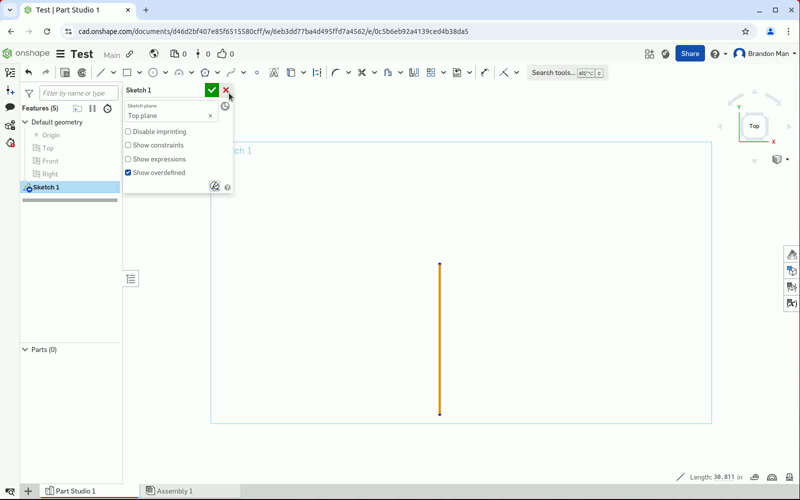
key(shift+h)
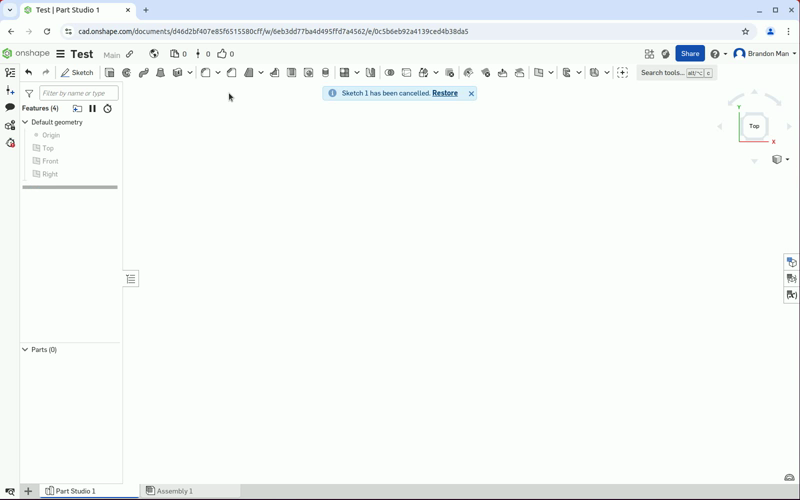
mouse_move(73, 352)
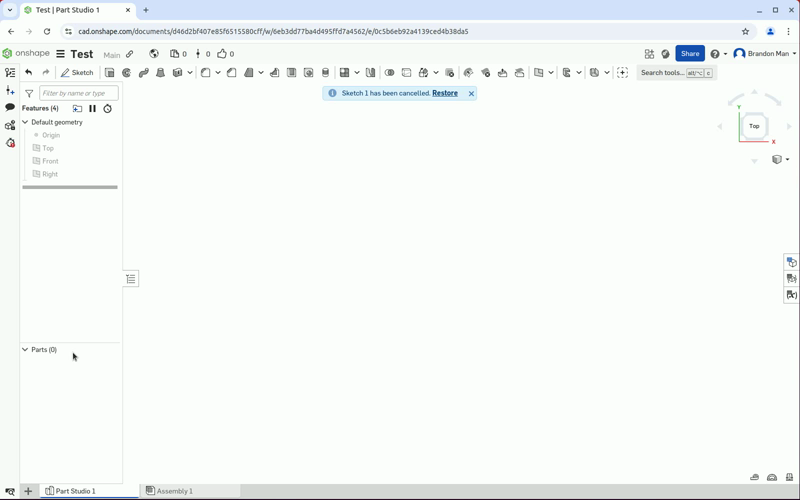
key(y)
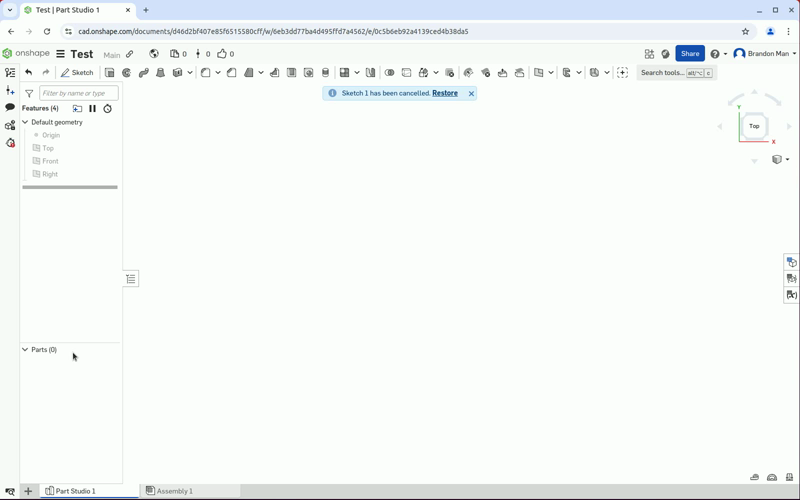
key(shift+p)
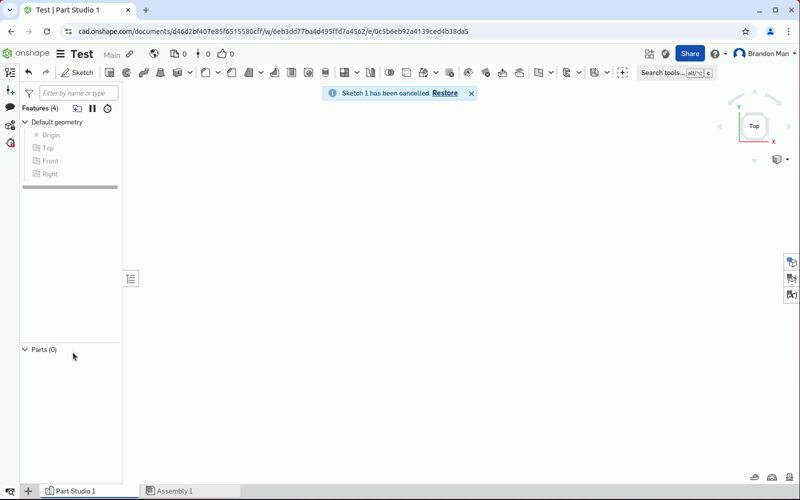
key(space)
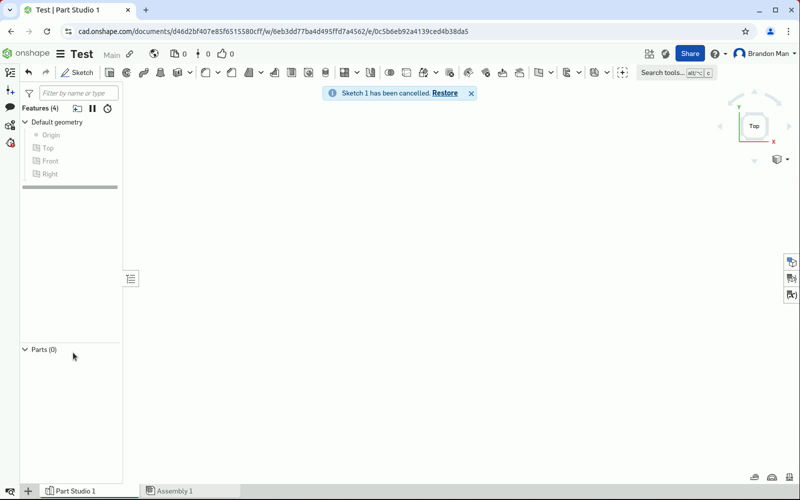
key_down(shift)
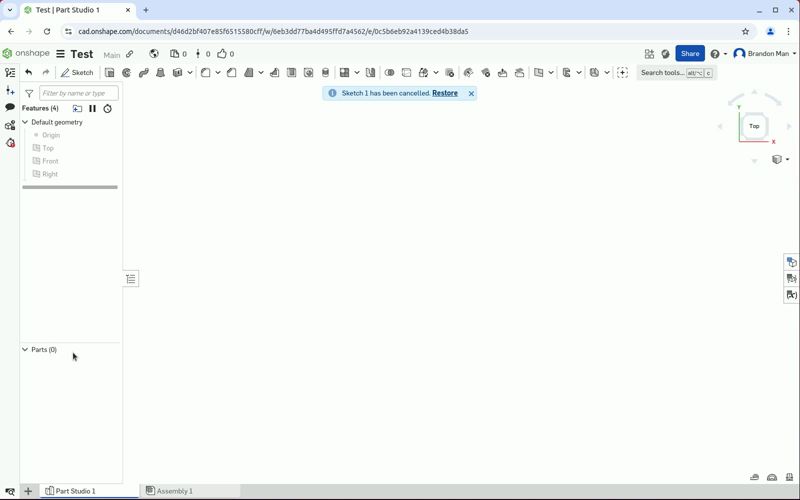
key(up)
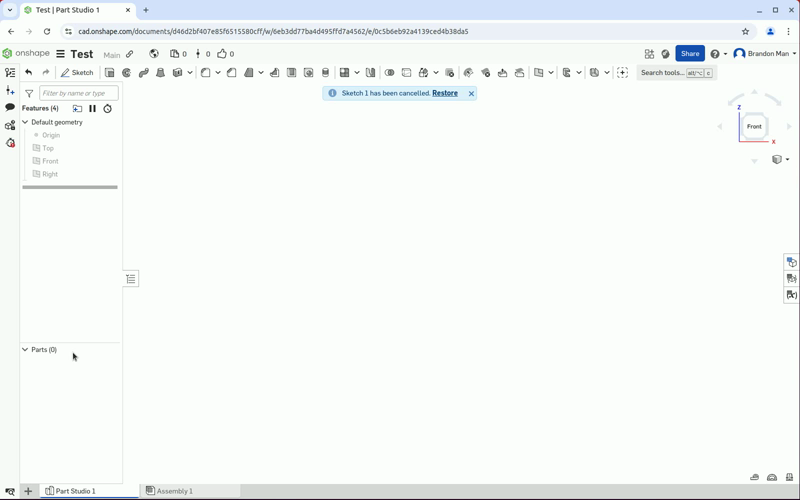
key_up(shift)
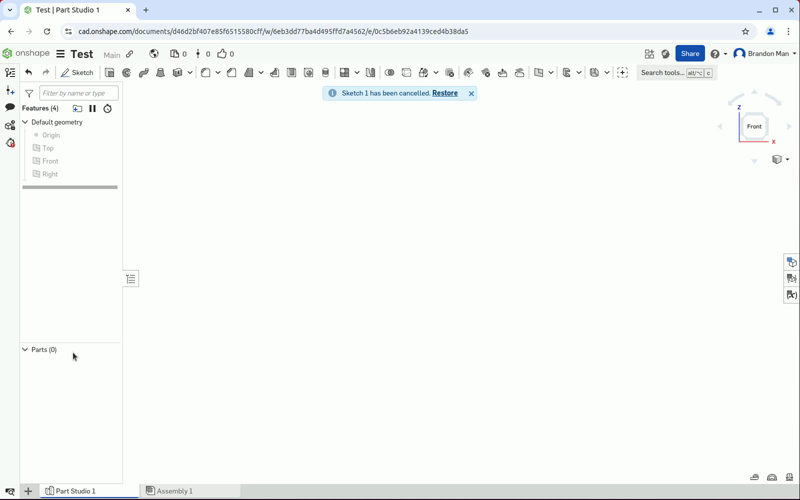
mouse_move(73, 352)
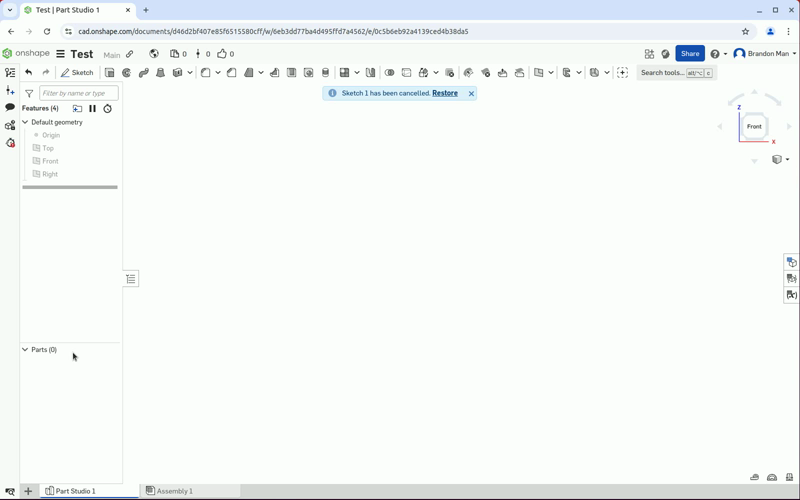
key(shift+y)
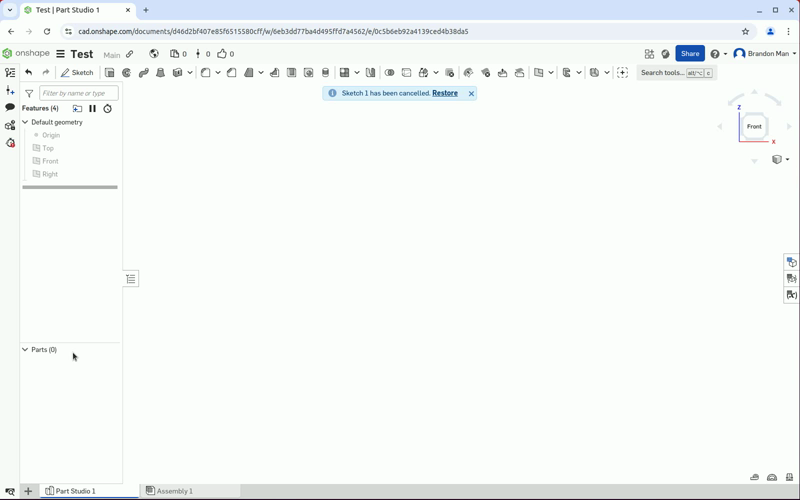
key(shift+s)
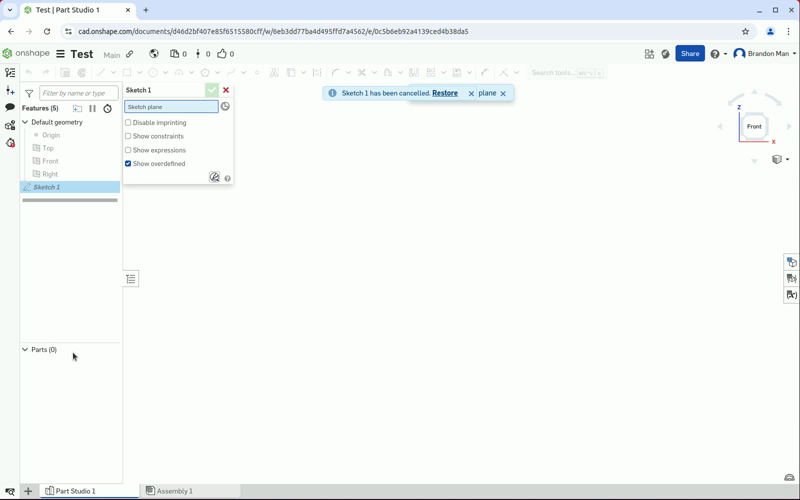
mouse_move(73, 163)
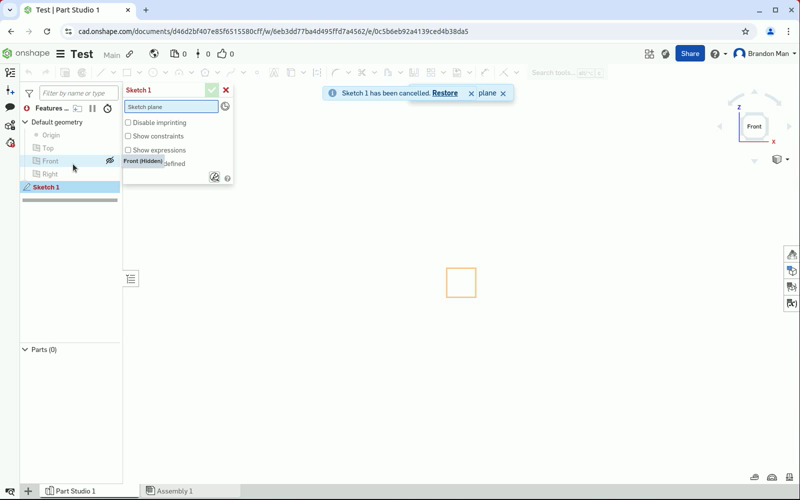
click(73, 163)
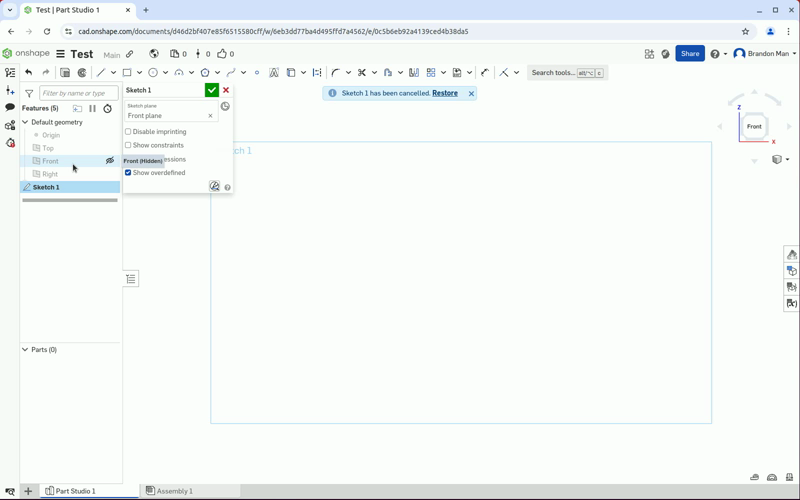
mouse_move(73, 352)
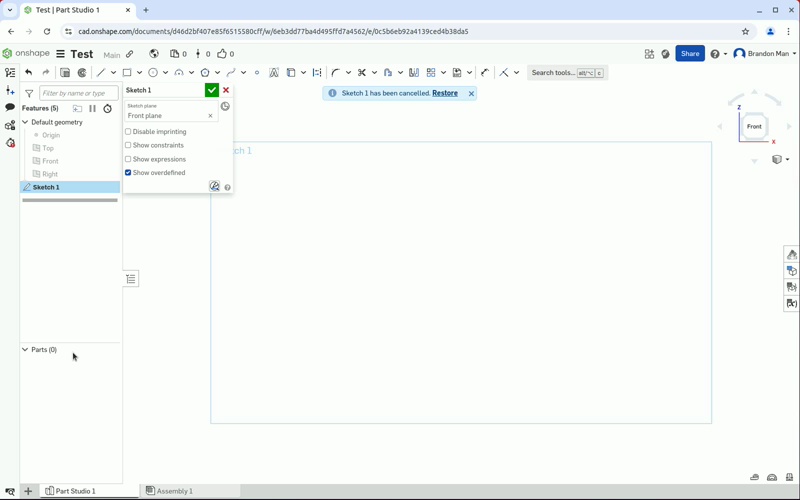
key(y)
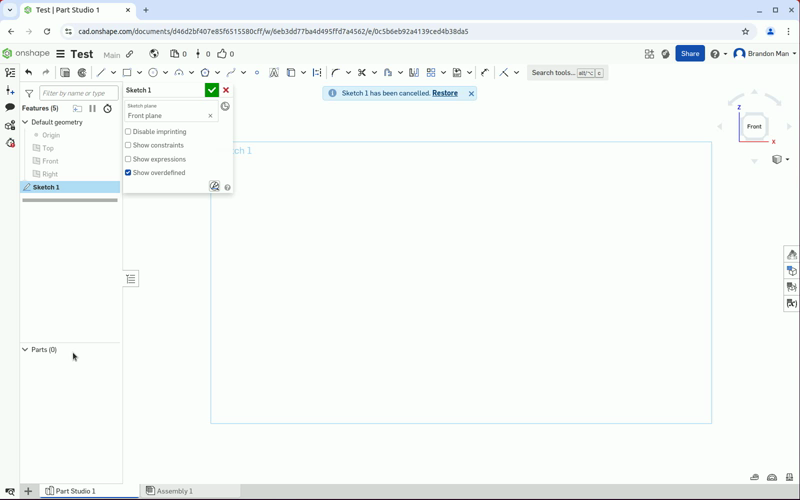
key(l)
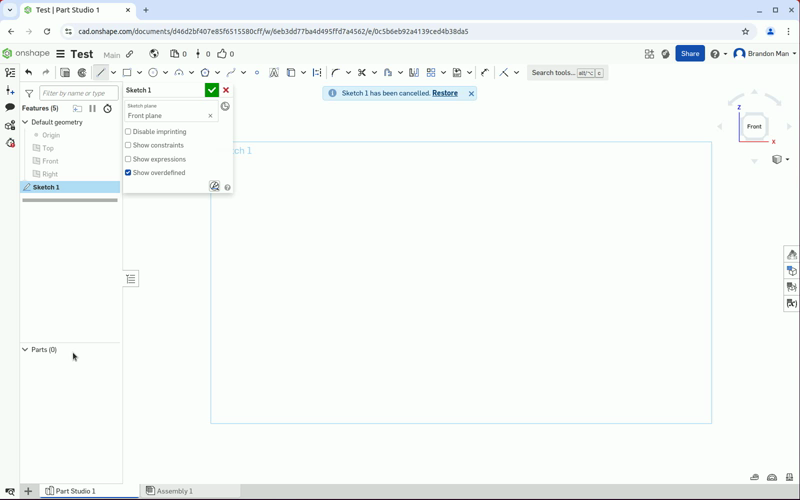
key_down(shift)
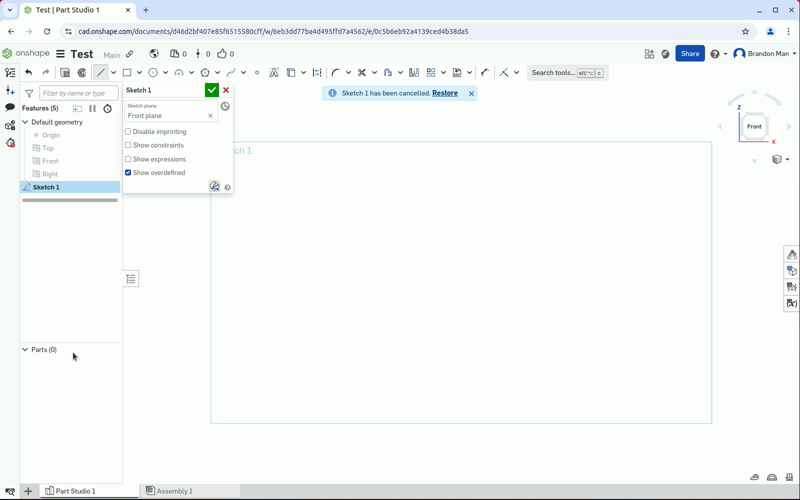
mouse_move(384, 282)
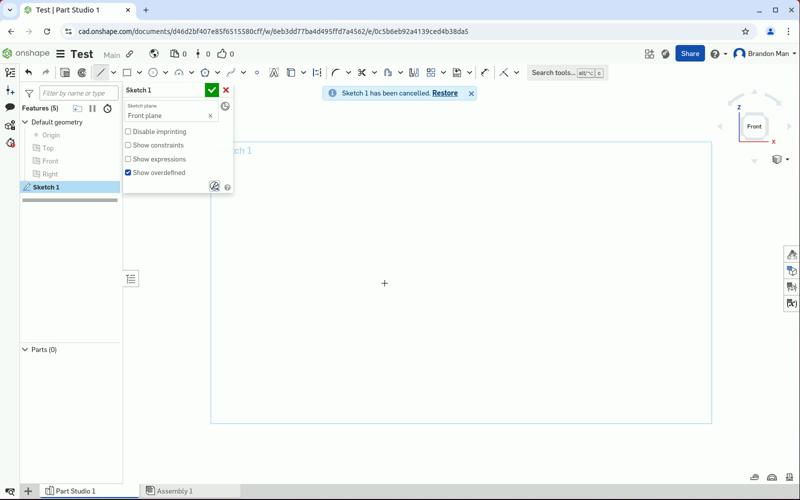
click(384, 282)
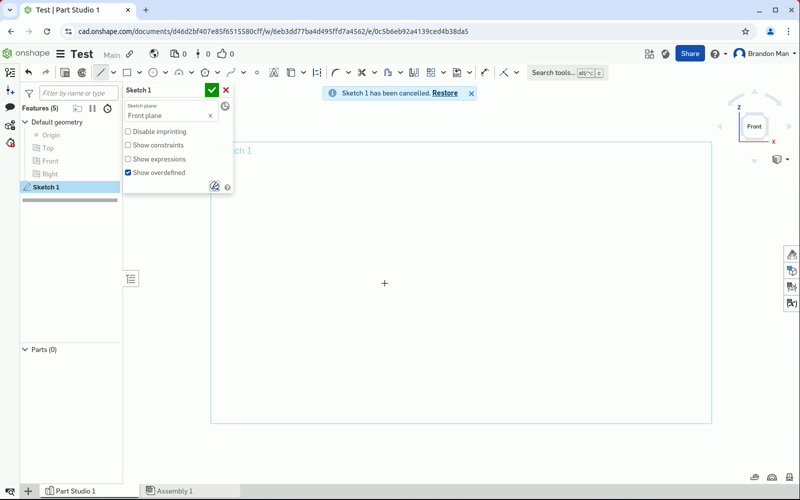
key_up(shift)
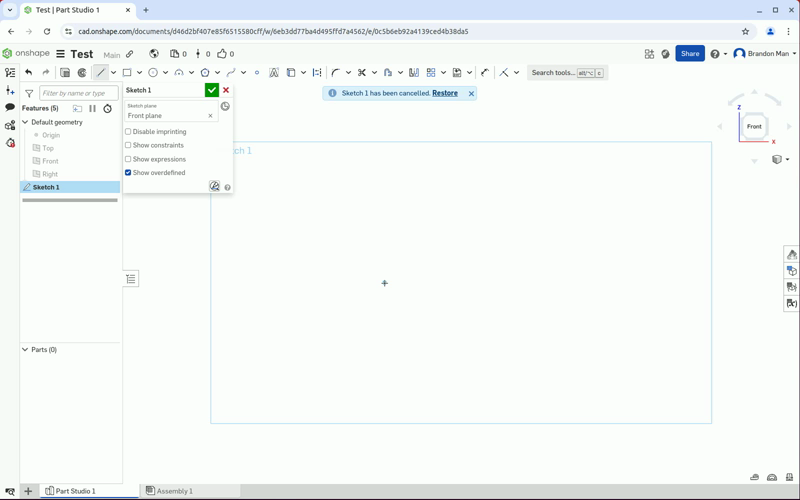
key_down(shift)
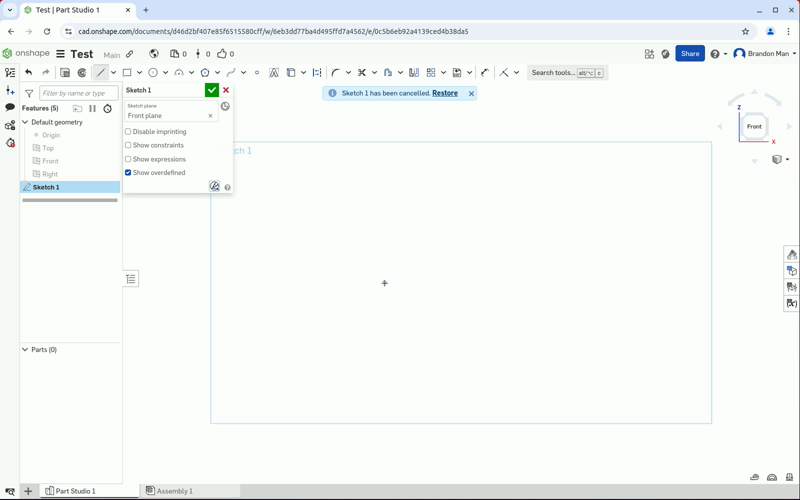
mouse_move(414, 282)
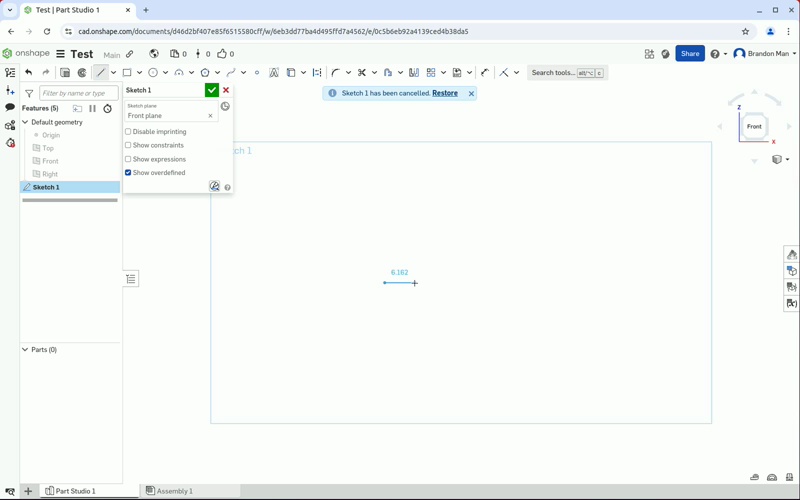
mouse_move(422, 282)
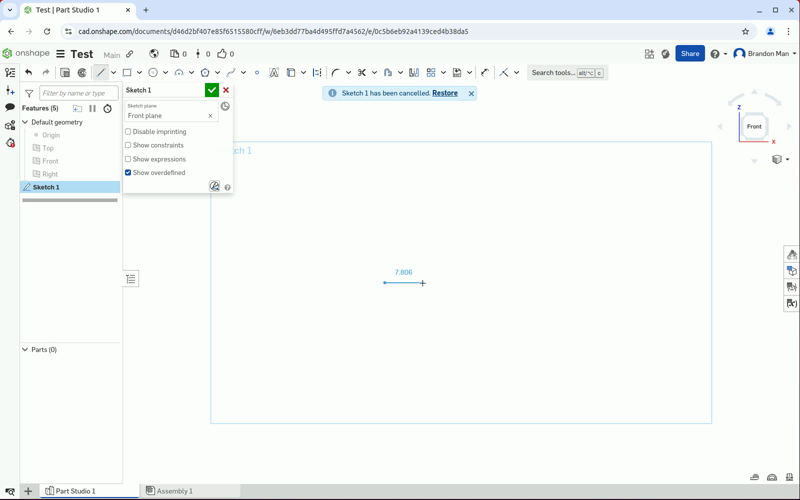
click(422, 282)
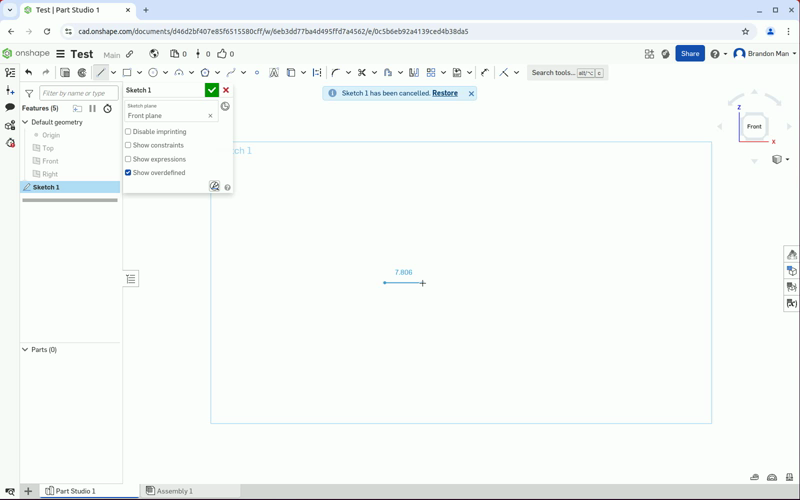
key_up(shift)
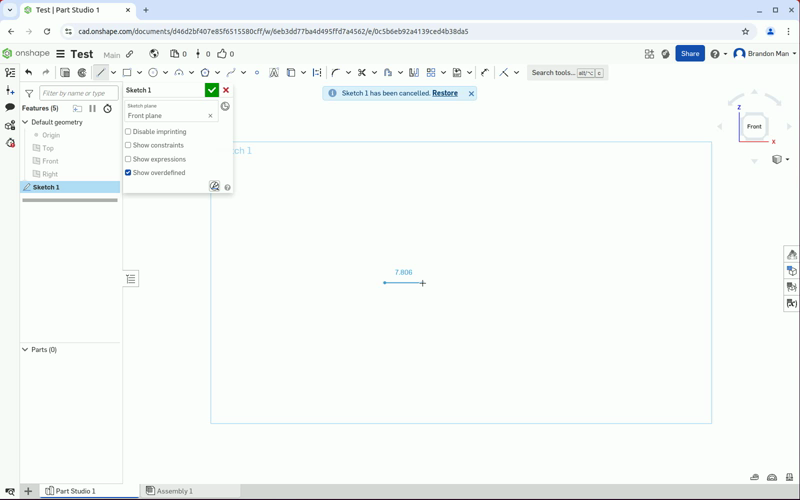
key_down(shift)
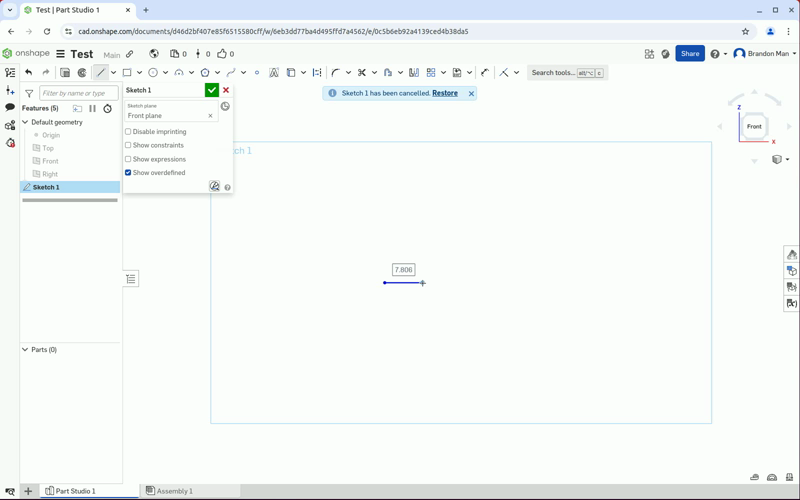
mouse_move(422, 348)
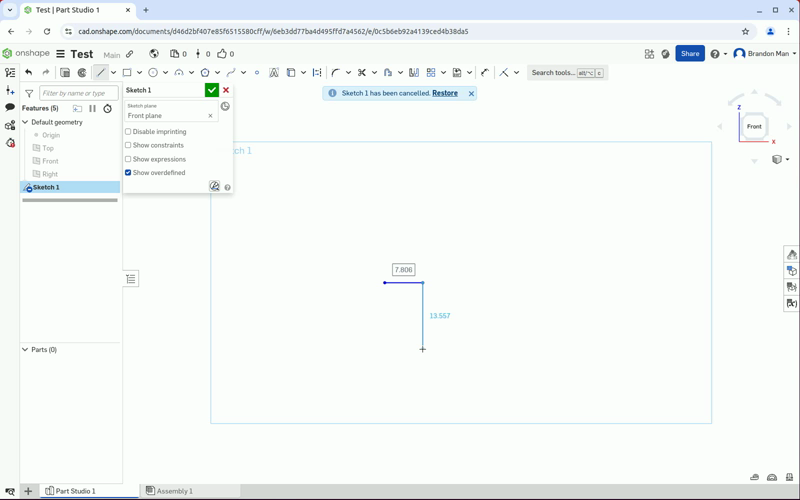
click(422, 348)
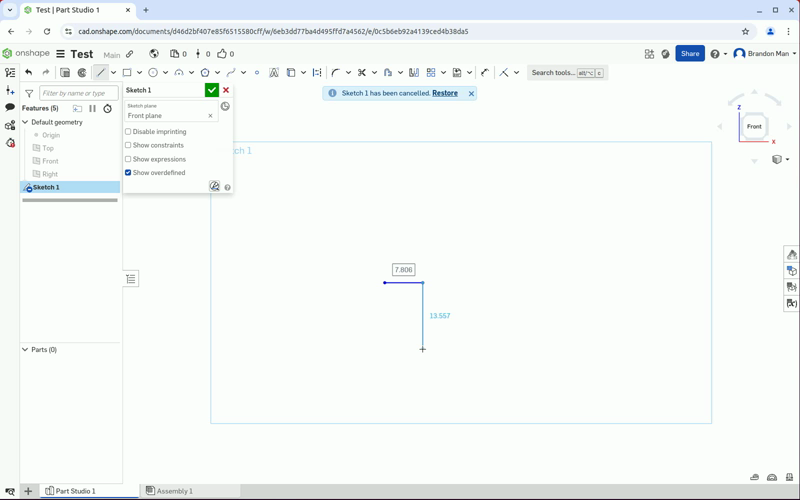
key_up(shift)
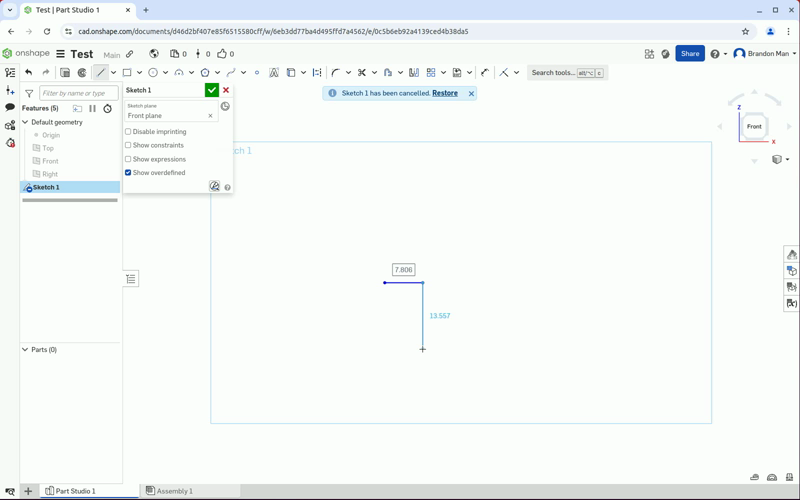
key_down(shift)
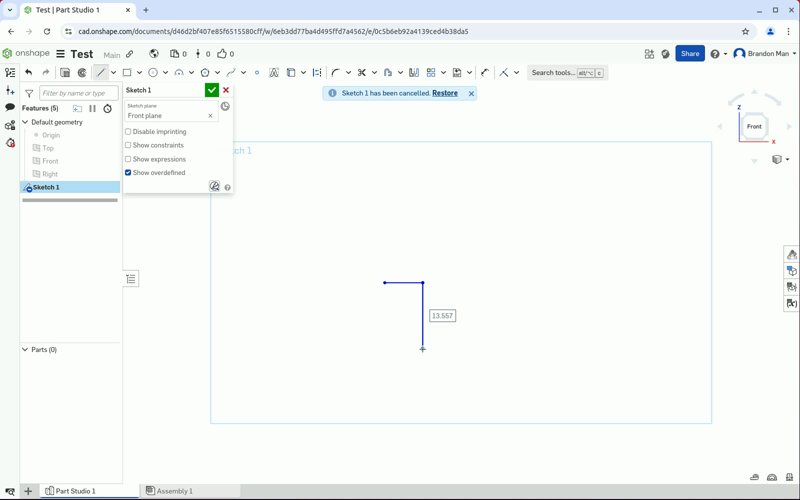
mouse_move(501, 348)
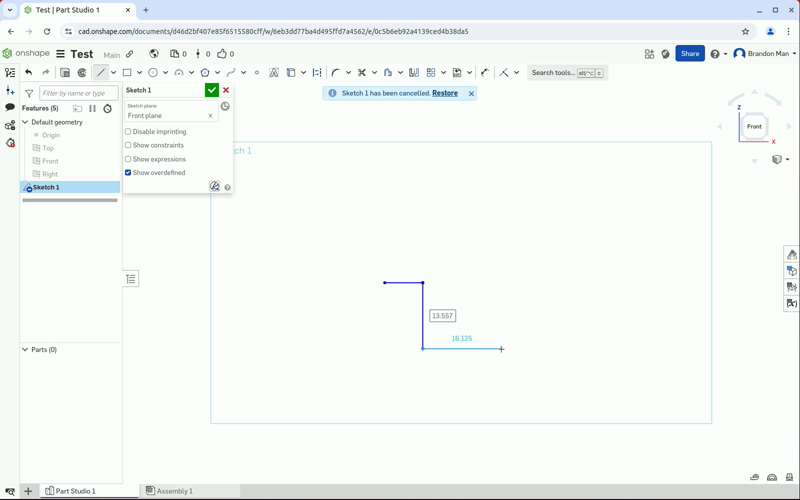
click(501, 348)
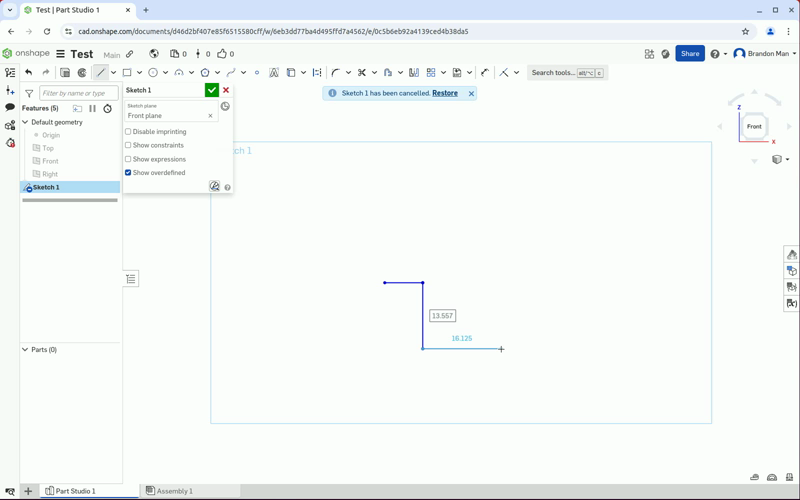
key_up(shift)
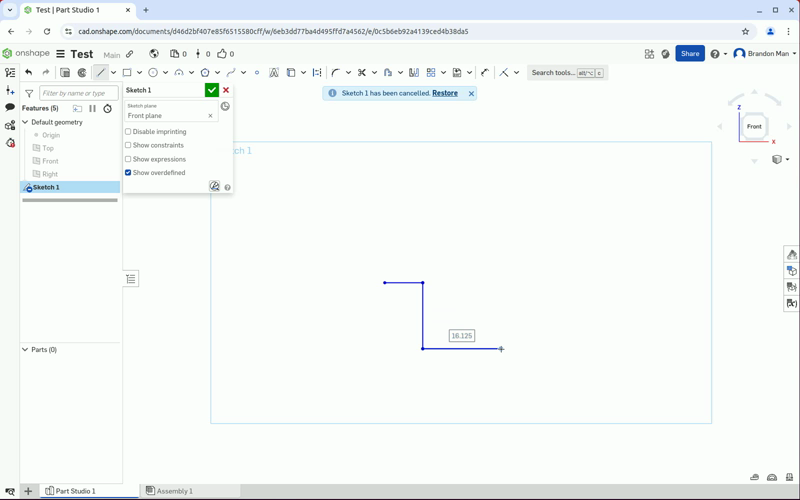
key_down(shift)
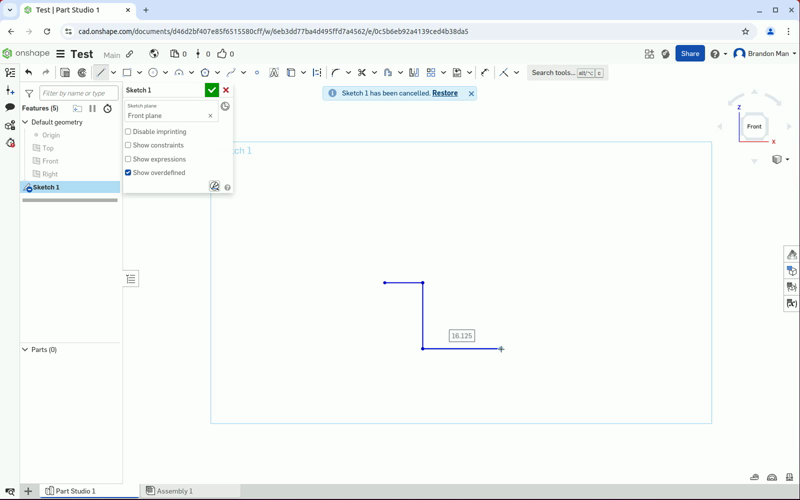
mouse_move(501, 282)
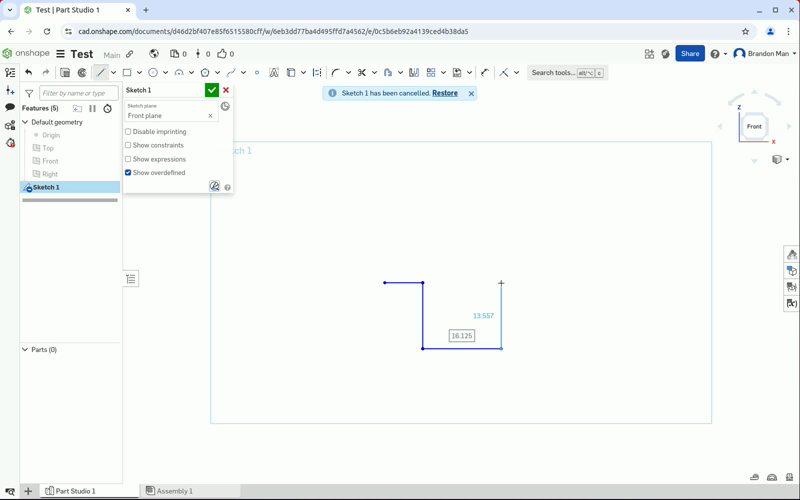
click(501, 282)
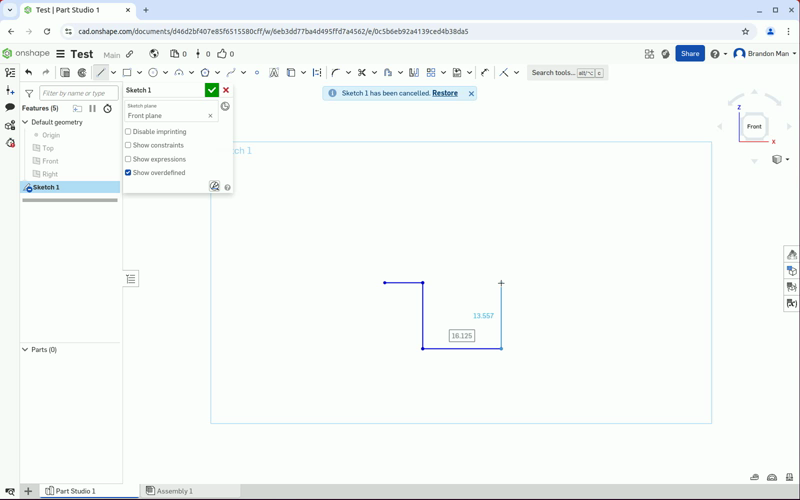
key_up(shift)
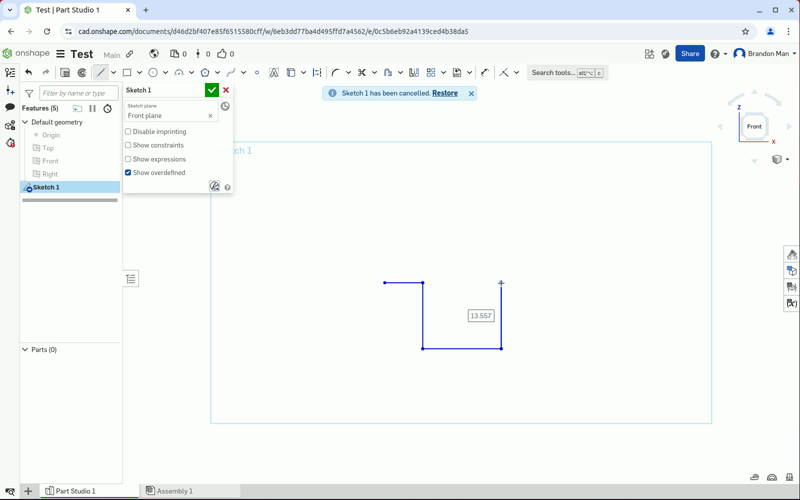
key_down(shift)
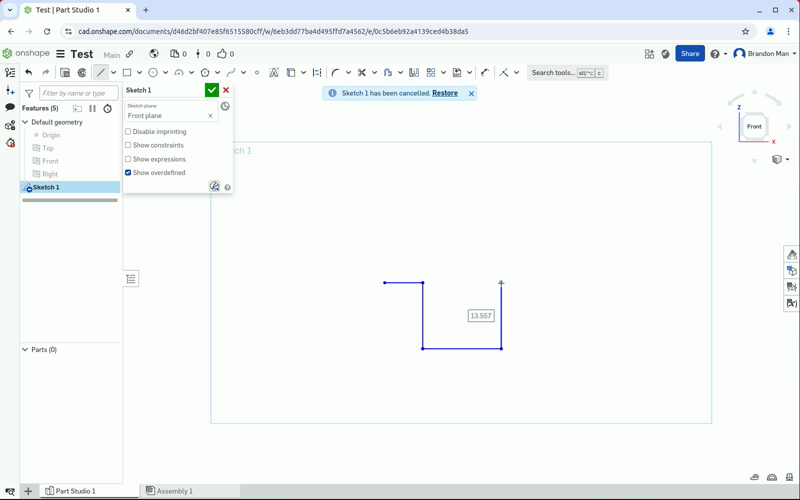
mouse_move(531, 282)
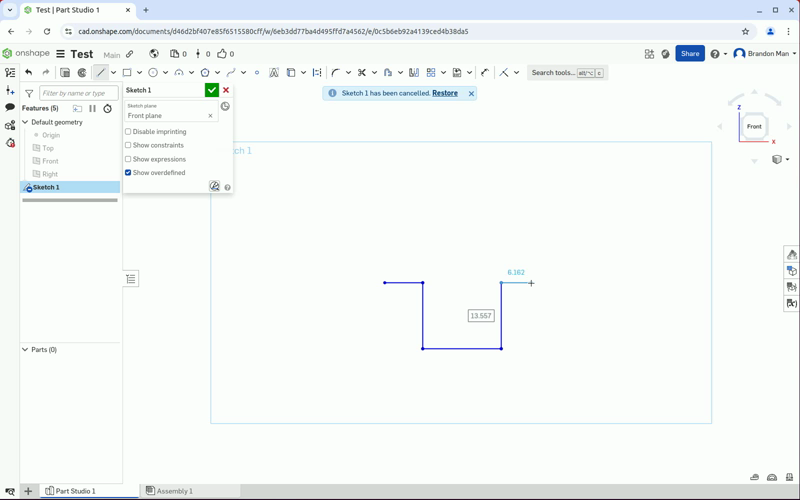
mouse_move(536, 282)
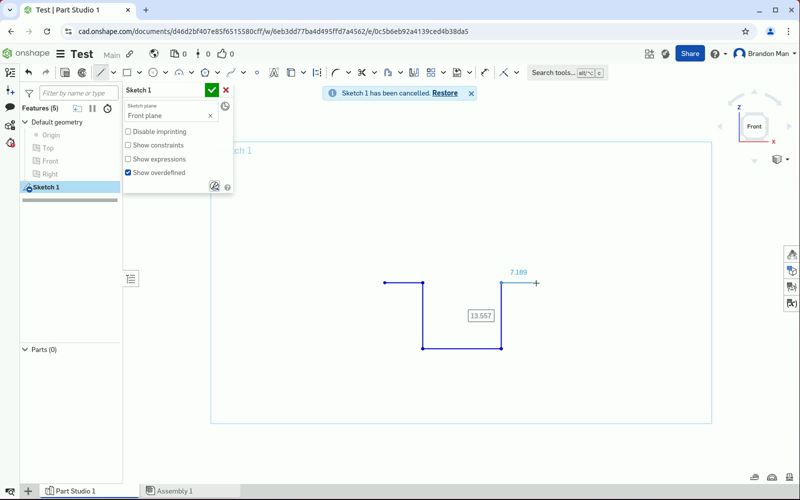
click(536, 282)
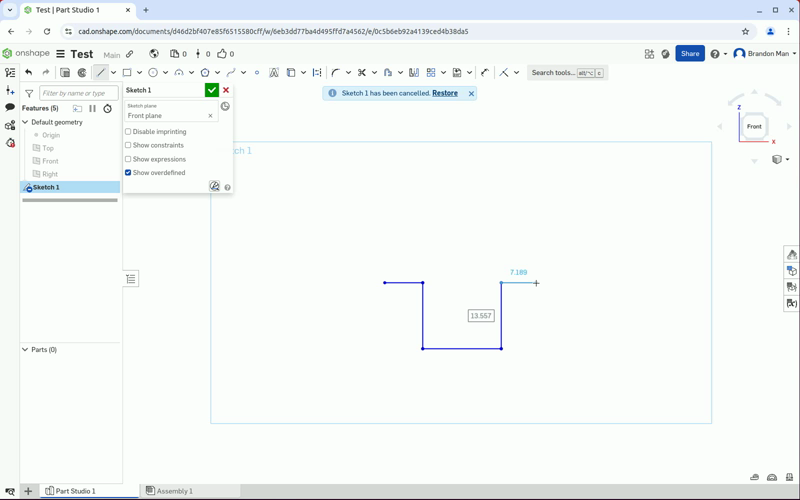
key_up(shift)
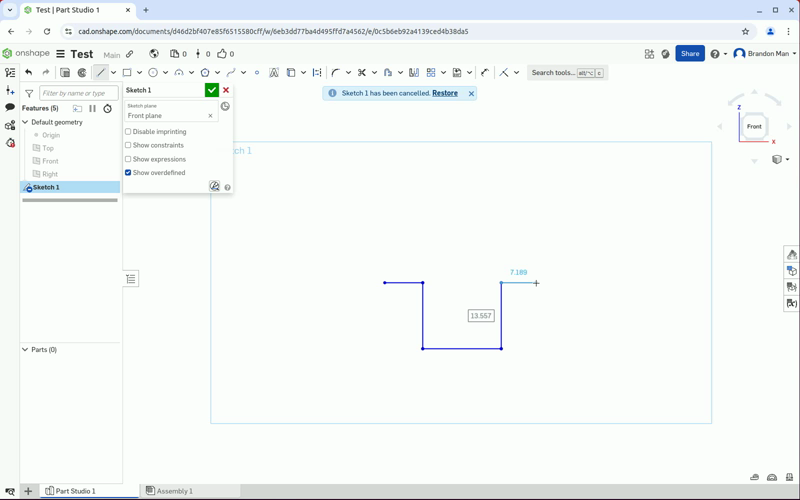
key_down(shift)
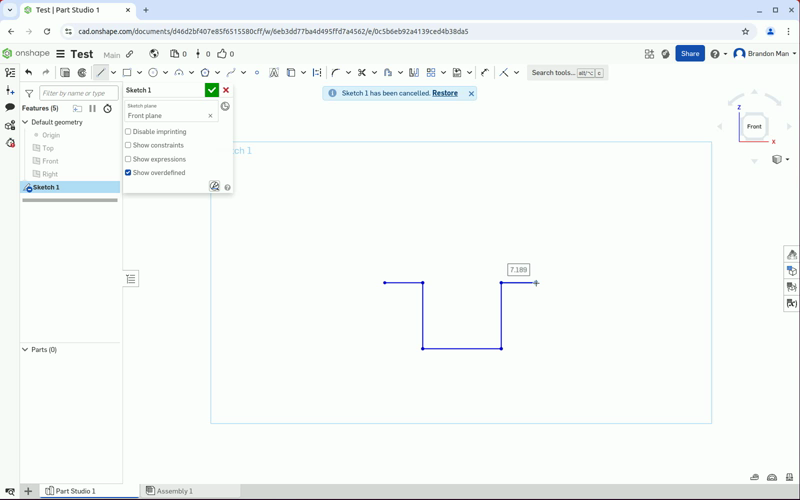
mouse_move(566, 282)
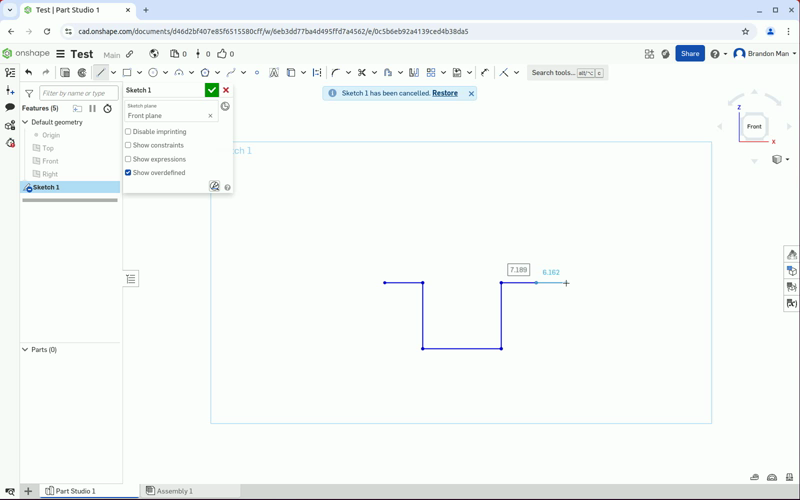
mouse_move(536, 241)
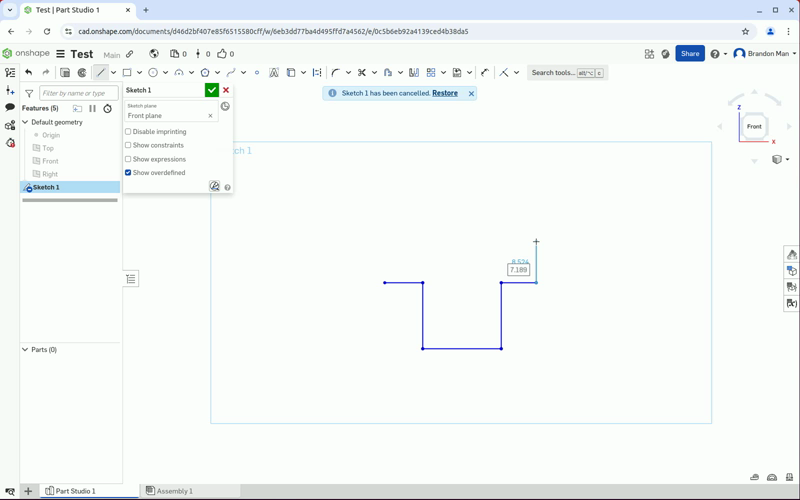
click(536, 241)
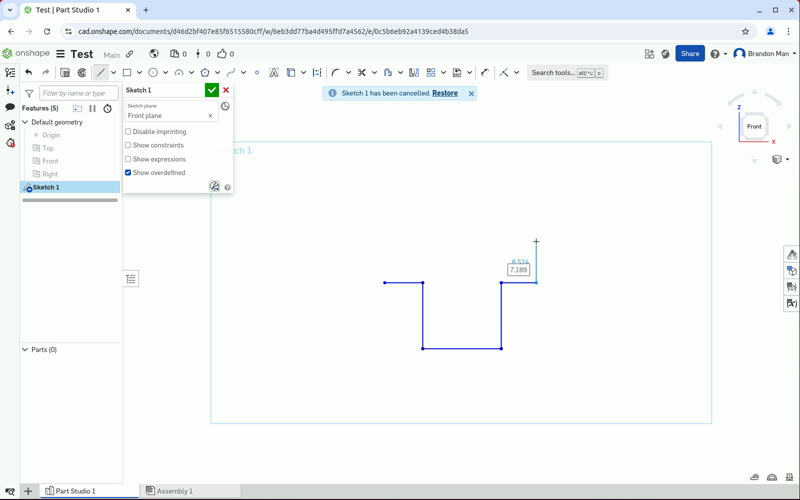
key_up(shift)
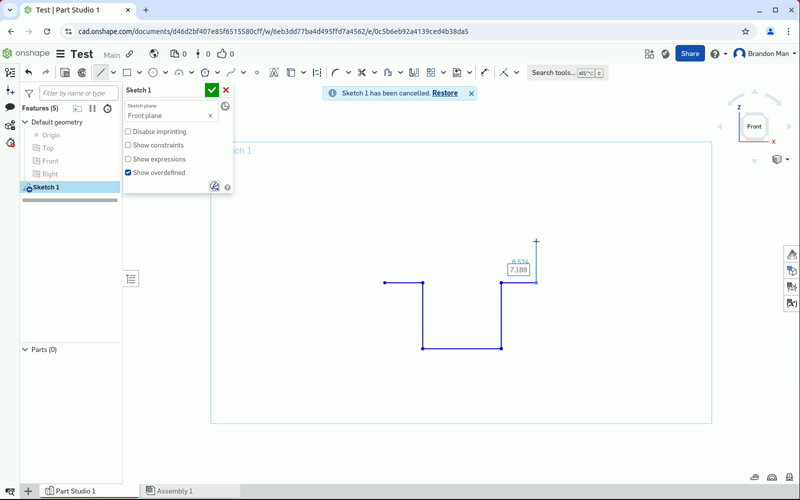
key_down(shift)
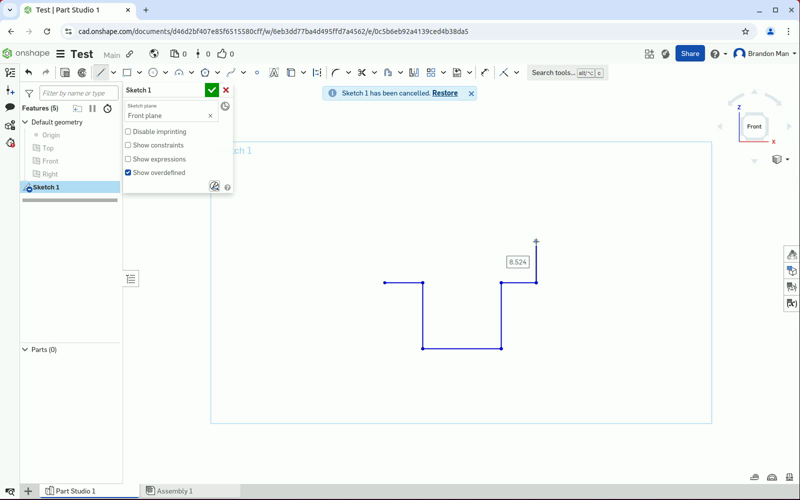
mouse_move(384, 239)
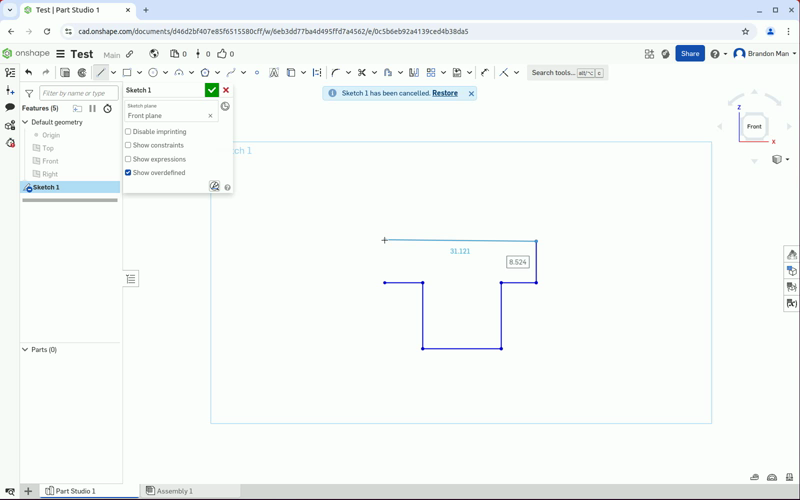
click(384, 239)
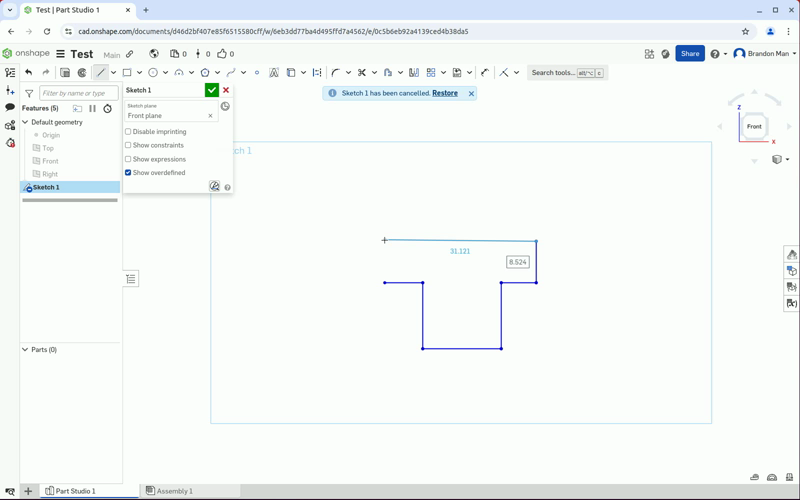
key_up(shift)
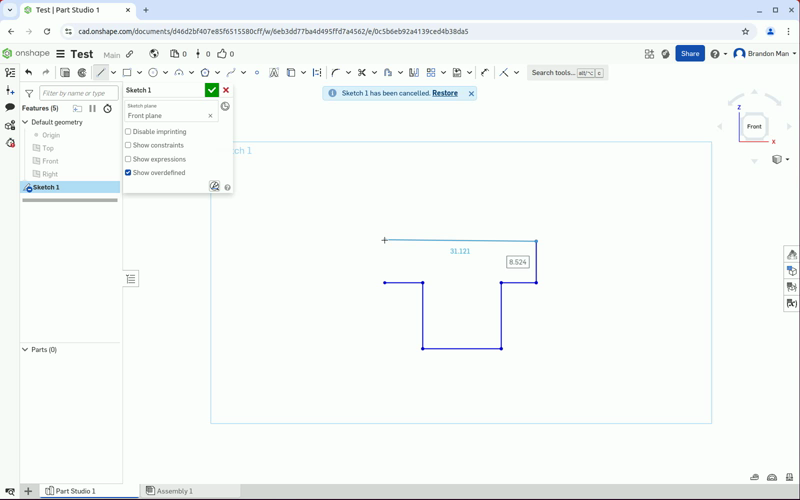
mouse_move(414, 239)
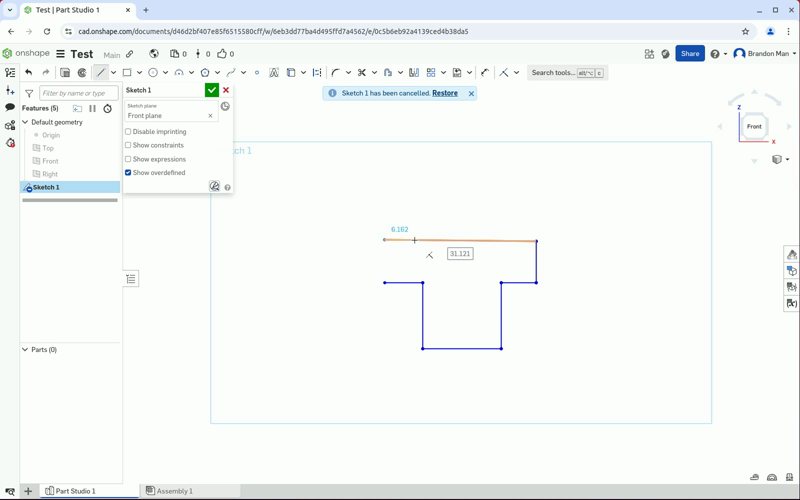
key_down(shift)
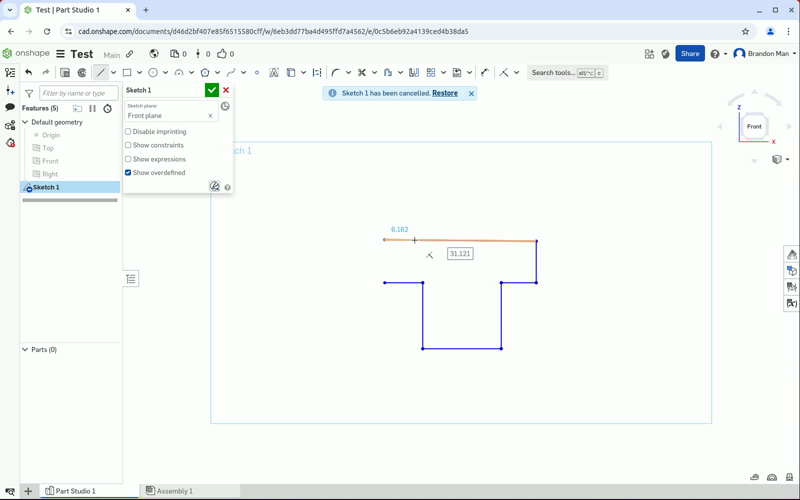
mouse_move(384, 282)
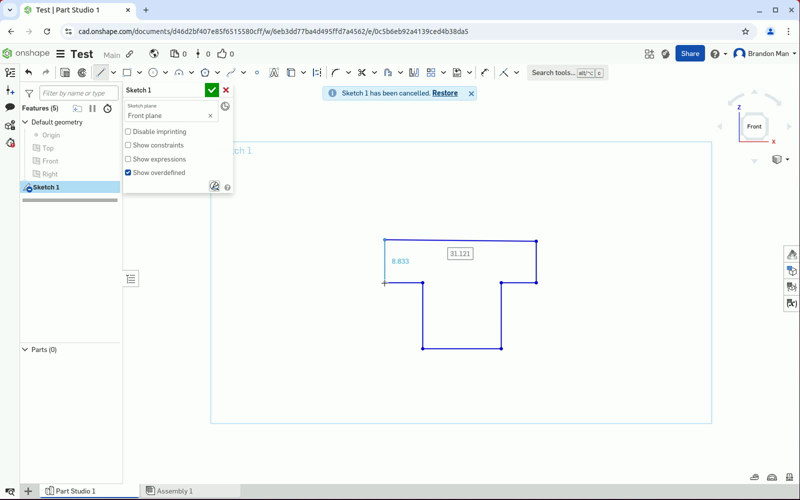
key_up(shift)
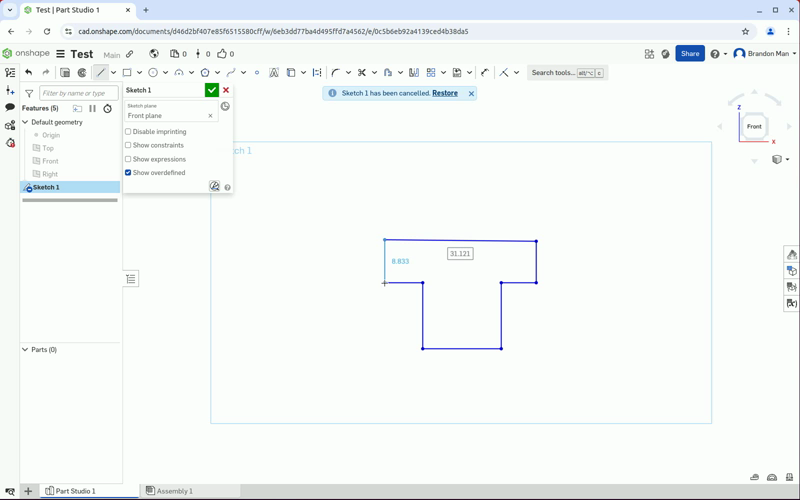
click(384, 282)
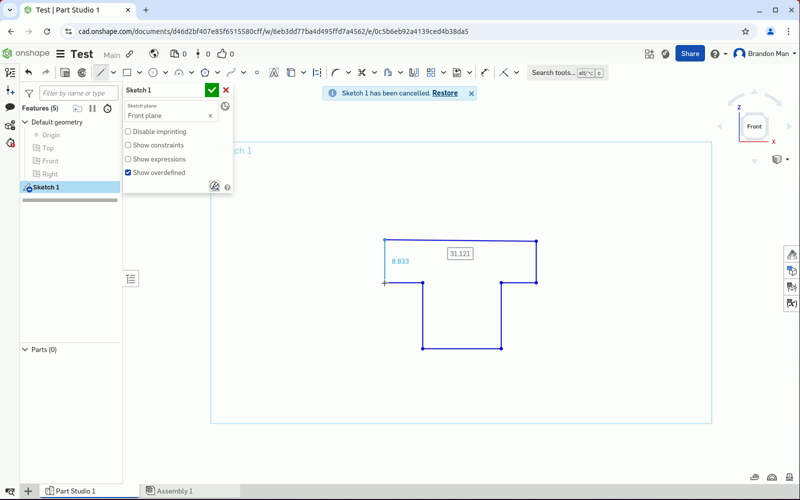
key(esc)
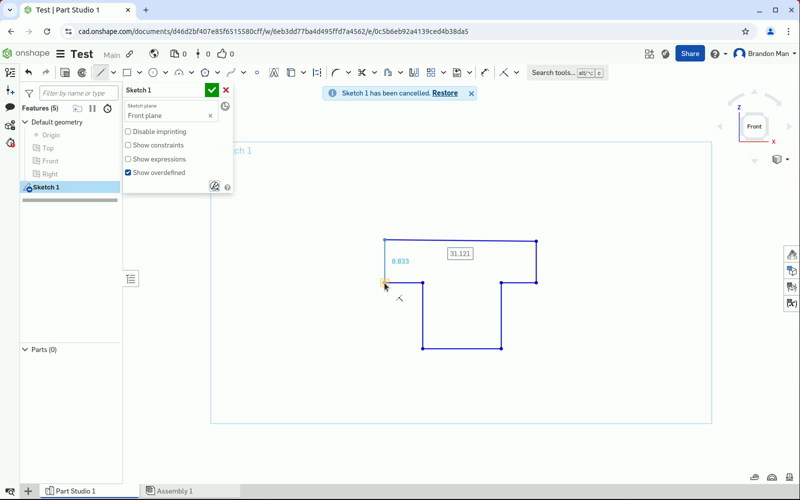
mouse_move(436, 272)
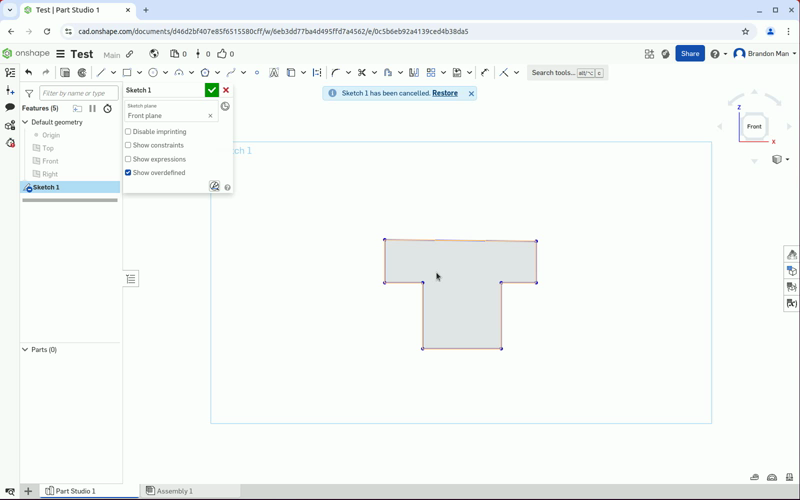
click(436, 272)
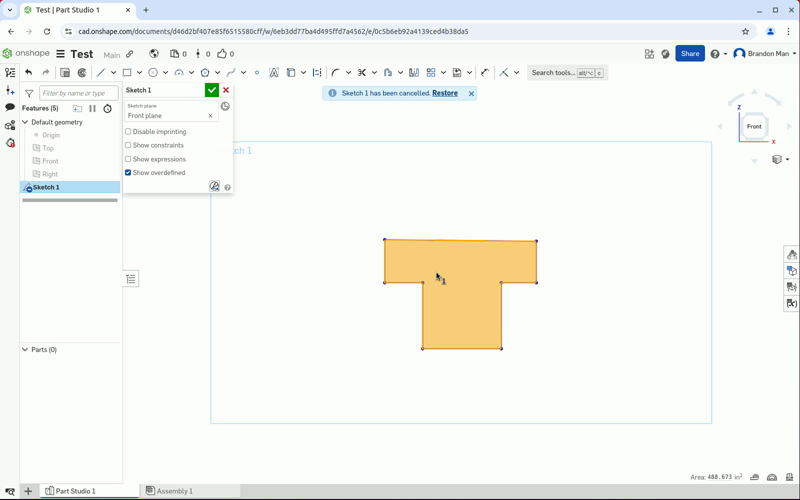
mouse_move(73, 352)
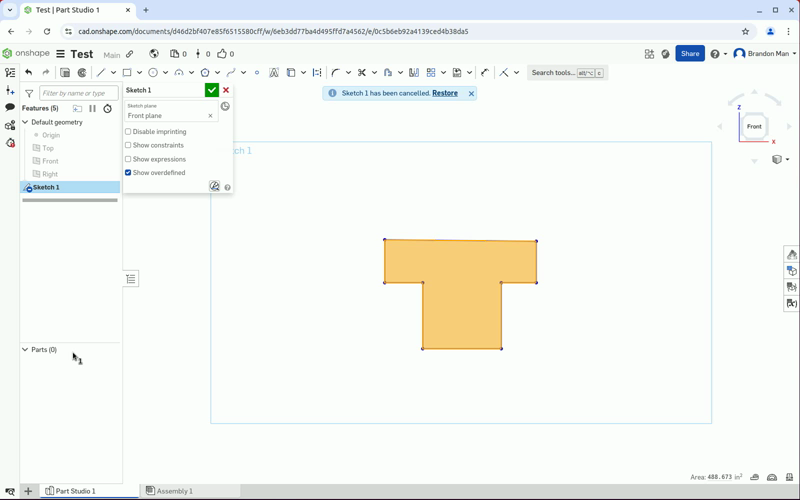
key(shift+y)
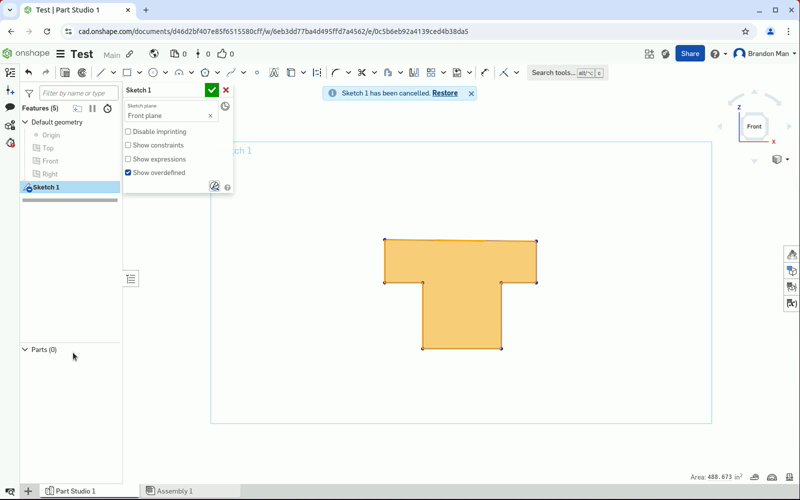
key(shift+e)
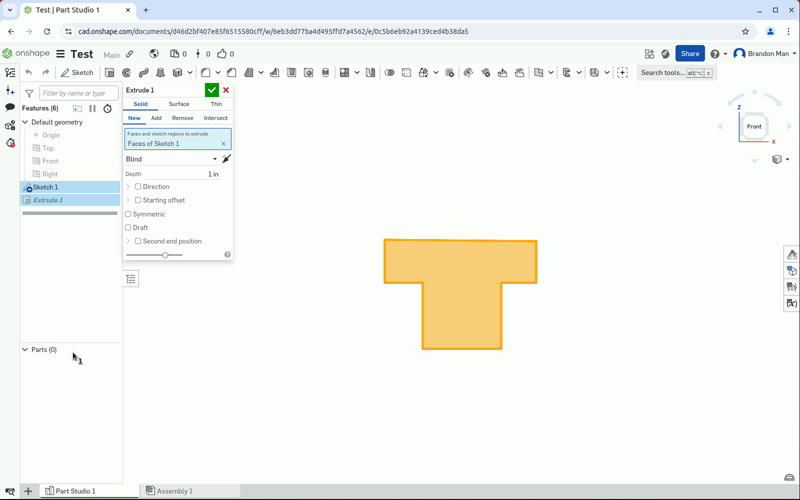
mouse_move(143, 106)
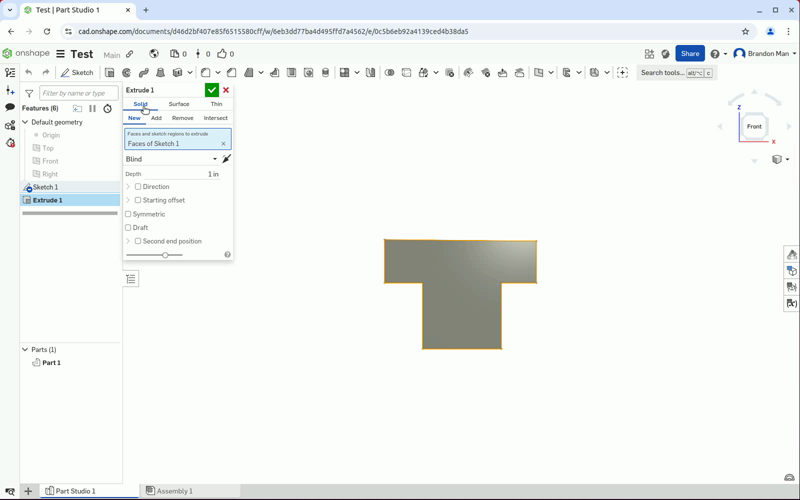
click(143, 106)
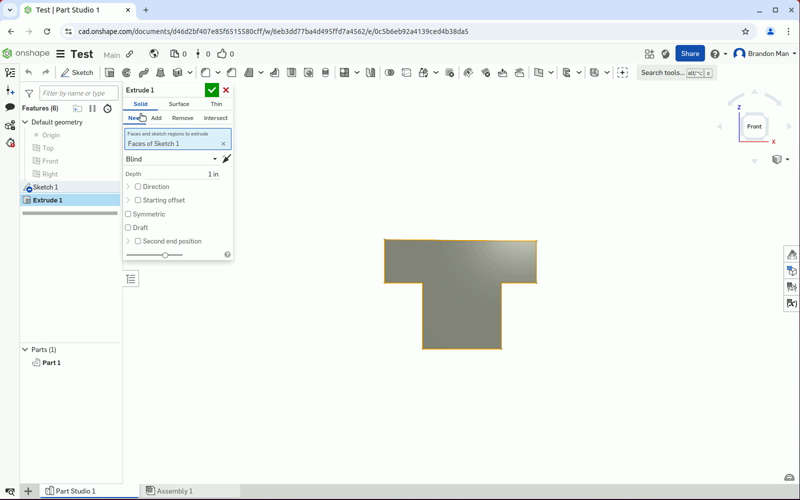
mouse_move(137, 120)
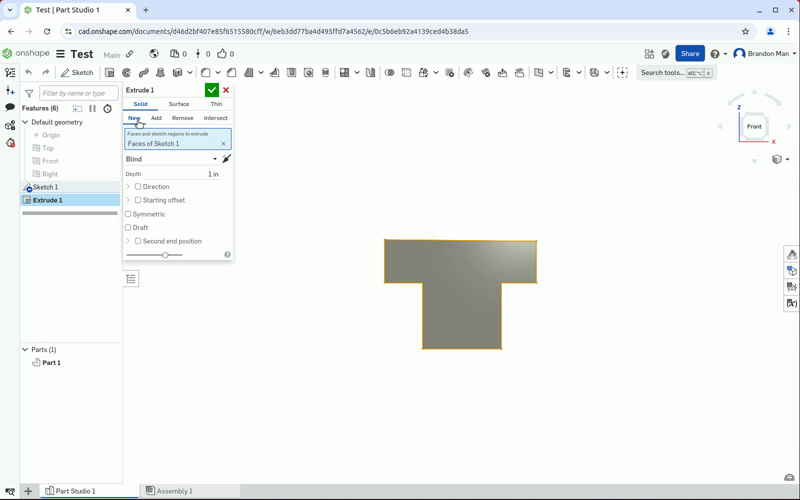
click(137, 120)
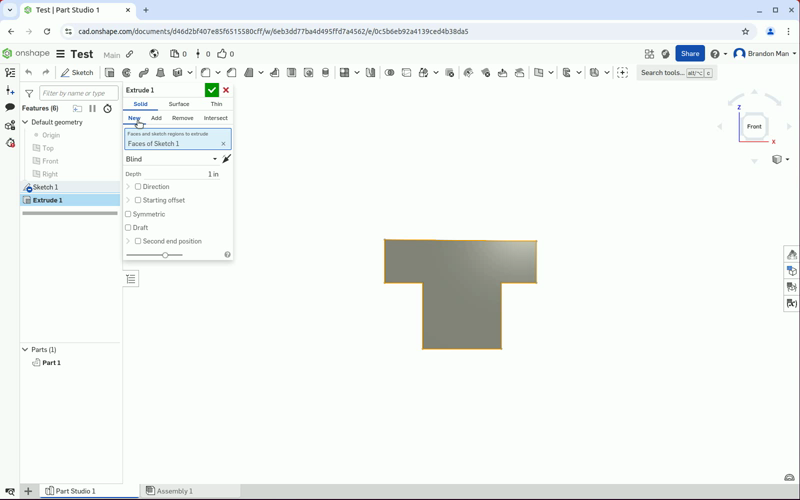
key(tab, 4)
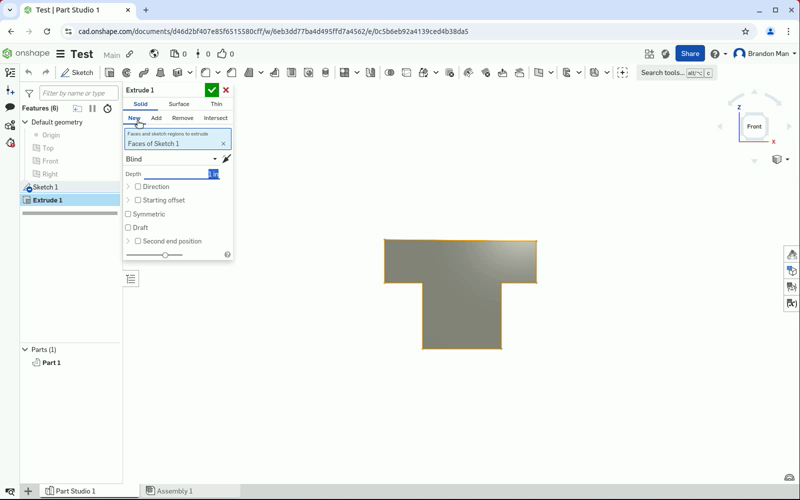
text(5.055)
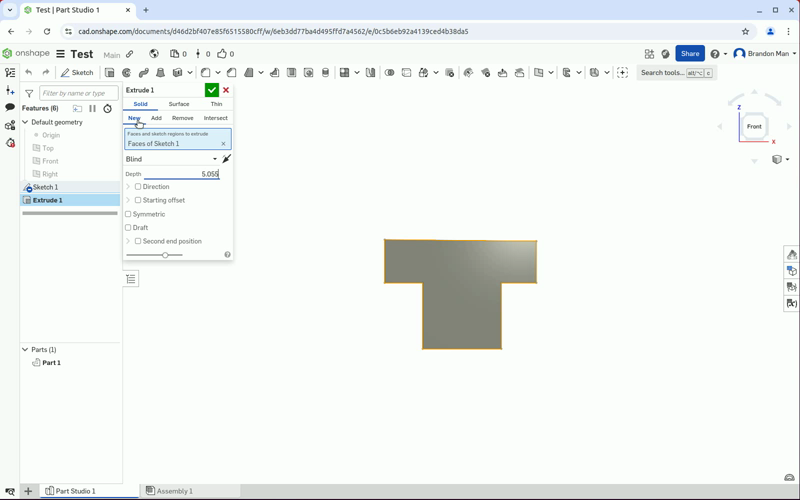
key(enter)
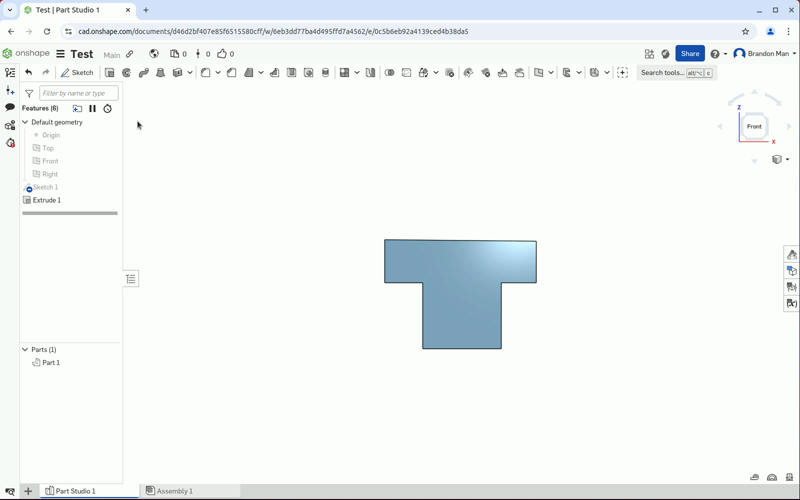
key(shift+h)
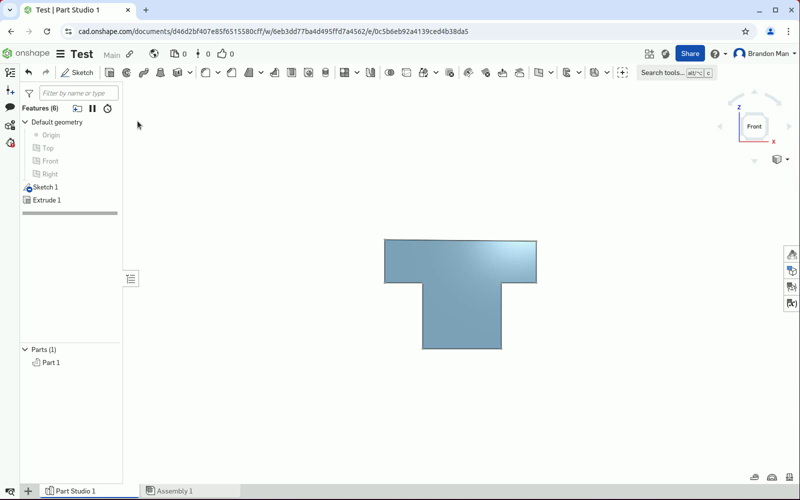
key(shift+h)
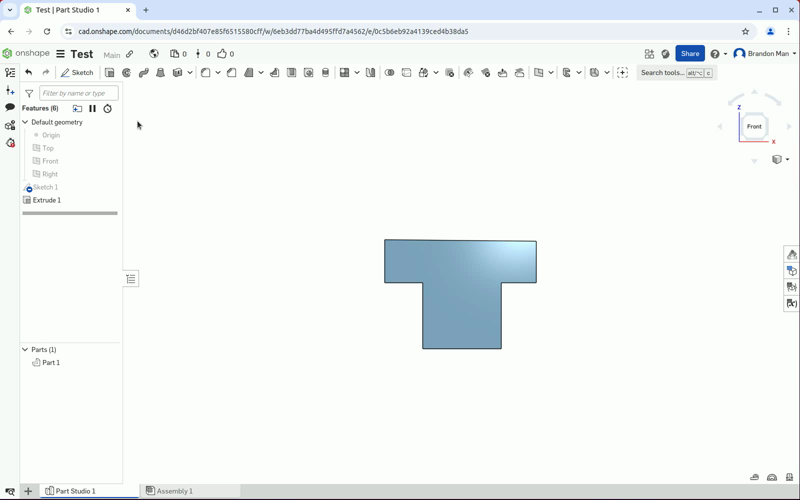
mouse_move(73, 189)
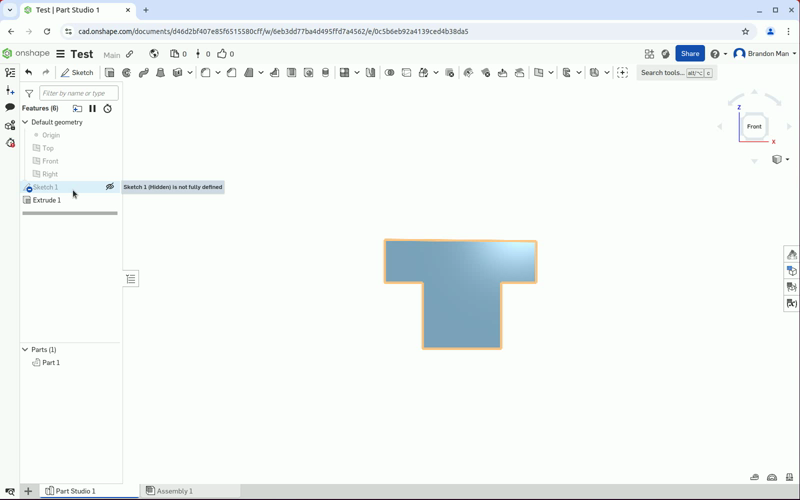
click(73, 189)
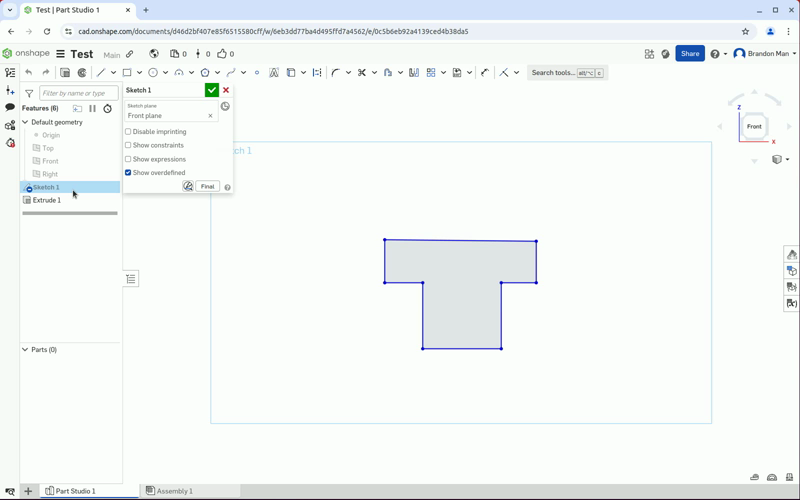
mouse_move(229, 92)
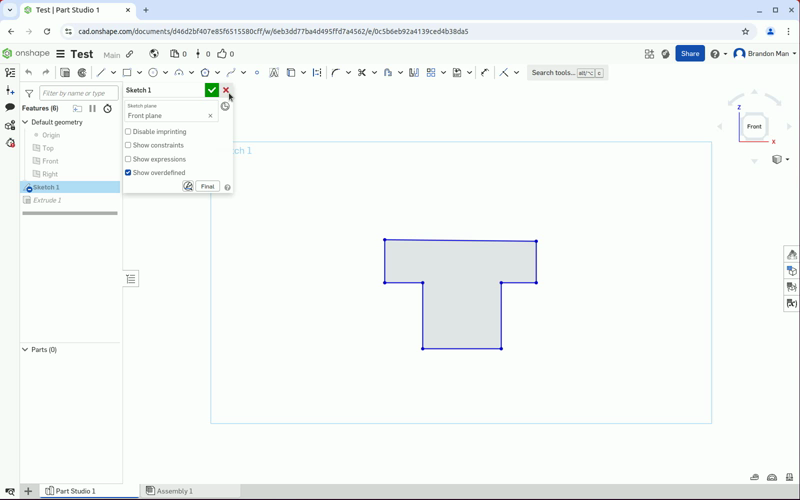
click(229, 92)
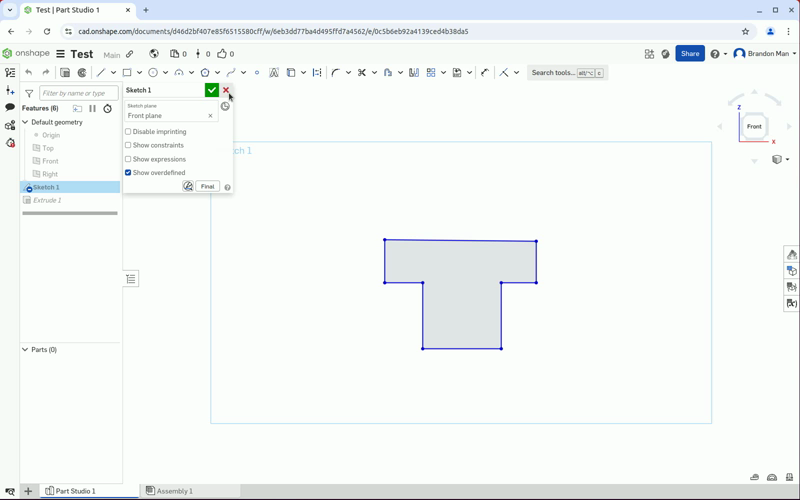
key(shift+s)
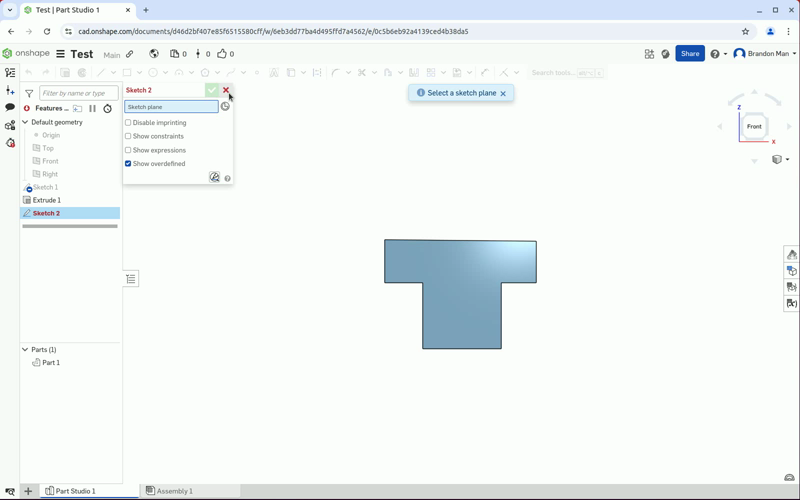
mouse_move(73, 163)
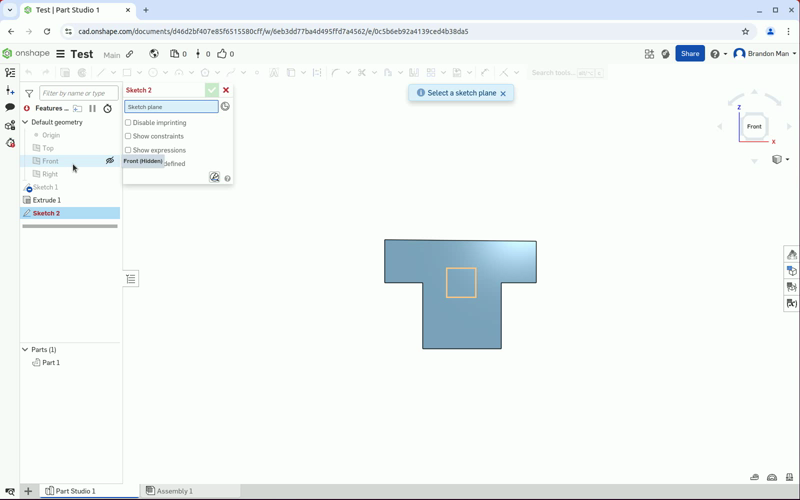
click(73, 163)
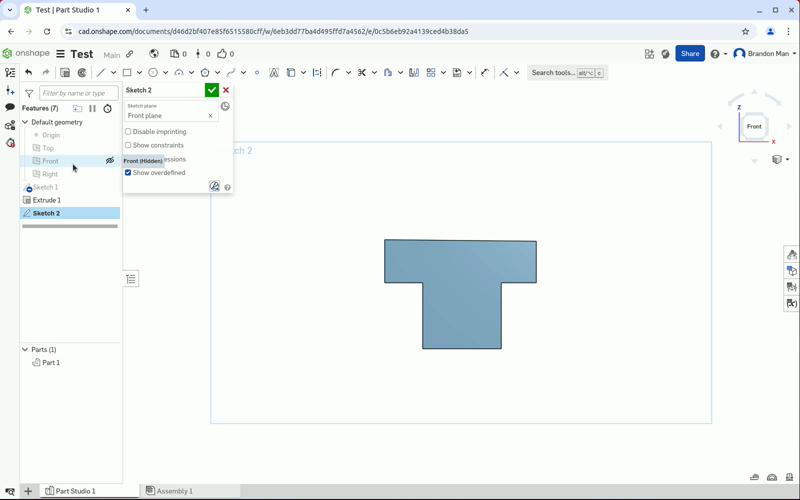
mouse_move(73, 352)
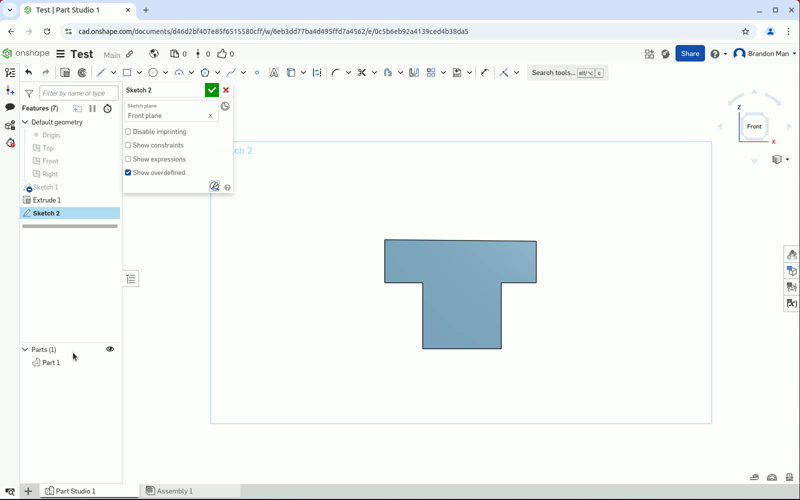
key(y)
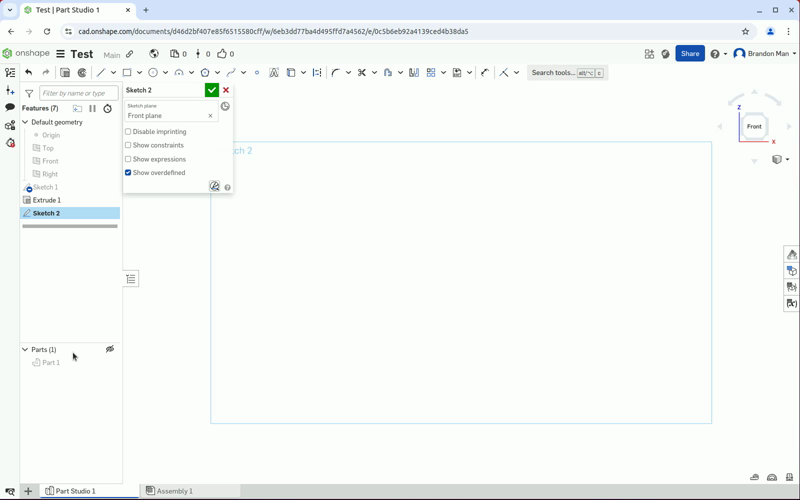
key(l)
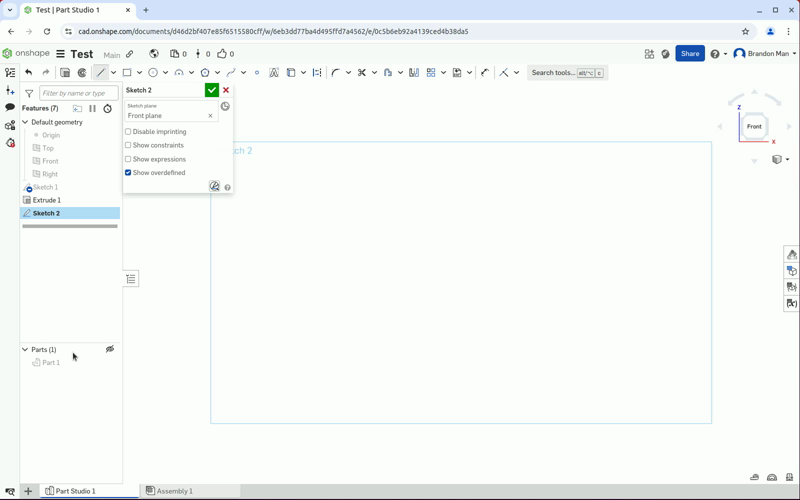
key_down(shift)
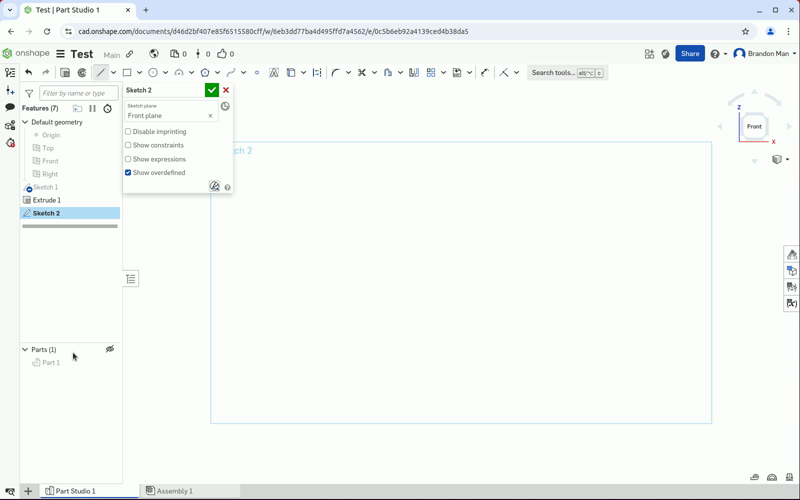
mouse_move(537, 282)
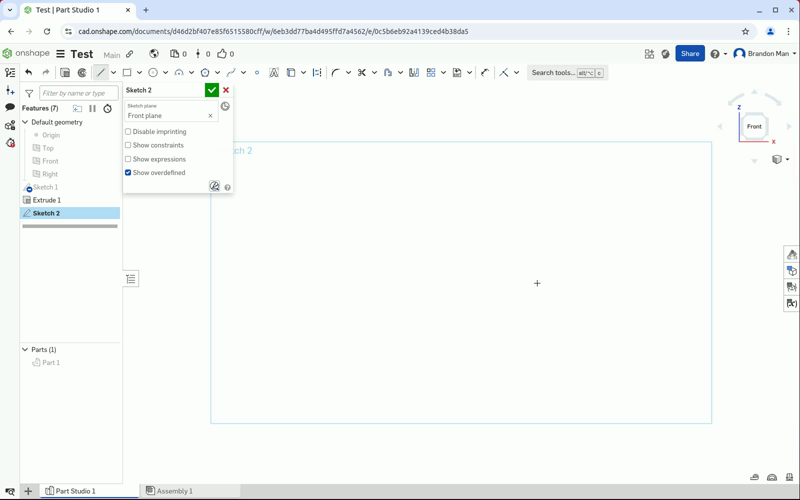
click(537, 282)
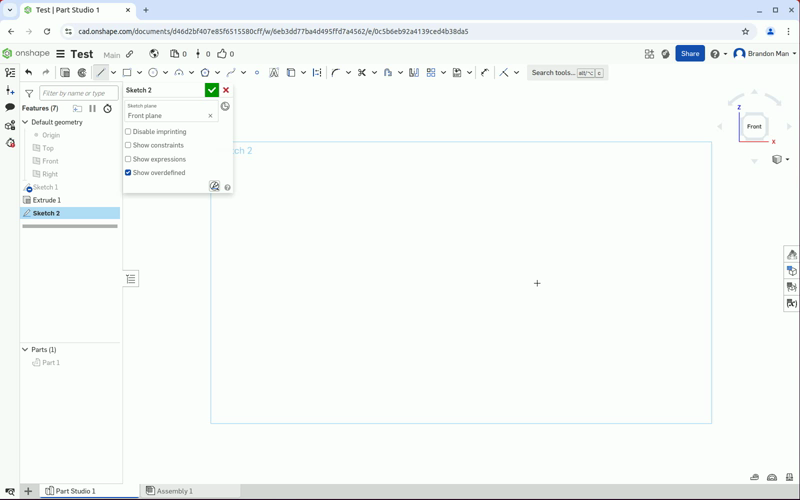
key_up(shift)
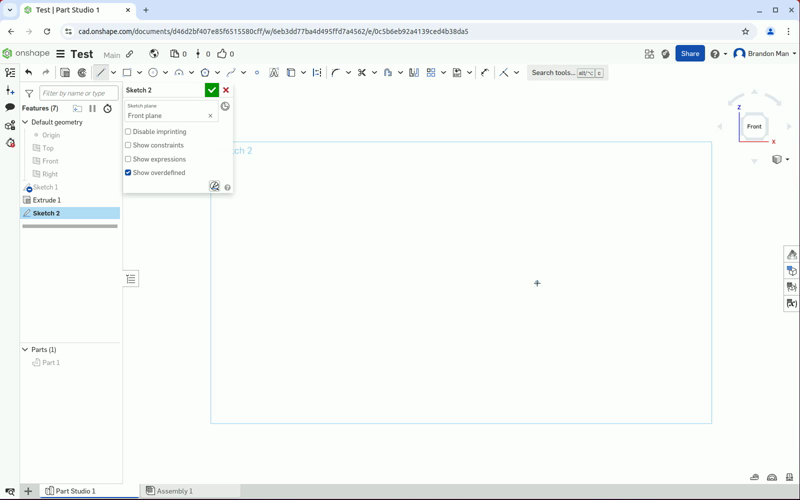
key_down(shift)
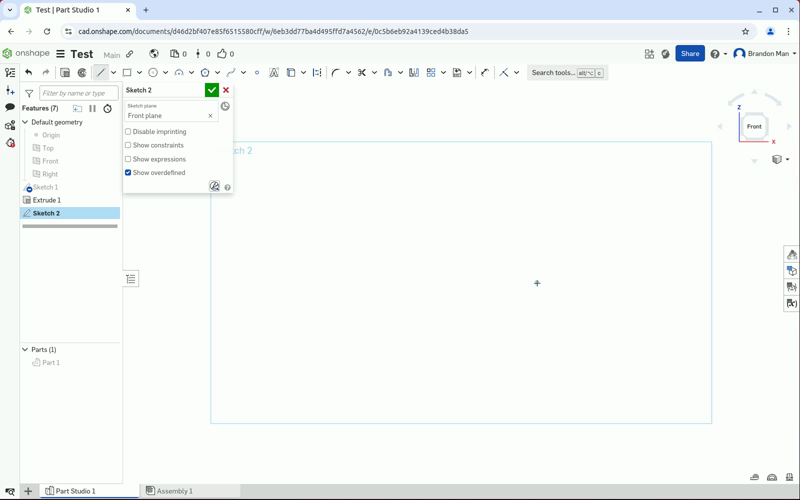
mouse_move(567, 282)
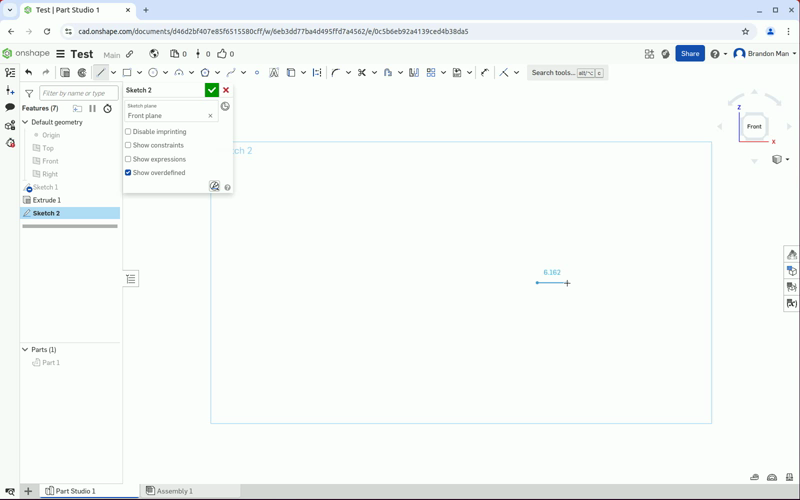
mouse_move(570, 282)
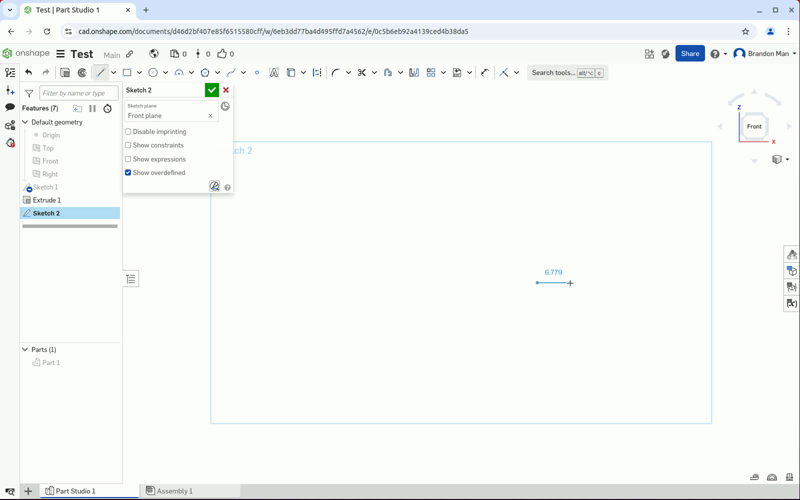
click(570, 282)
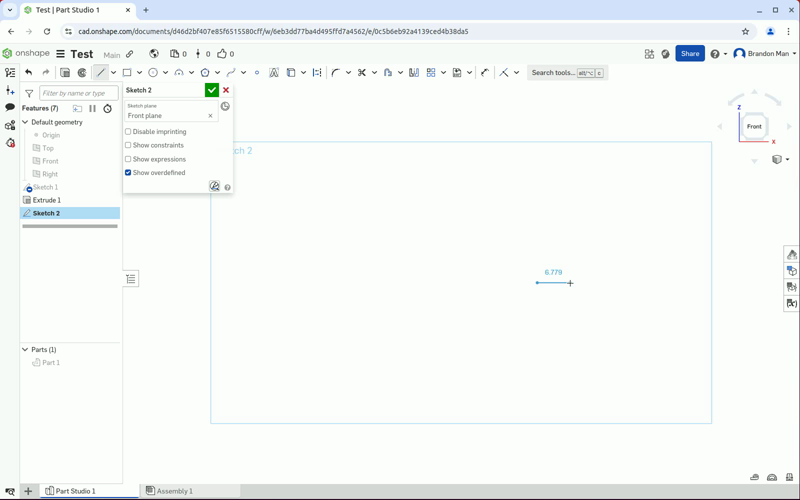
key_up(shift)
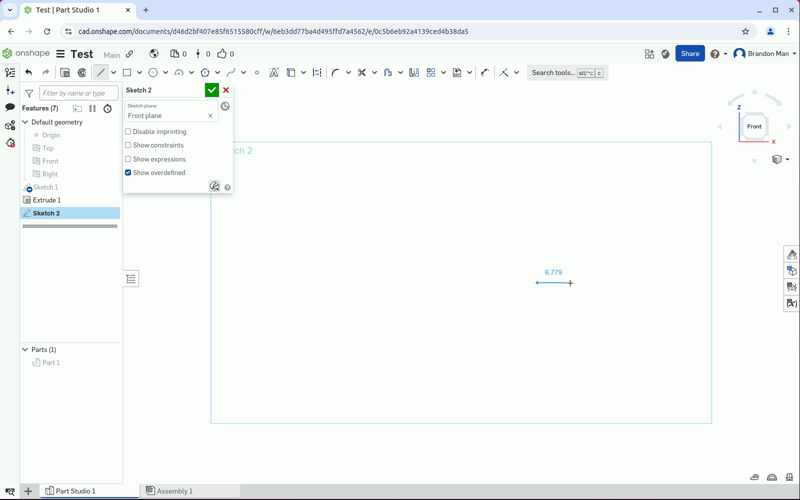
key_down(shift)
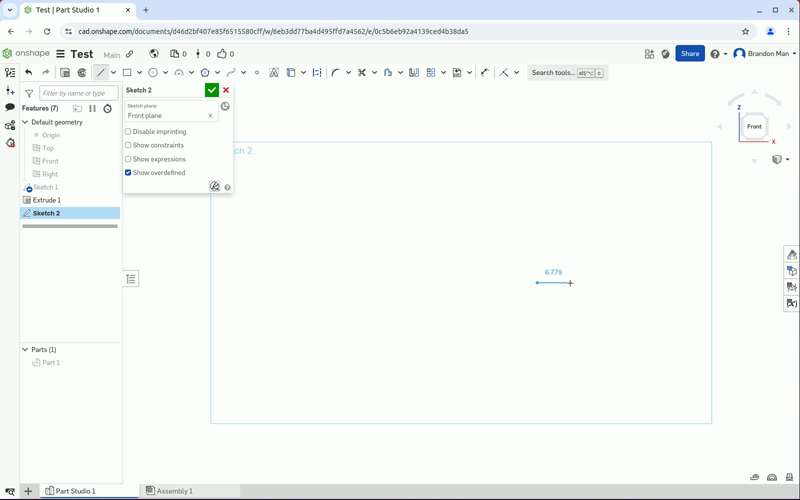
mouse_move(589, 282)
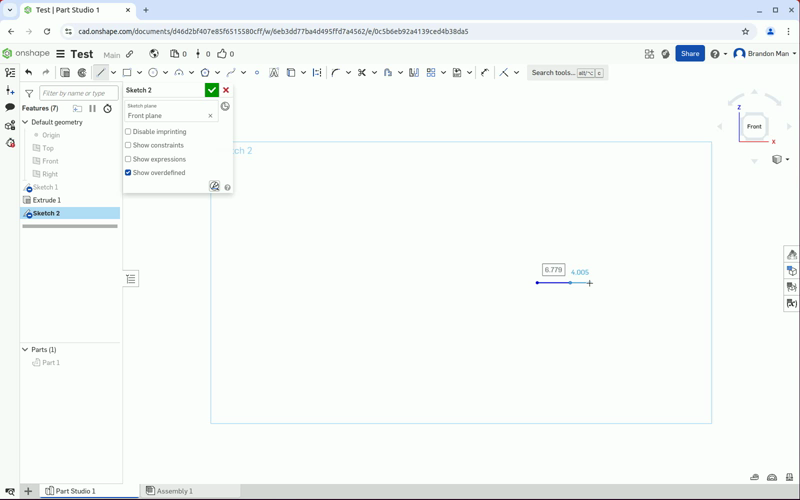
mouse_move(570, 240)
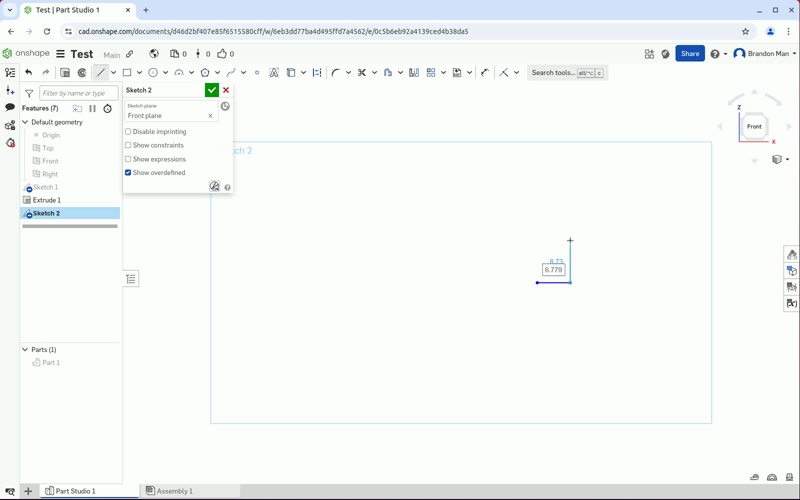
click(570, 240)
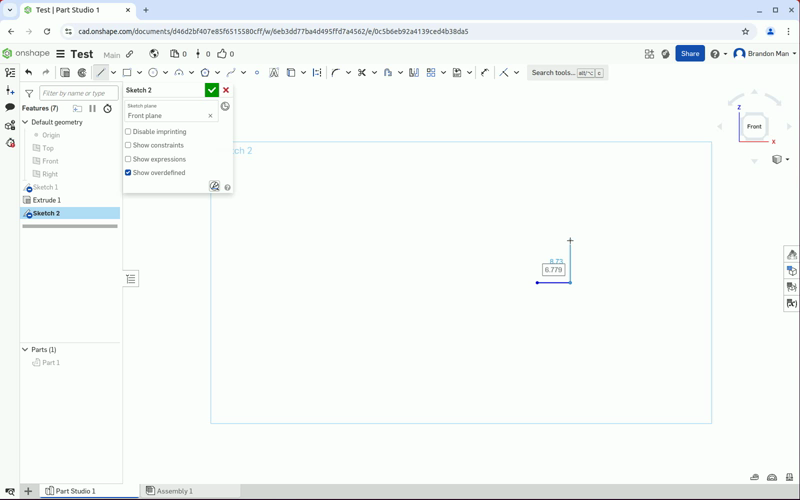
key_up(shift)
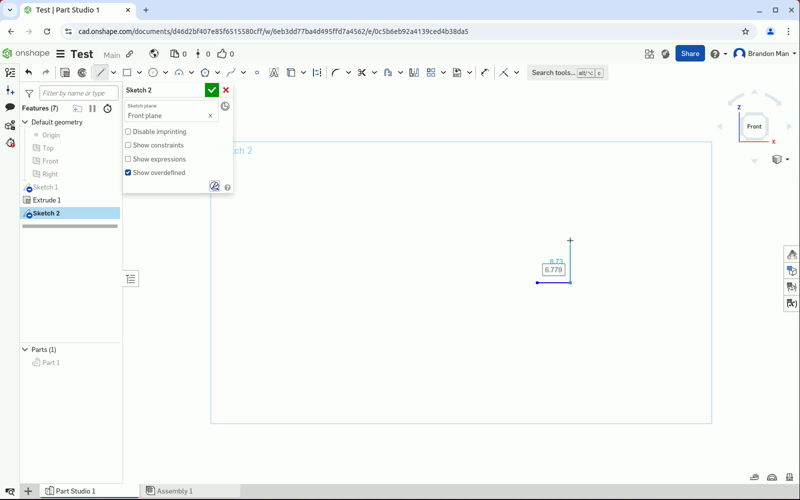
key_down(shift)
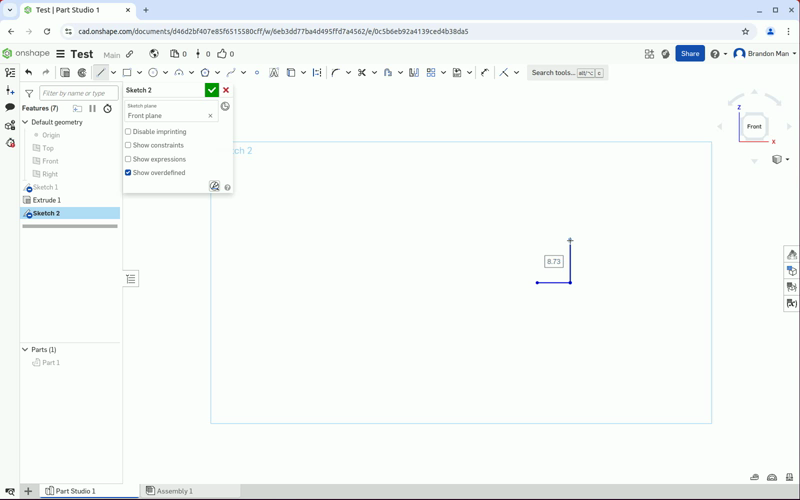
mouse_move(589, 240)
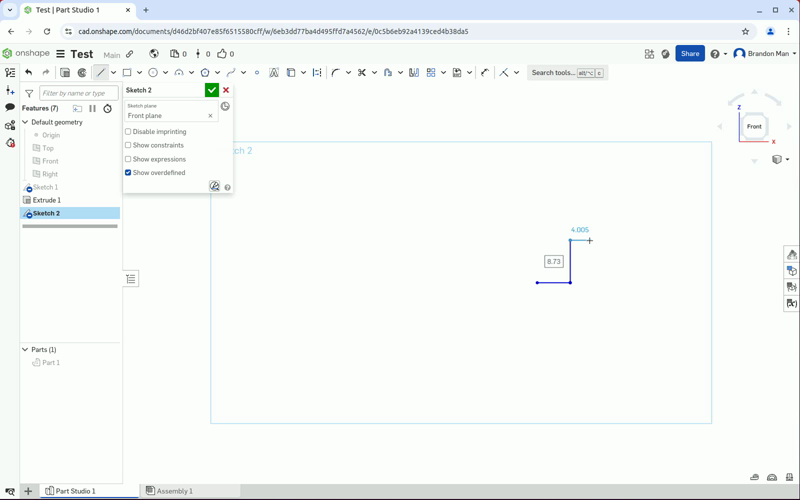
mouse_move(537, 240)
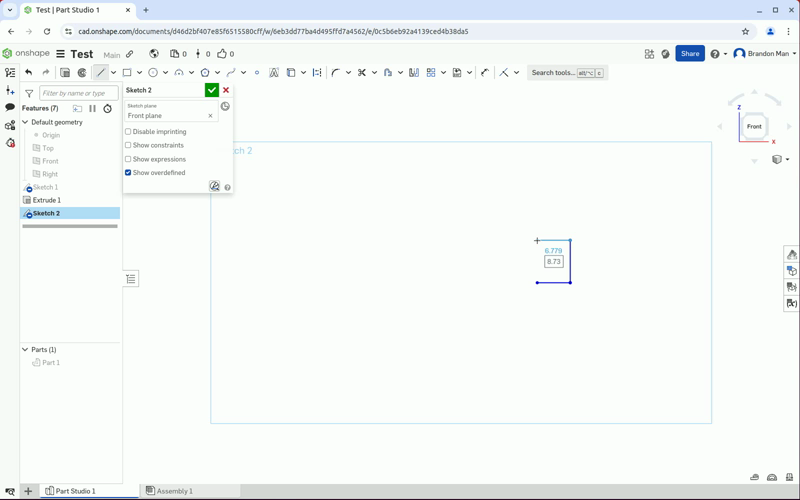
click(537, 240)
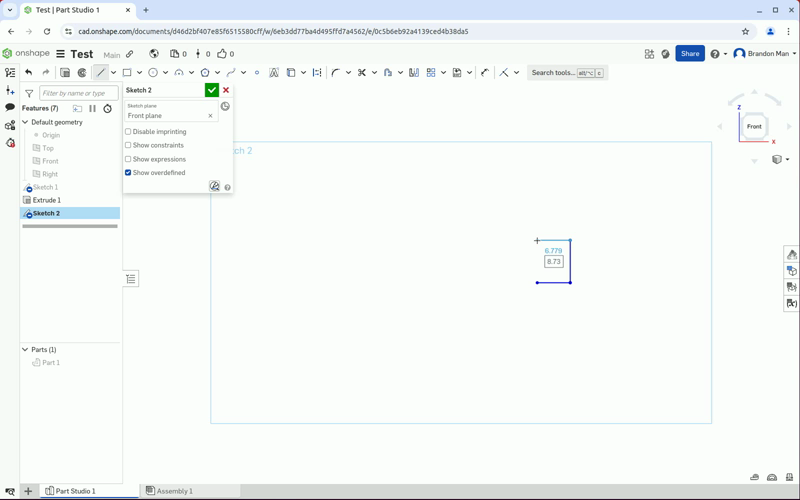
key_up(shift)
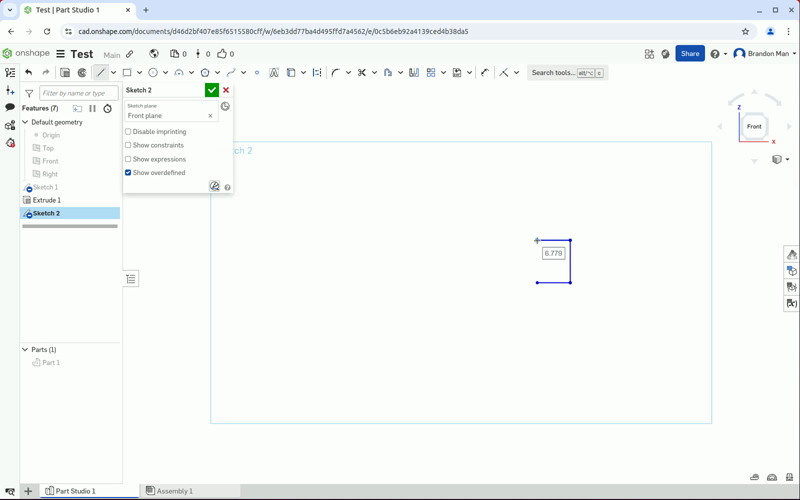
mouse_move(567, 240)
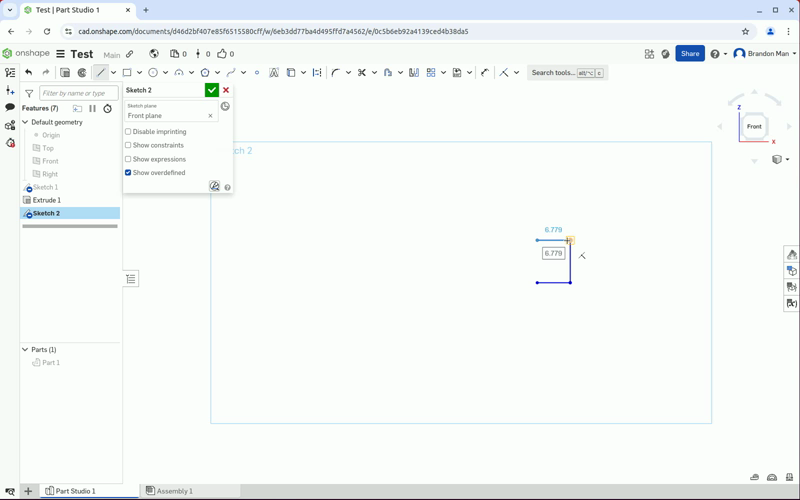
key_down(shift)
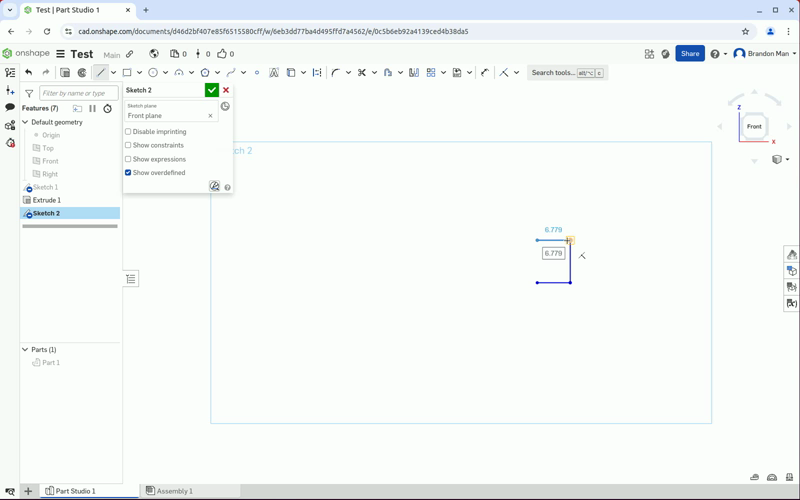
mouse_move(537, 282)
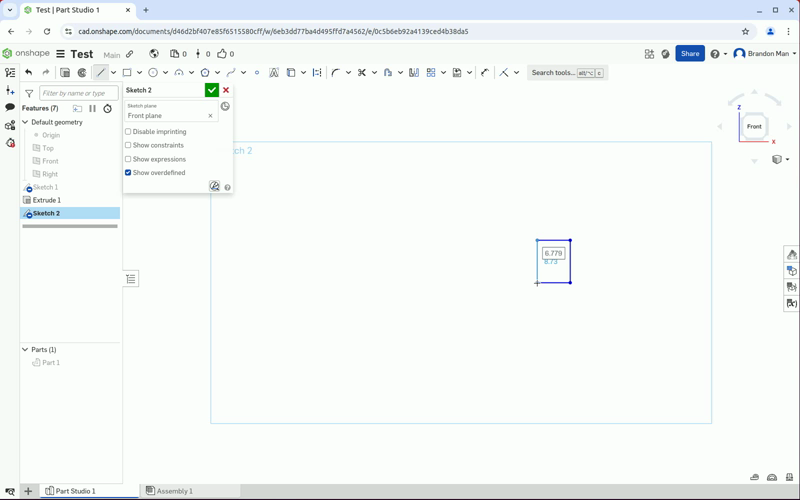
key_up(shift)
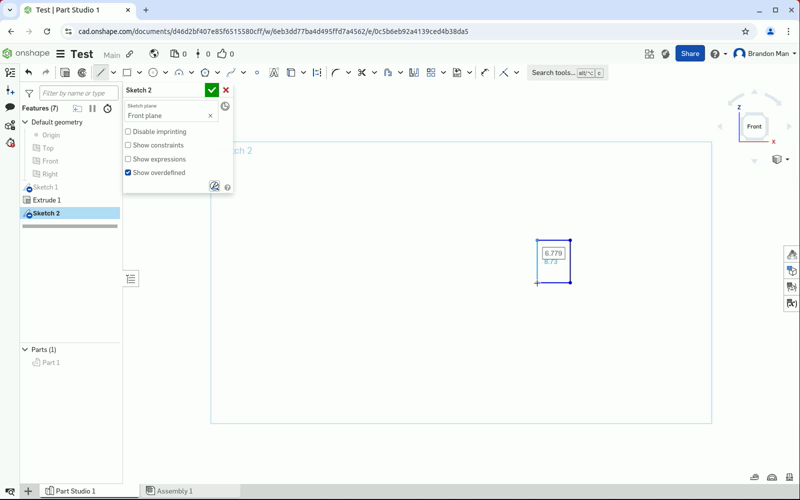
click(537, 282)
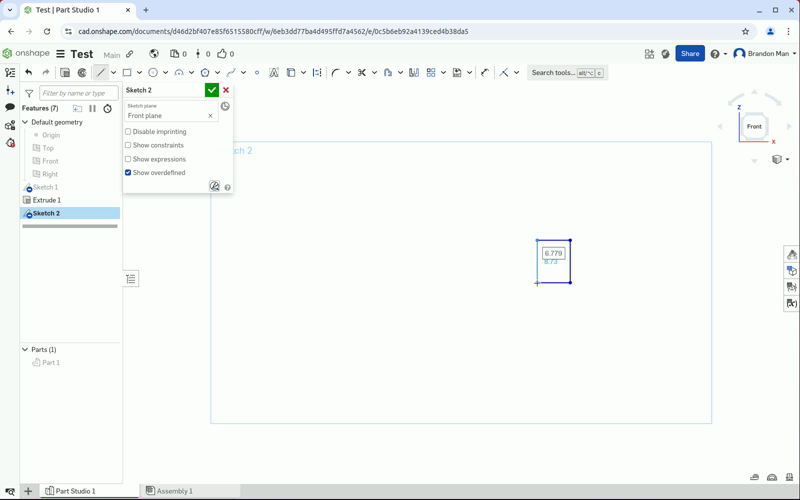
key(esc)
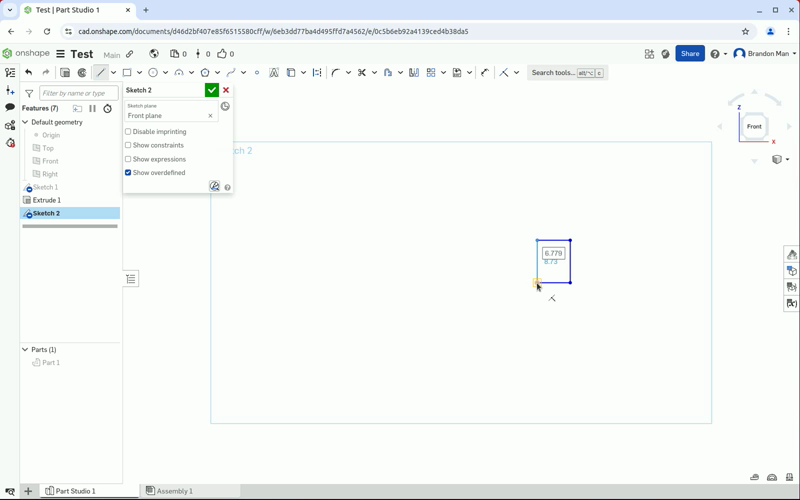
mouse_move(558, 280)
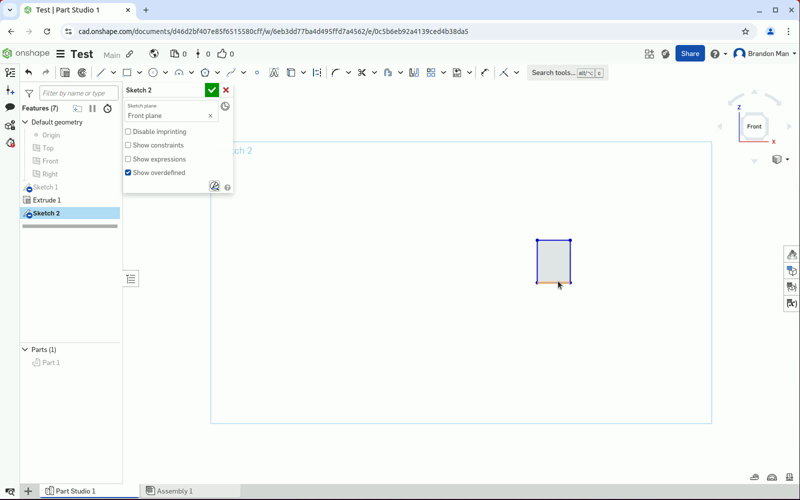
scroll(6)
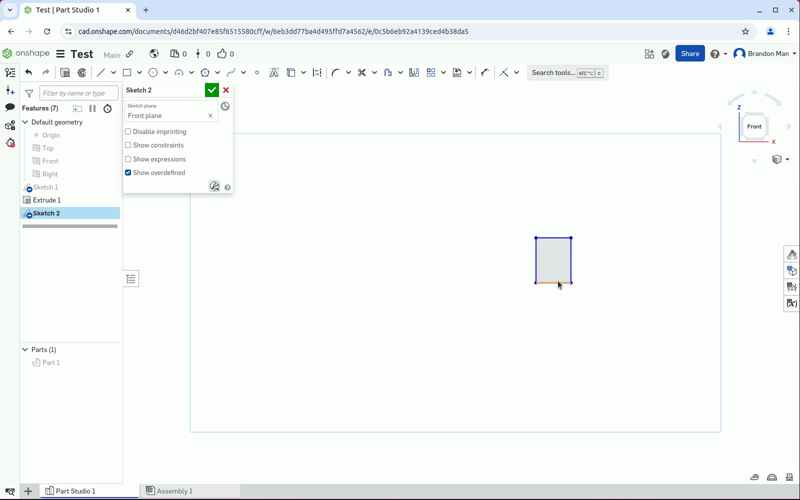
scroll(6)
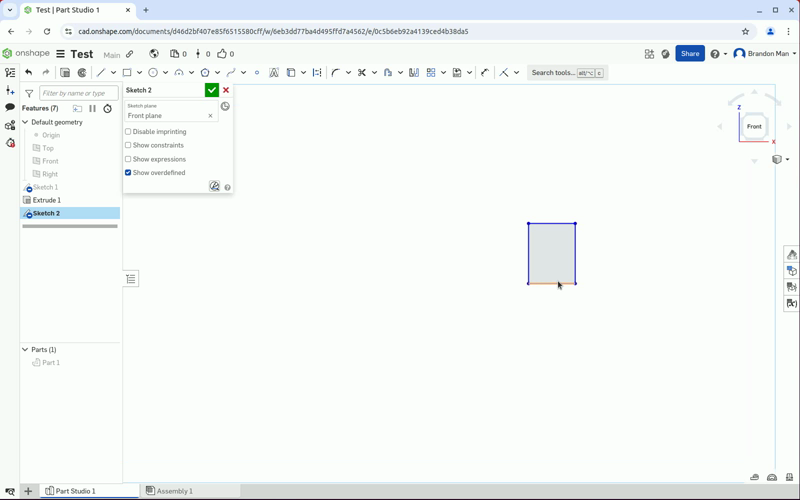
scroll(6)
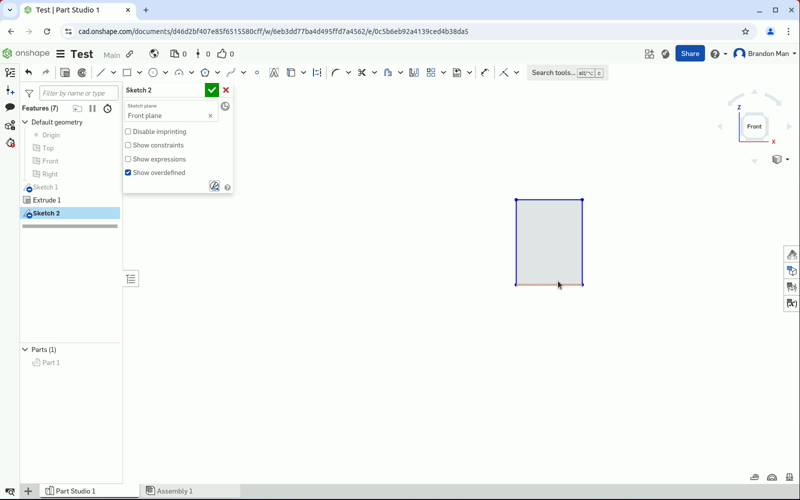
scroll(6)
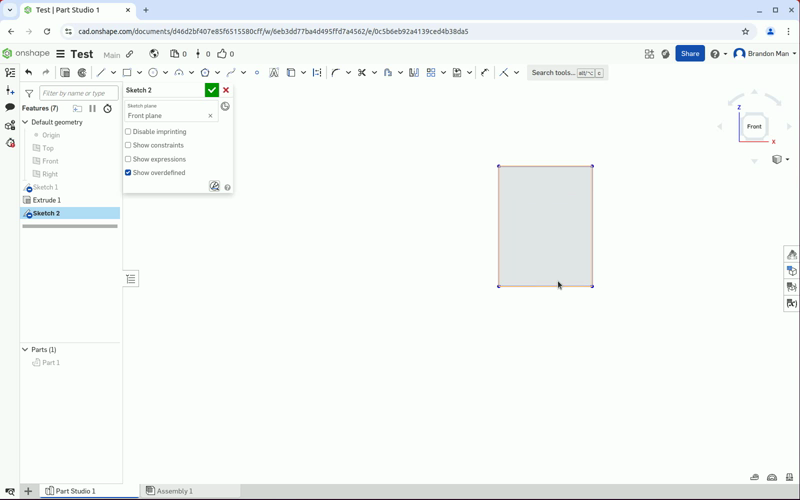
scroll(6)
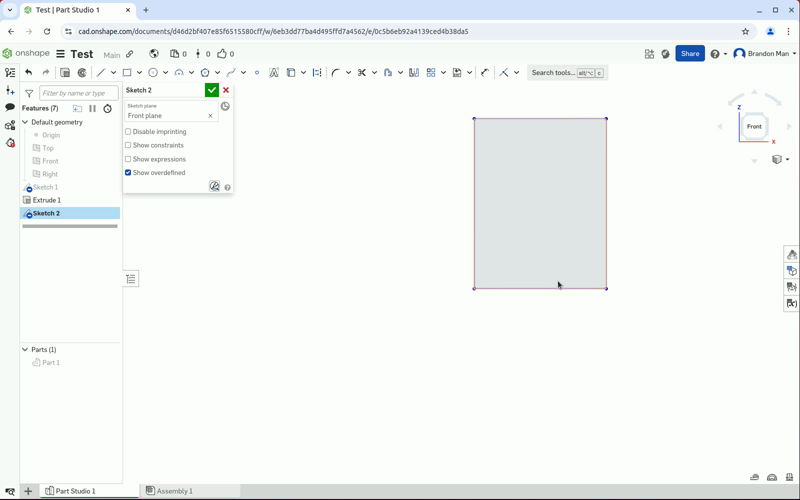
scroll(6)
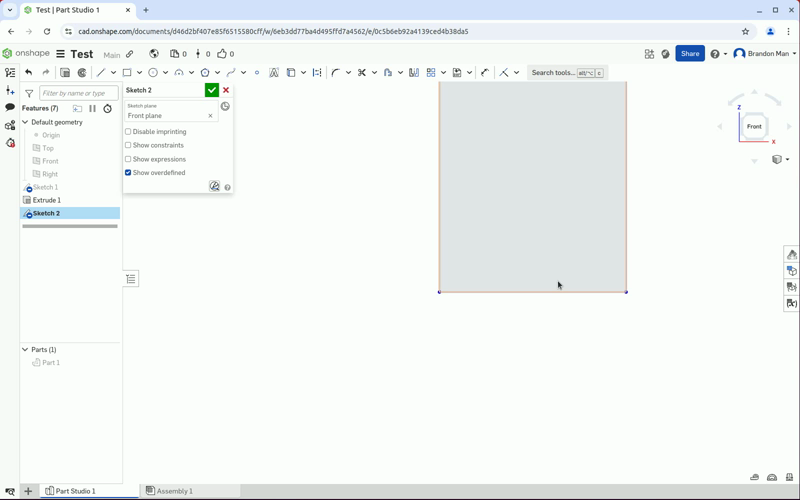
scroll(6)
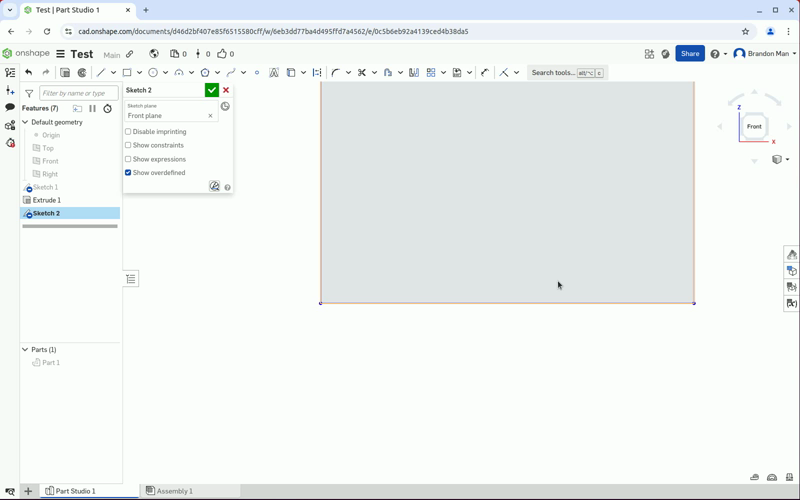
click(558, 280)
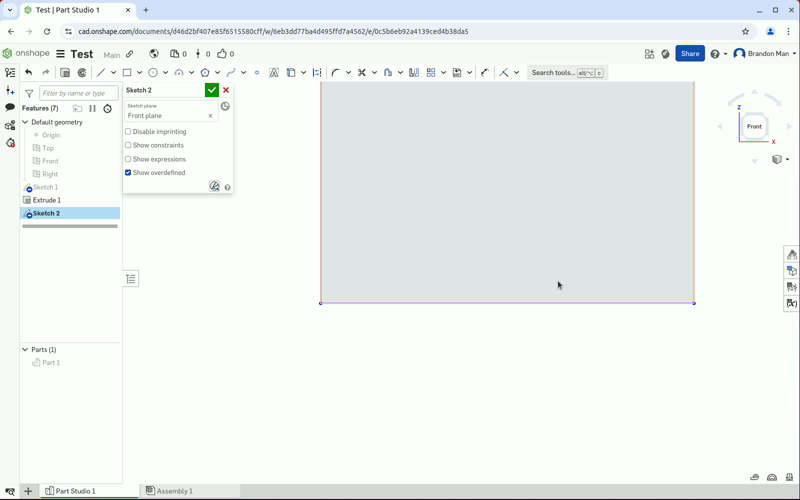
scroll(-6)
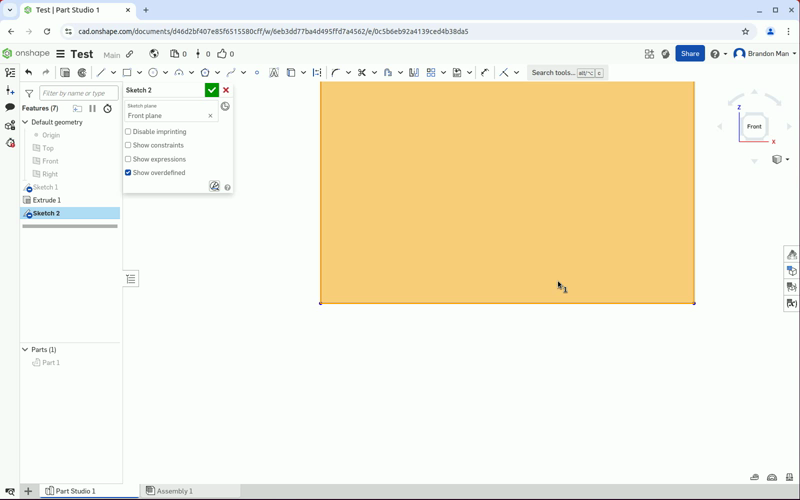
scroll(-6)
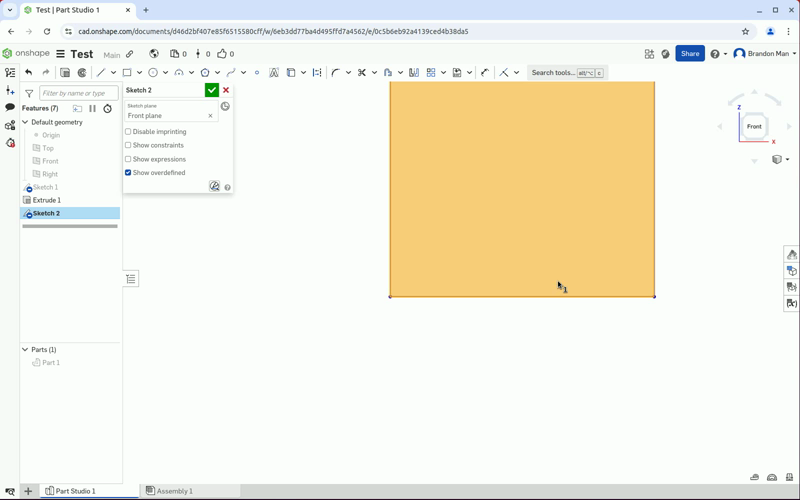
scroll(-6)
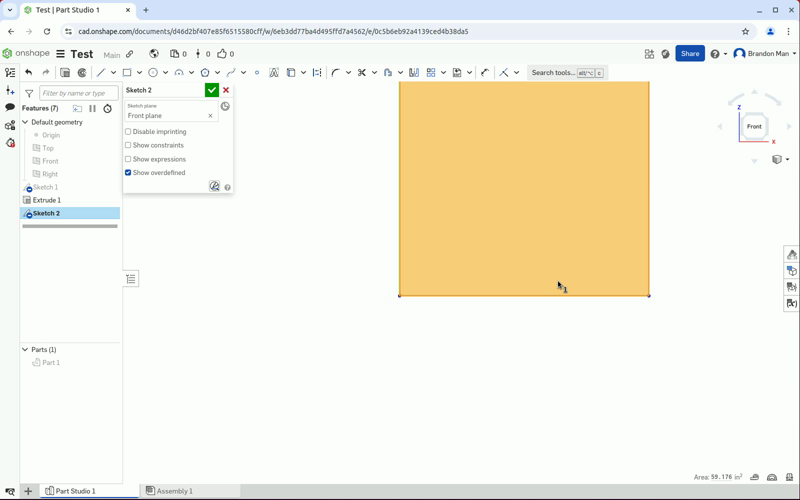
scroll(-6)
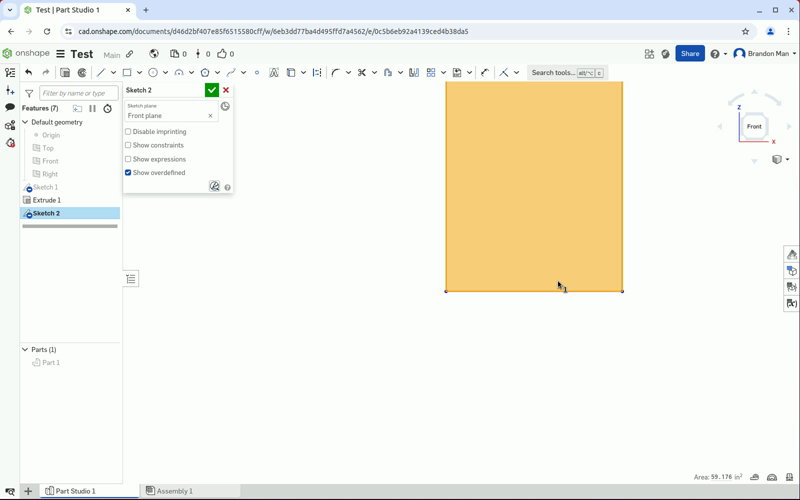
scroll(-6)
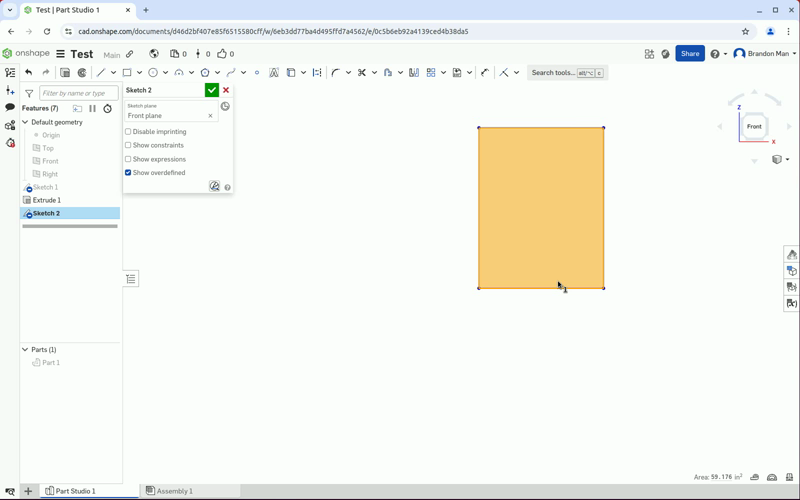
scroll(-6)
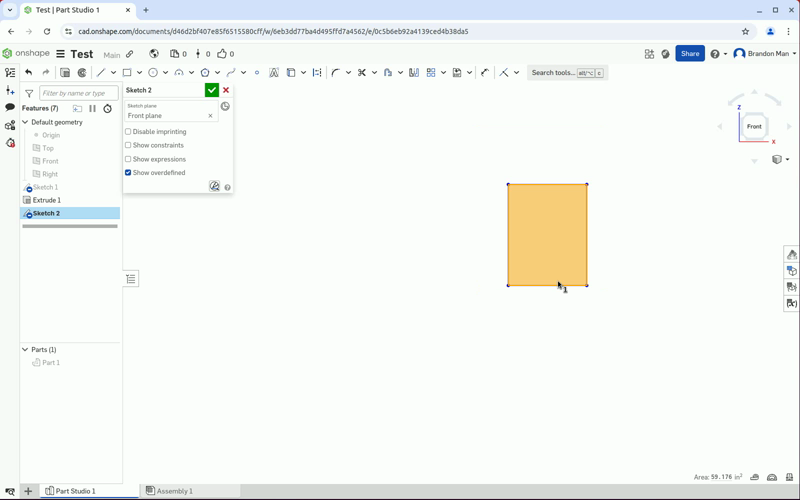
scroll(-6)
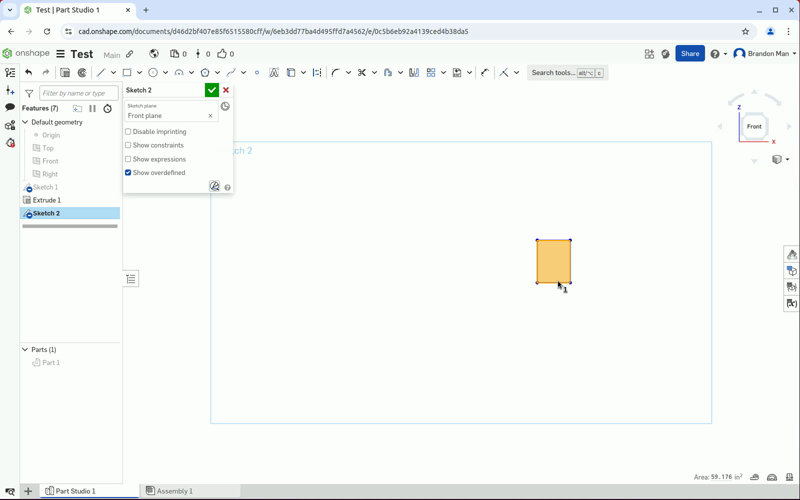
mouse_move(73, 352)
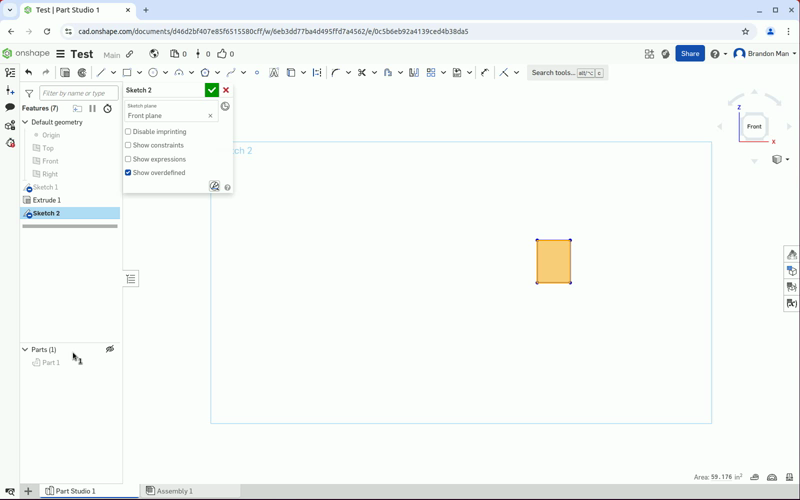
key(shift+y)
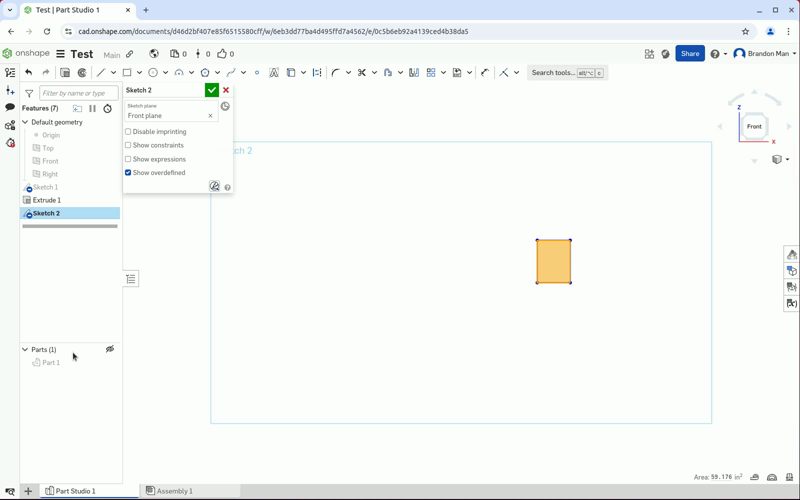
key(shift+e)
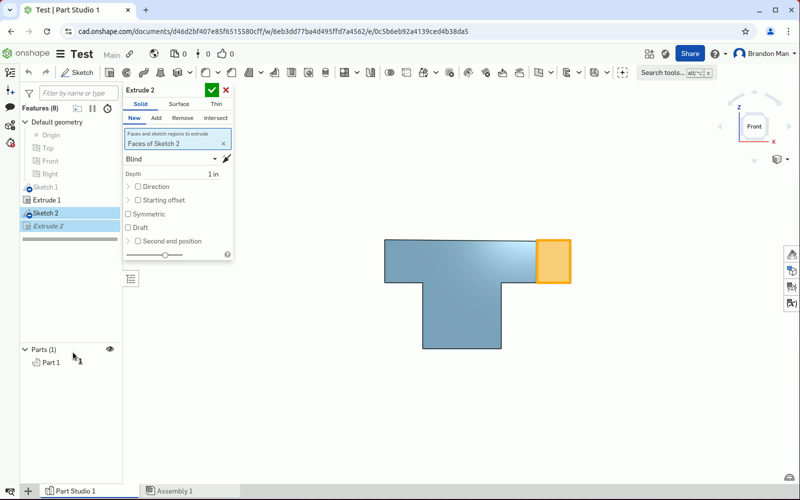
mouse_move(143, 106)
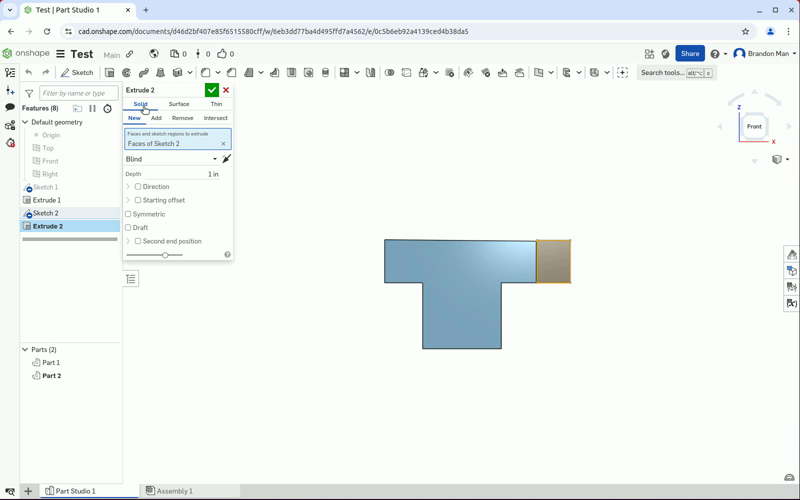
click(143, 106)
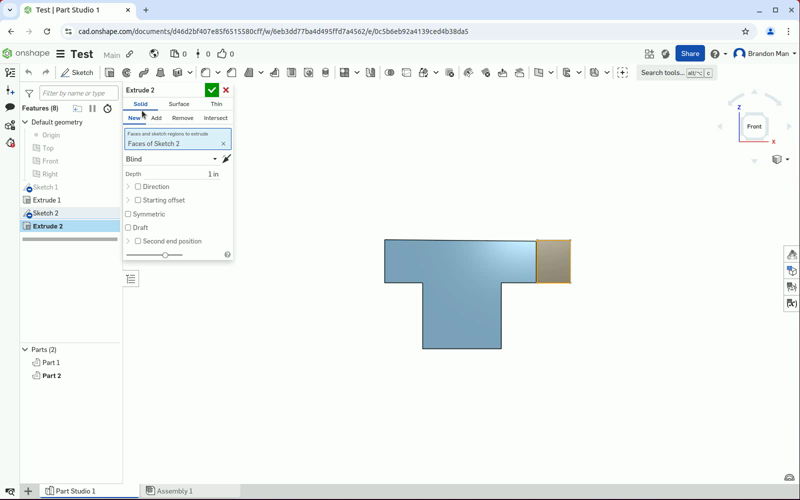
mouse_move(137, 120)
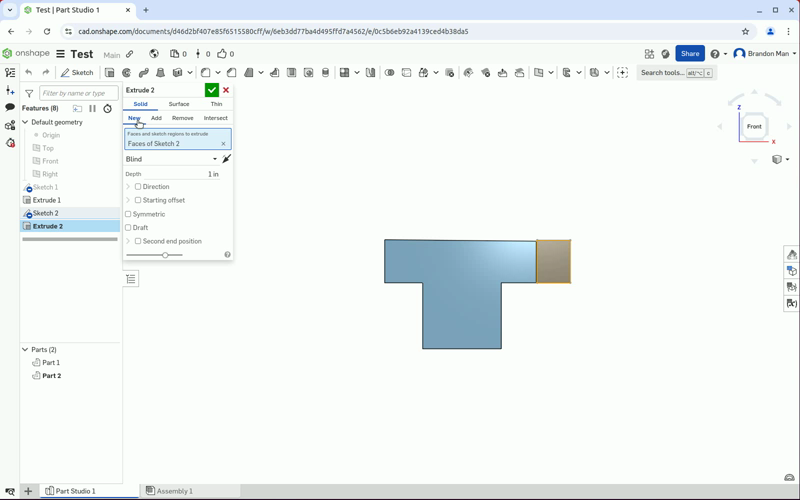
click(137, 120)
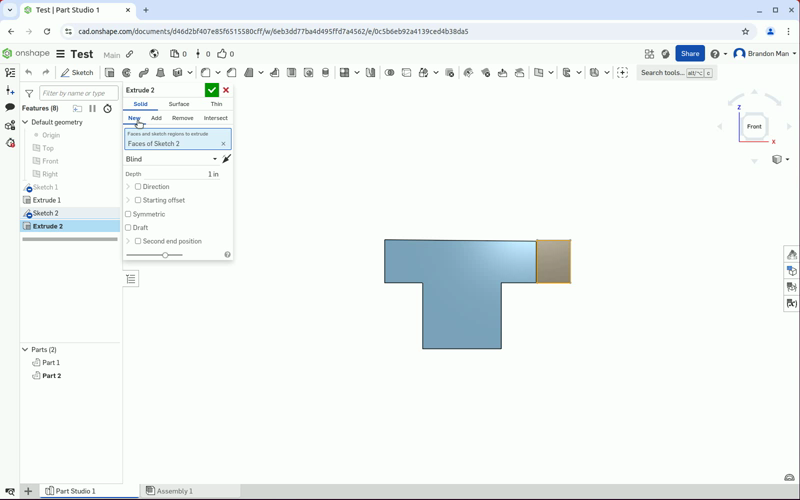
key(tab, 4)
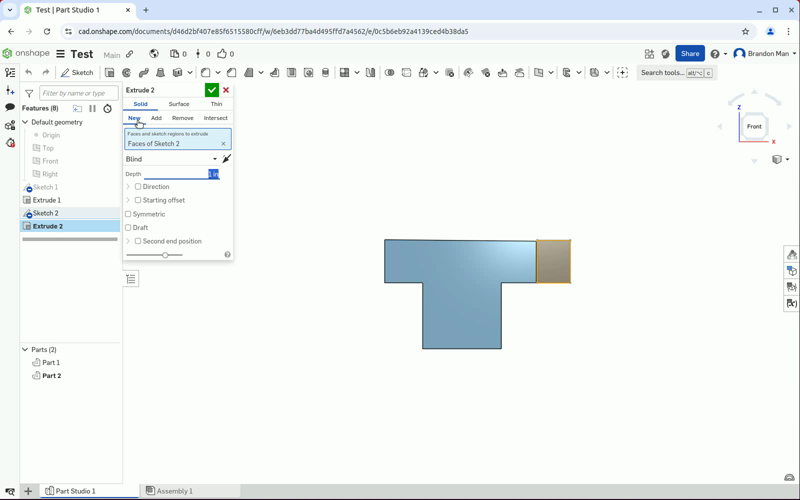
text(20.701)
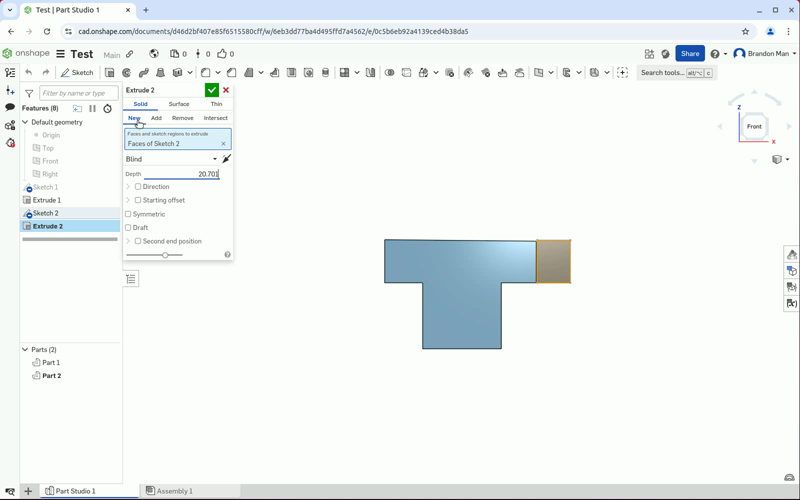
key(enter)
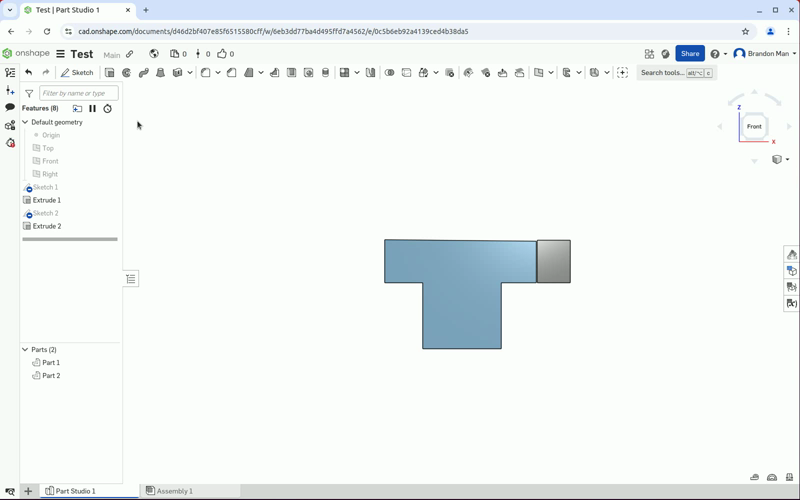
key(shift+h)
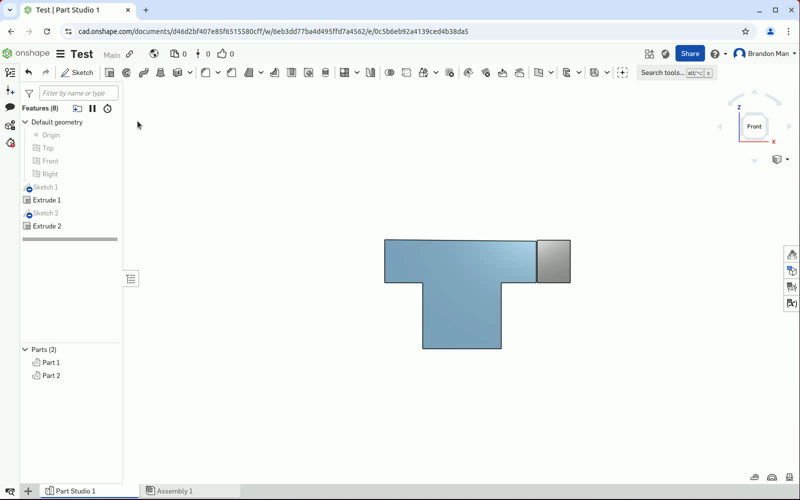
key(shift+h)
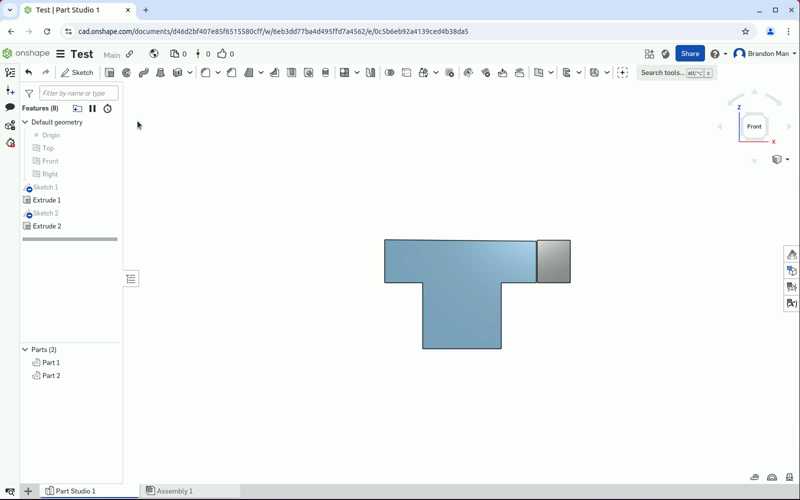
mouse_move(73, 189)
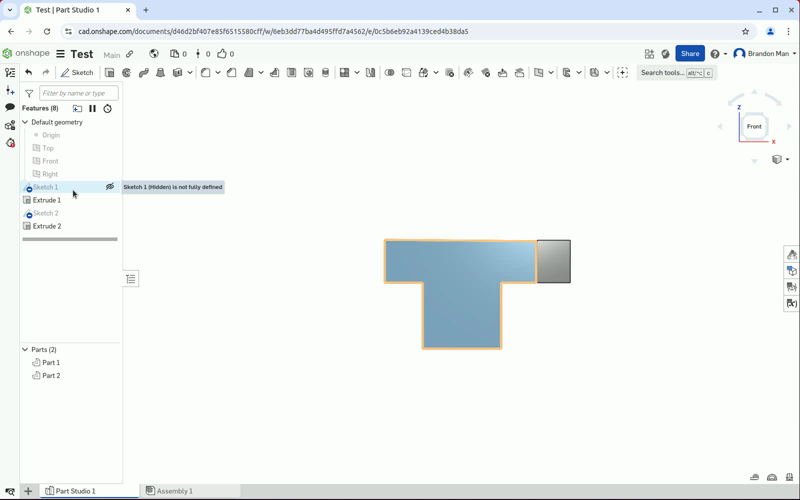
click(73, 189)
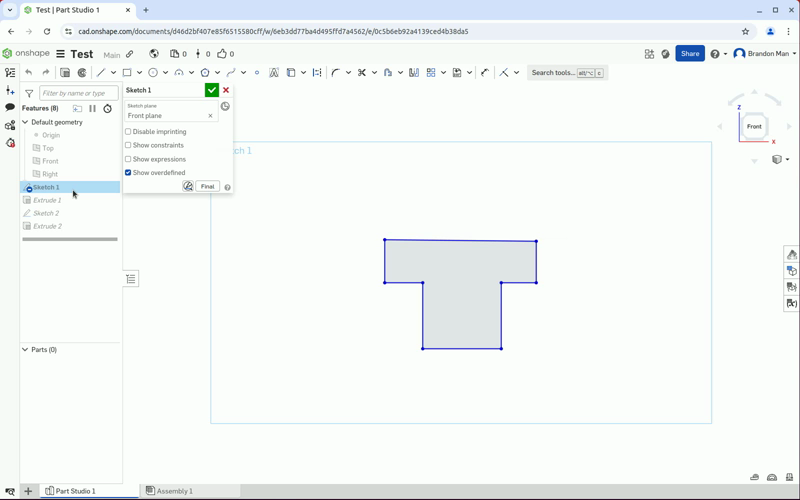
mouse_move(229, 92)
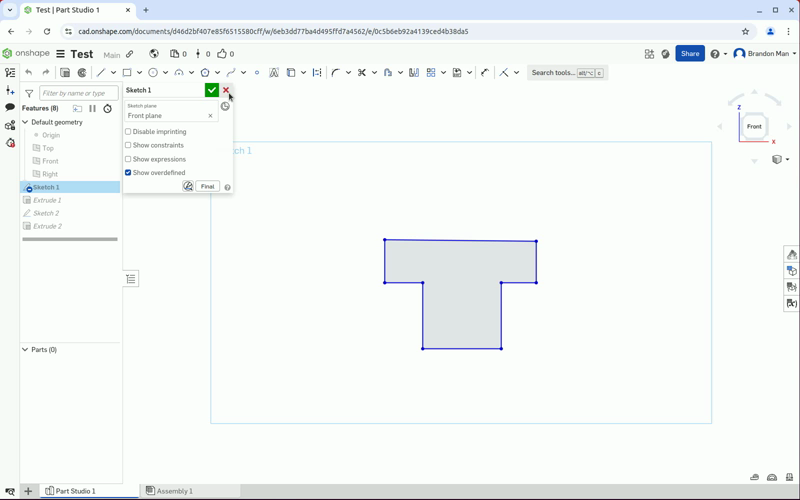
click(229, 92)
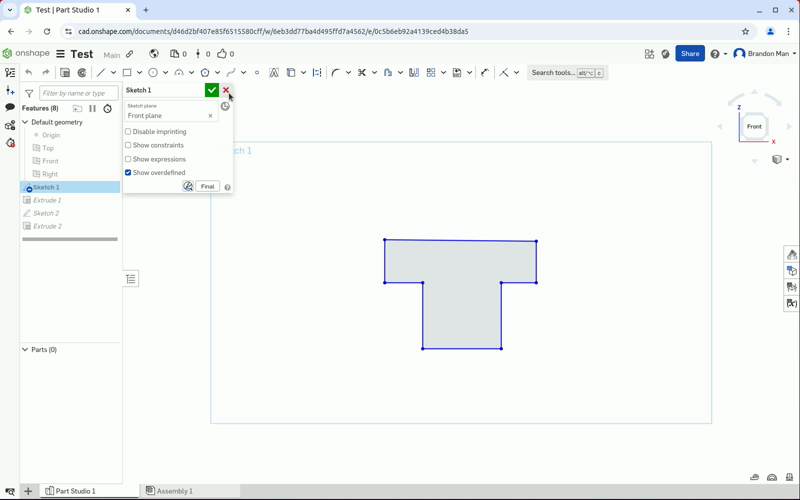
key(shift+s)
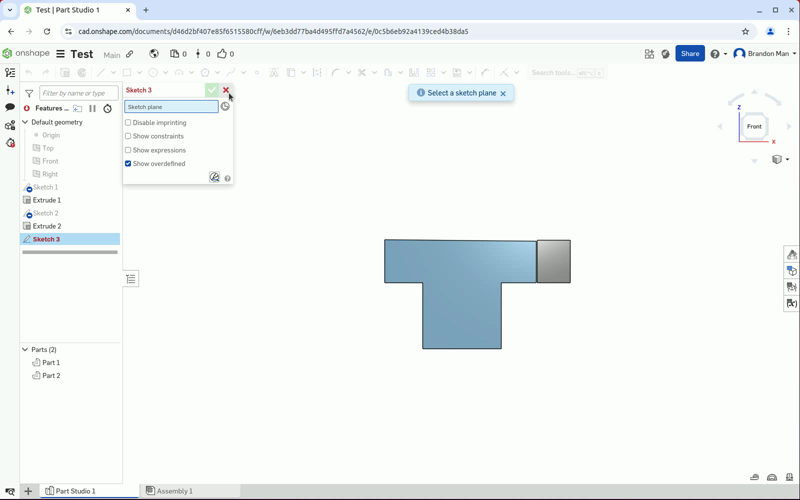
mouse_move(73, 163)
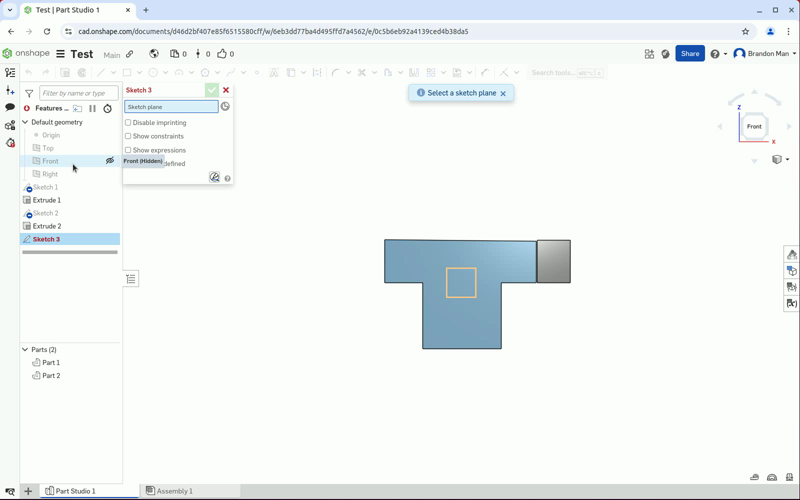
click(73, 163)
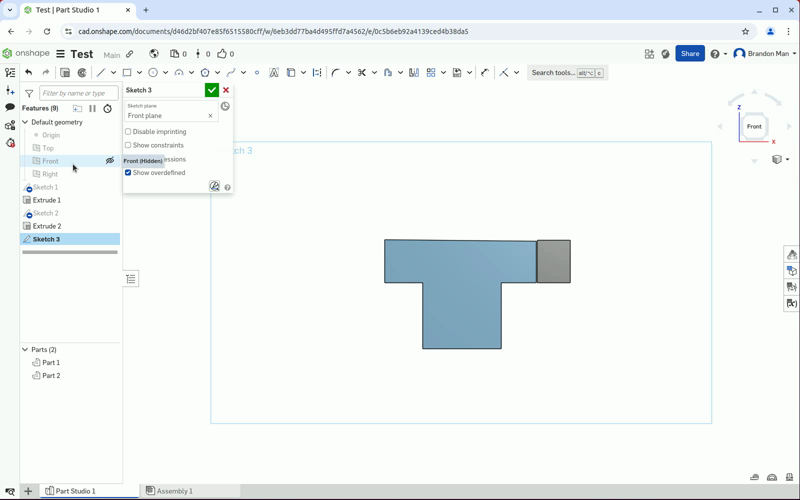
mouse_move(73, 352)
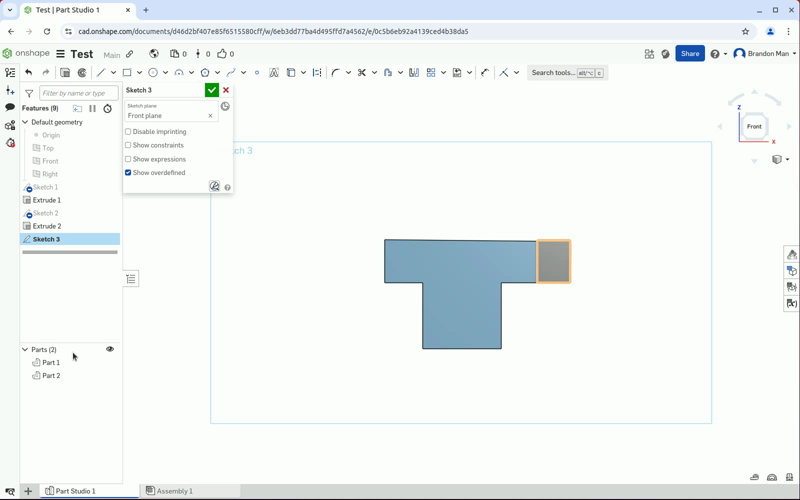
key(y)
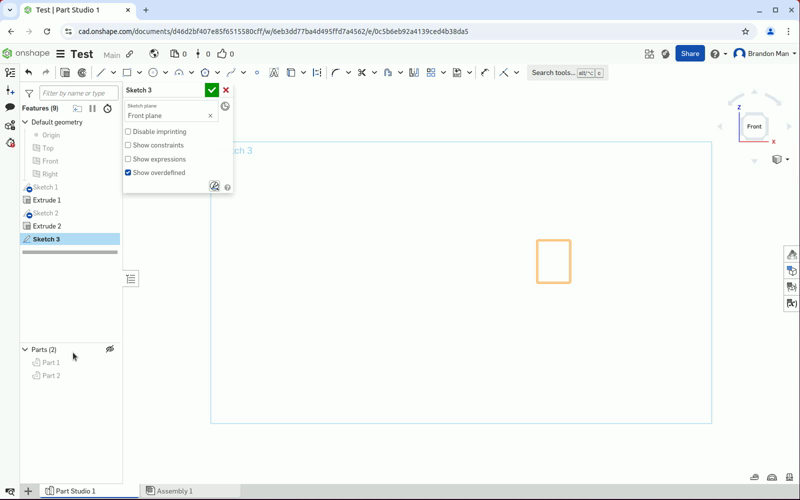
key(l)
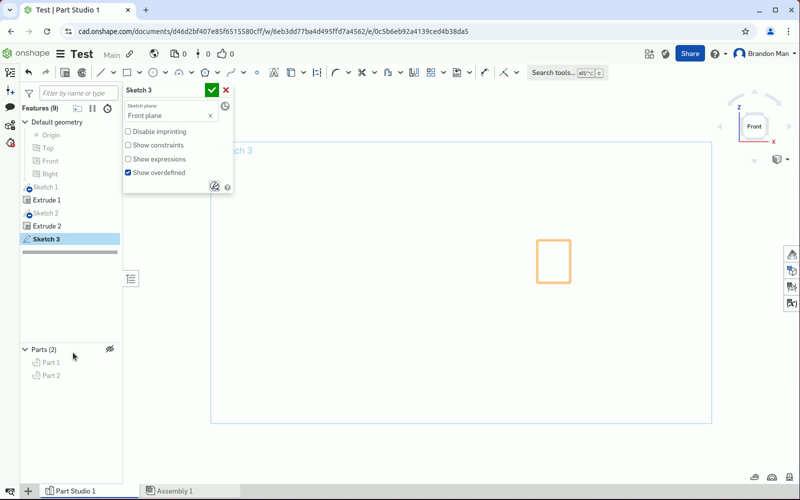
key_down(shift)
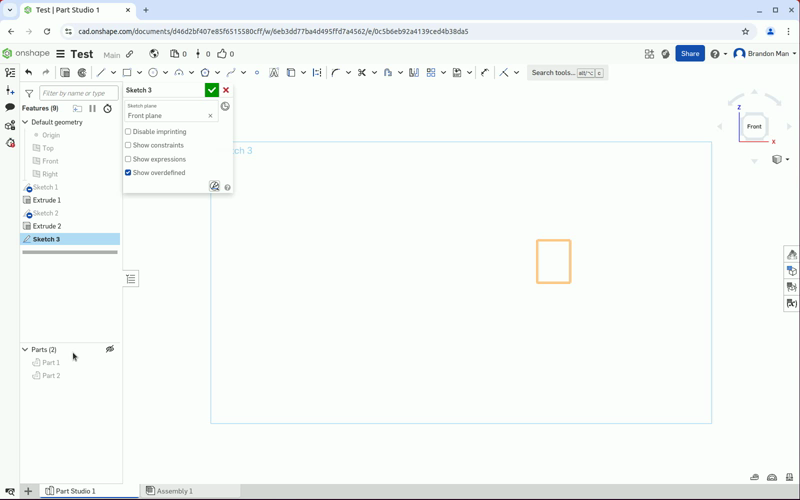
mouse_move(348, 282)
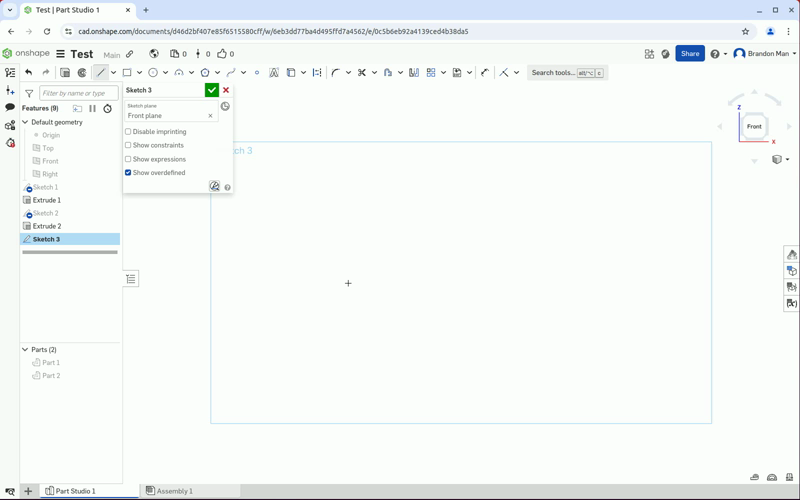
click(348, 282)
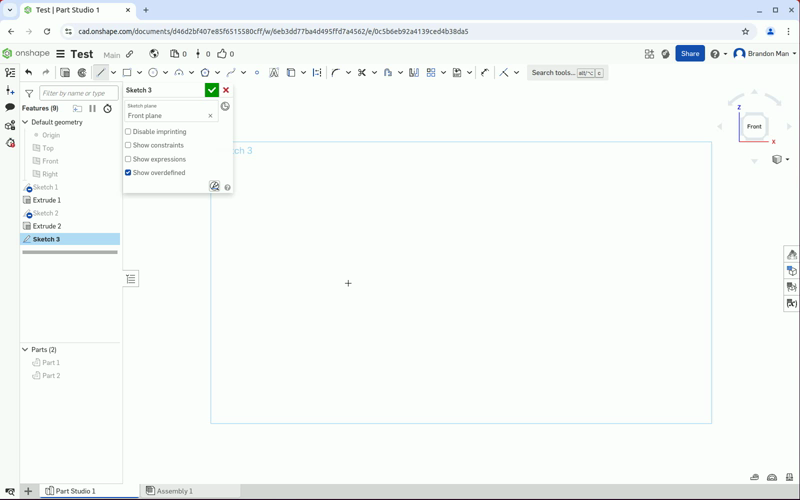
key_up(shift)
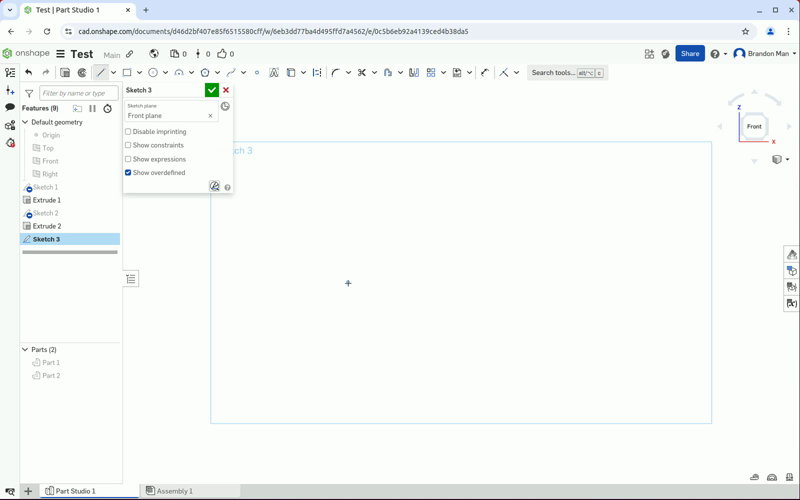
key_down(shift)
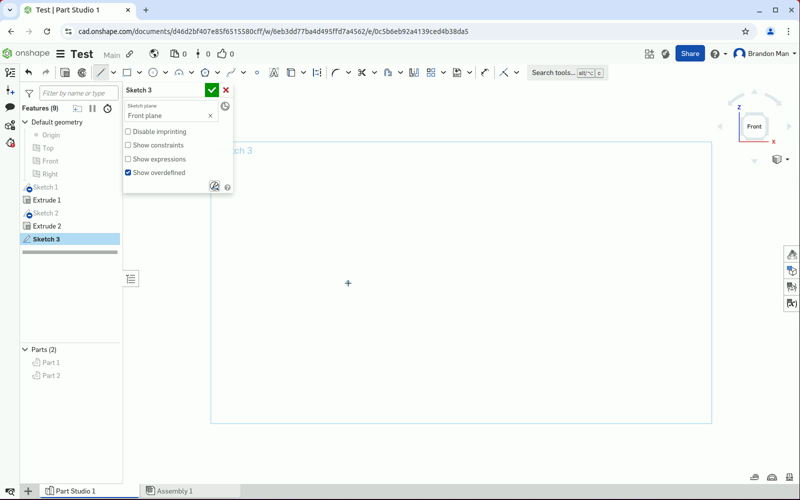
mouse_move(378, 282)
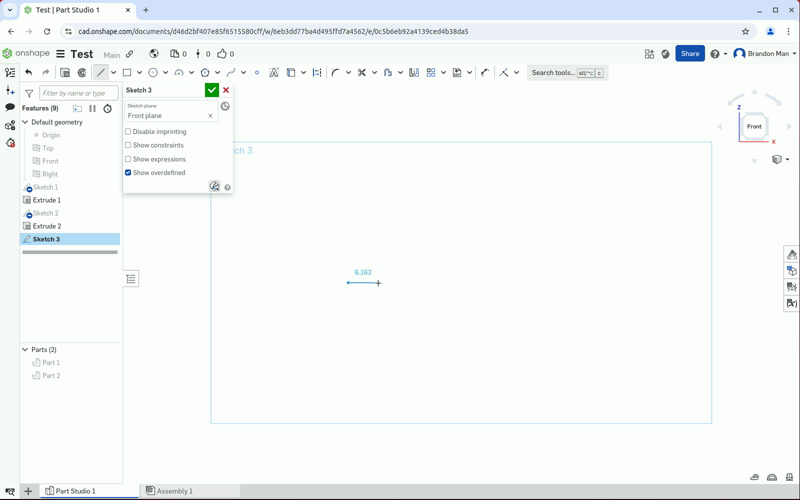
mouse_move(385, 282)
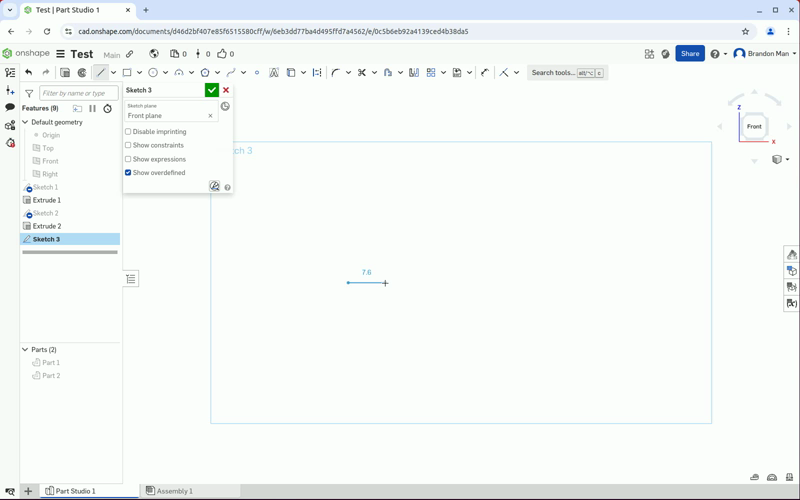
click(385, 282)
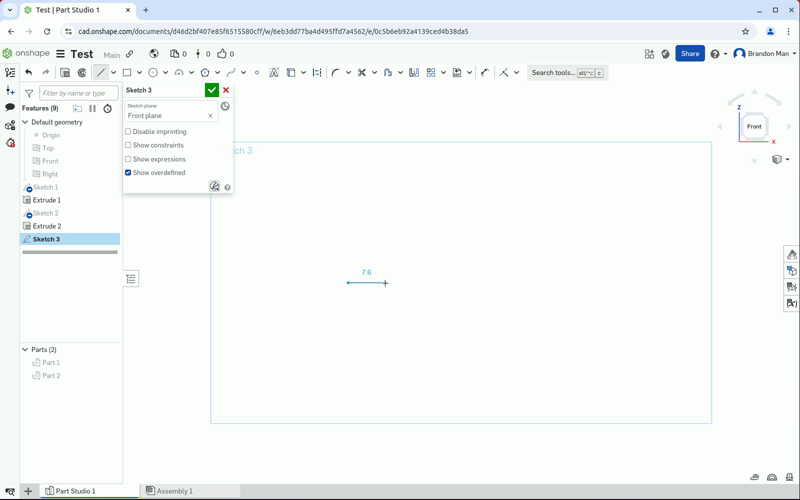
key_up(shift)
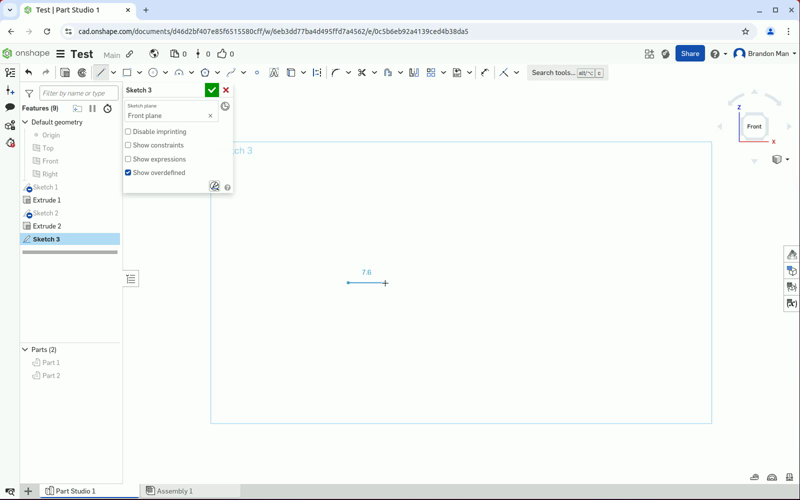
key_down(shift)
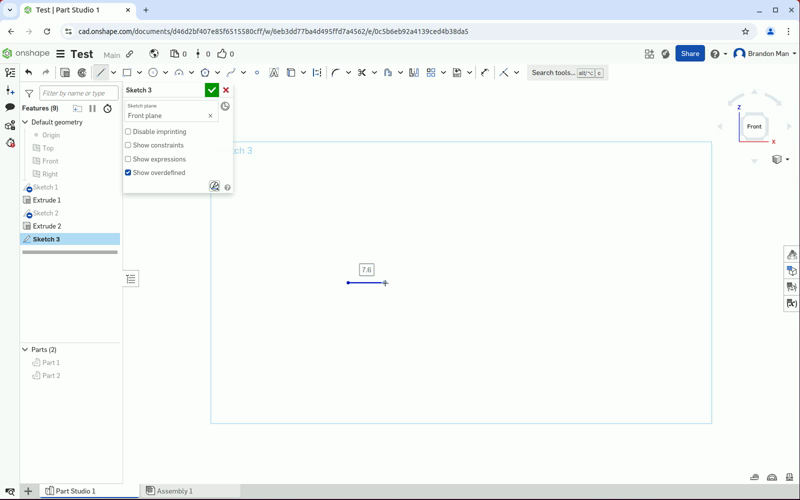
mouse_move(415, 282)
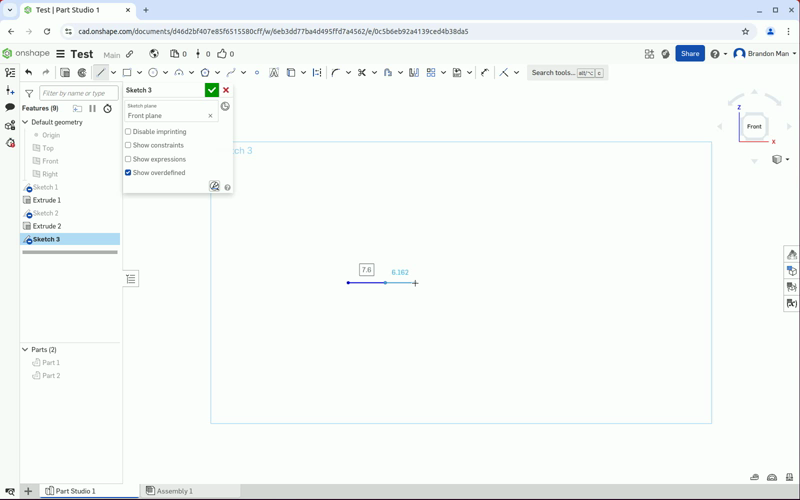
mouse_move(385, 240)
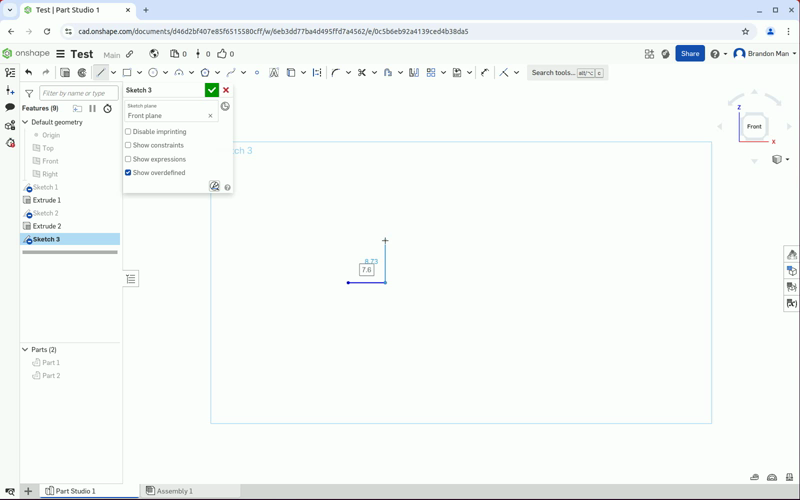
click(385, 240)
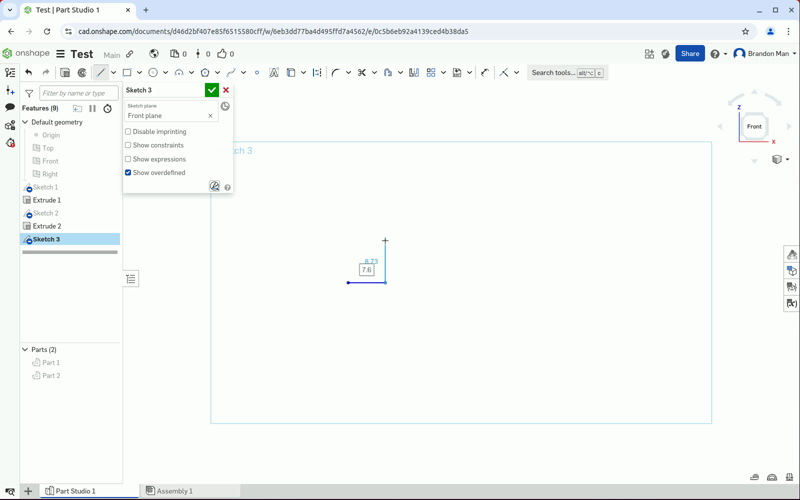
key_up(shift)
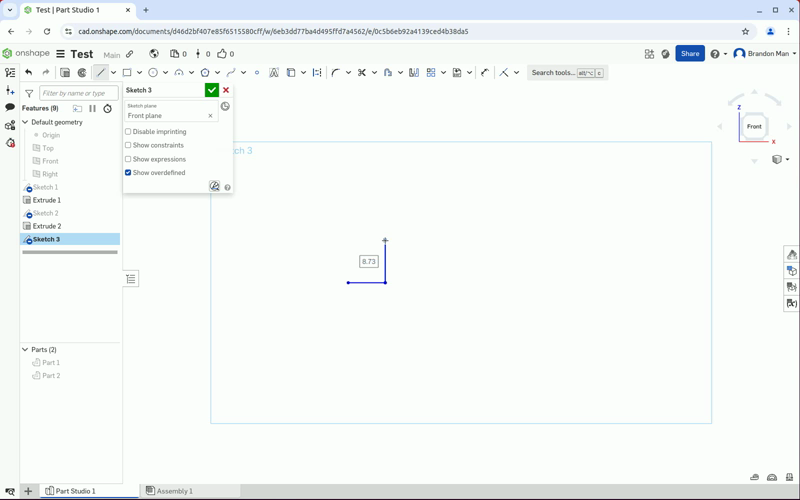
key_down(shift)
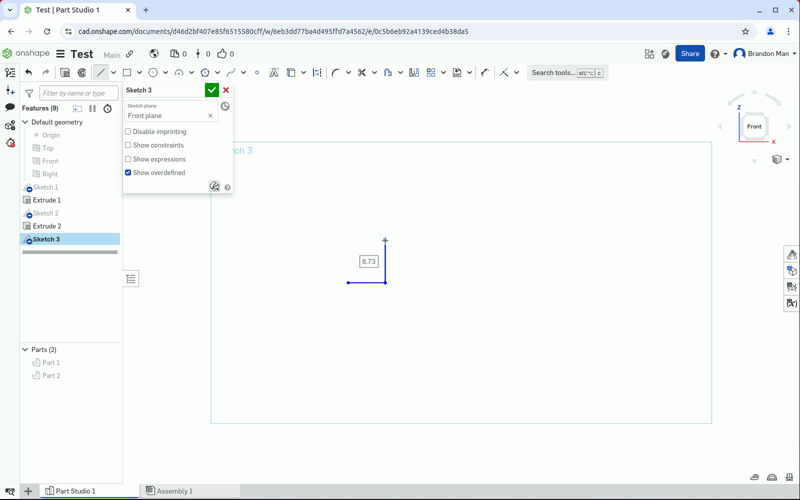
mouse_move(415, 240)
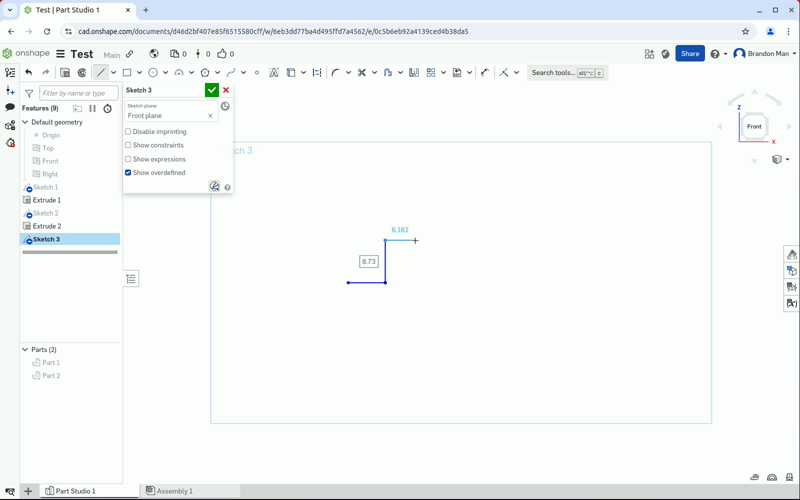
mouse_move(348, 240)
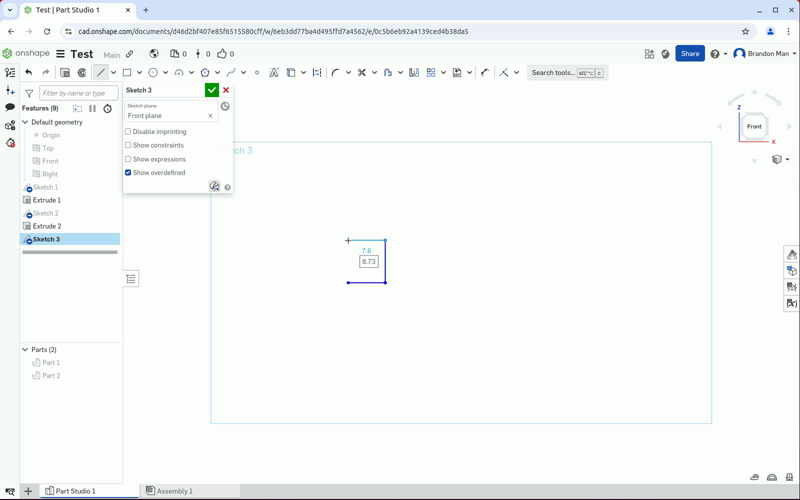
click(348, 240)
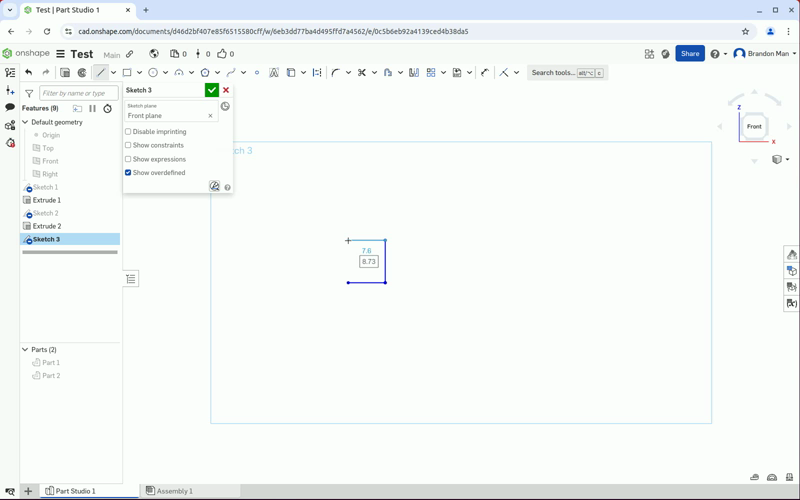
key_up(shift)
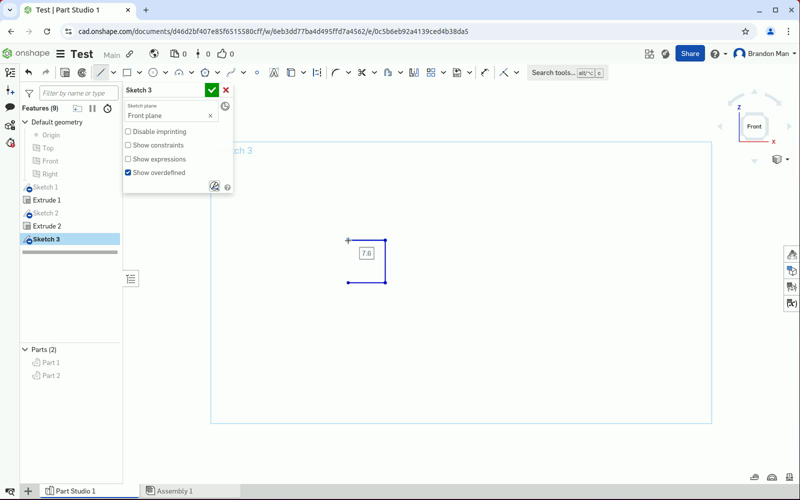
mouse_move(378, 240)
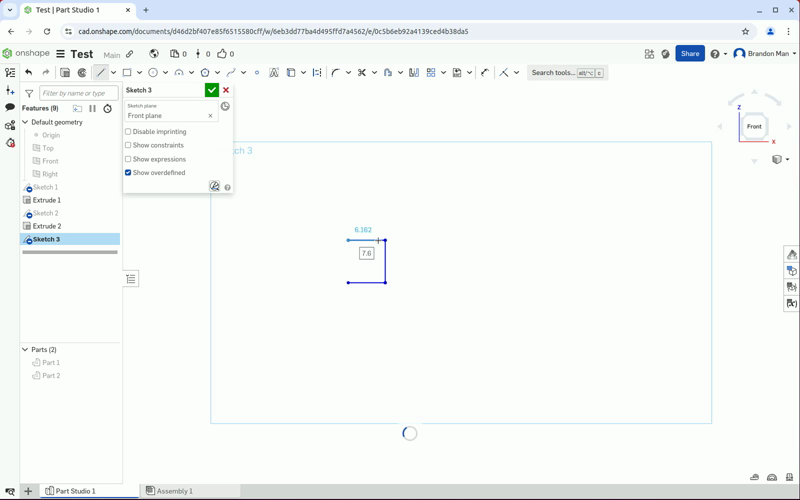
key_down(shift)
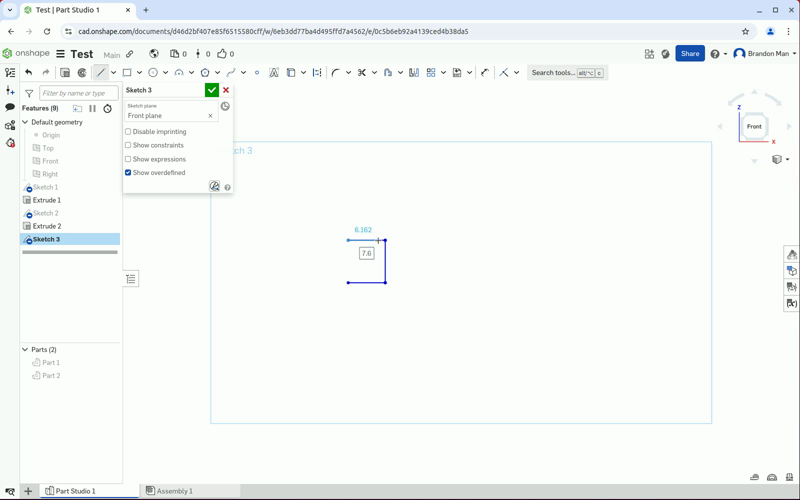
mouse_move(348, 282)
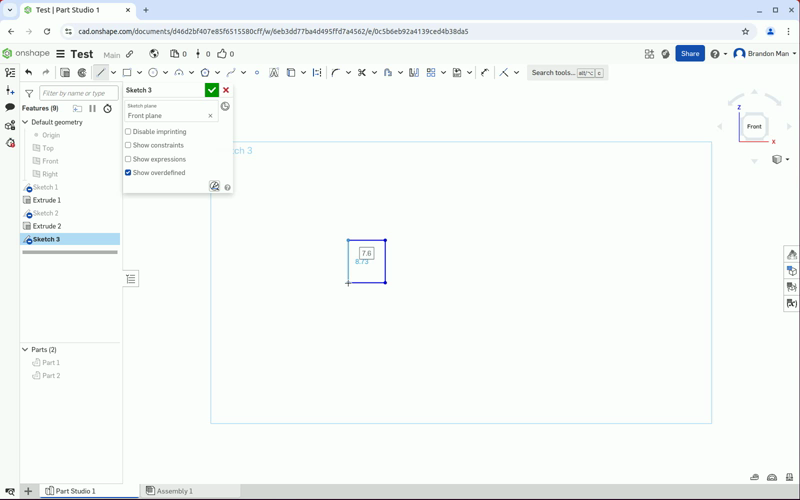
key_up(shift)
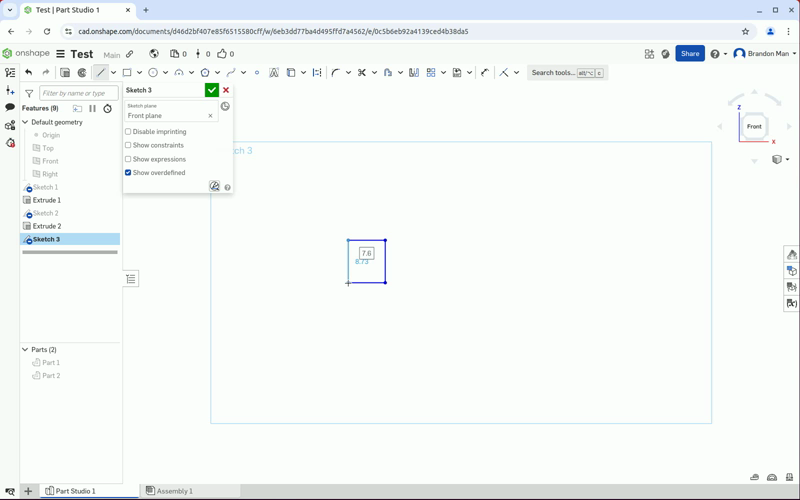
click(348, 282)
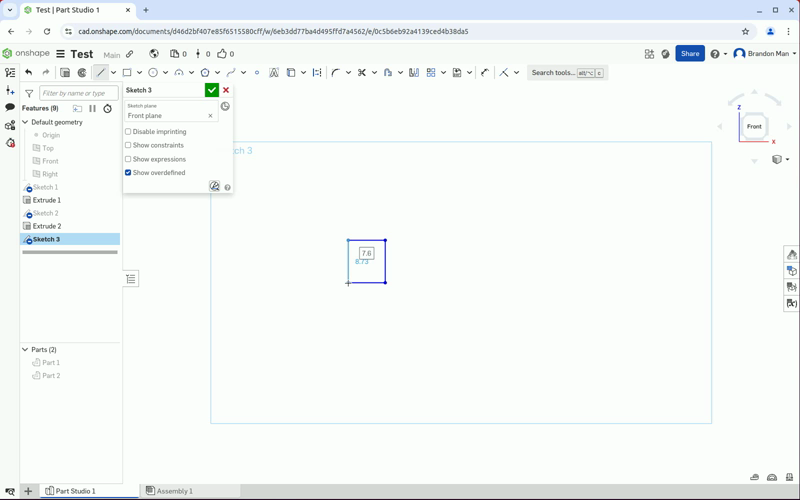
key(esc)
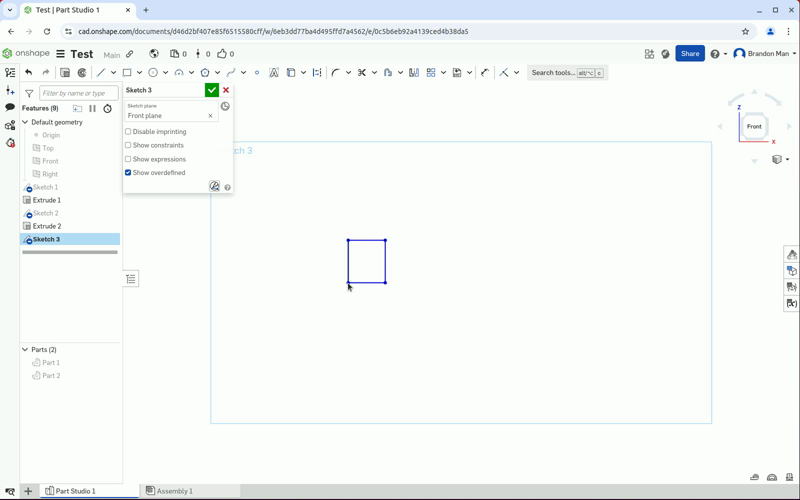
mouse_move(351, 260)
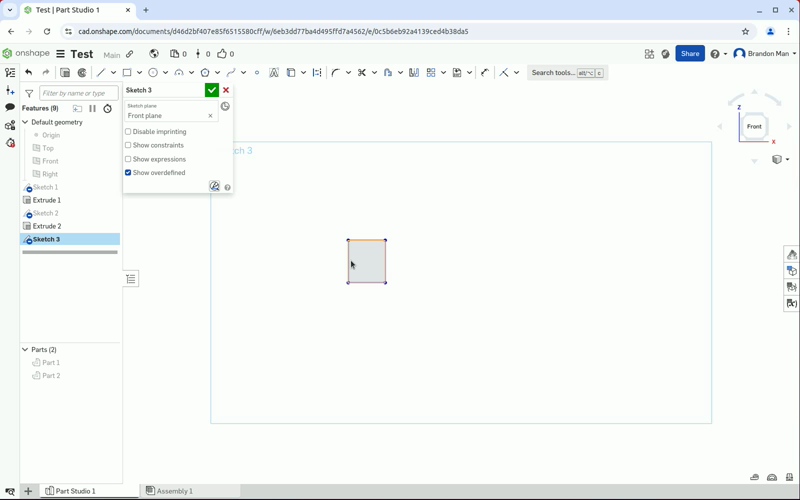
scroll(6)
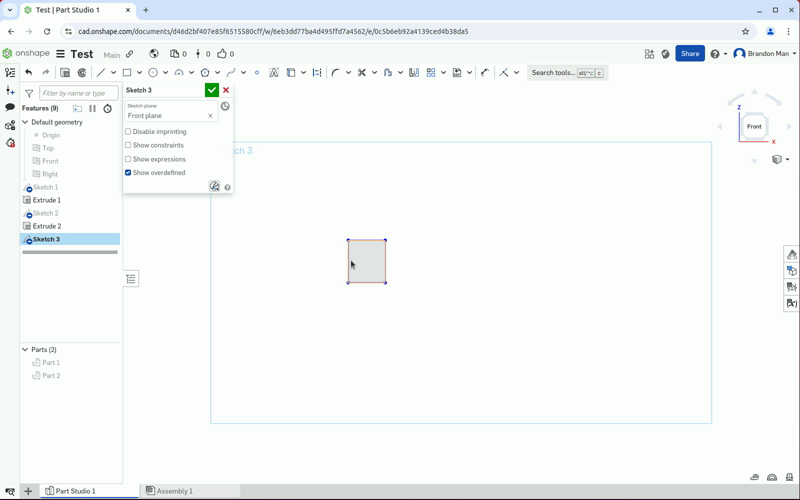
scroll(6)
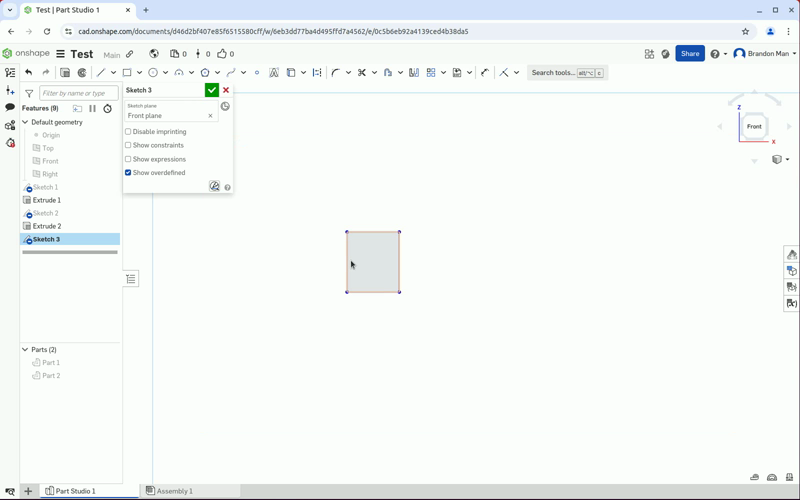
scroll(6)
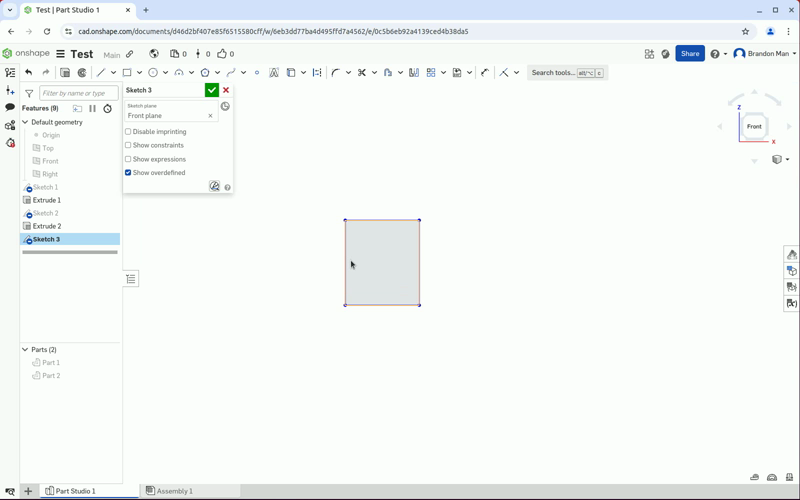
scroll(6)
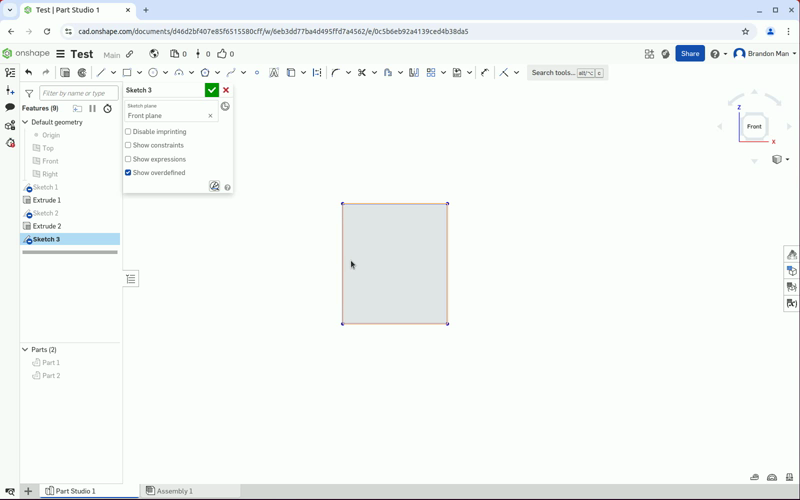
scroll(6)
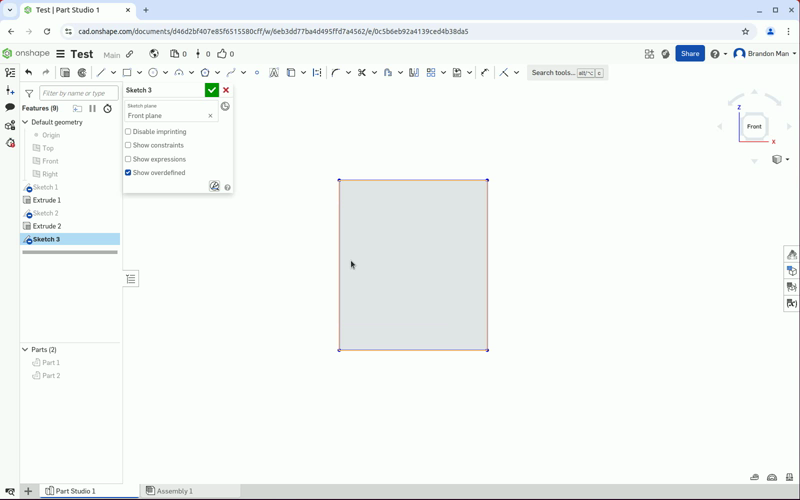
scroll(6)
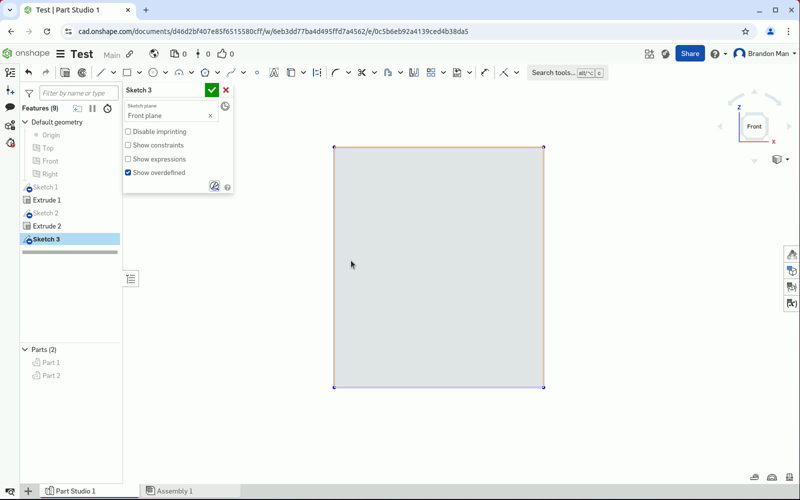
scroll(6)
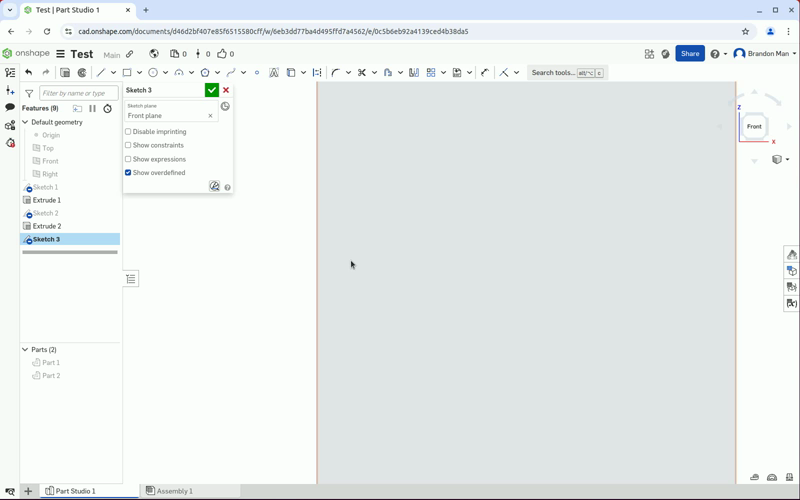
click(351, 260)
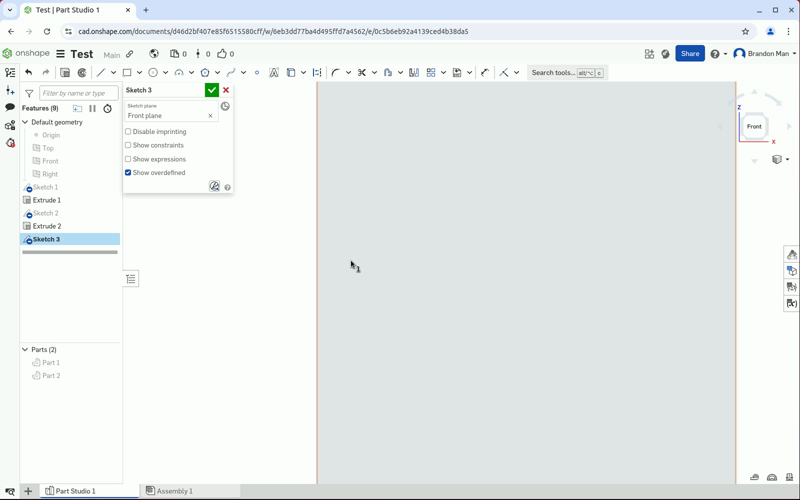
scroll(-6)
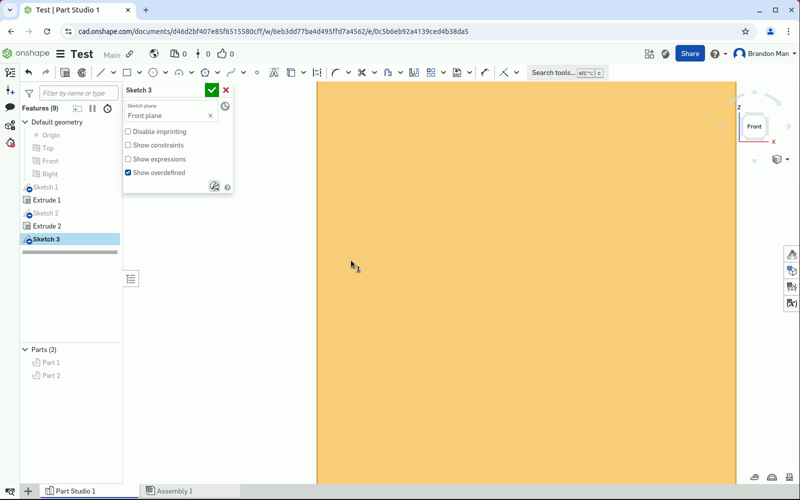
scroll(-6)
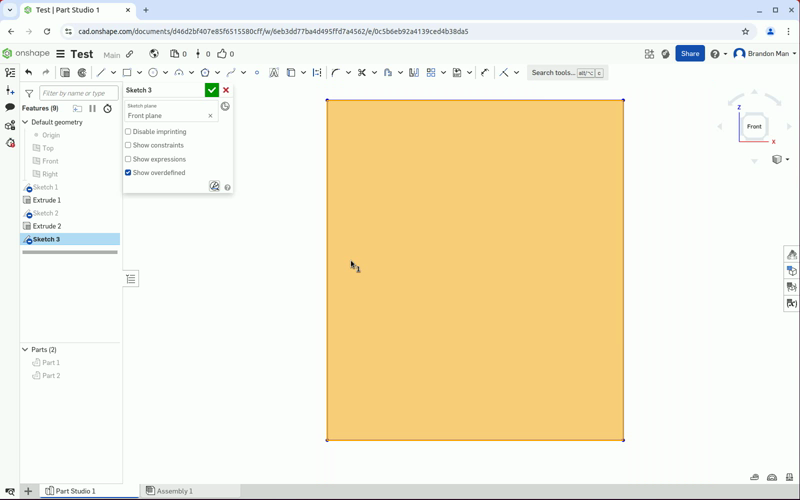
scroll(-6)
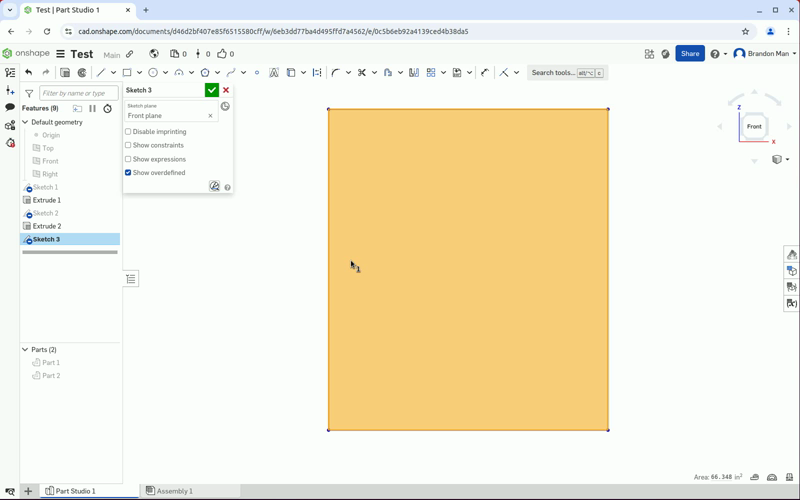
scroll(-6)
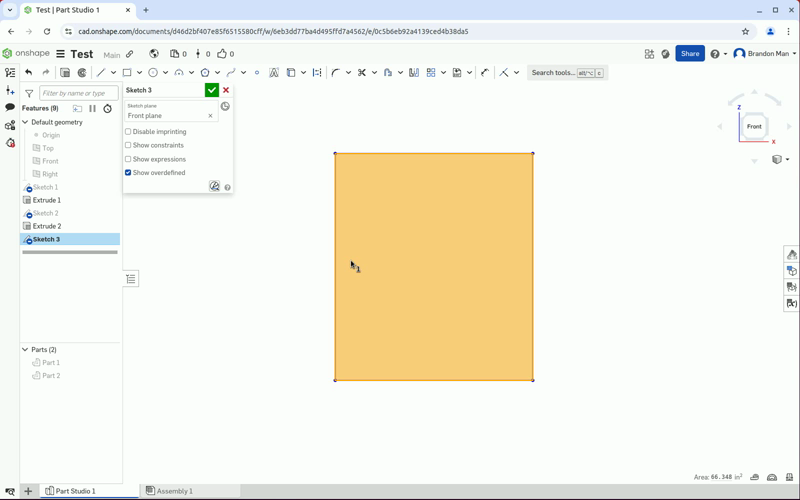
scroll(-6)
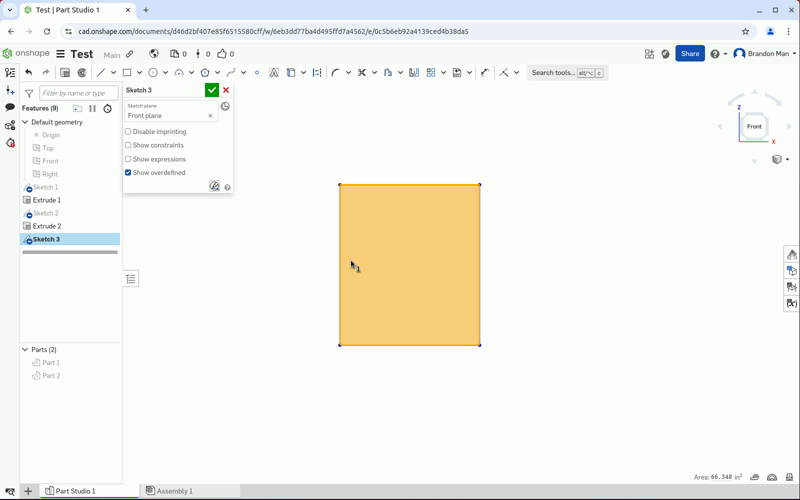
scroll(-6)
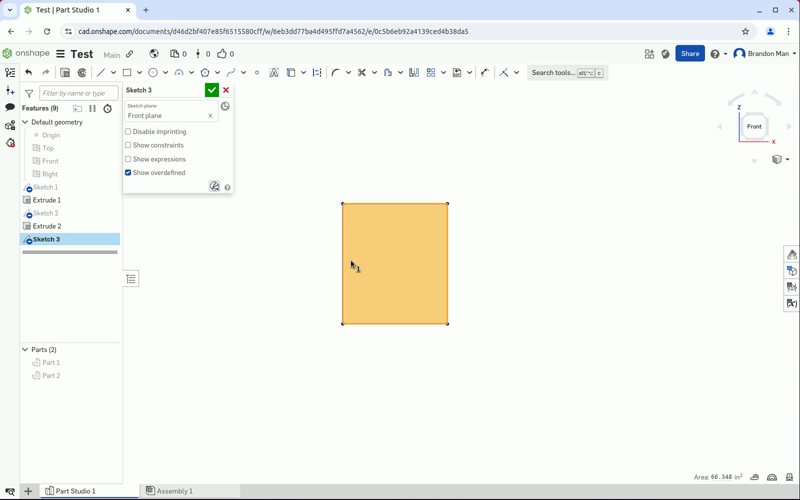
scroll(-6)
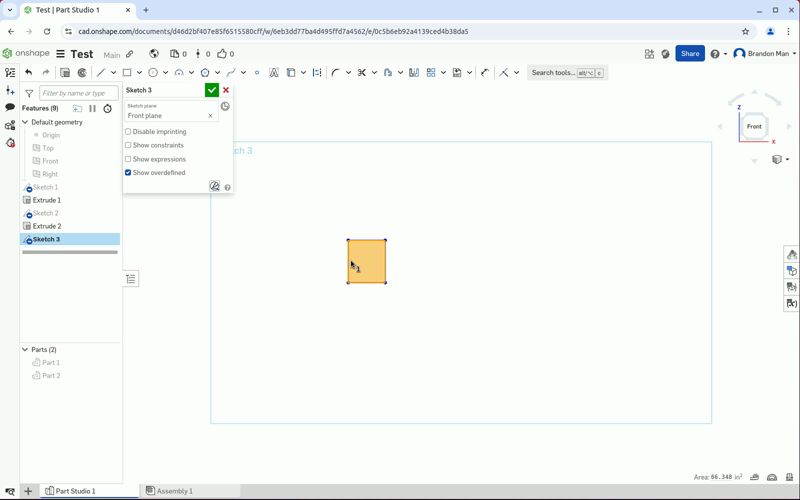
mouse_move(73, 352)
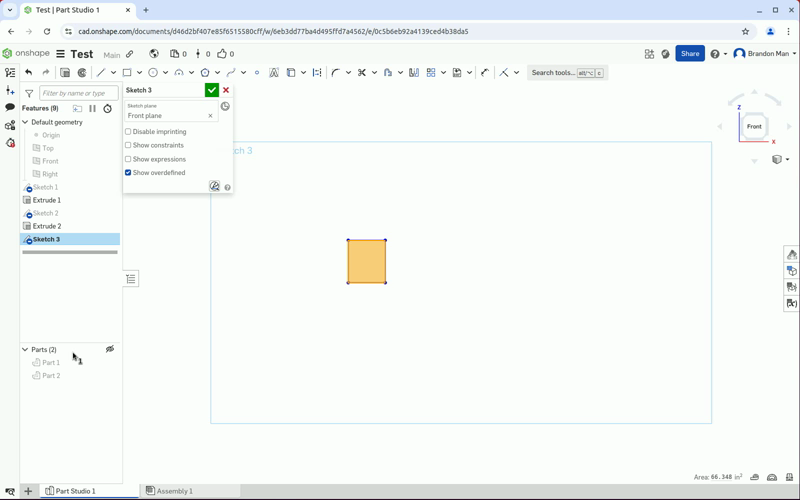
key(shift+y)
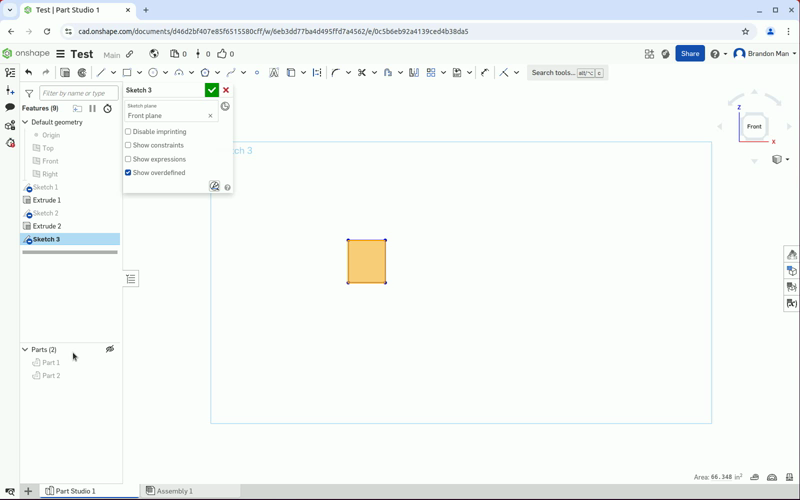
key(shift+e)
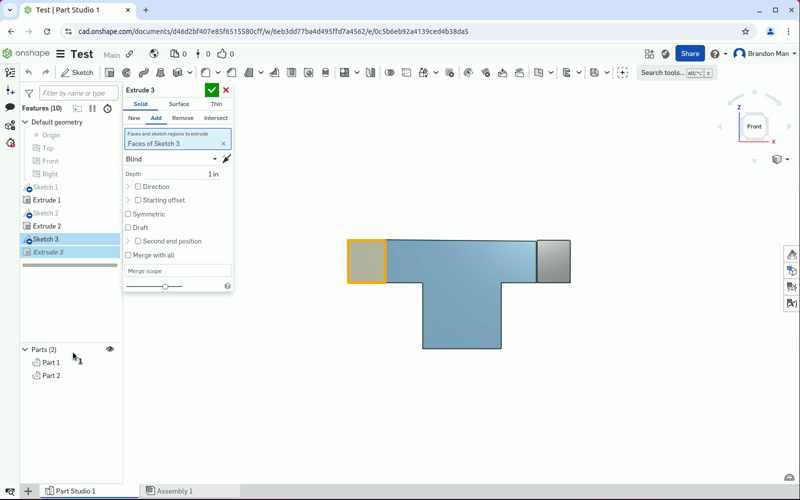
mouse_move(143, 106)
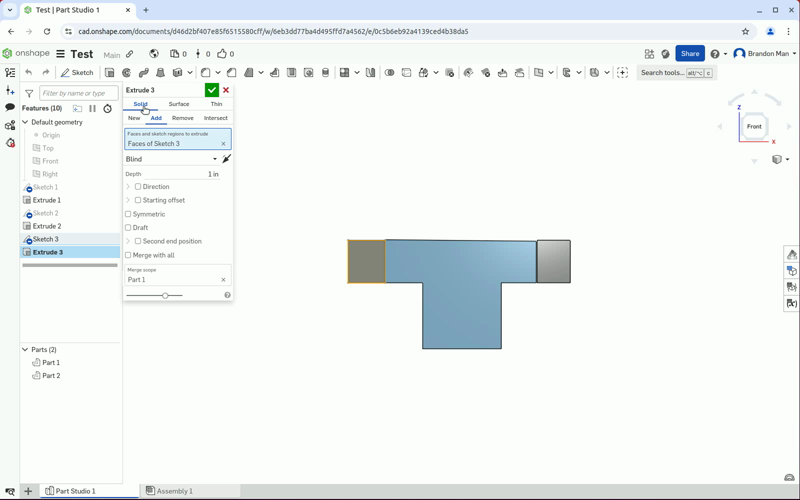
click(143, 106)
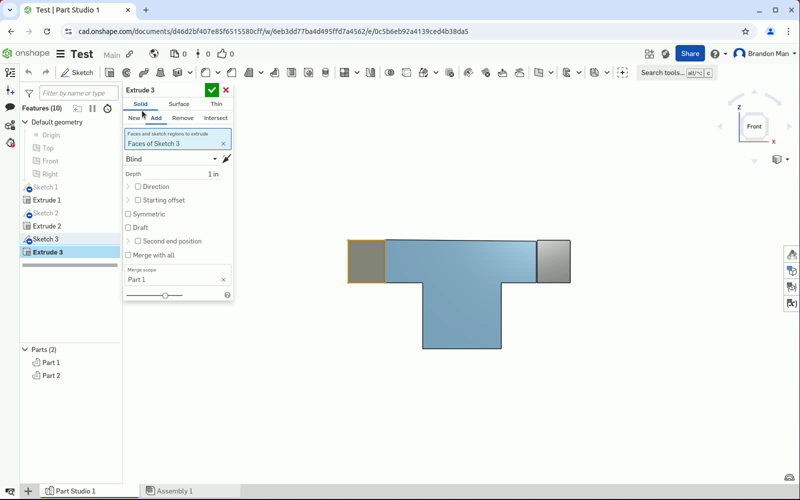
mouse_move(137, 120)
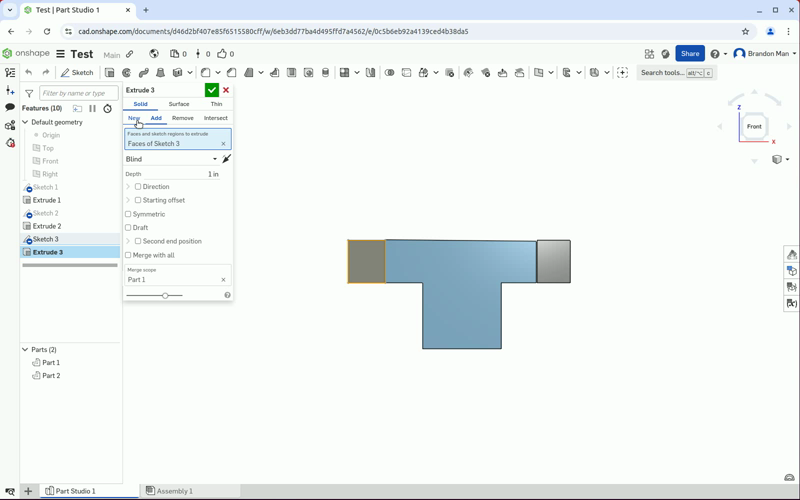
click(137, 120)
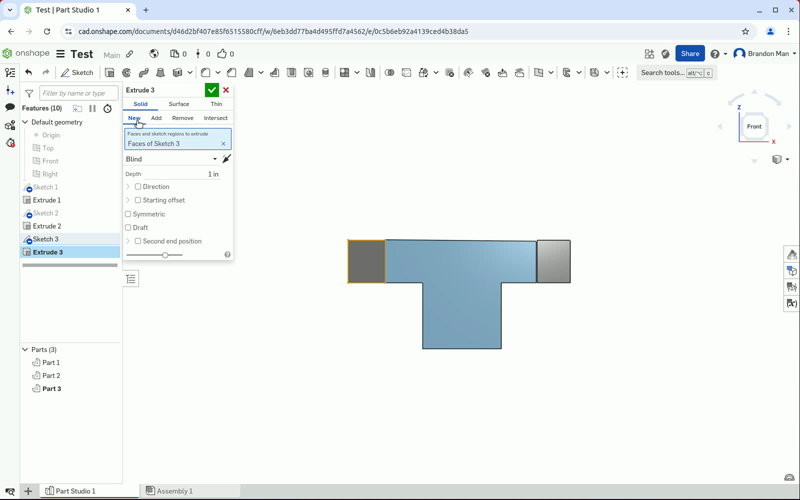
key(tab, 4)
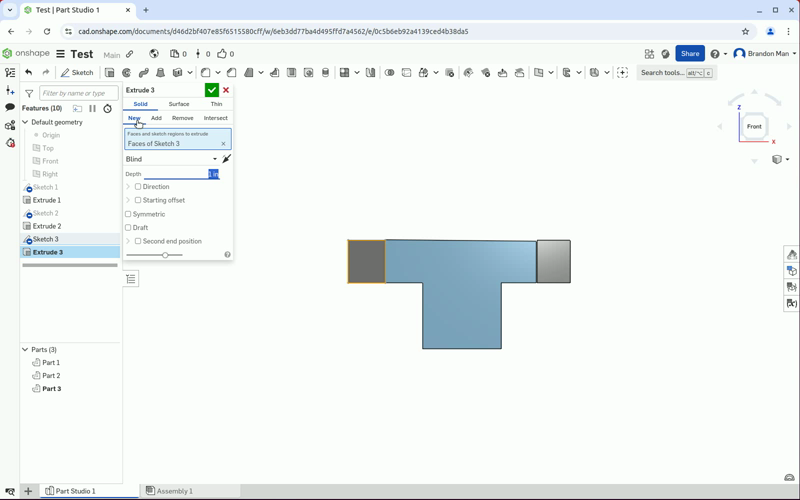
text(20.701)
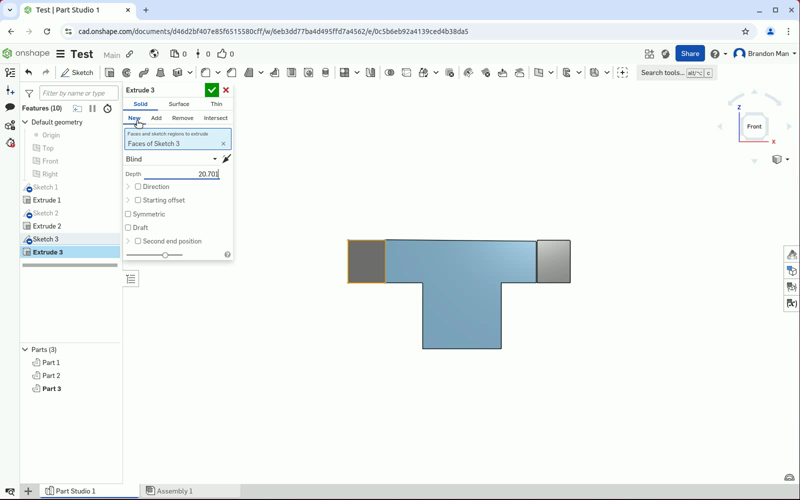
key(enter)
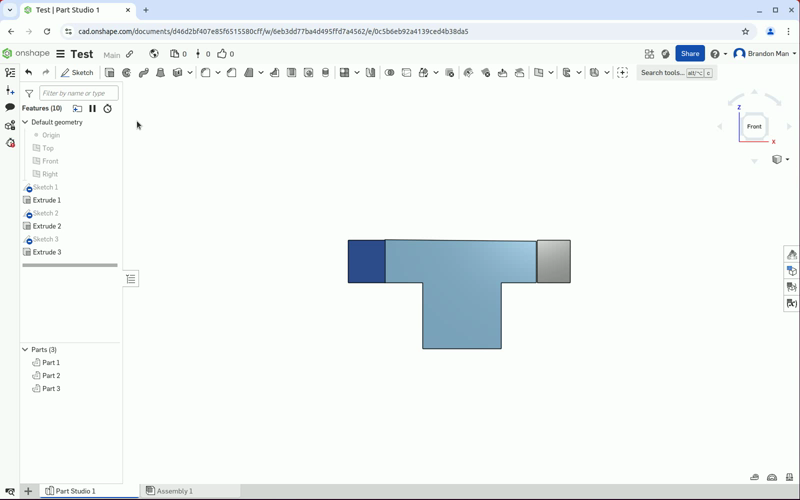
key(shift+h)
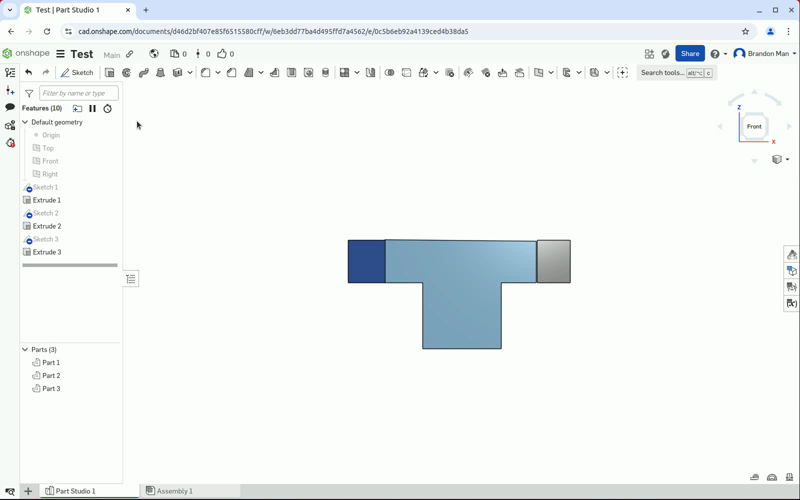
key(shift+h)
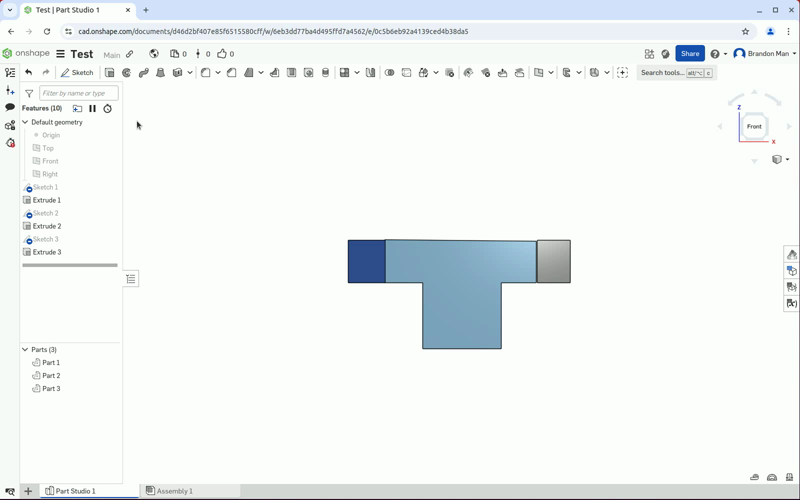
mouse_move(73, 189)
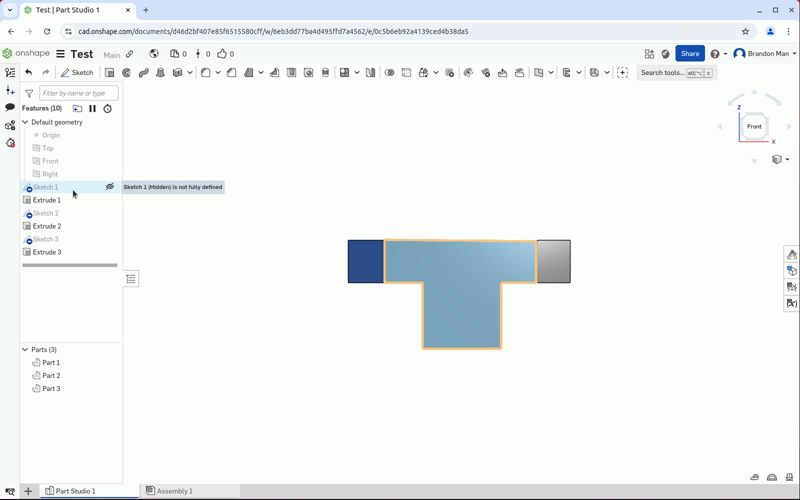
click(73, 189)
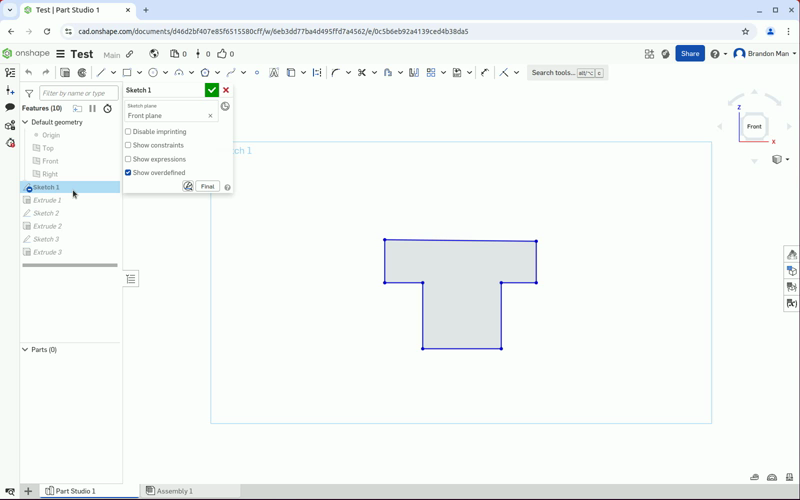
mouse_move(229, 92)
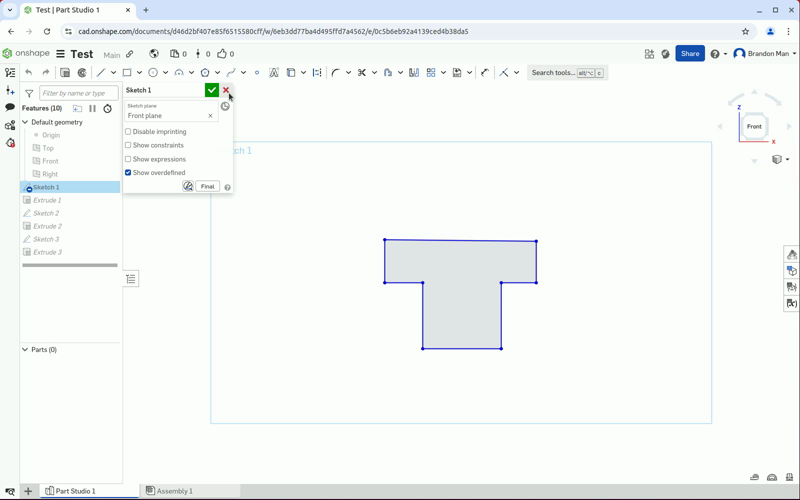
click(229, 92)
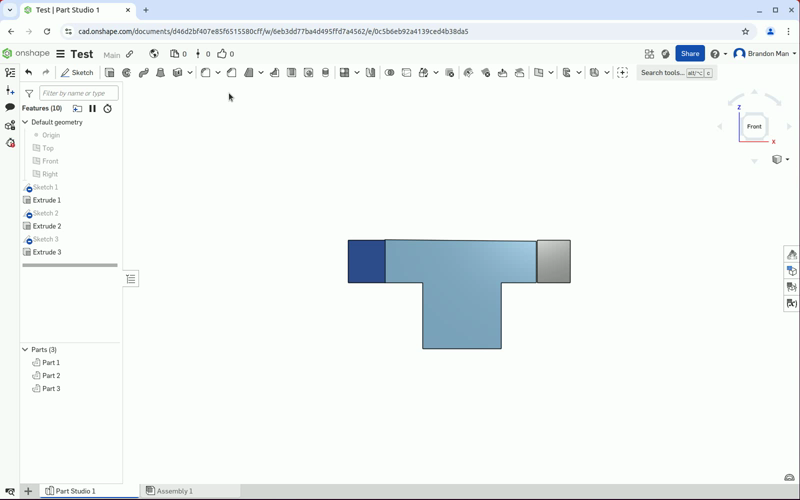
mouse_move(73, 352)
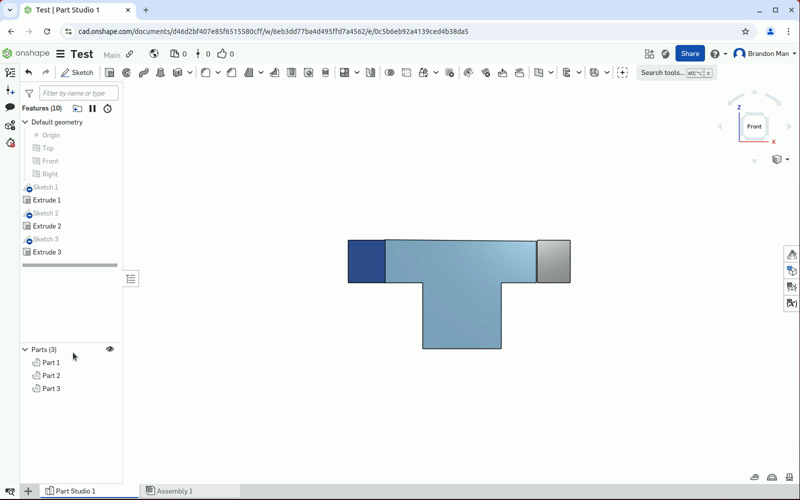
key(y)
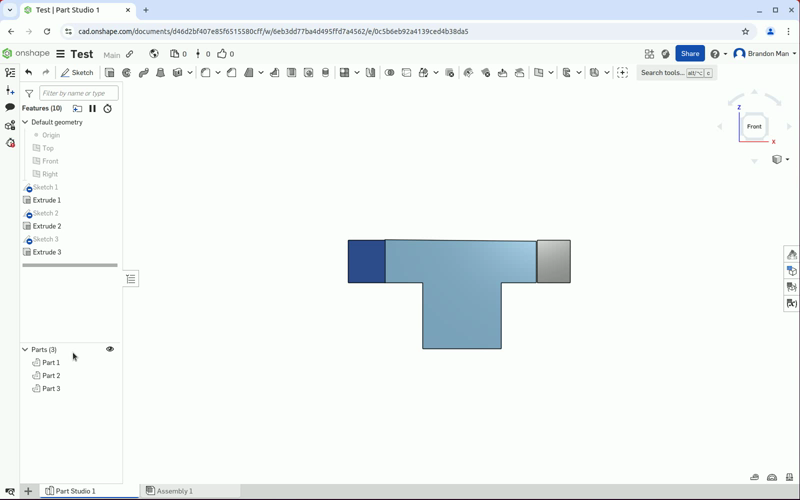
key(shift+p)
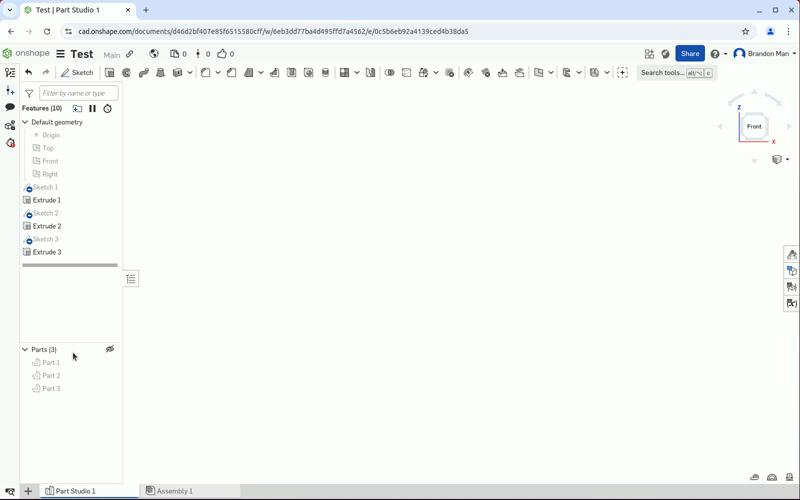
key(space)
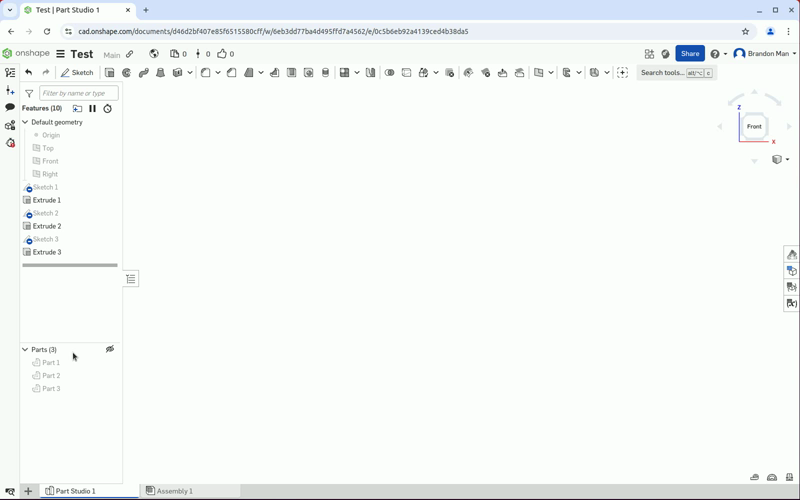
key_down(shift)
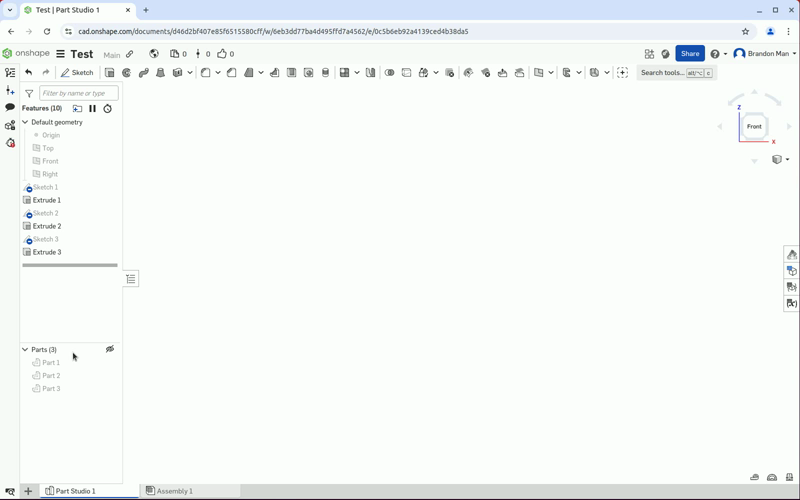
key(down)
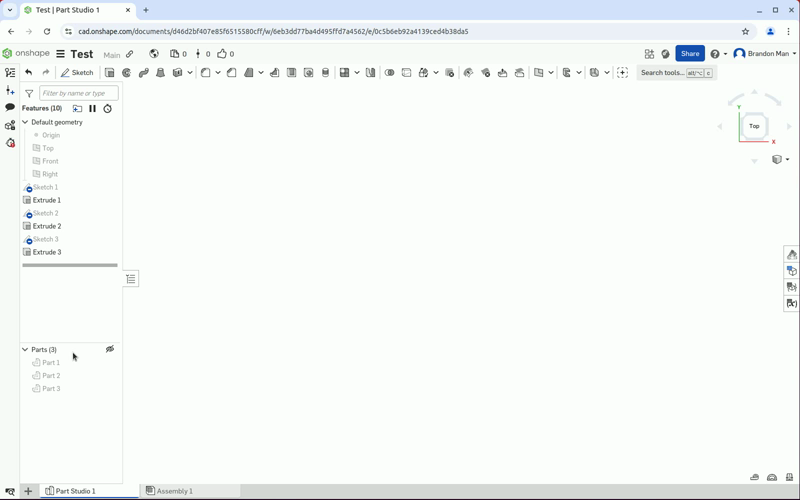
key_up(shift)
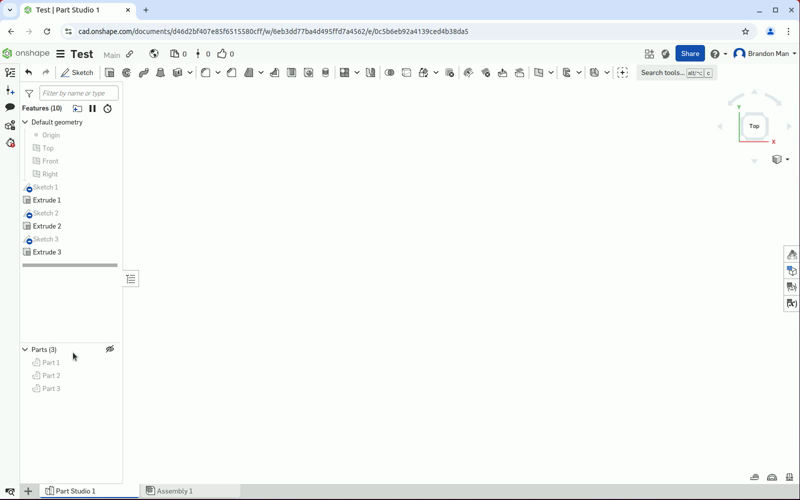
mouse_move(73, 352)
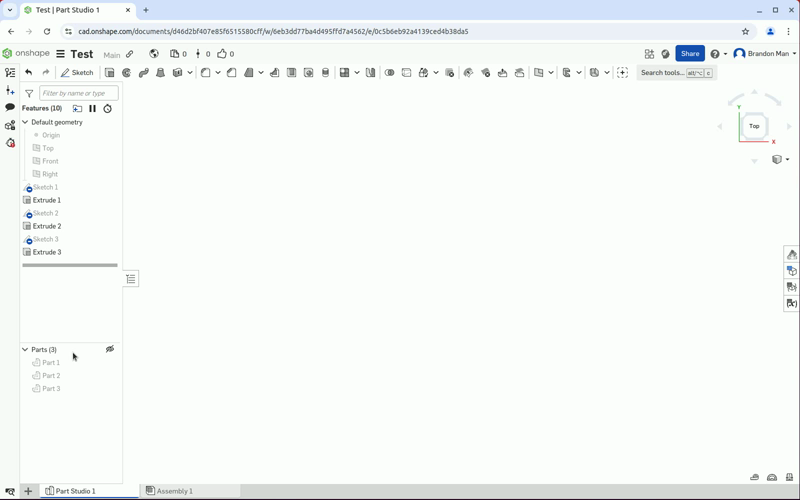
key(shift+y)
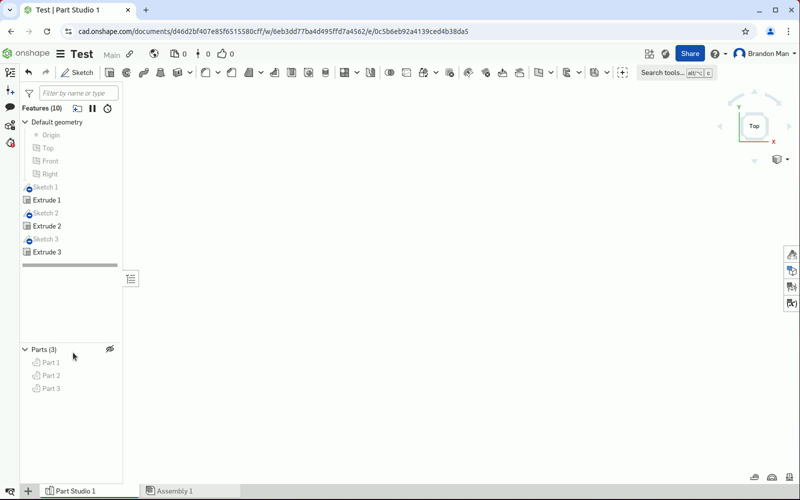
key(shift+s)
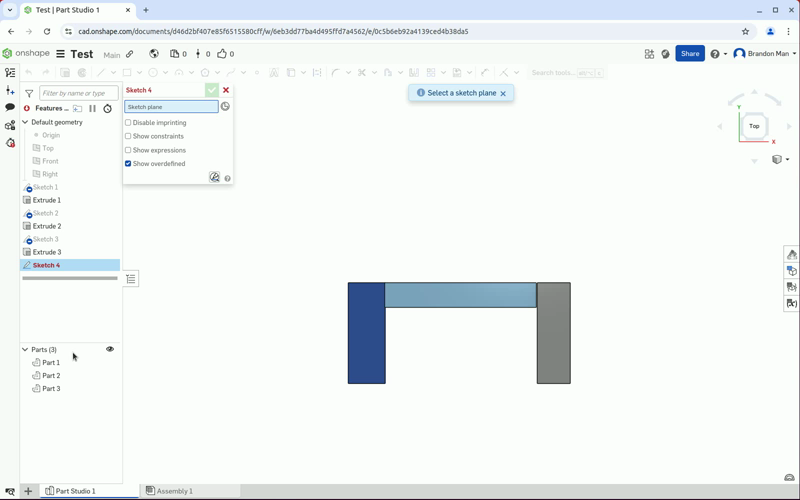
mouse_move(73, 150)
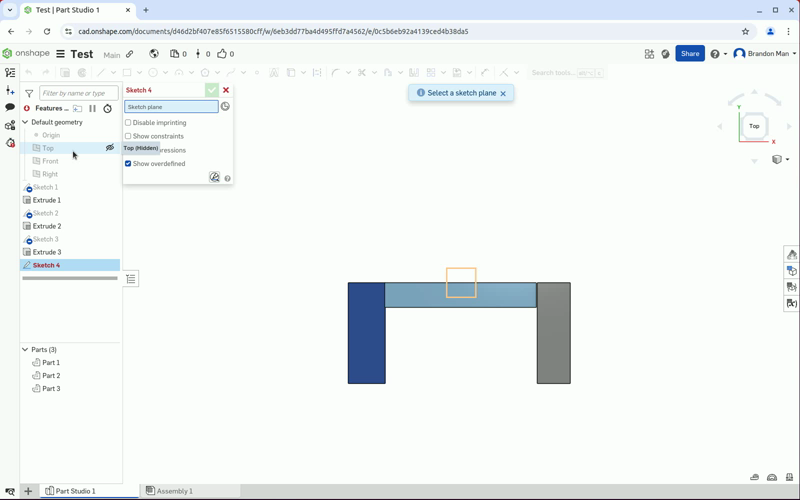
click(73, 150)
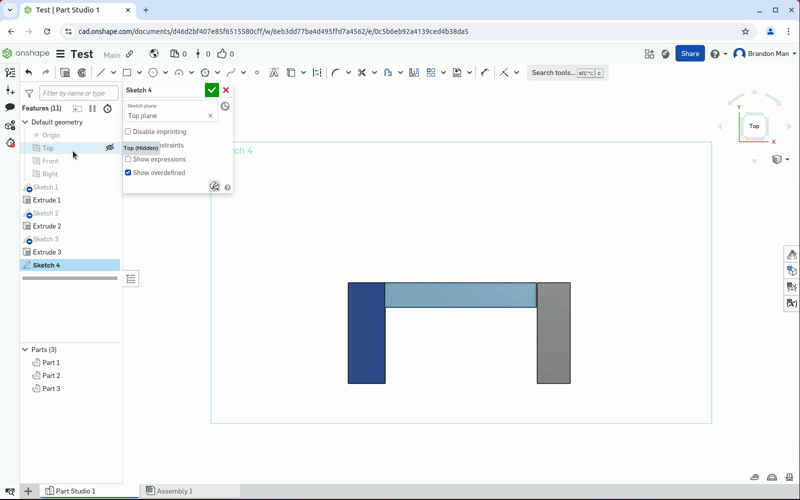
mouse_move(73, 352)
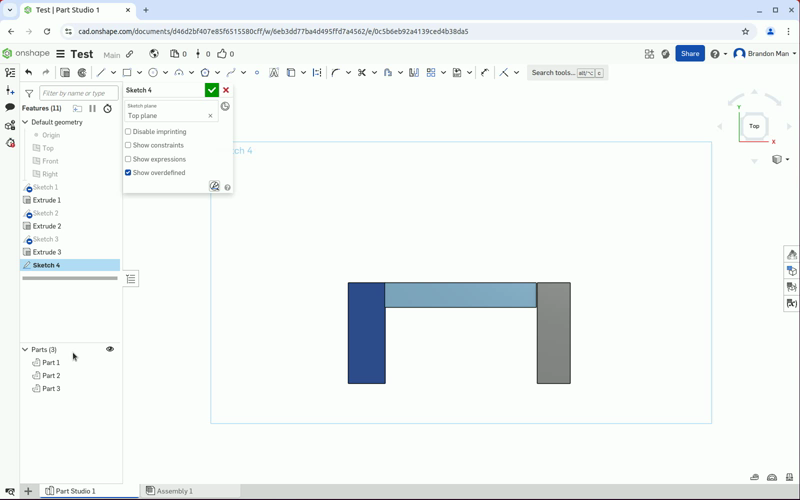
key(y)
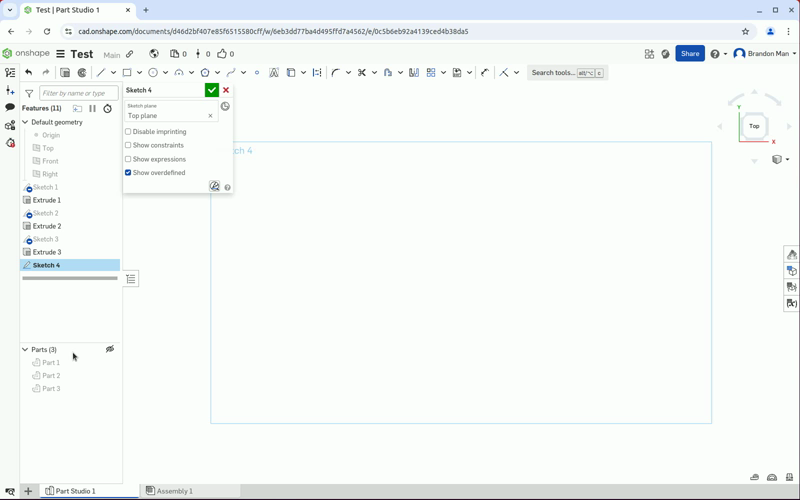
key(c)
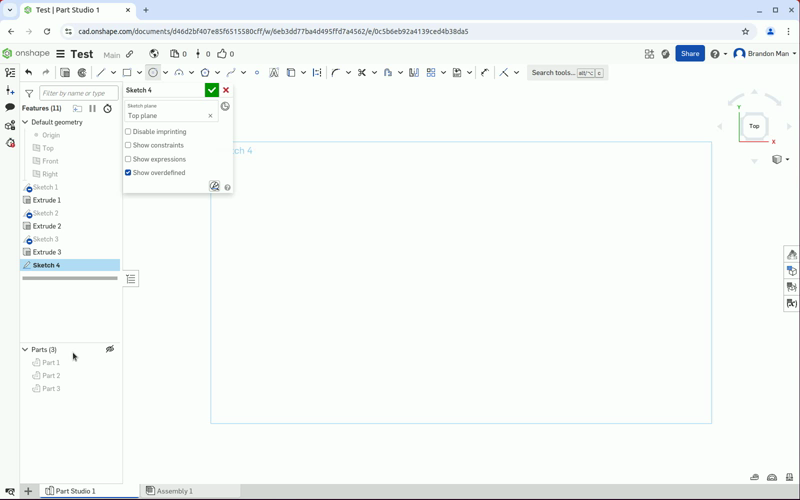
key_down(shift)
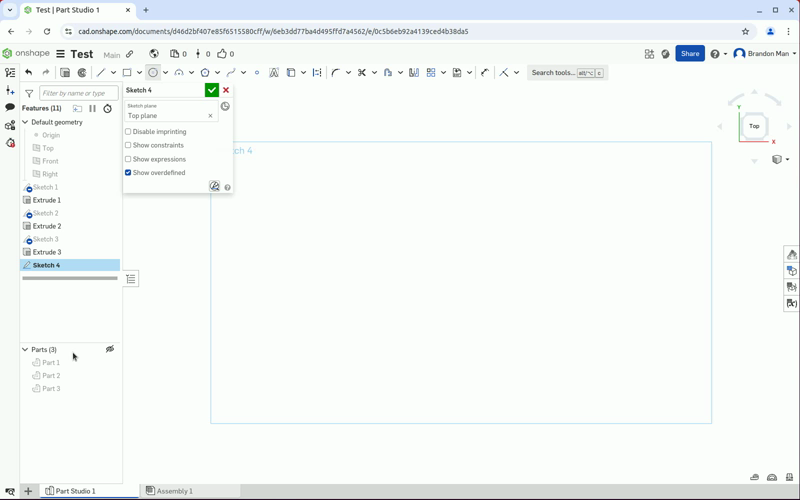
mouse_move(366, 365)
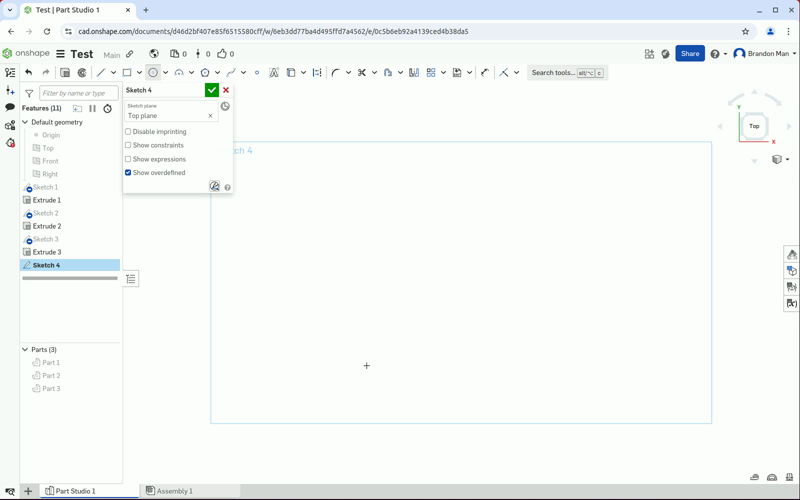
click(366, 365)
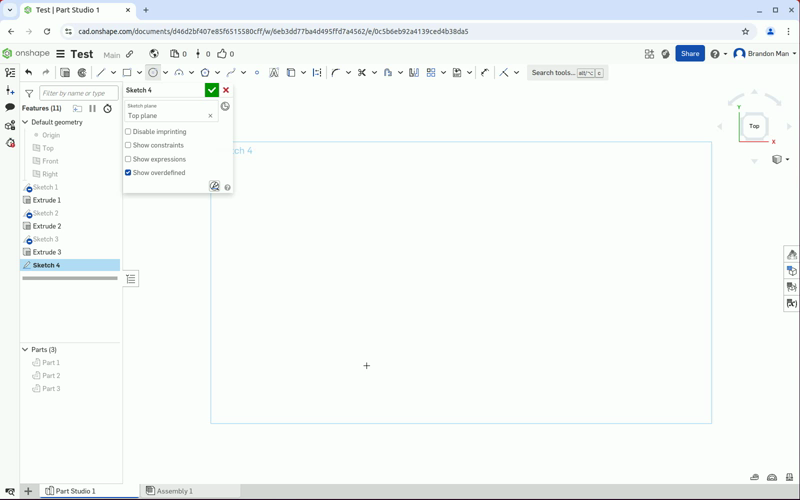
key_up(shift)
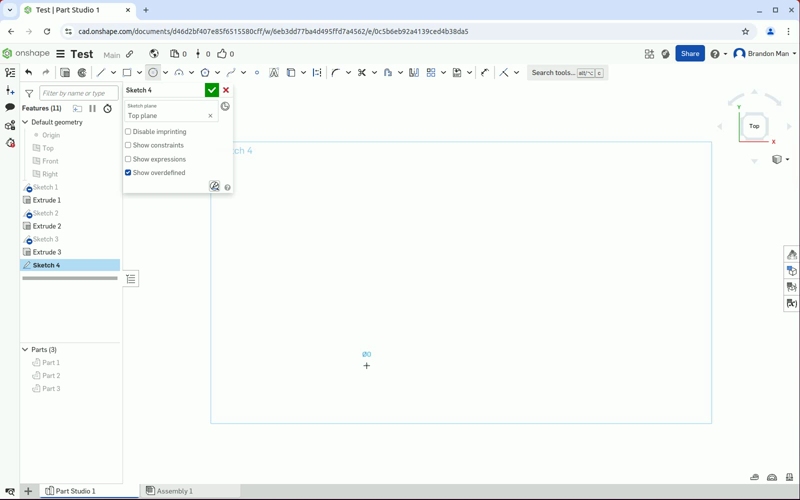
mouse_move(380, 365)
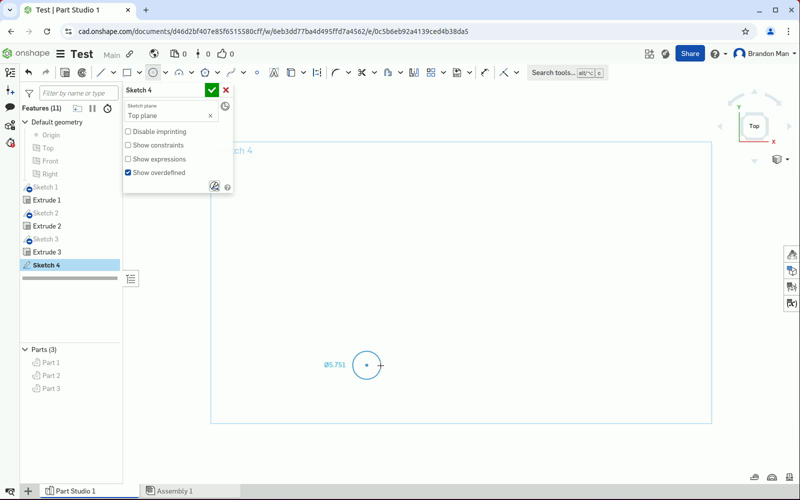
click(380, 365)
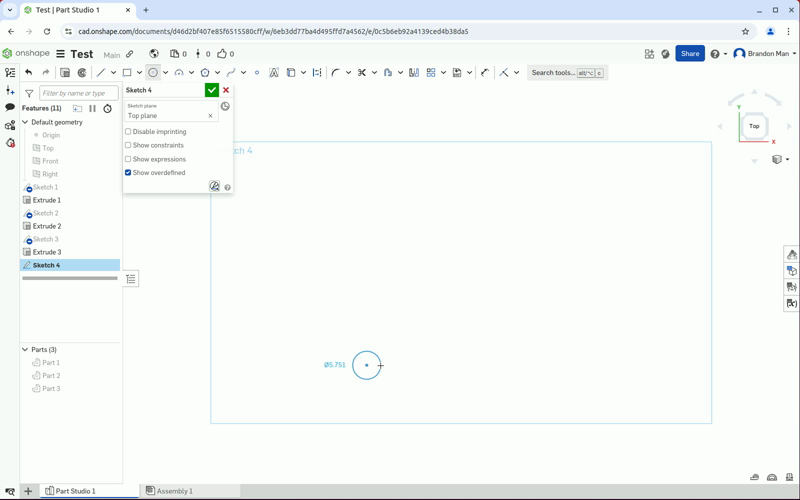
key(esc)
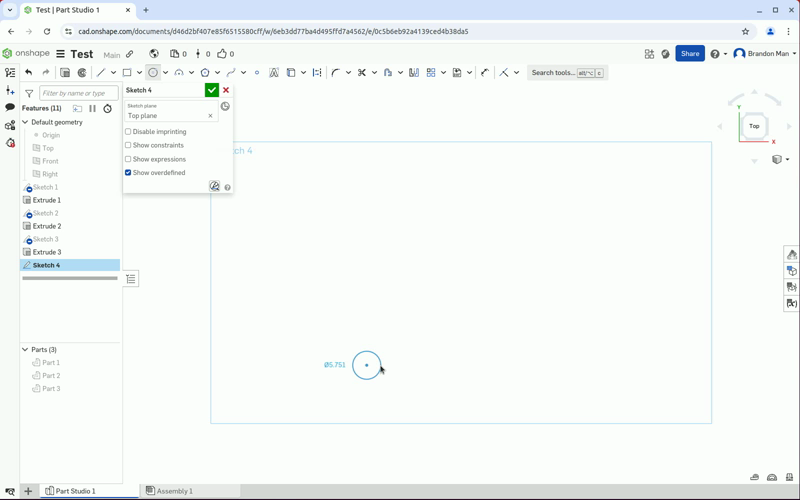
mouse_move(379, 361)
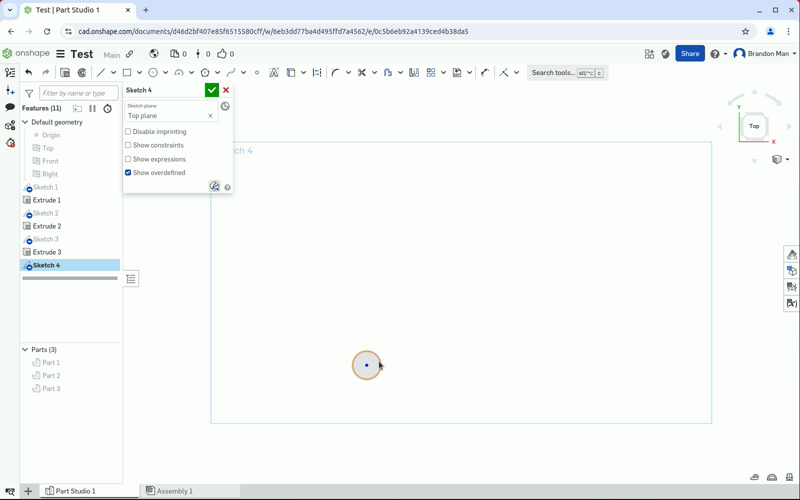
scroll(6)
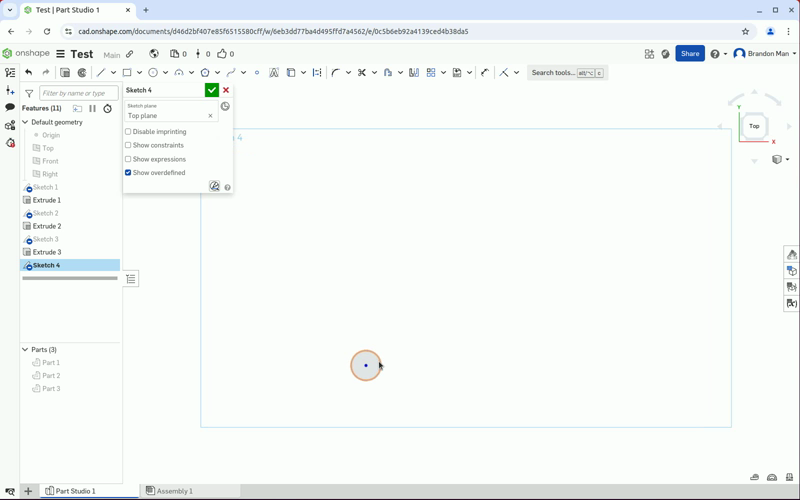
scroll(6)
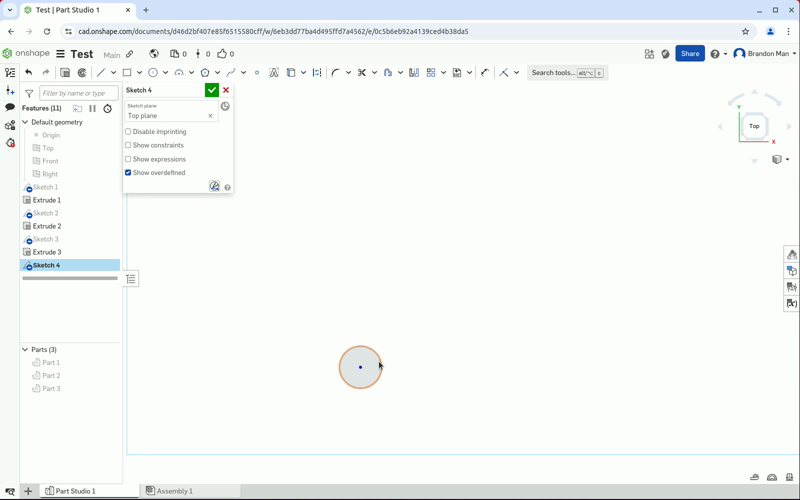
scroll(6)
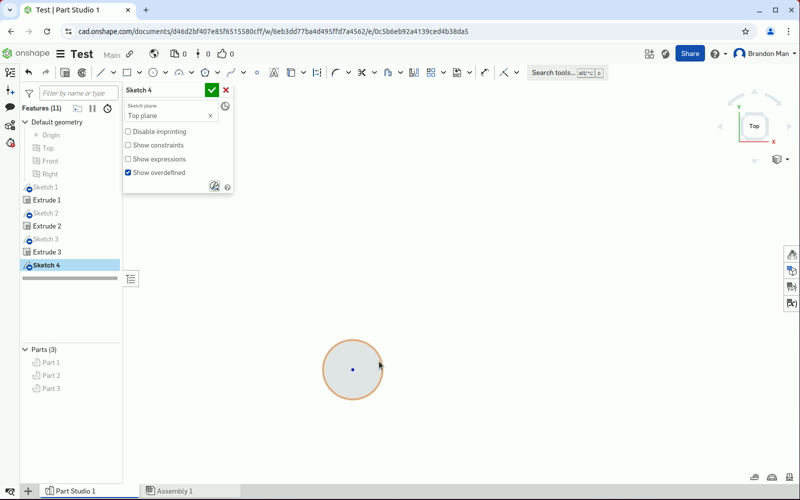
scroll(6)
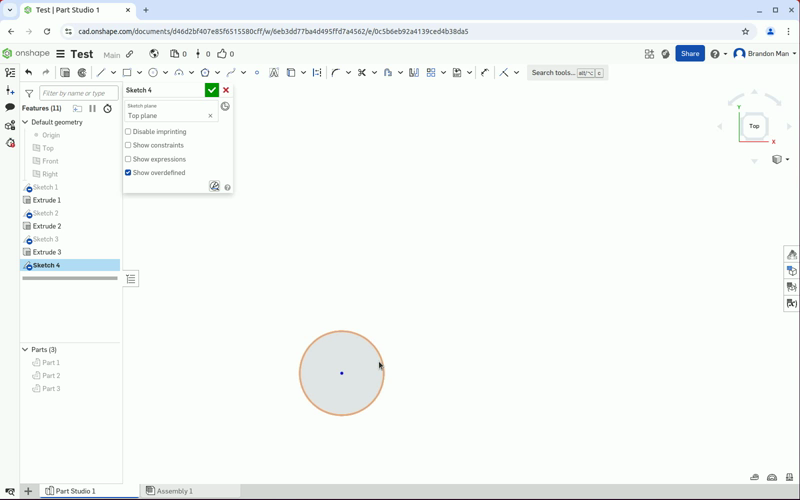
scroll(6)
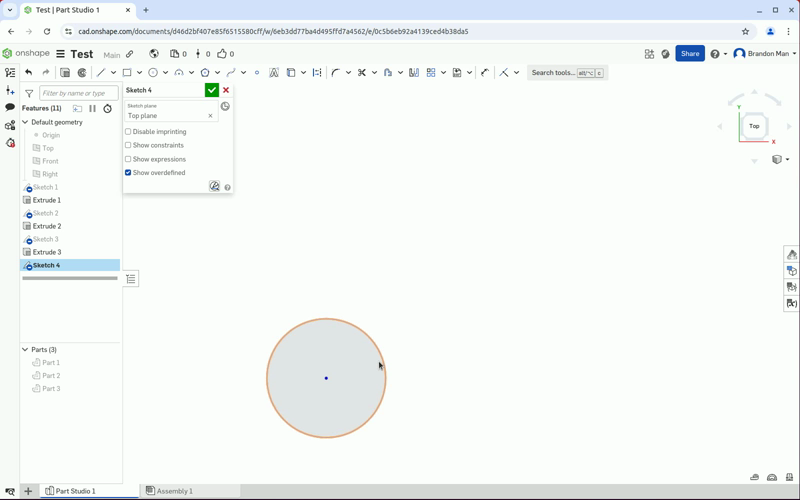
scroll(6)
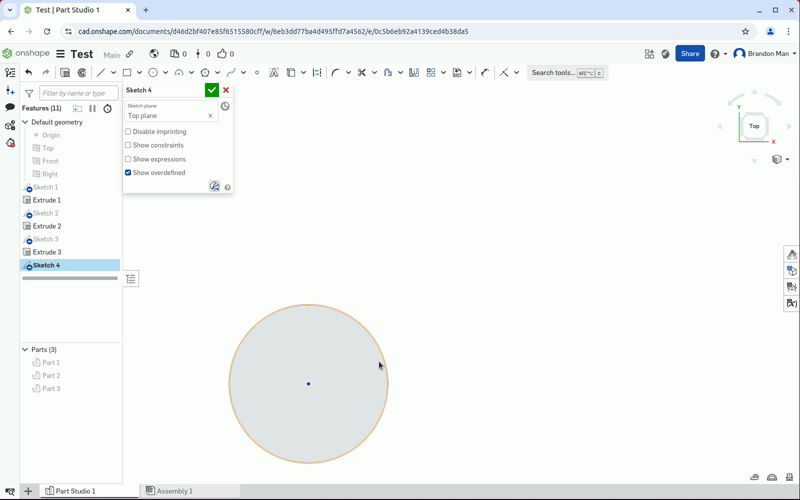
scroll(6)
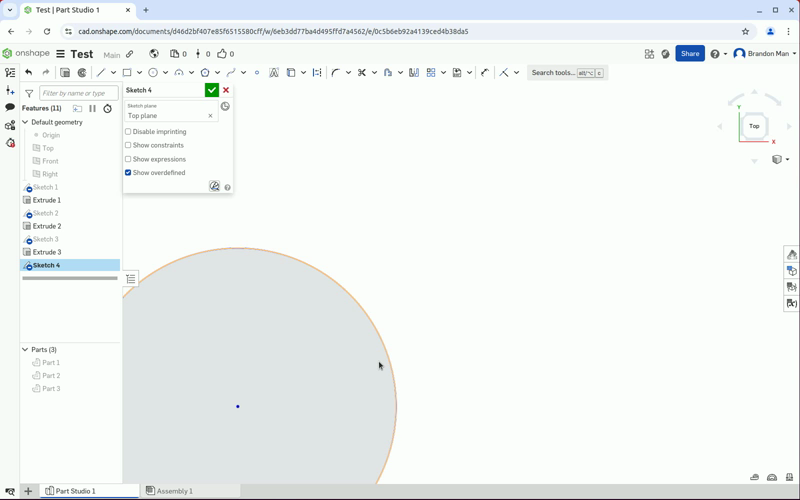
click(379, 361)
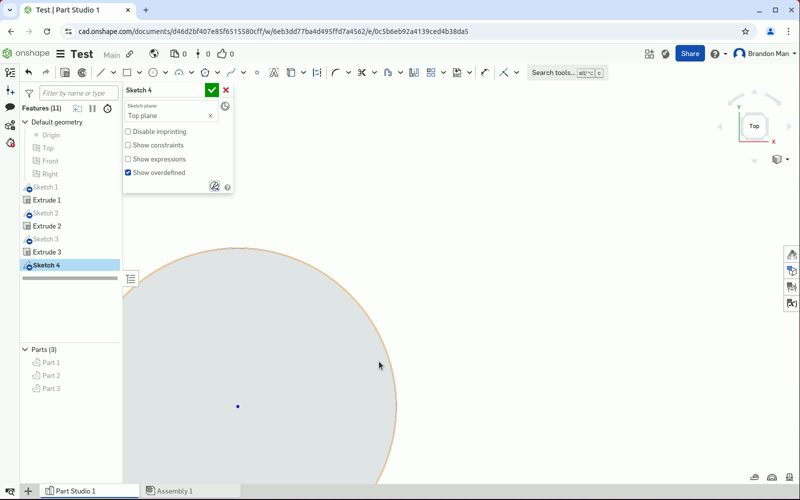
scroll(-6)
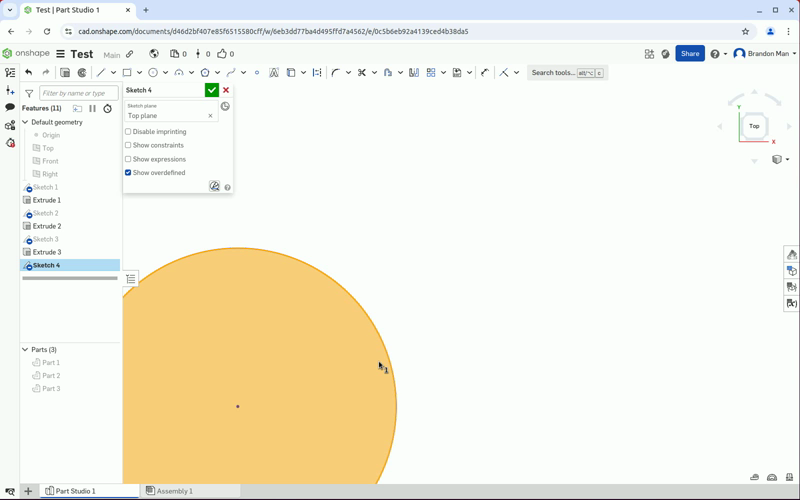
scroll(-6)
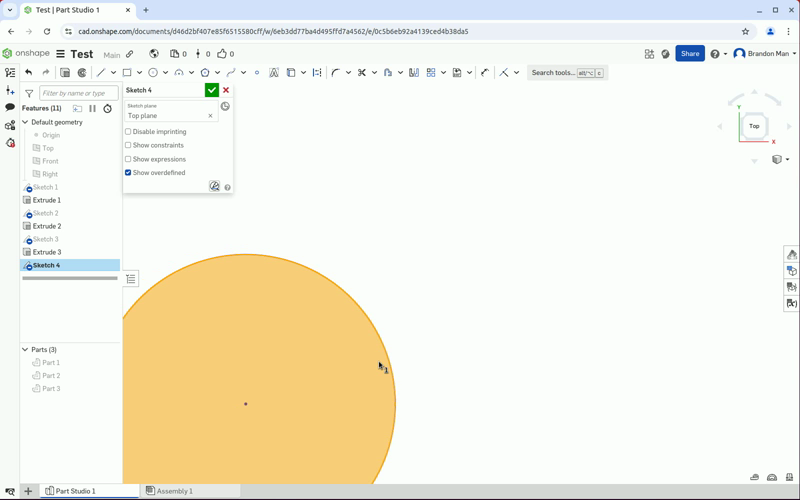
scroll(-6)
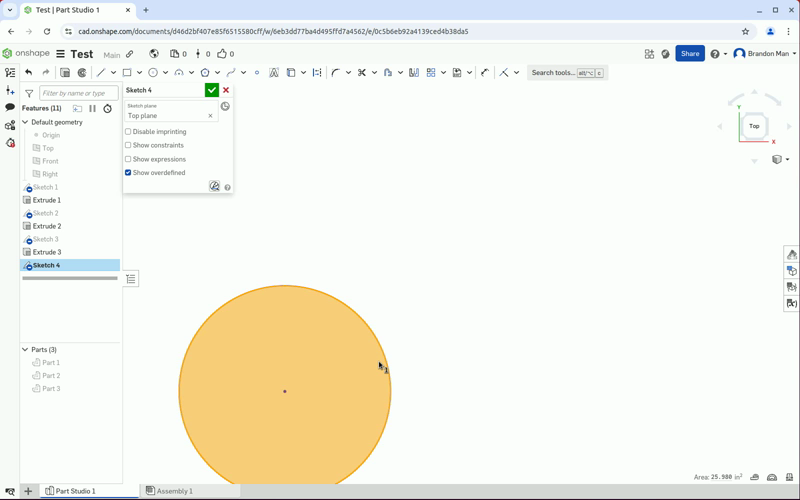
scroll(-6)
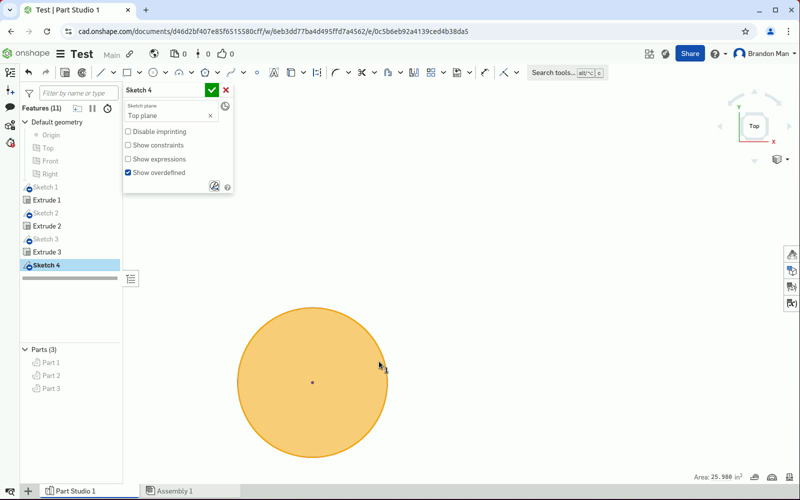
scroll(-6)
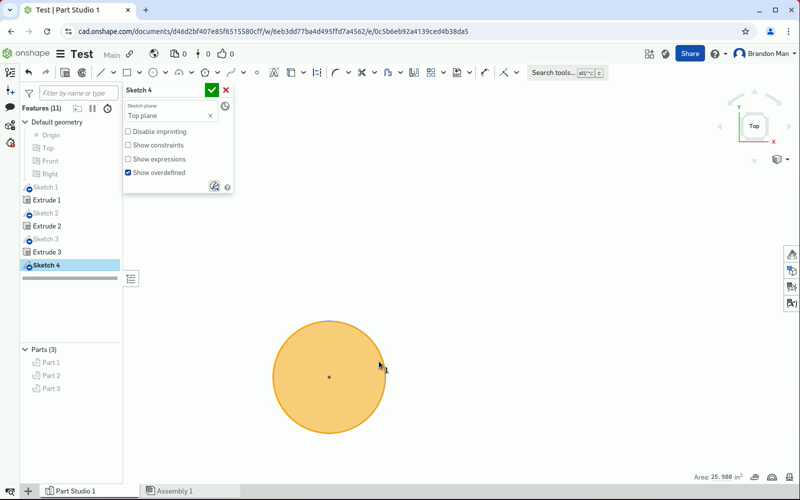
scroll(-6)
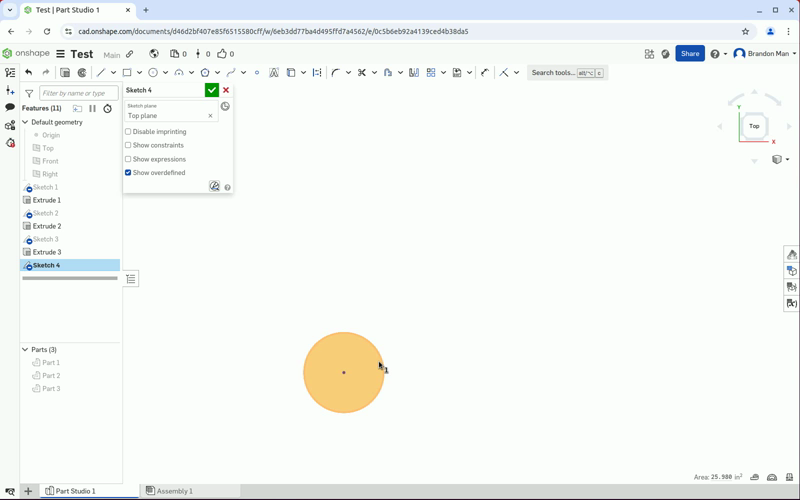
scroll(-6)
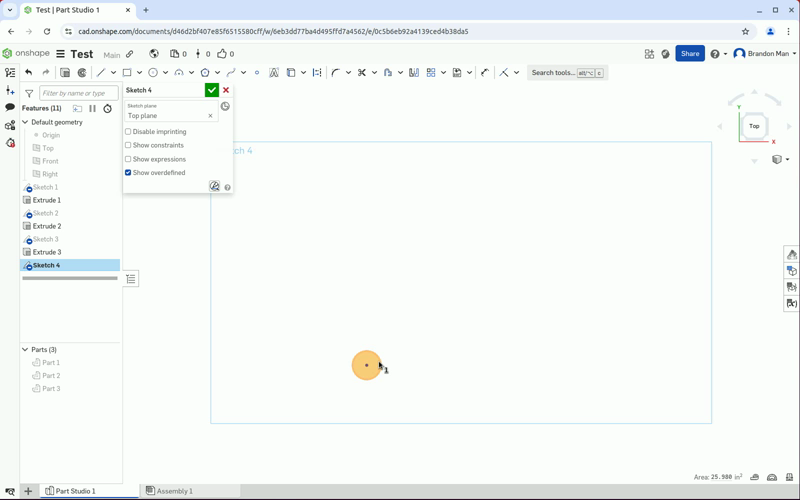
mouse_move(73, 352)
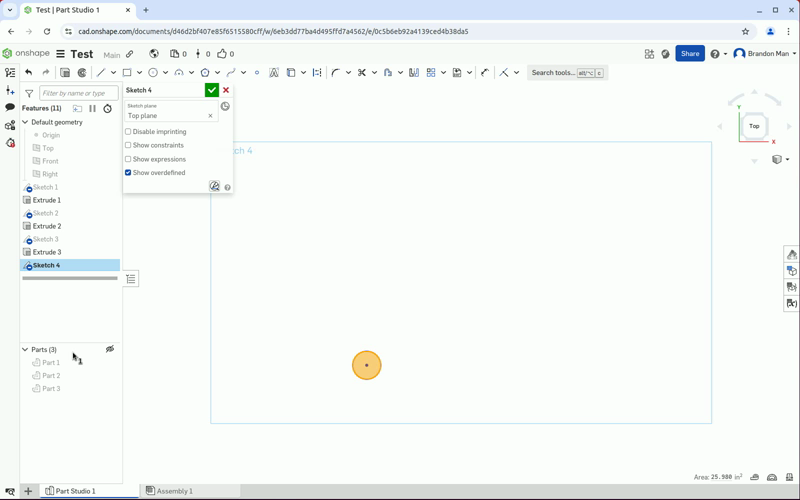
key(shift+y)
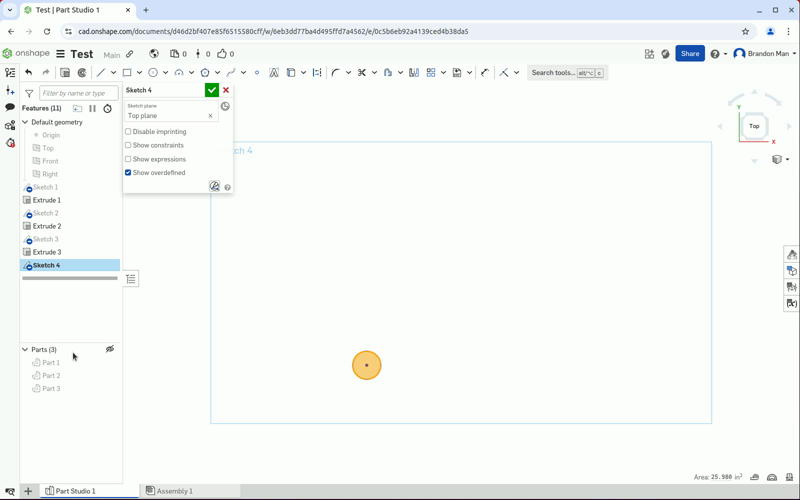
key(shift+e)
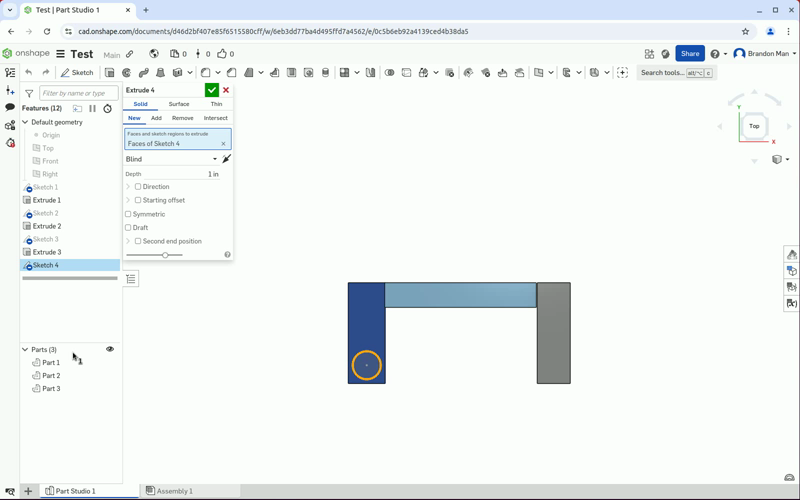
mouse_move(143, 106)
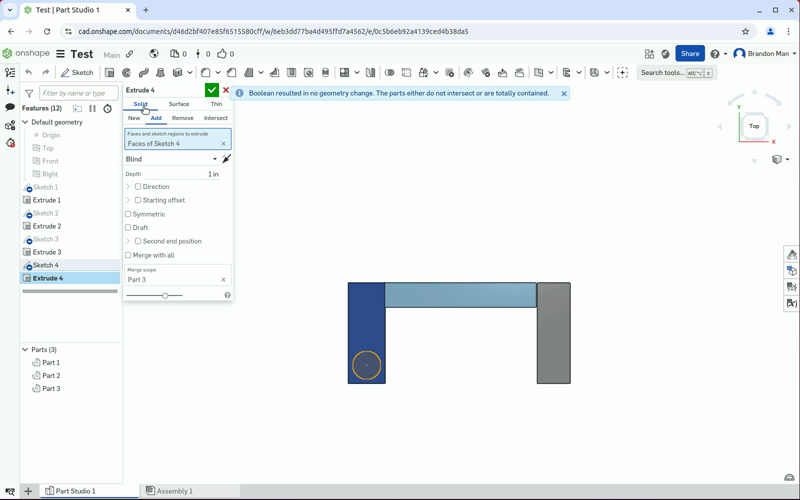
click(143, 106)
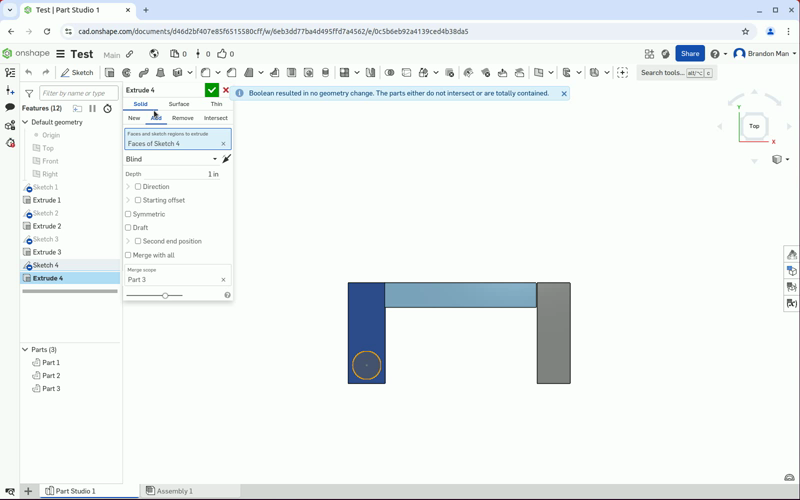
mouse_move(186, 120)
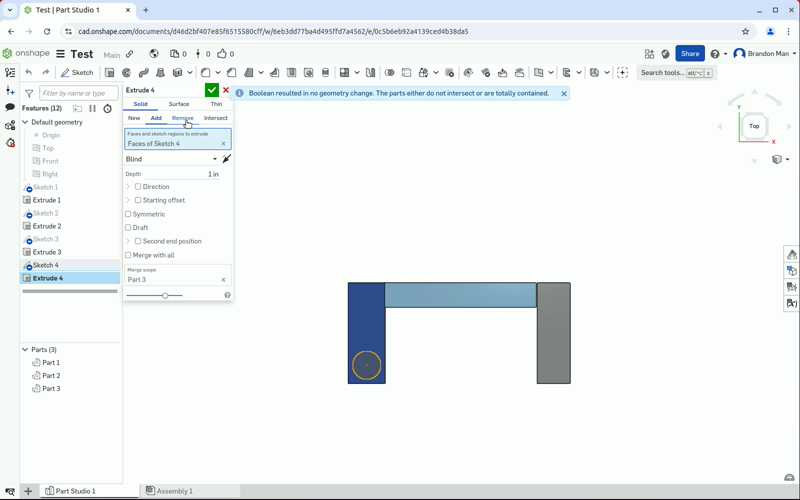
click(186, 120)
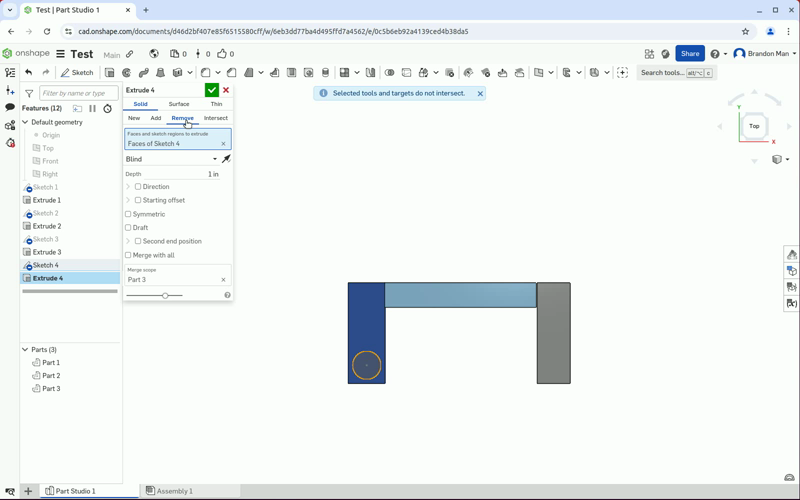
key(tab, 4)
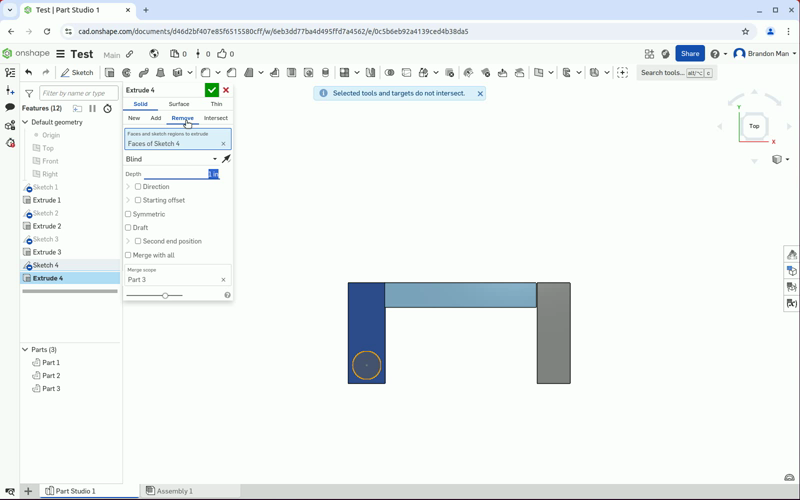
text(-25.997)
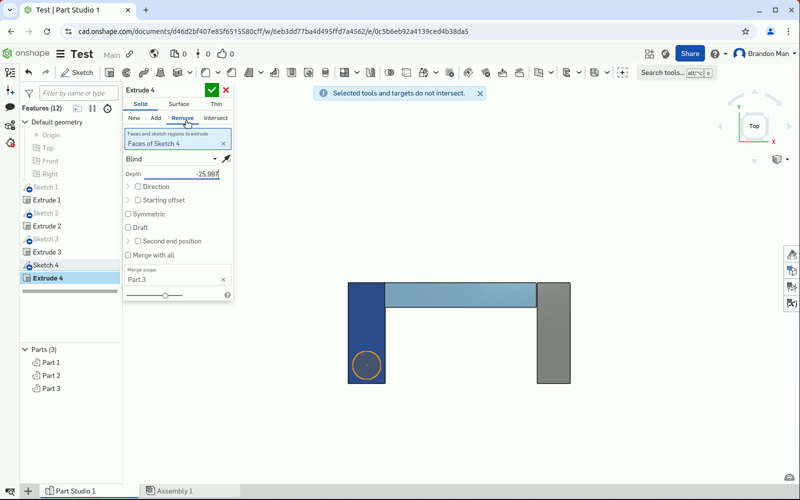
key(tab, 6)
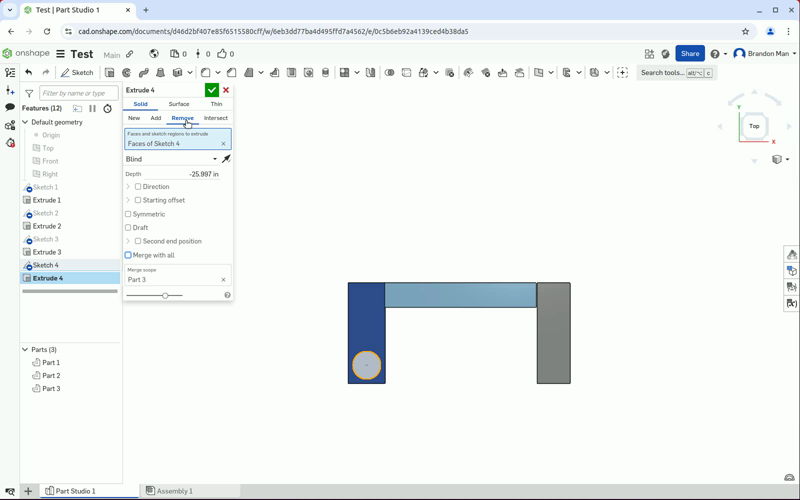
key(space)
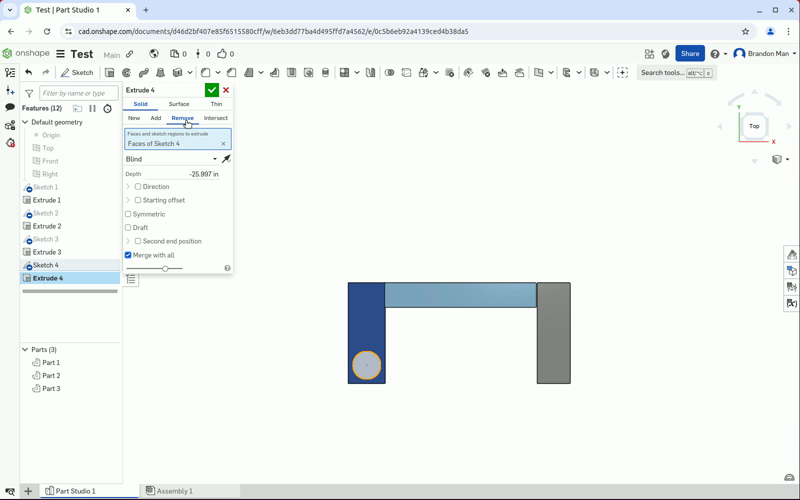
key(enter)
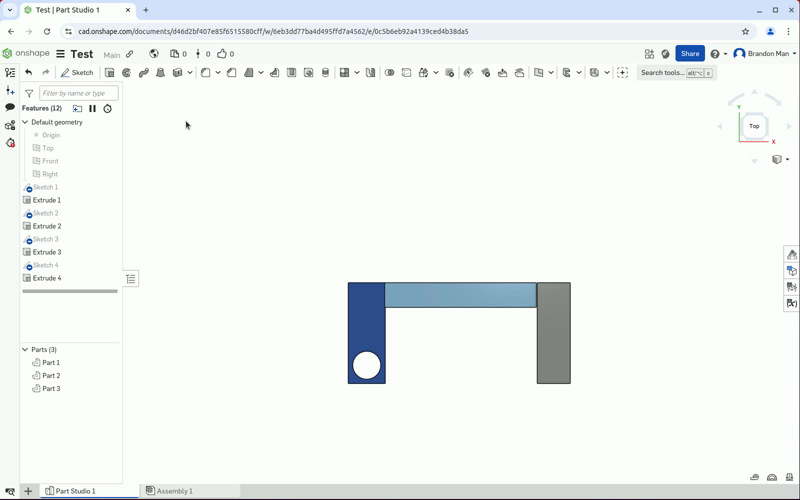
key(shift+h)
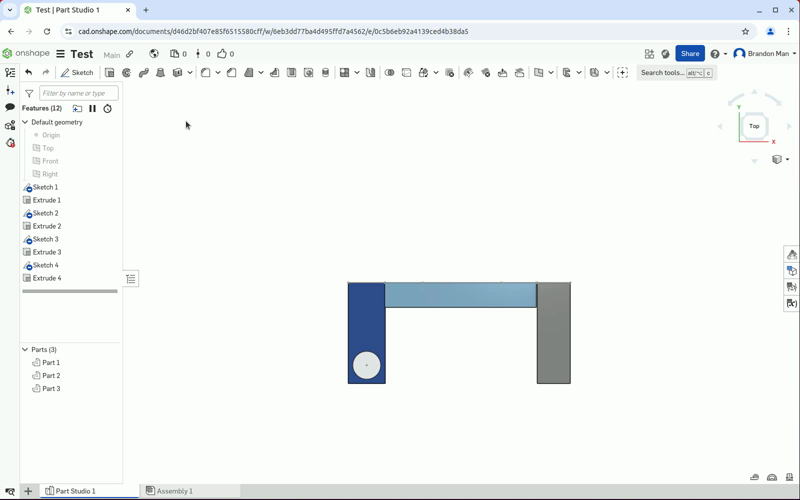
key(shift+h)
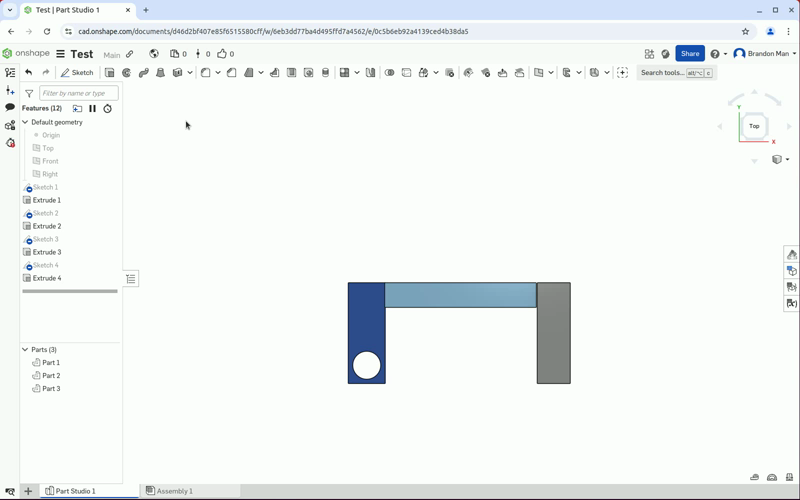
mouse_move(73, 189)
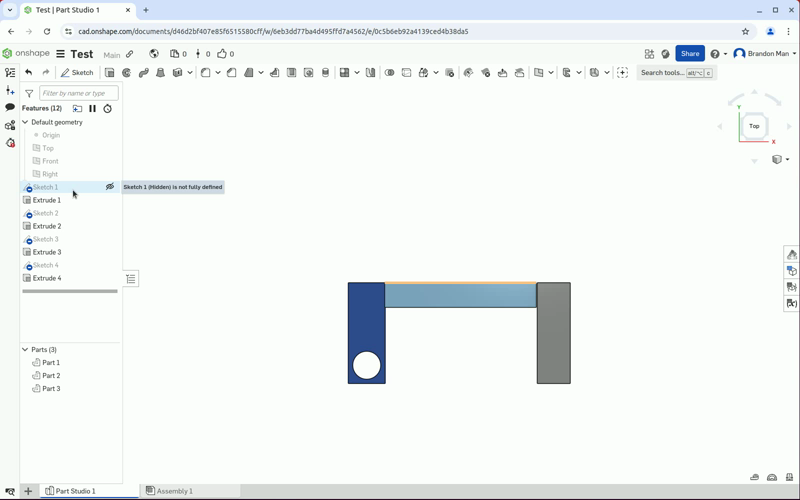
click(73, 189)
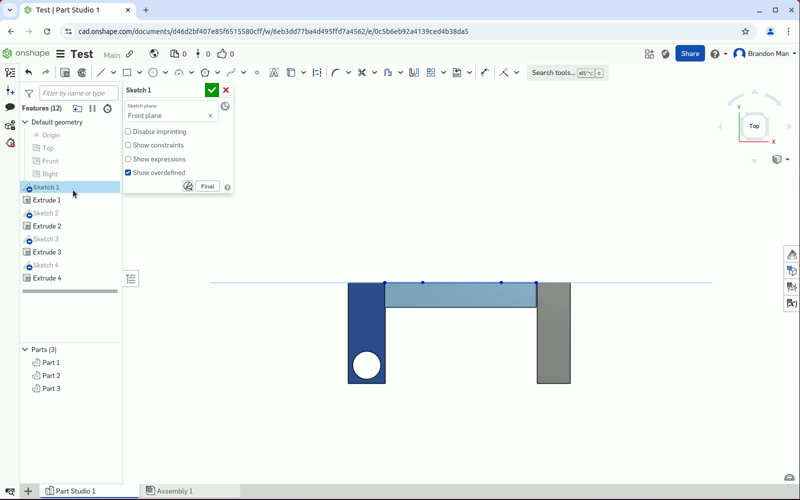
mouse_move(229, 92)
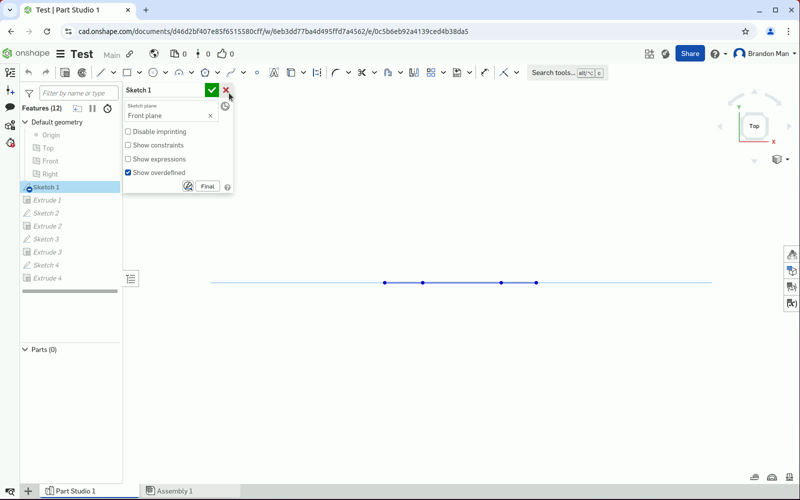
click(229, 92)
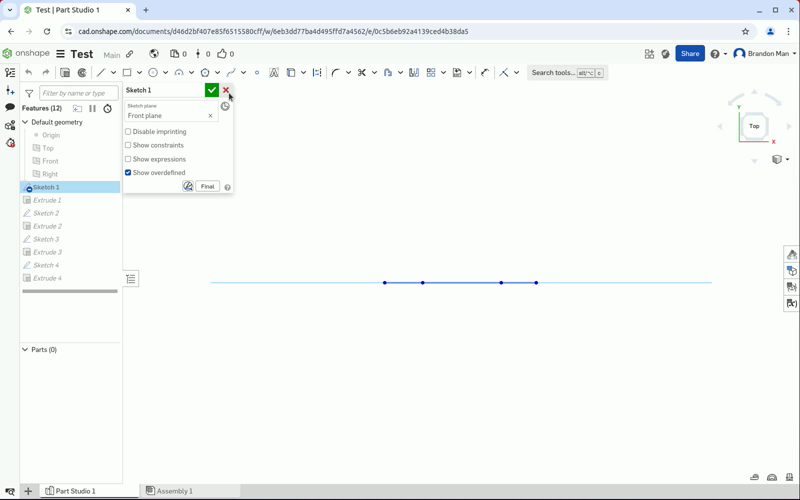
key(shift+s)
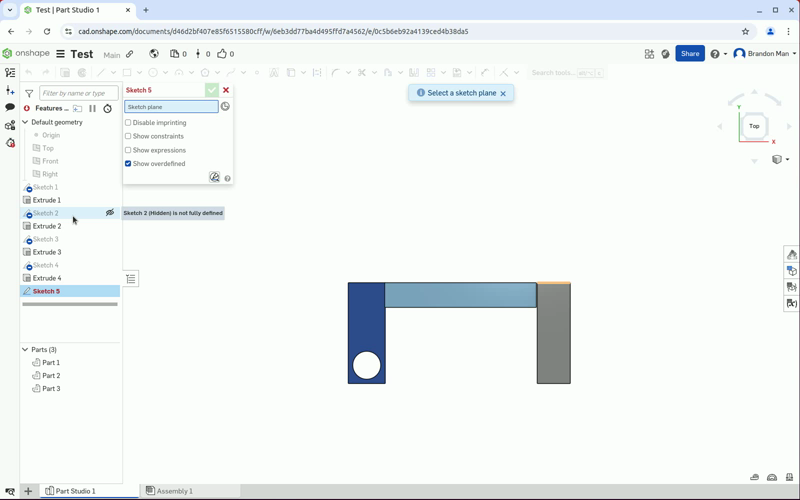
scroll(3)
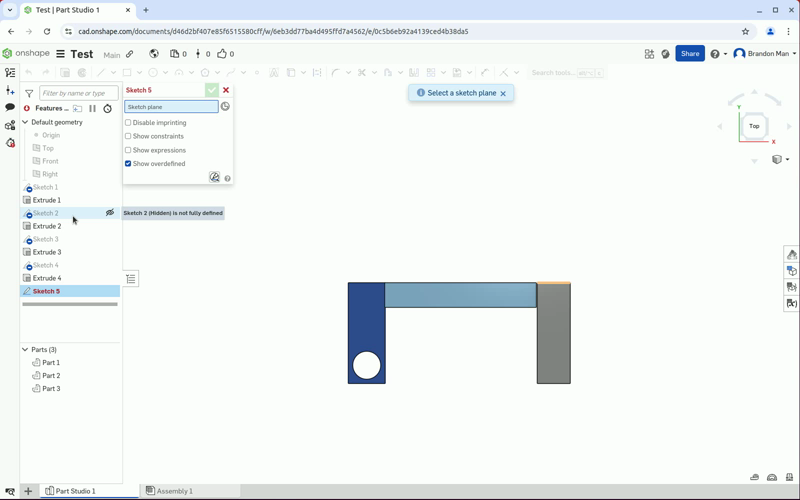
mouse_move(73, 150)
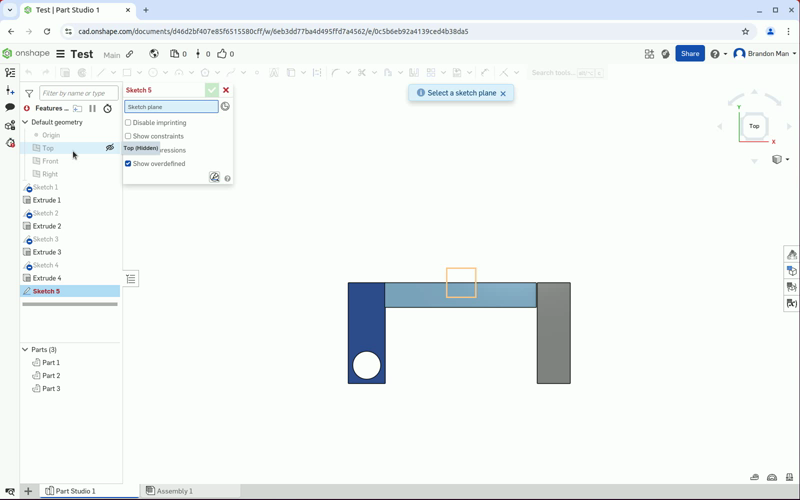
click(73, 150)
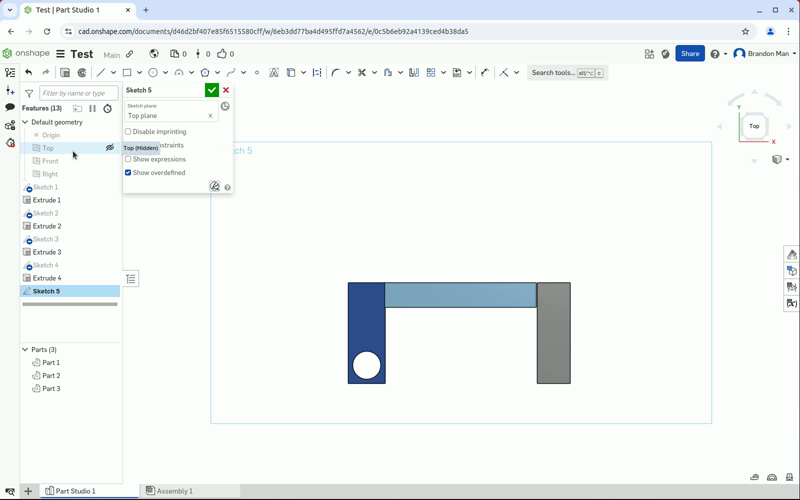
mouse_move(73, 352)
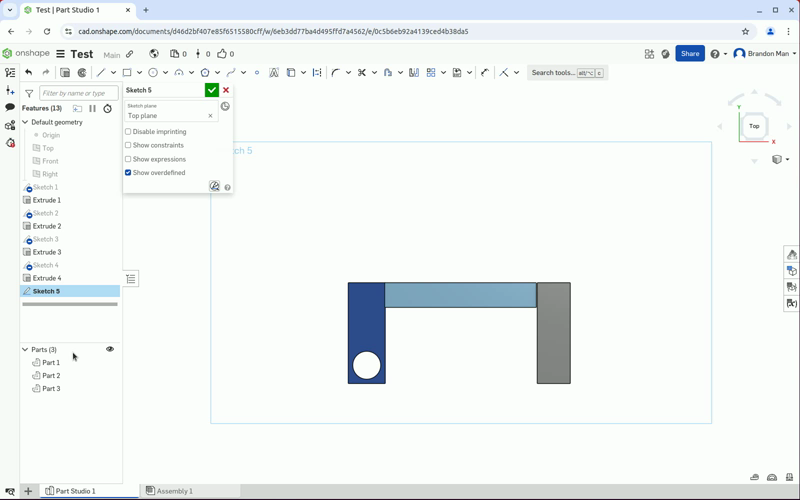
key(y)
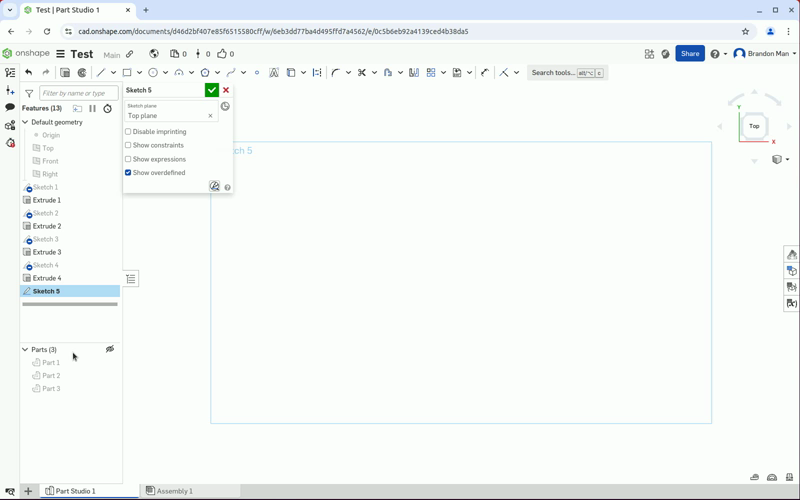
key(c)
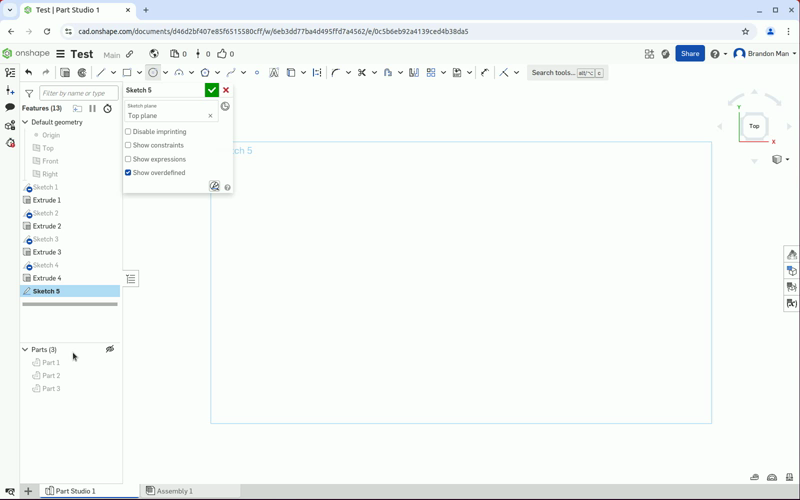
key_down(shift)
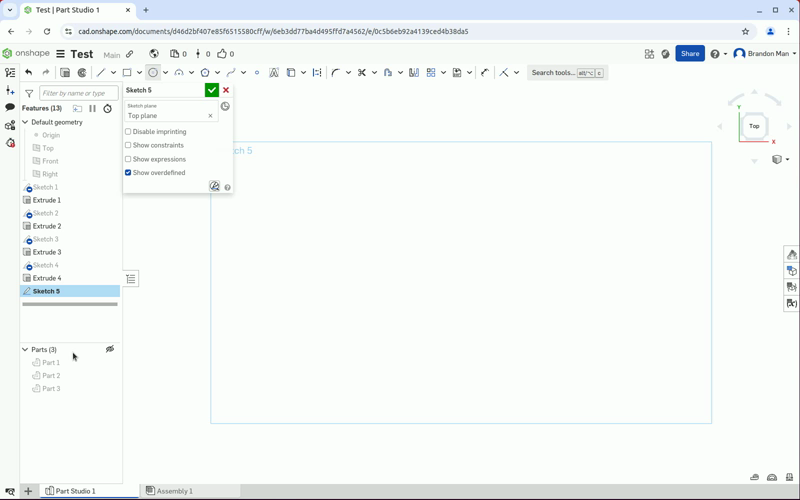
mouse_move(553, 366)
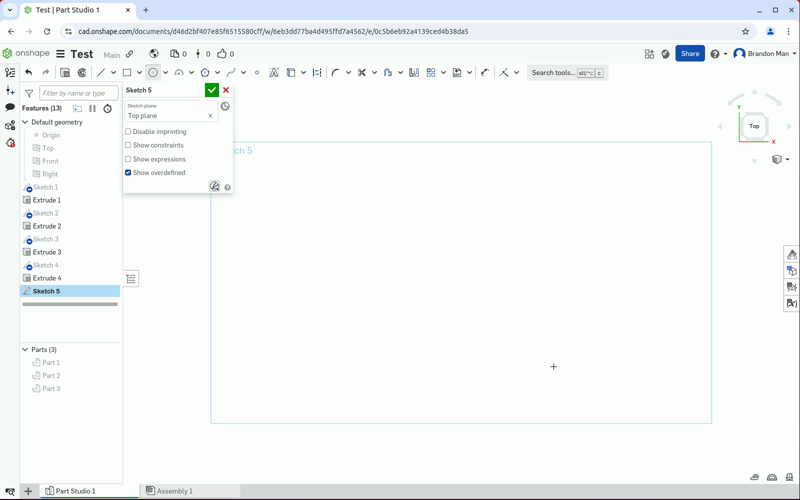
click(553, 366)
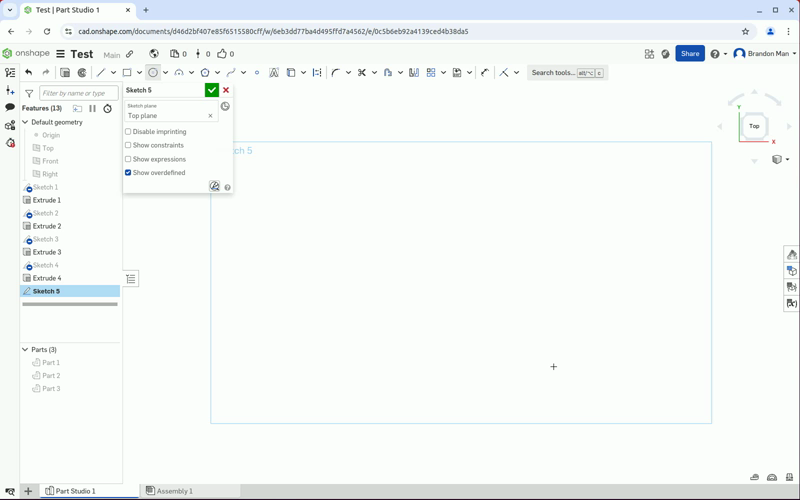
key_up(shift)
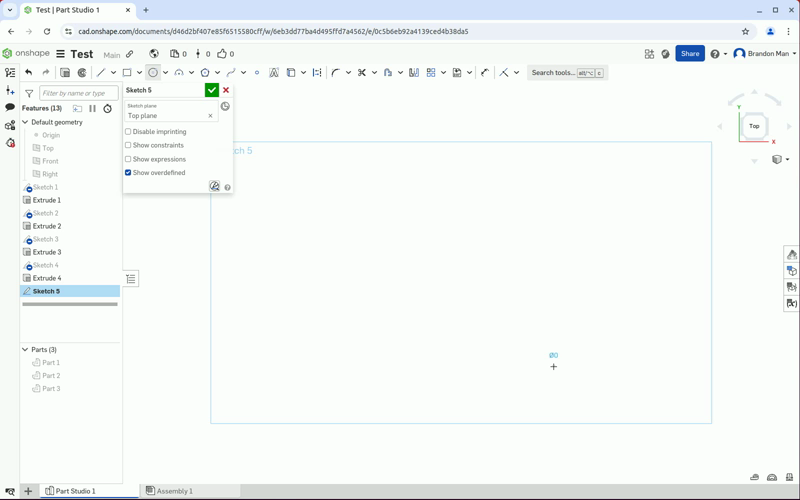
mouse_move(567, 366)
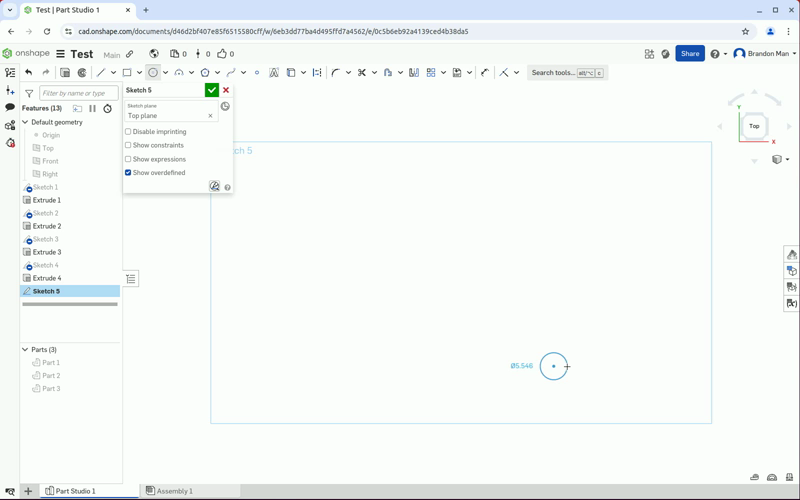
click(567, 366)
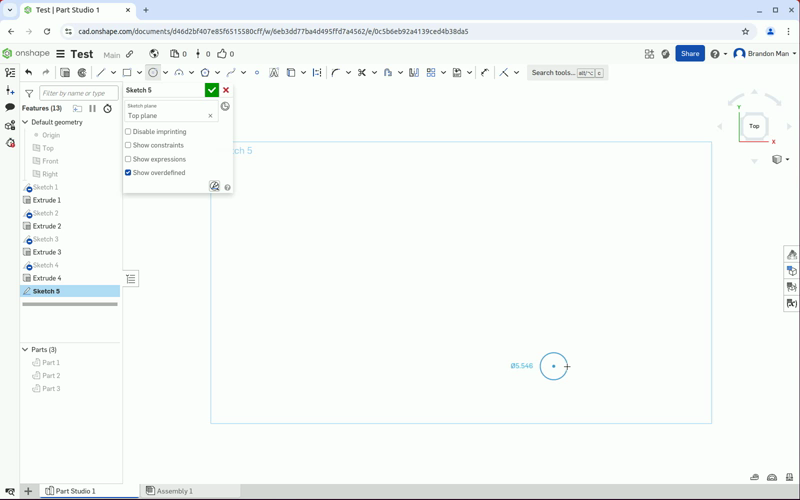
key(esc)
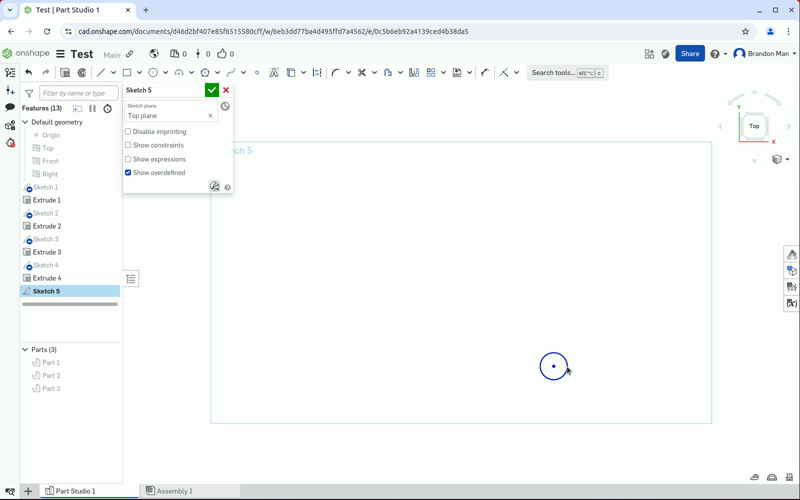
mouse_move(547, 363)
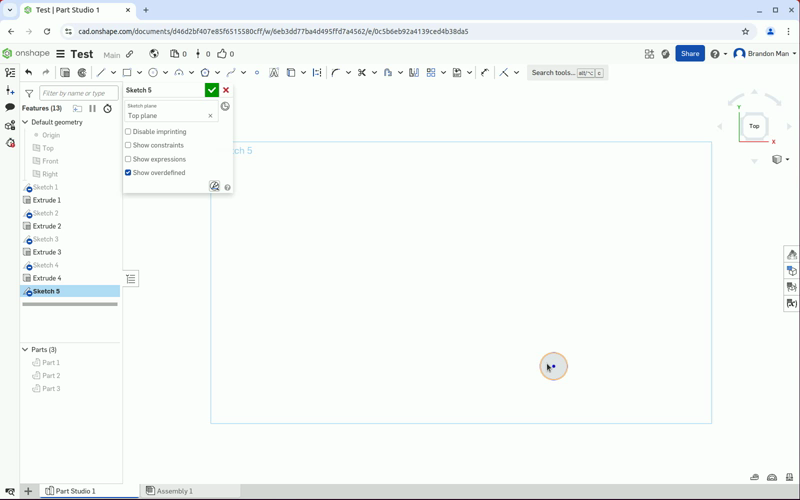
scroll(6)
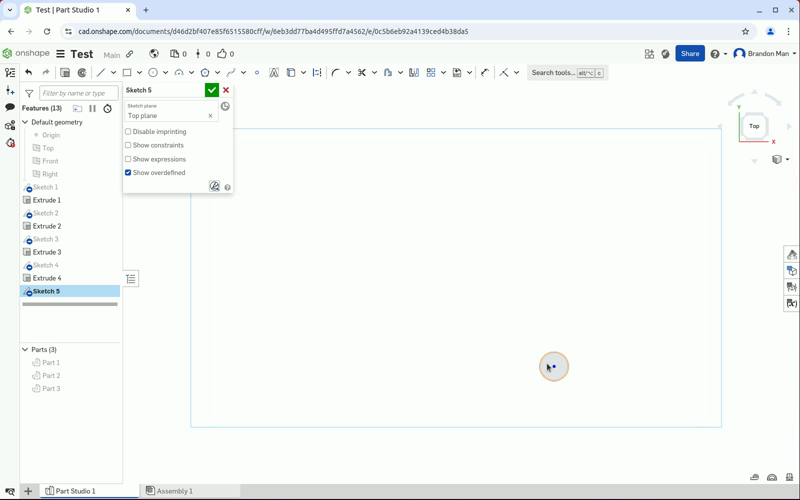
scroll(6)
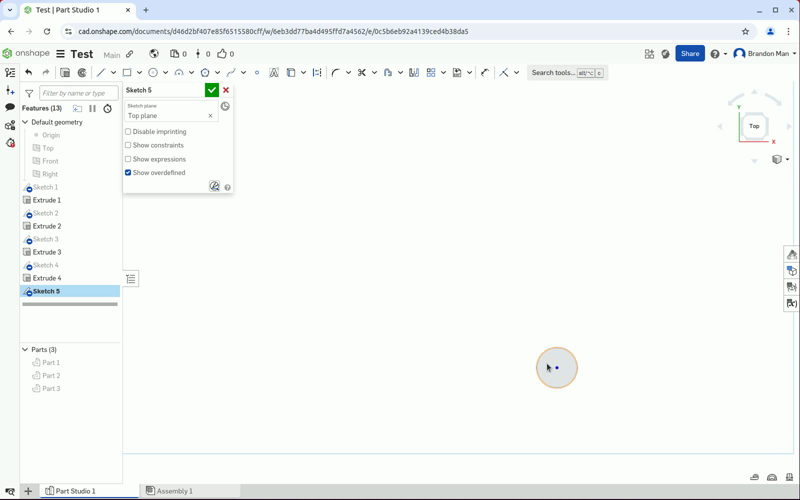
scroll(6)
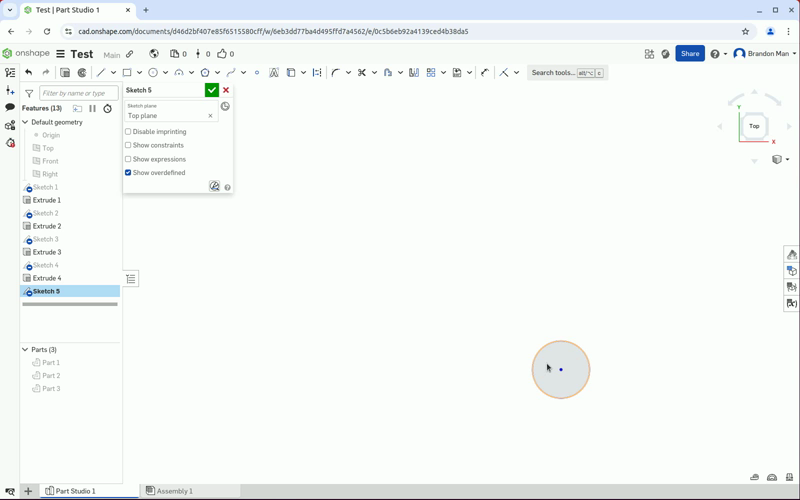
scroll(6)
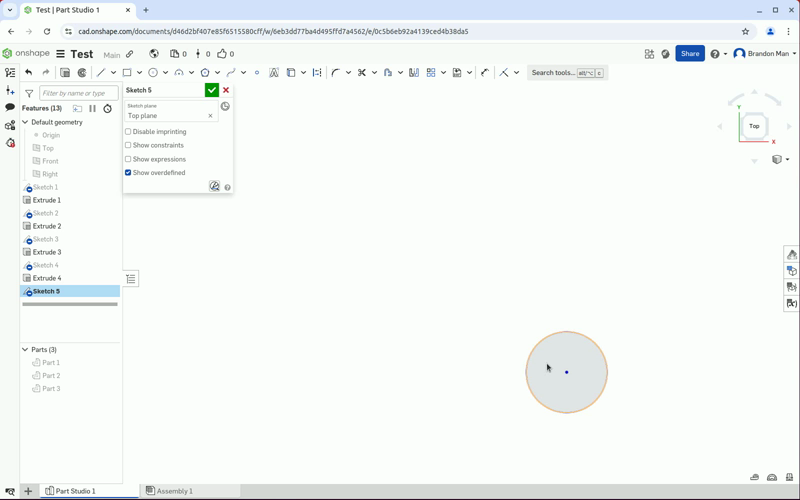
scroll(6)
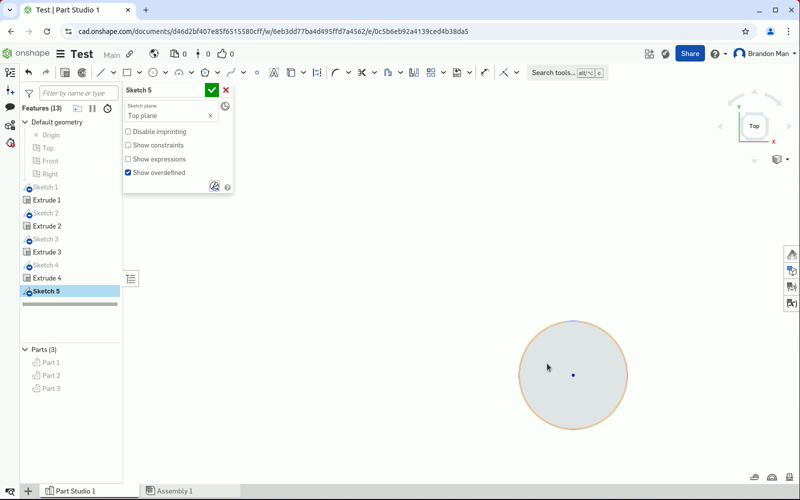
scroll(6)
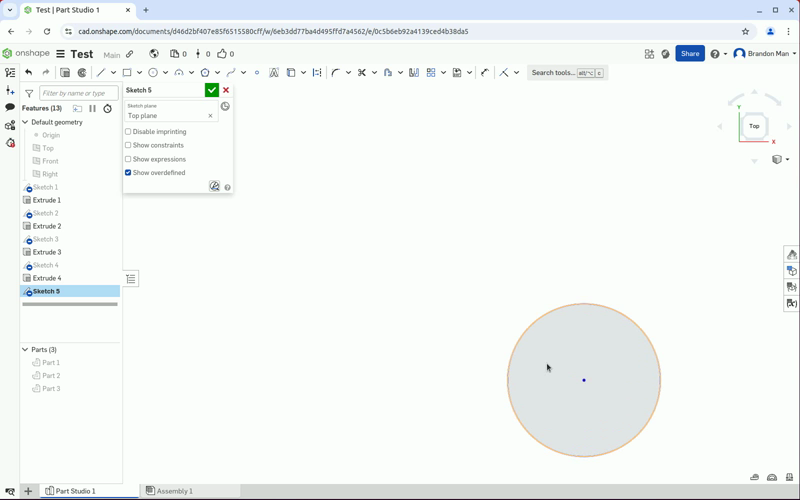
scroll(6)
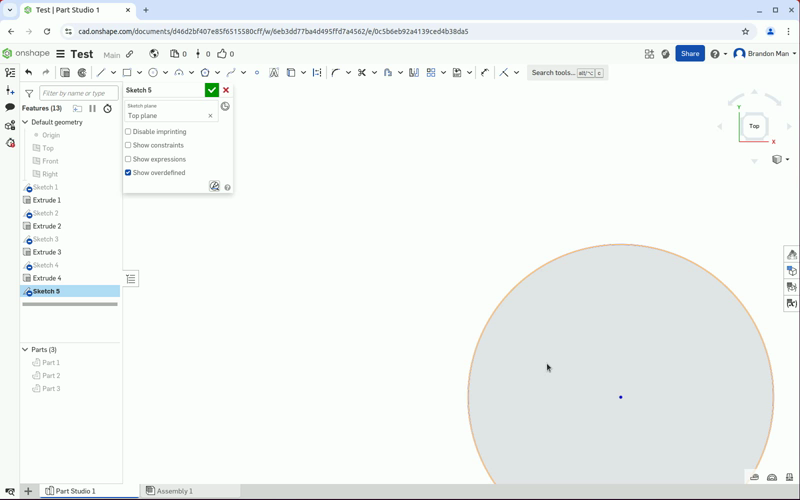
click(547, 363)
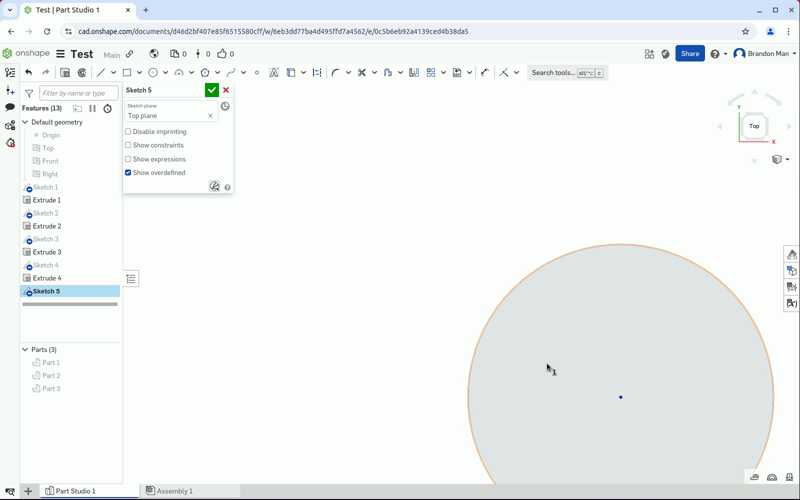
scroll(-6)
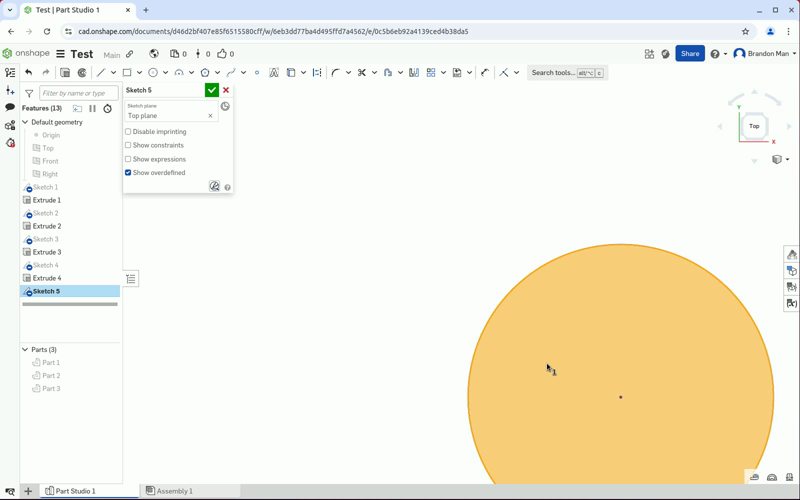
scroll(-6)
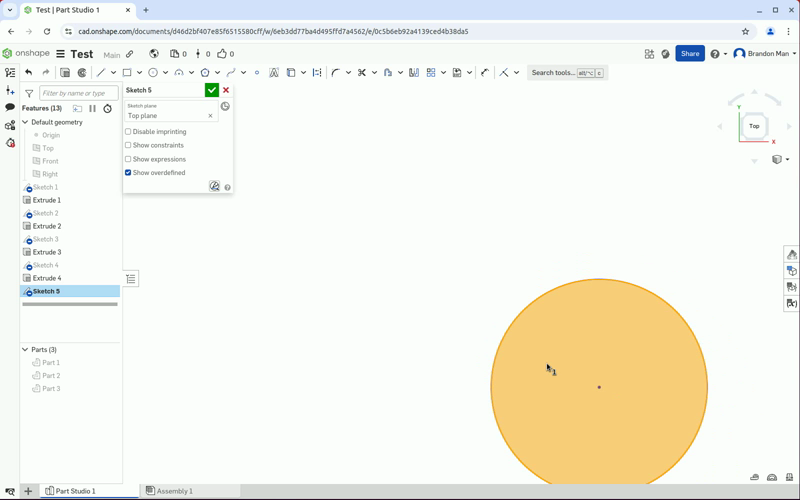
scroll(-6)
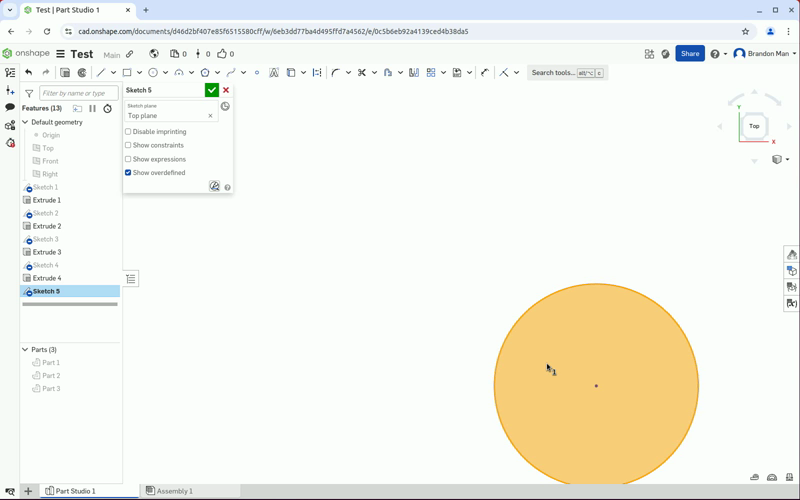
scroll(-6)
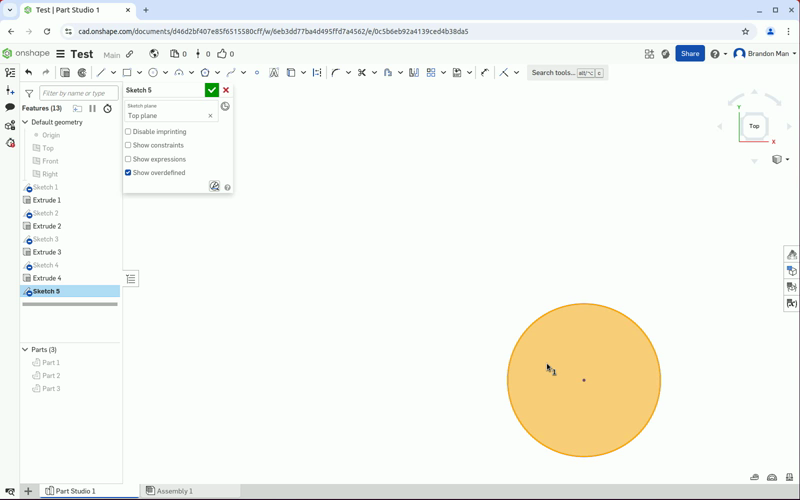
scroll(-6)
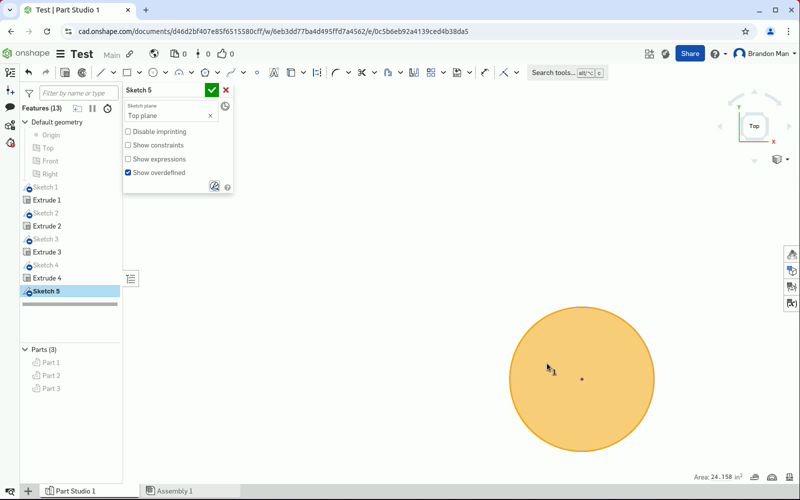
scroll(-6)
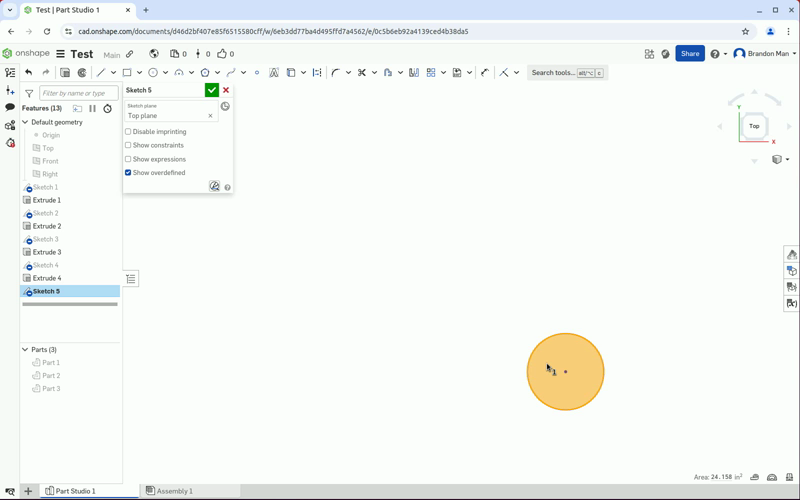
scroll(-6)
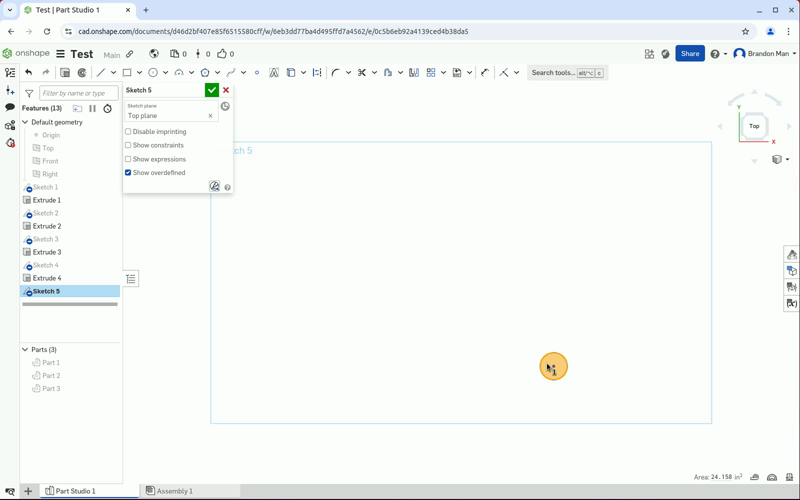
mouse_move(73, 352)
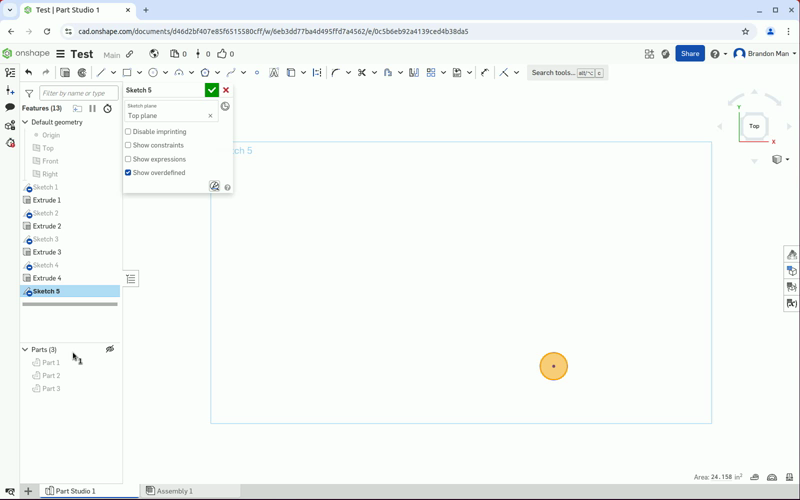
key(shift+y)
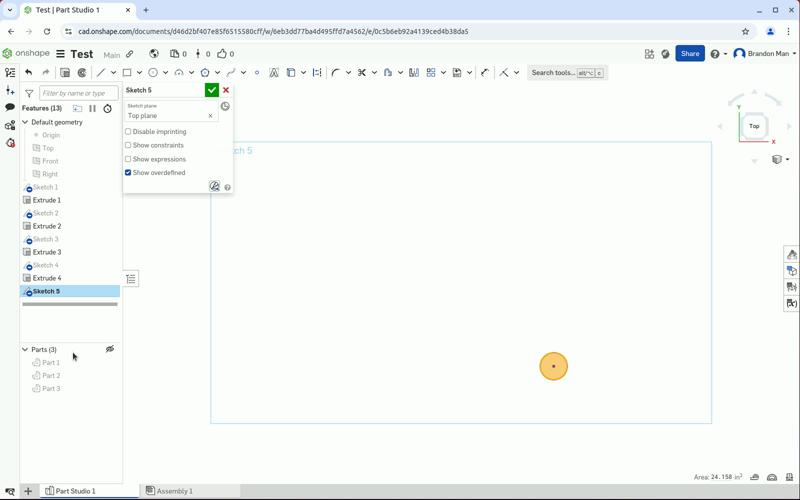
key(shift+e)
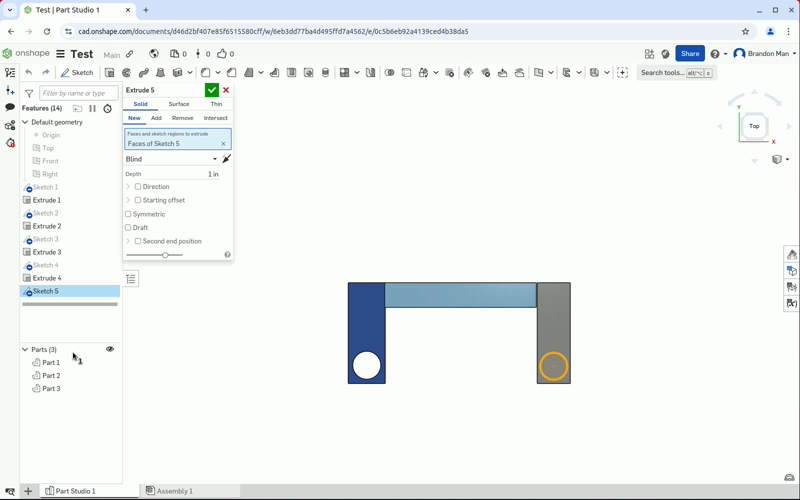
mouse_move(143, 106)
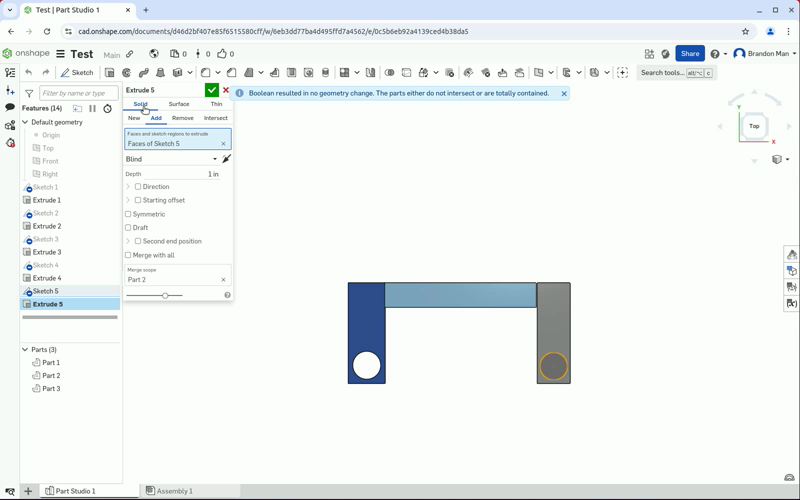
click(143, 106)
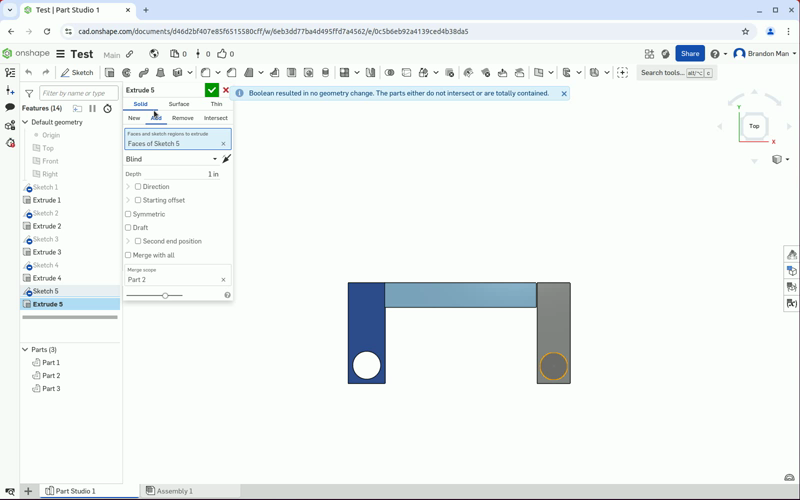
mouse_move(186, 120)
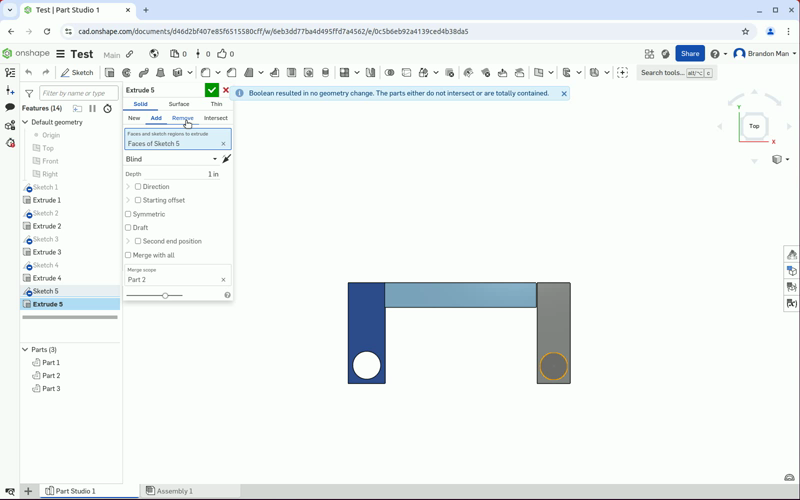
click(186, 120)
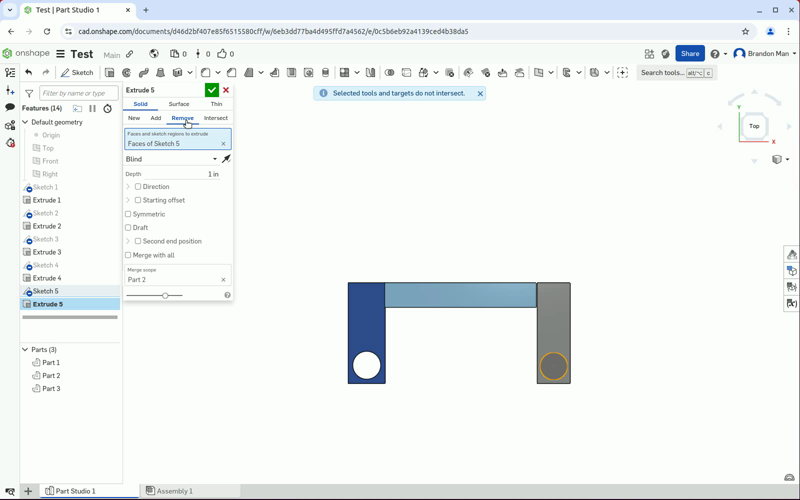
key(tab, 4)
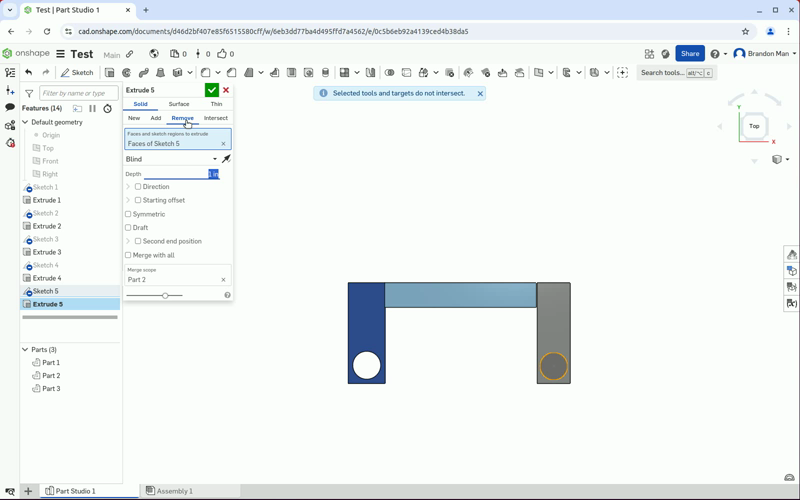
text(-25.997)
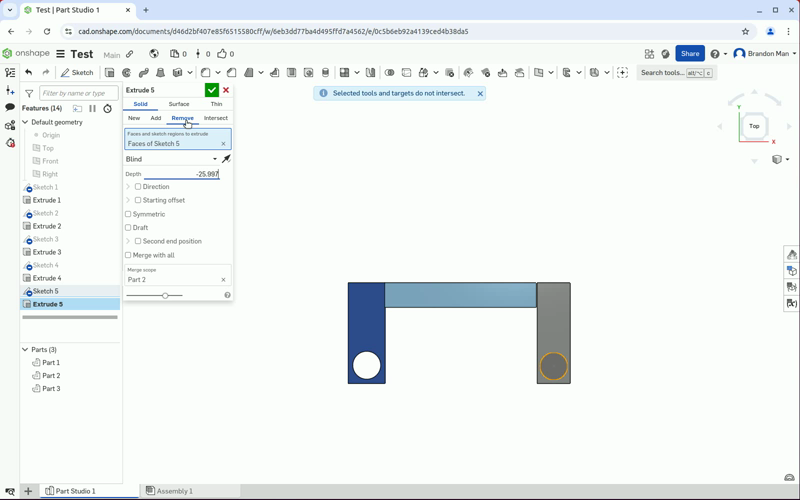
key(tab, 6)
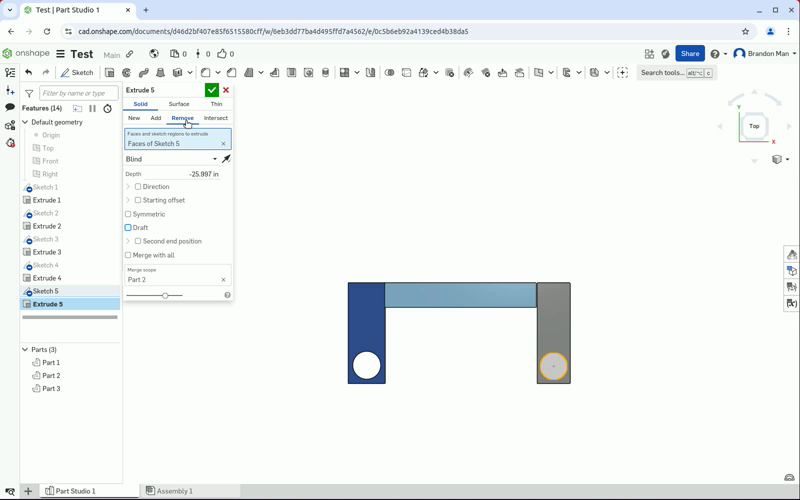
key(space)
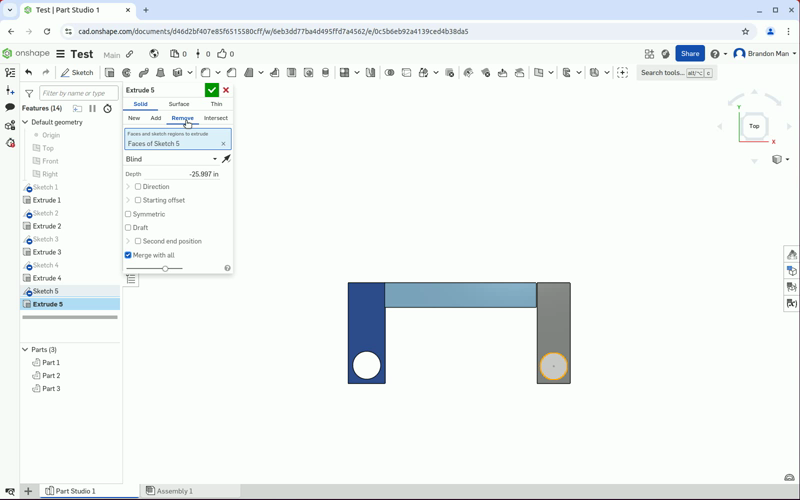
key(enter)
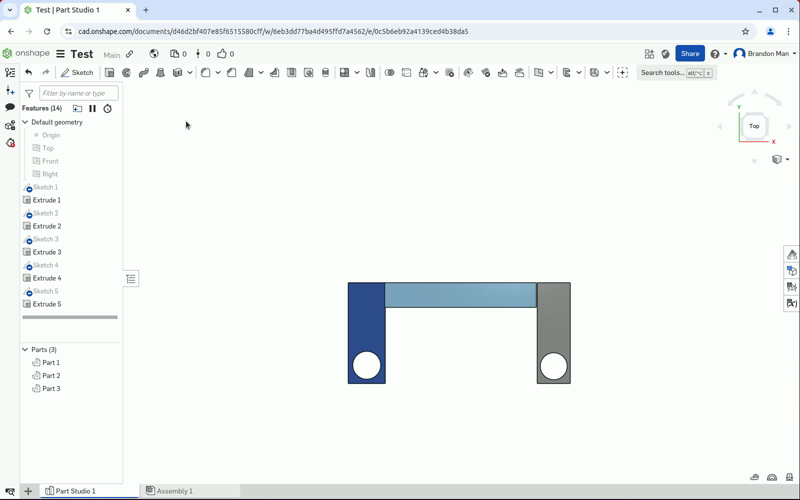
key(shift+h)
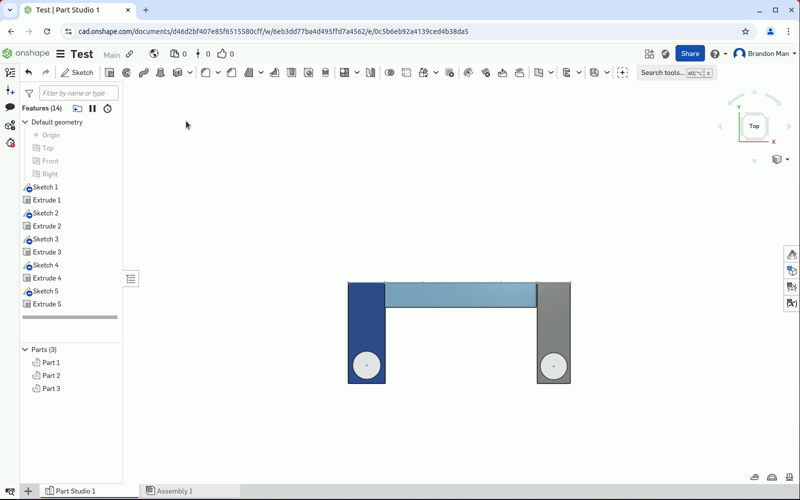
key(shift+h)
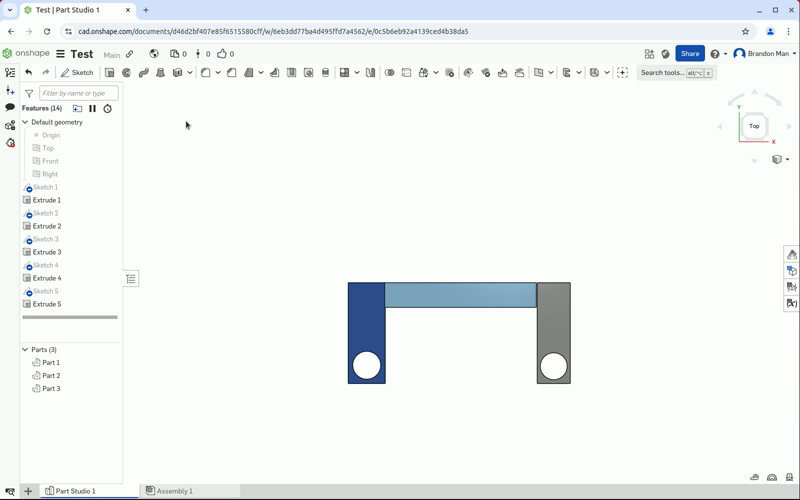
mouse_move(73, 189)
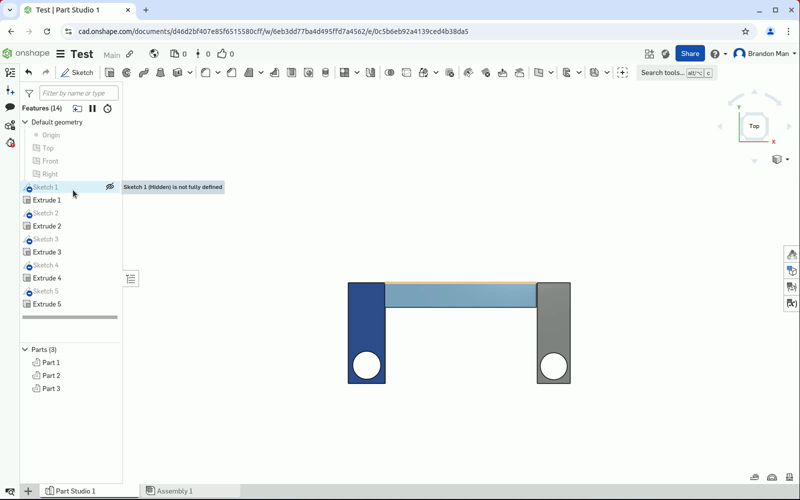
click(73, 189)
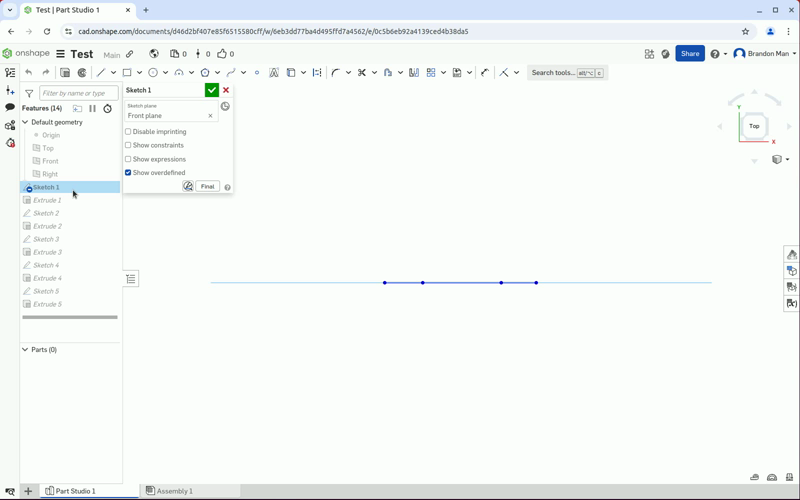
mouse_move(229, 92)
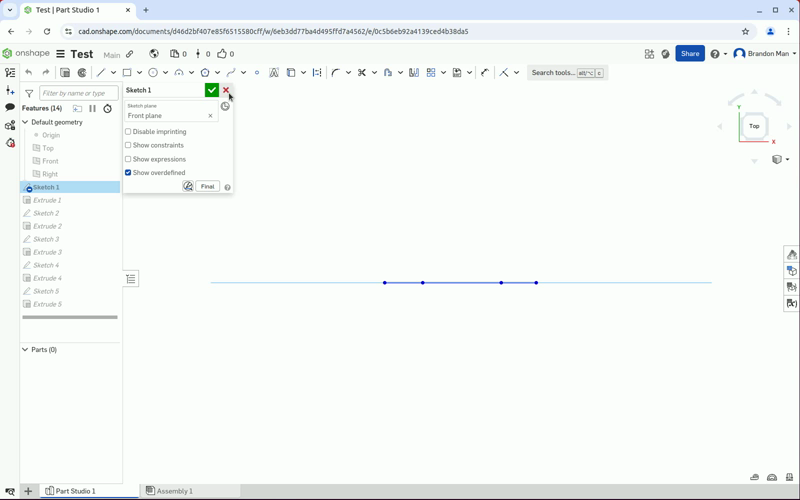
click(229, 92)
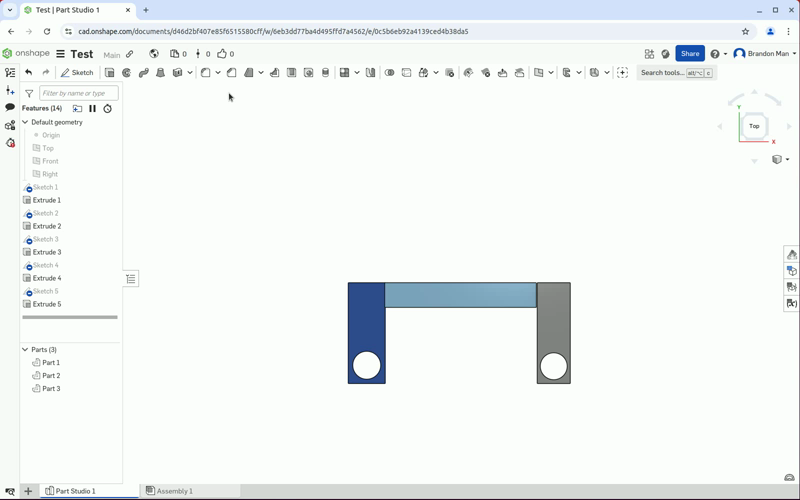
mouse_move(73, 352)
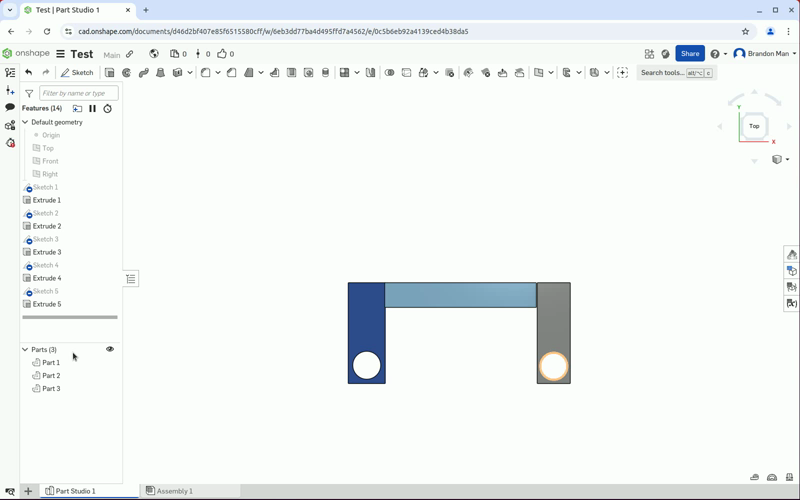
key(y)
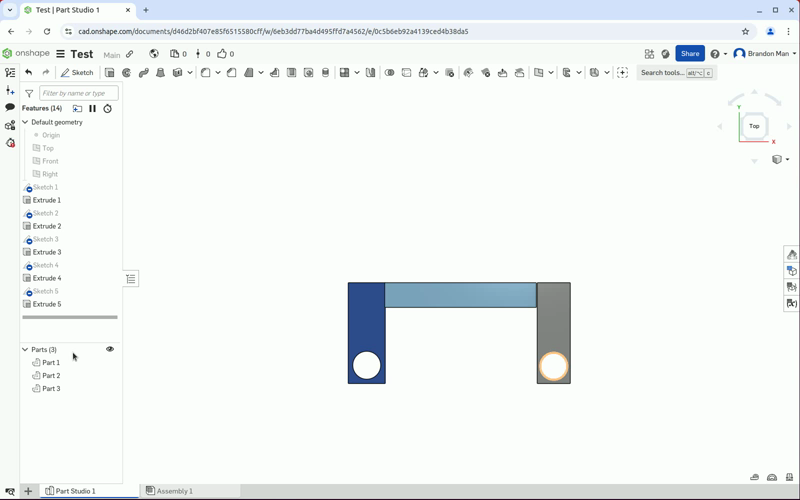
key(shift+p)
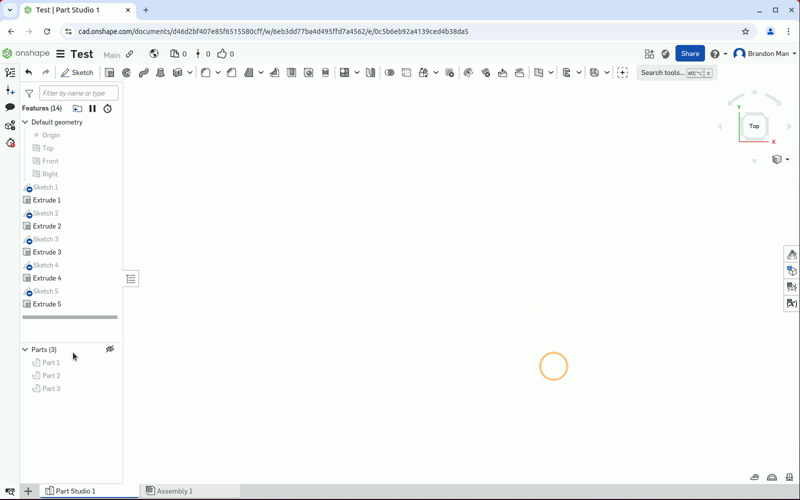
key(space)
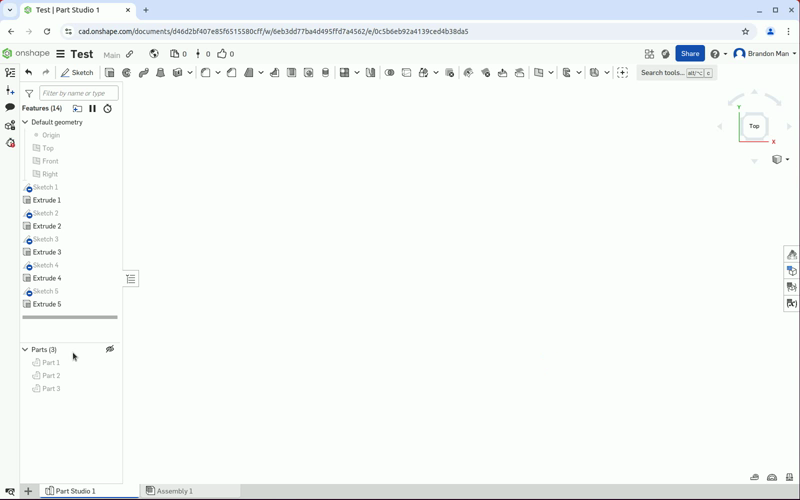
key_down(shift)
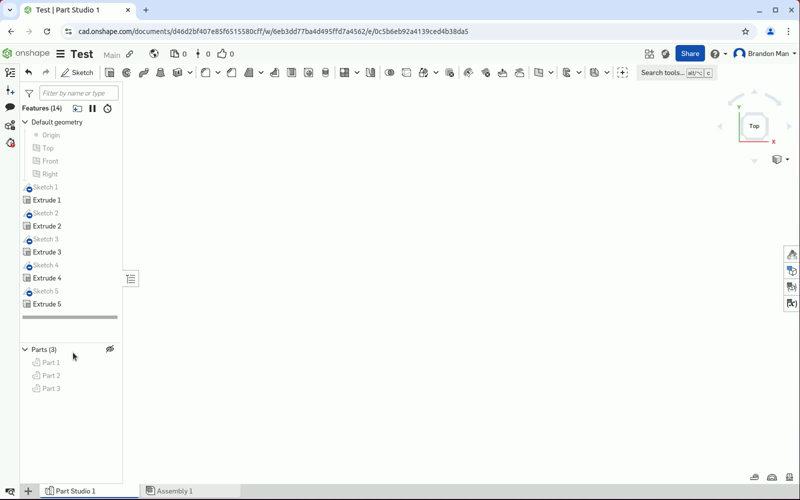
key(up)
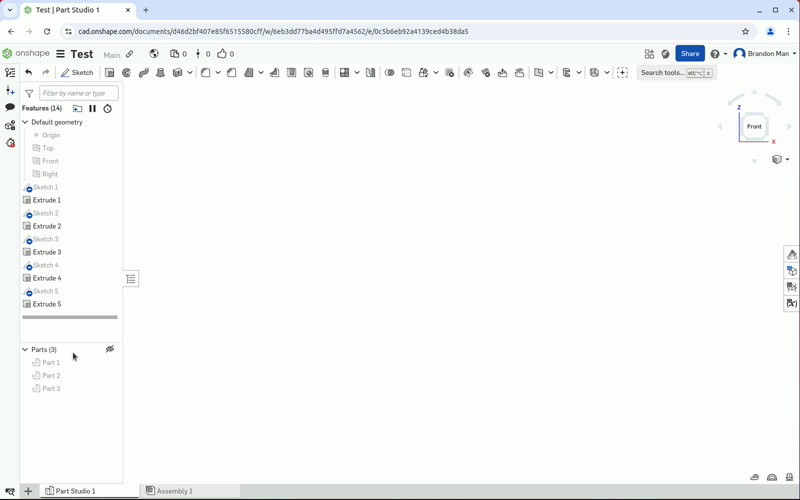
key_up(shift)
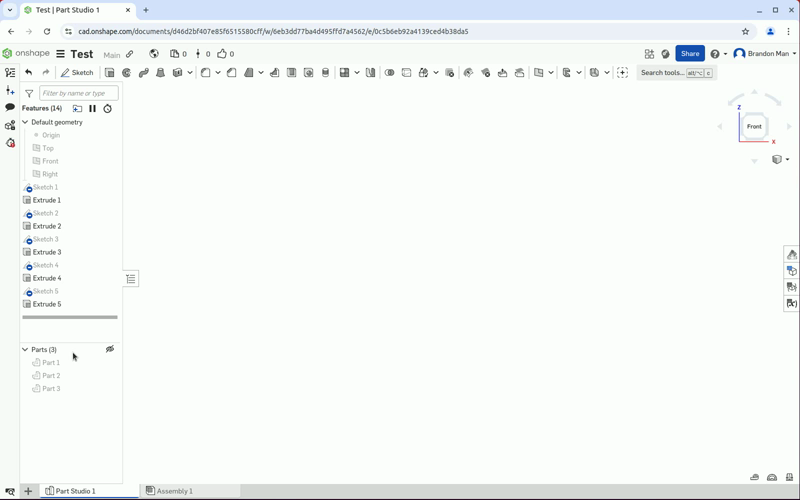
mouse_move(73, 352)
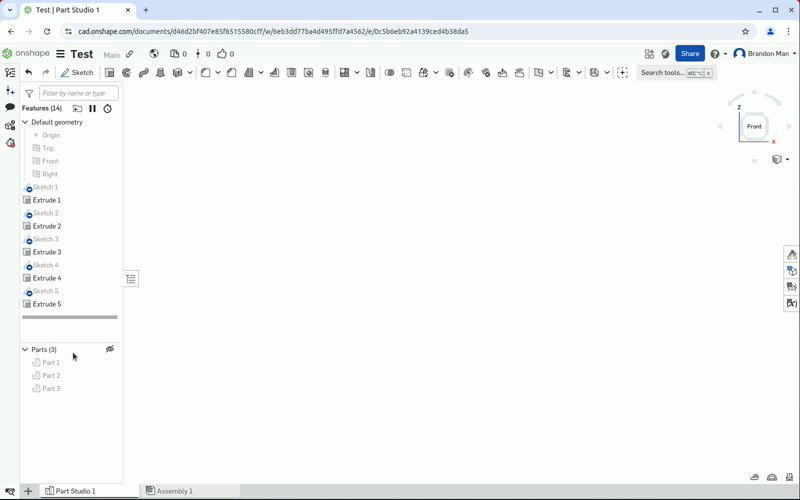
key(shift+y)
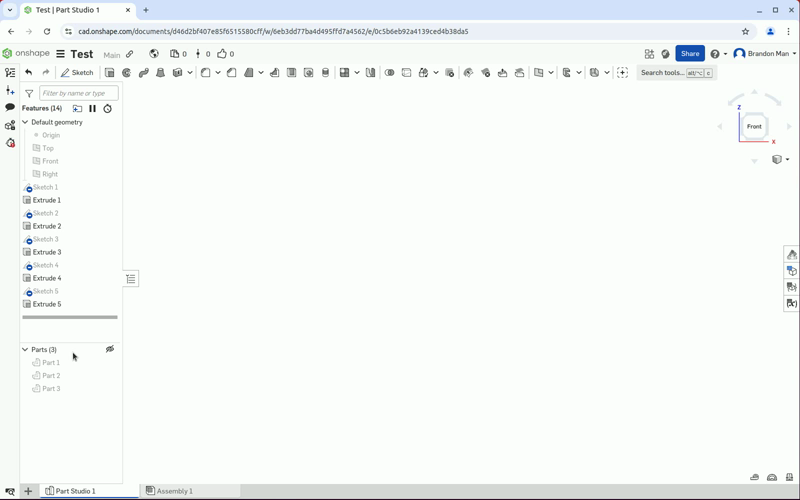
key(shift+s)
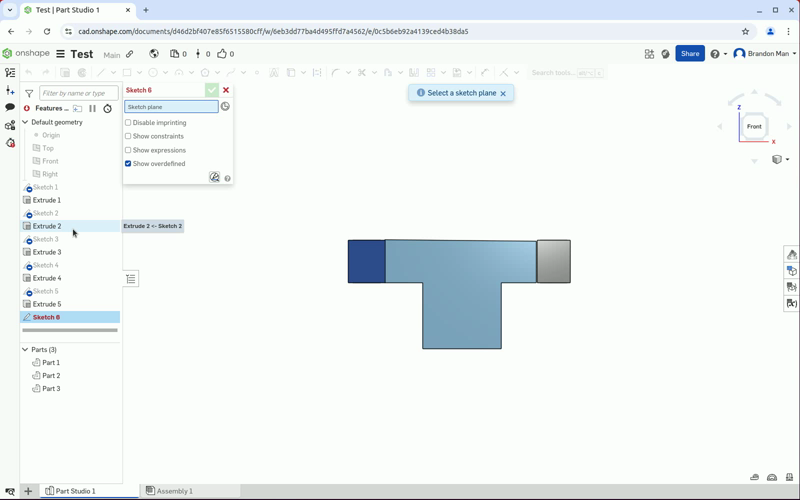
scroll(3)
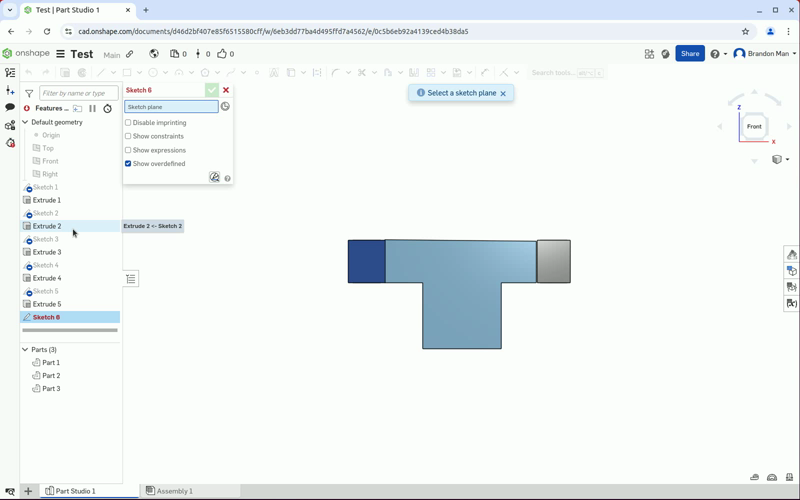
mouse_move(73, 163)
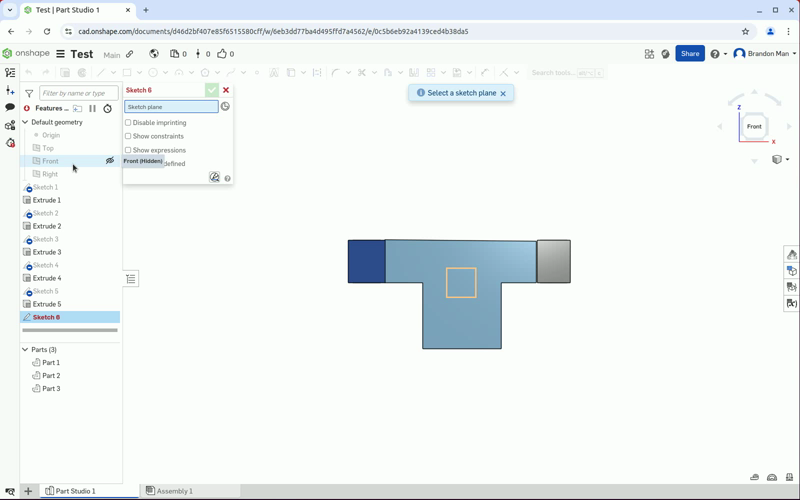
click(73, 163)
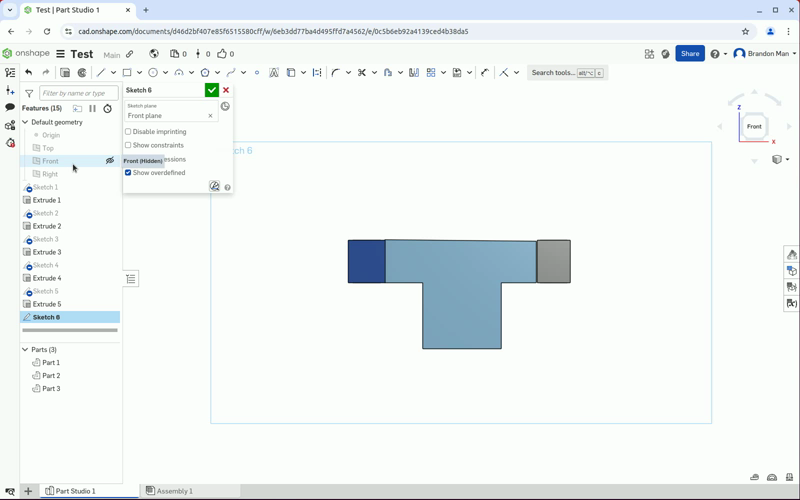
mouse_move(73, 352)
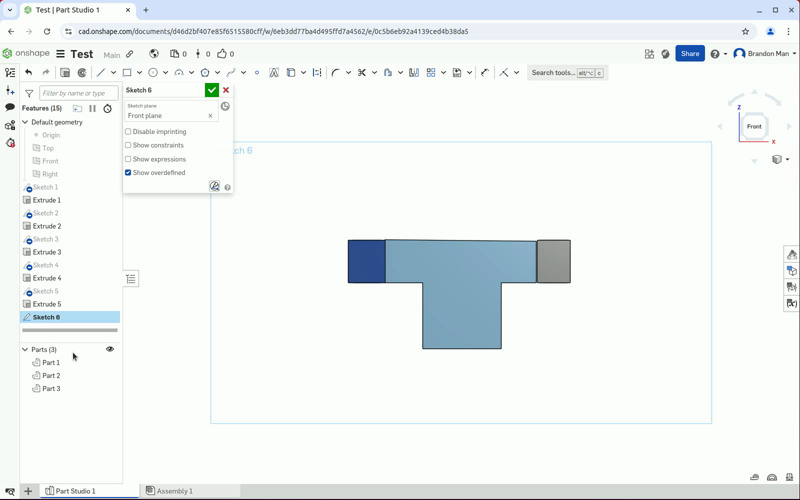
key(y)
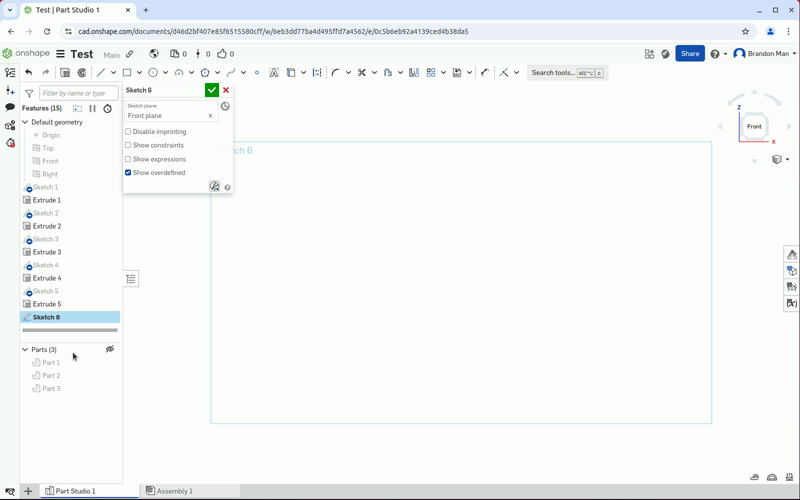
key(c)
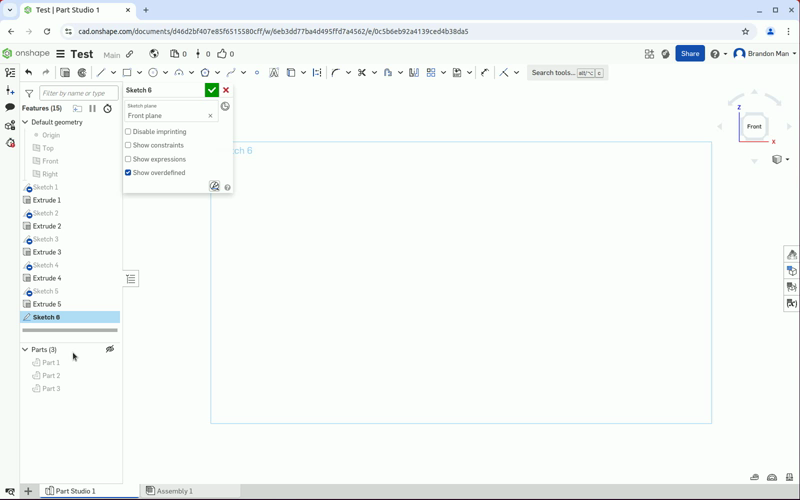
key_down(shift)
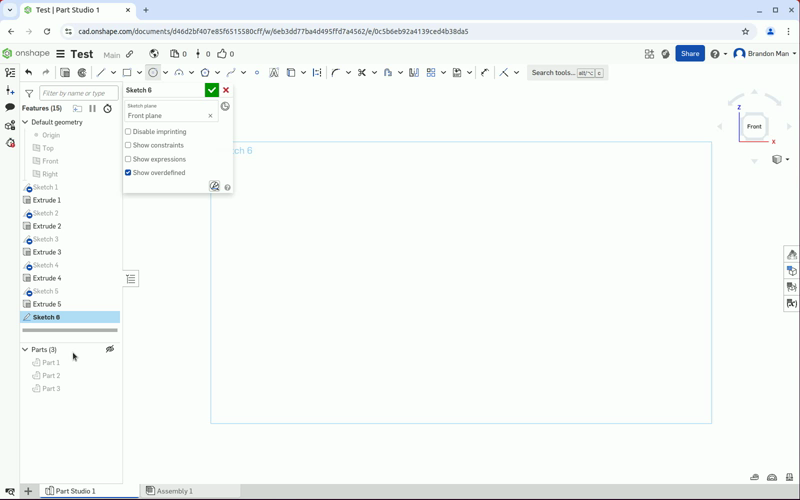
mouse_move(461, 318)
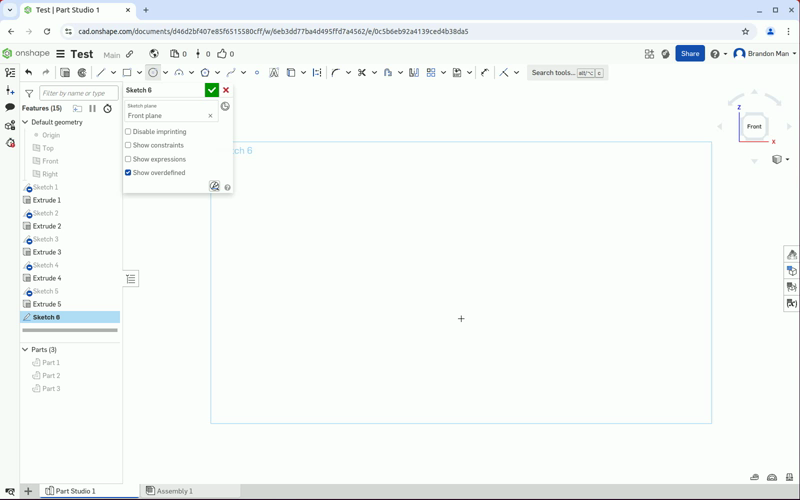
click(461, 318)
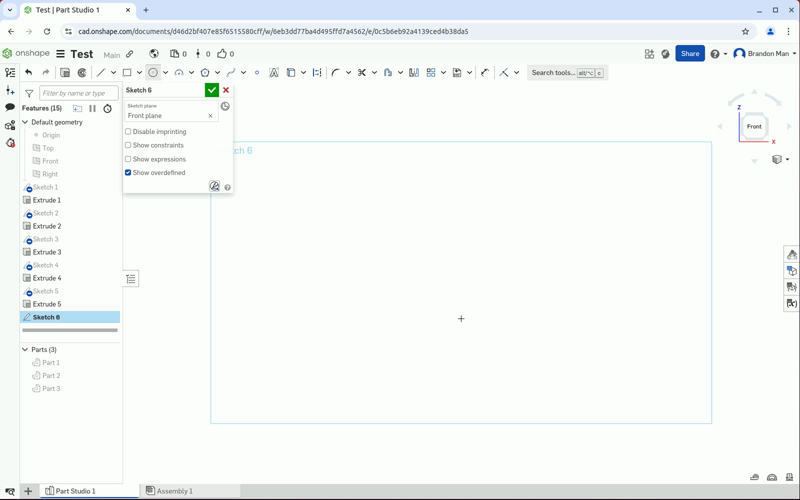
key_up(shift)
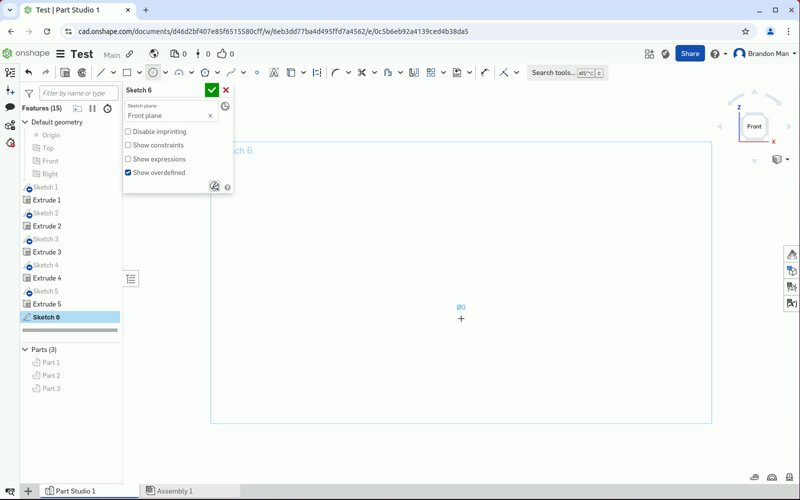
mouse_move(482, 318)
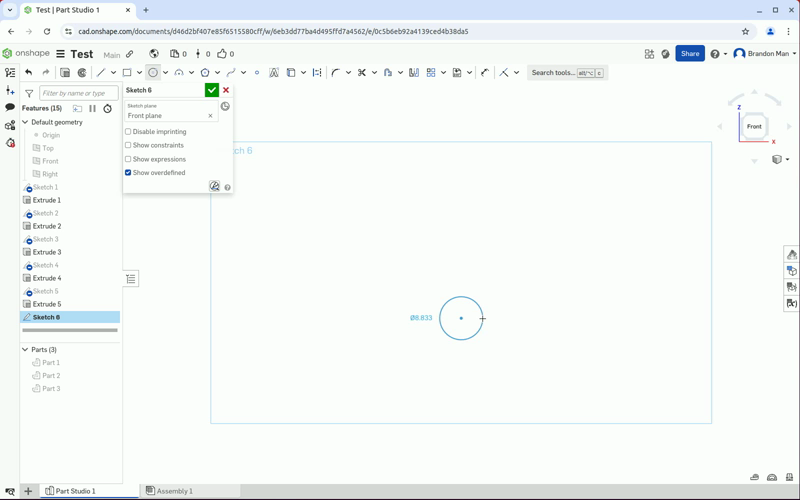
click(482, 318)
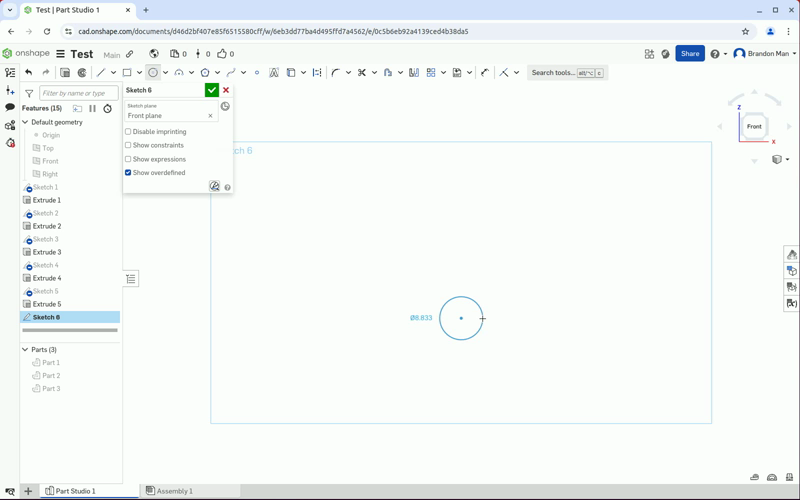
key(esc)
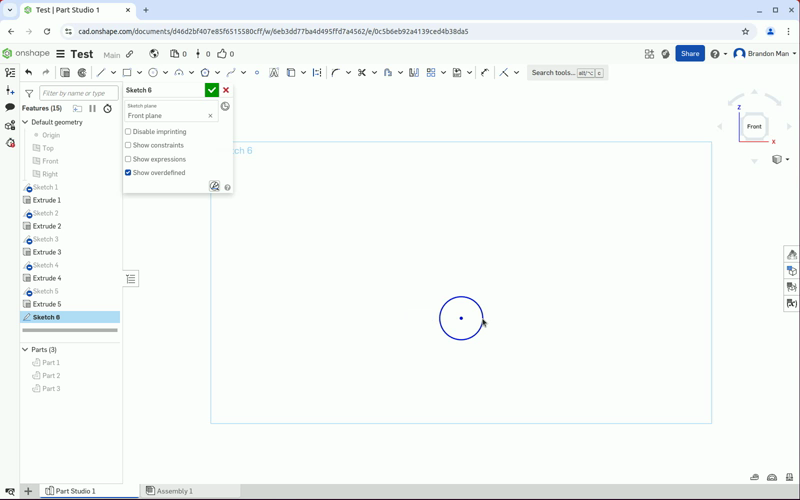
mouse_move(461, 331)
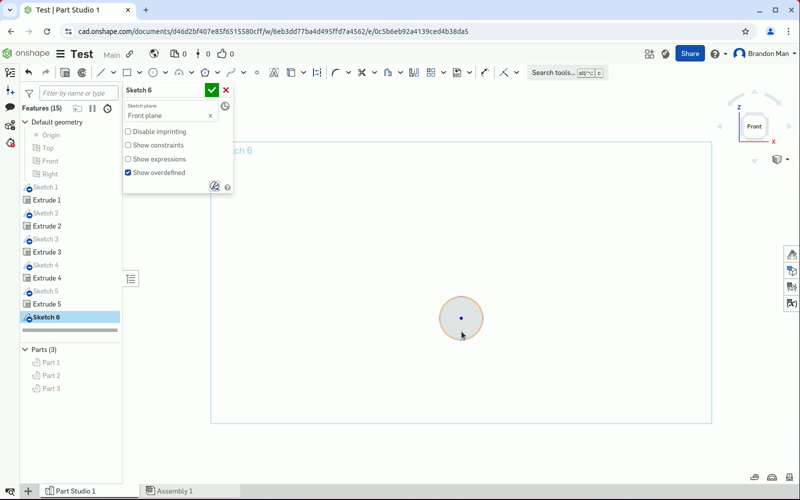
scroll(6)
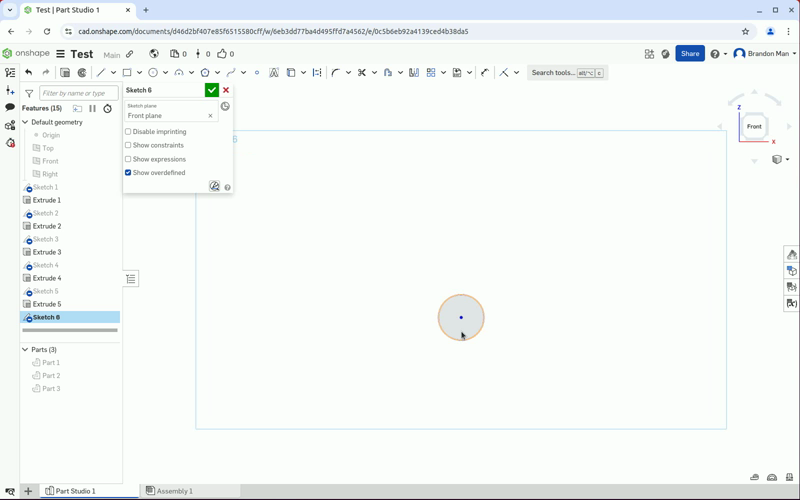
scroll(6)
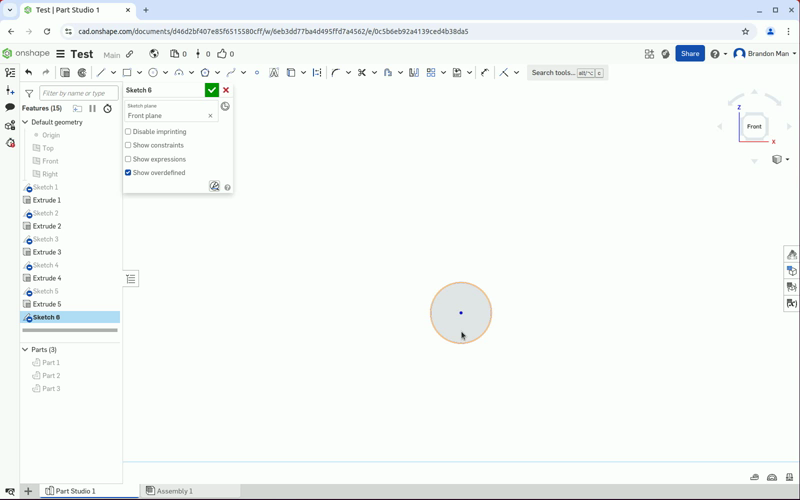
scroll(6)
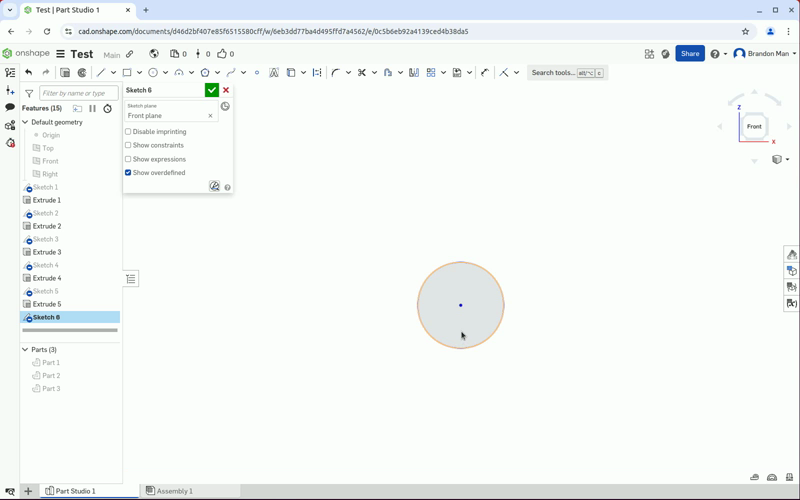
scroll(6)
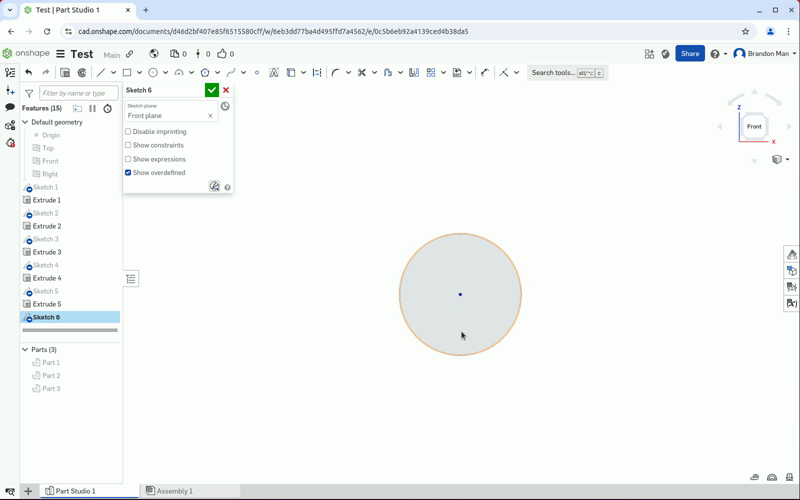
scroll(6)
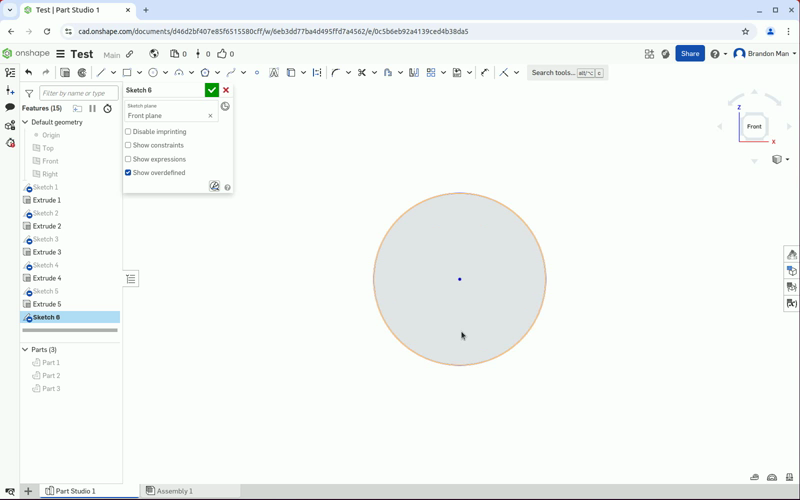
scroll(6)
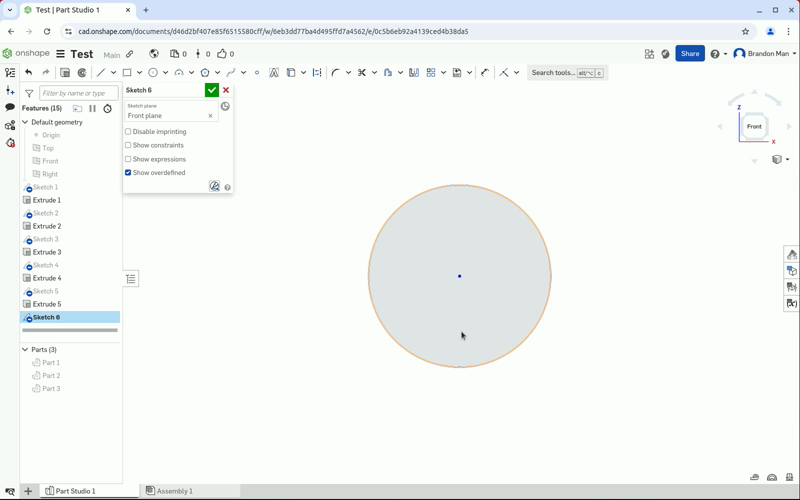
scroll(6)
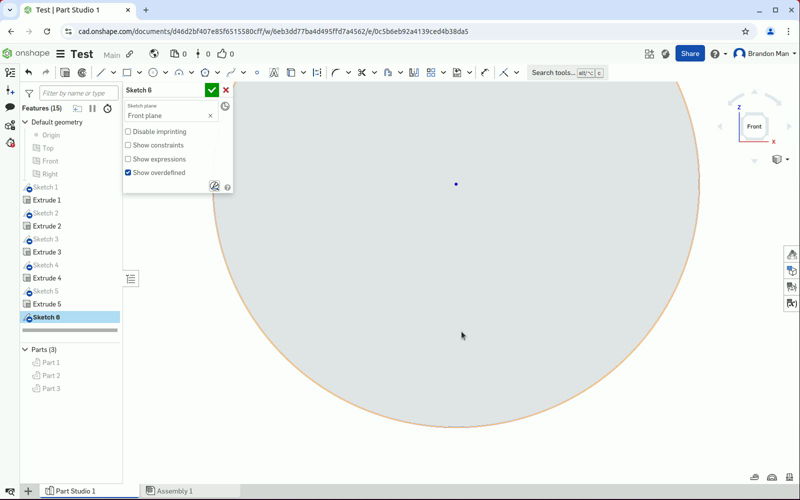
click(461, 331)
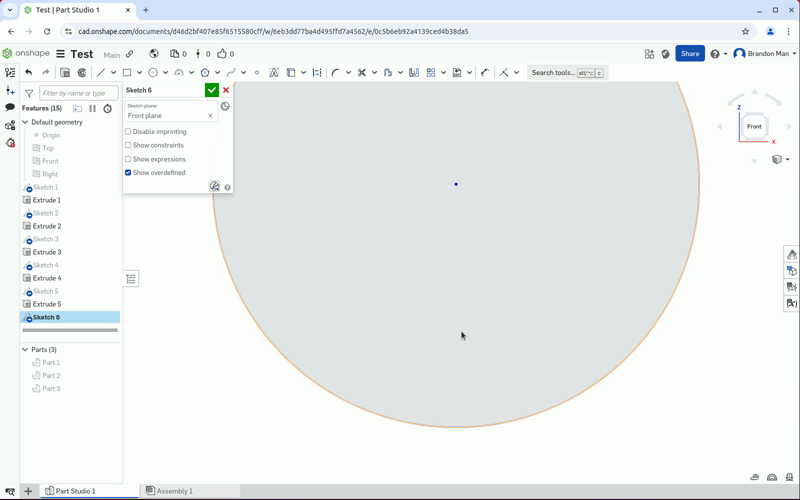
scroll(-6)
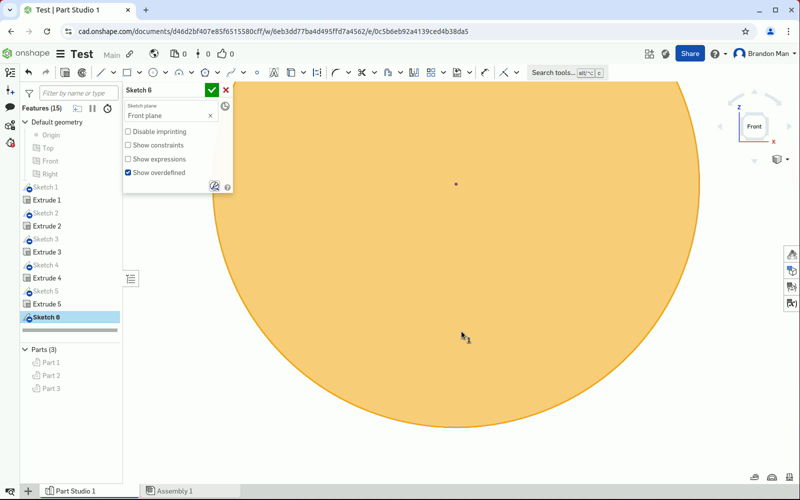
scroll(-6)
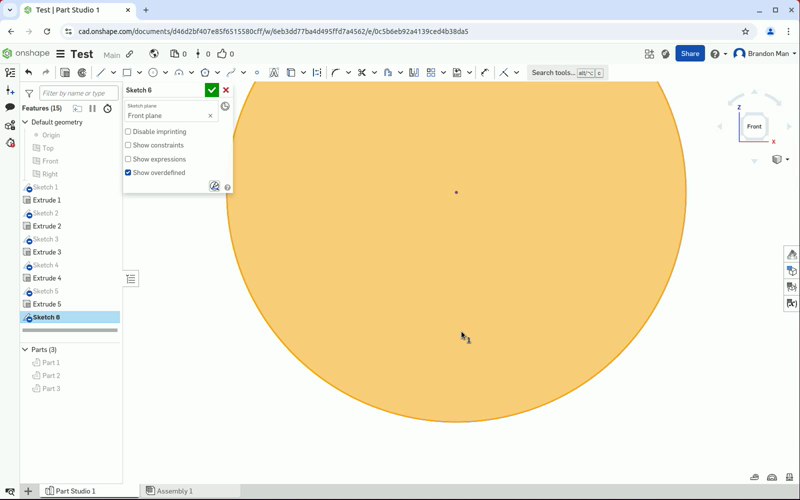
scroll(-6)
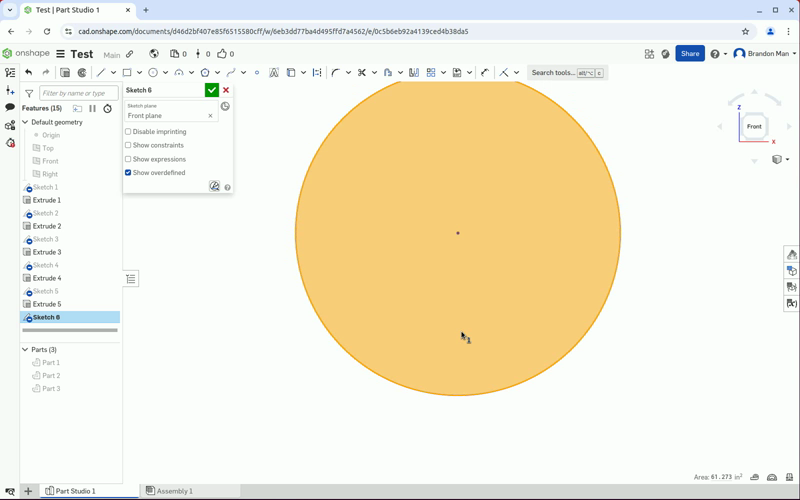
scroll(-6)
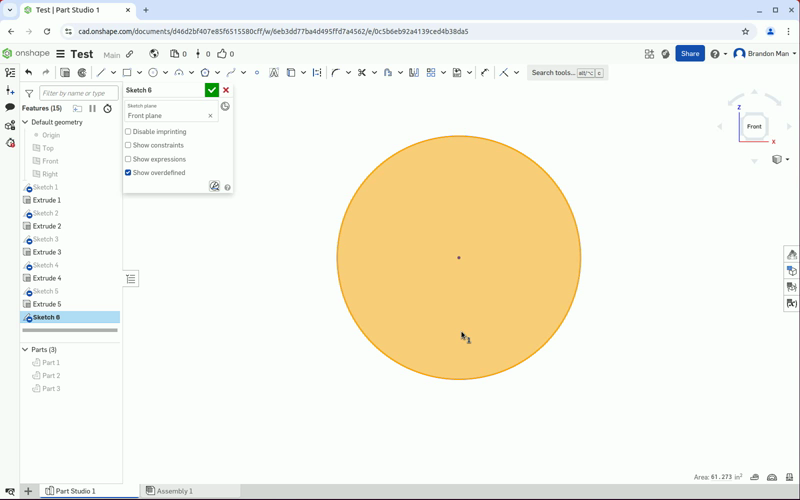
scroll(-6)
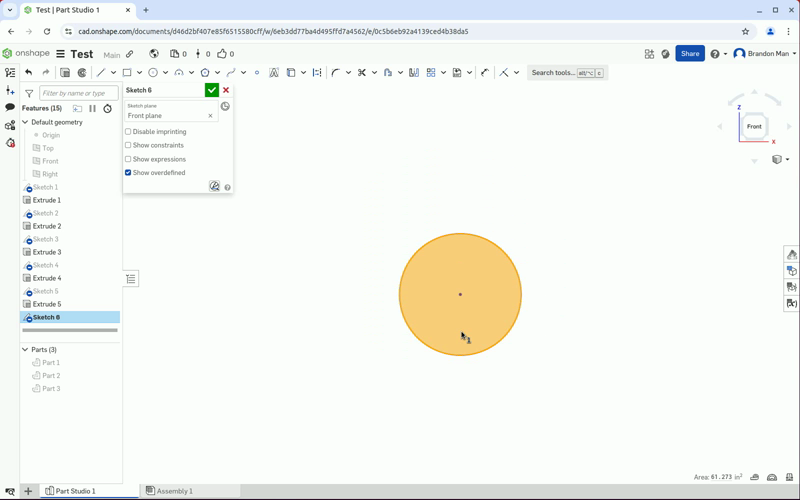
scroll(-6)
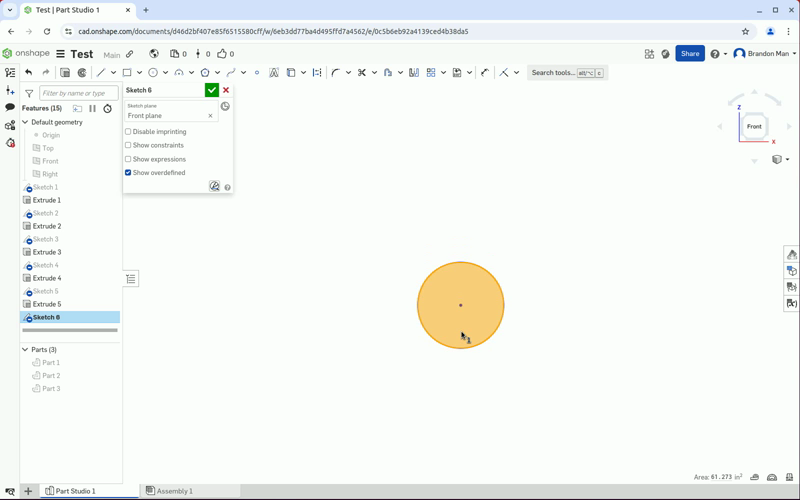
scroll(-6)
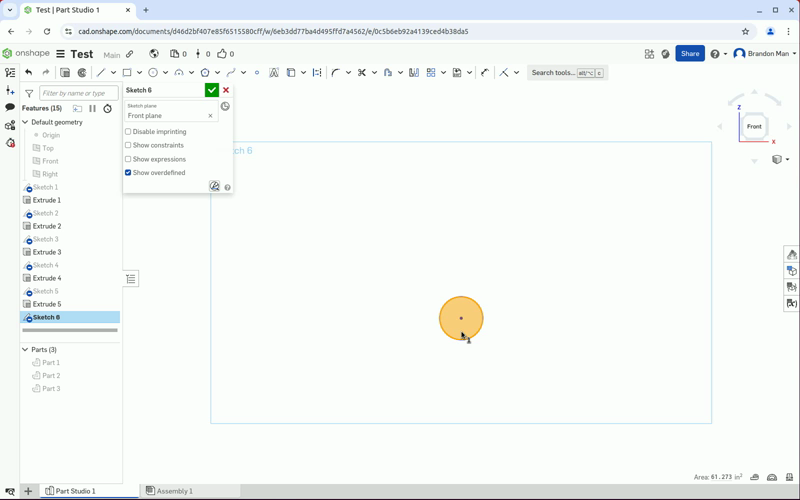
mouse_move(73, 352)
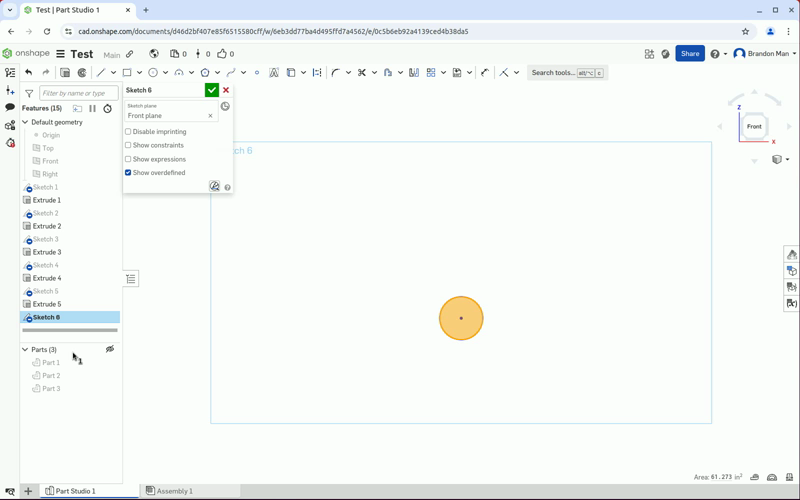
key(shift+y)
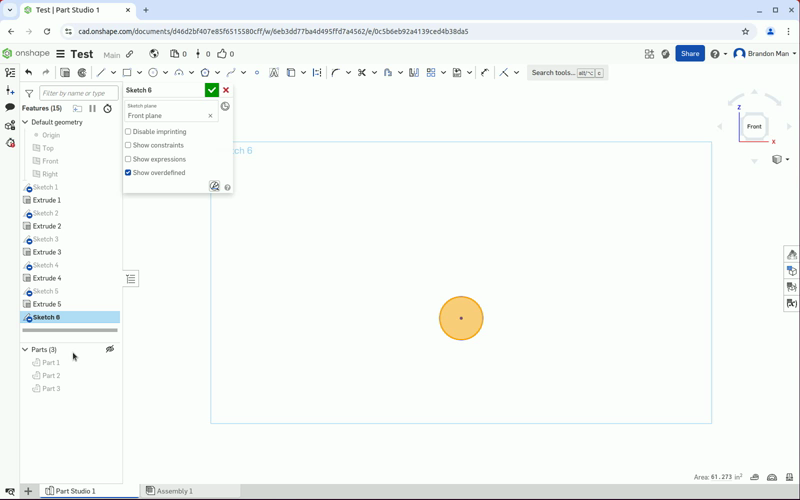
key(shift+e)
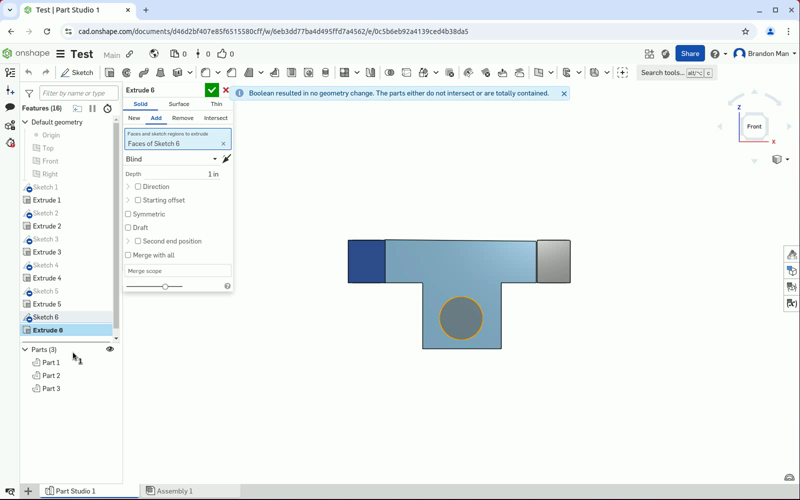
mouse_move(143, 106)
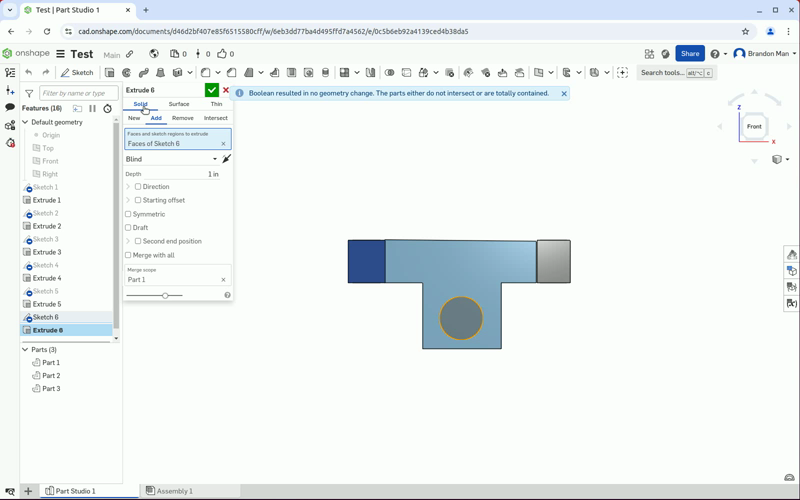
click(143, 106)
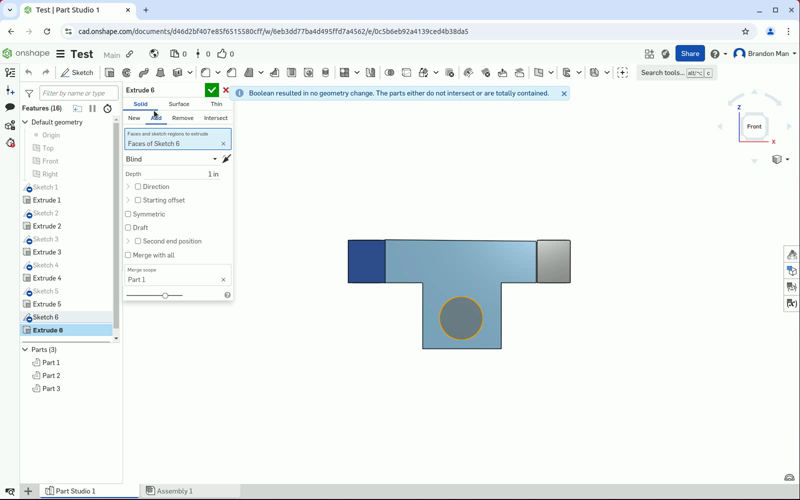
mouse_move(186, 120)
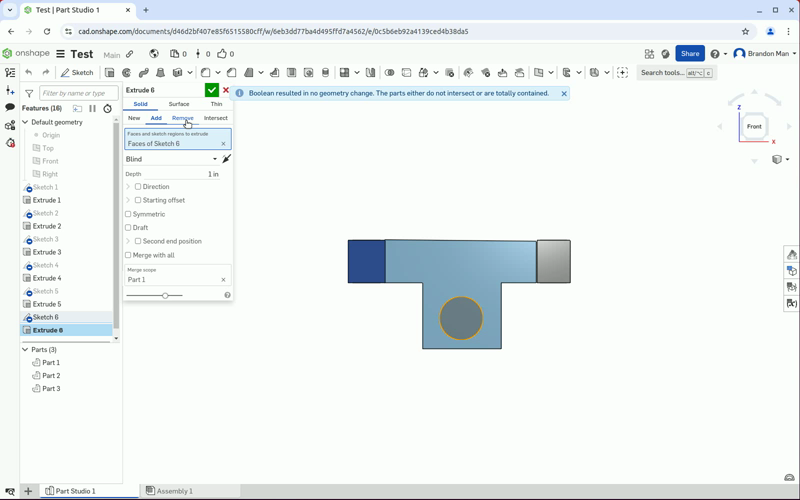
click(186, 120)
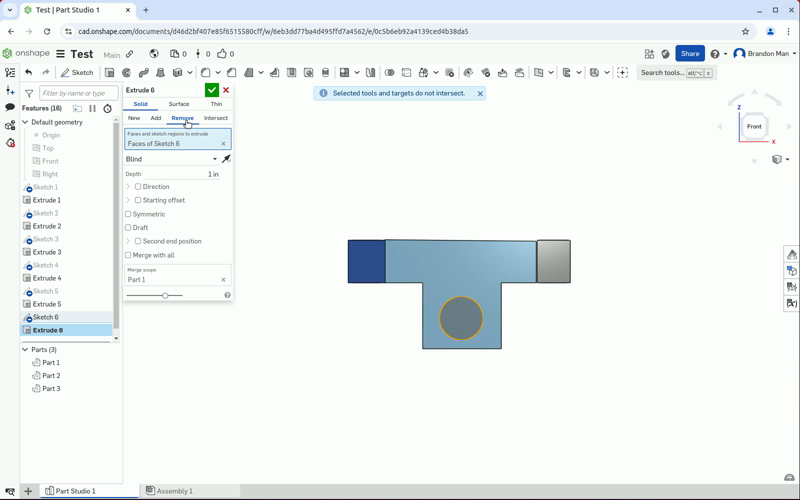
key(tab, 4)
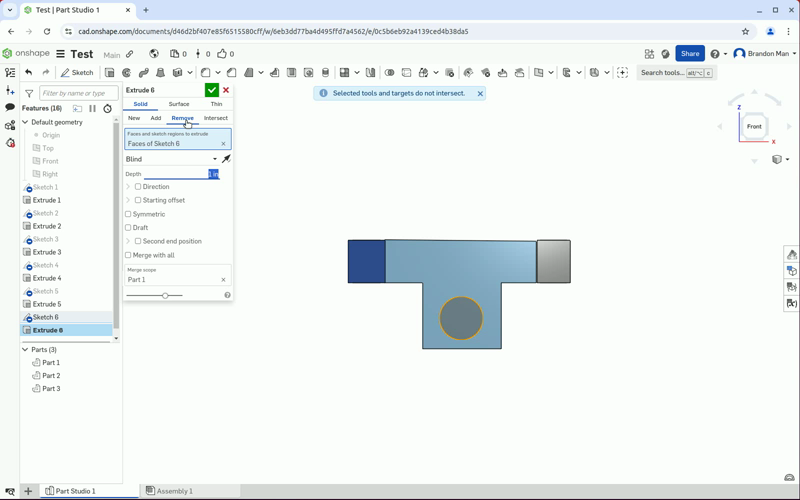
text(-12.758)
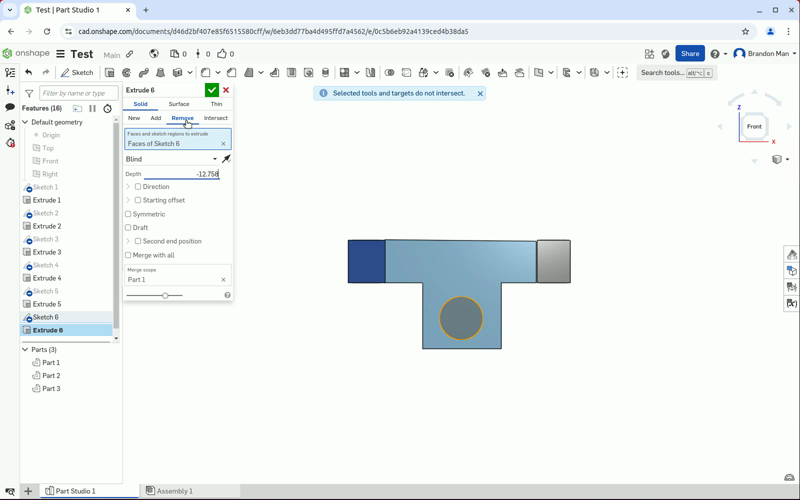
key(tab, 6)
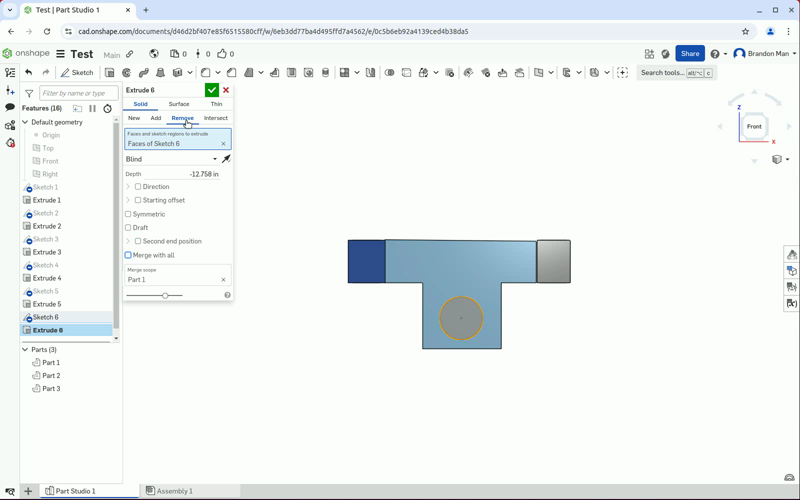
key(space)
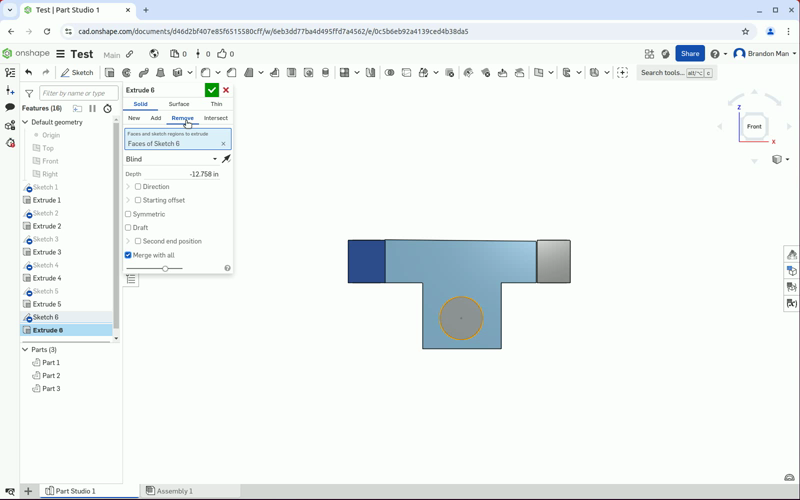
key(enter)
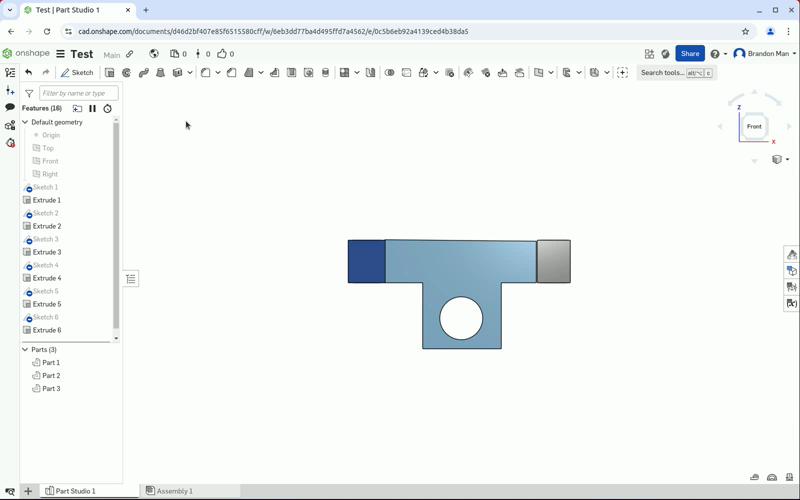
key(shift+h)
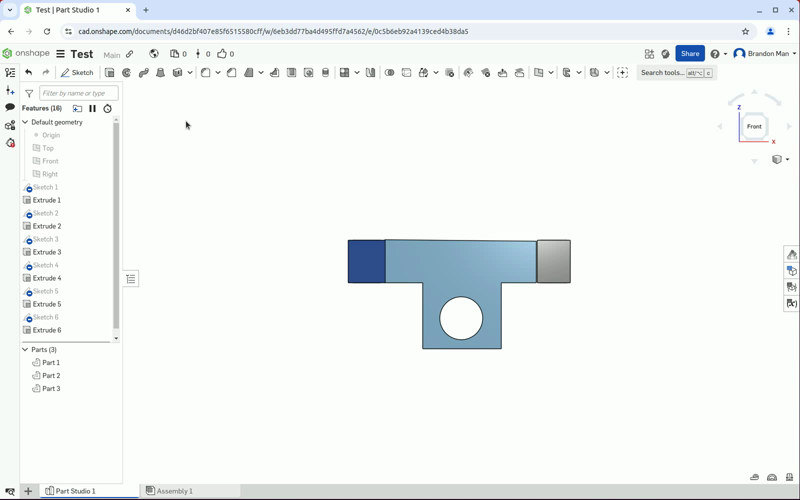
key(shift+h)
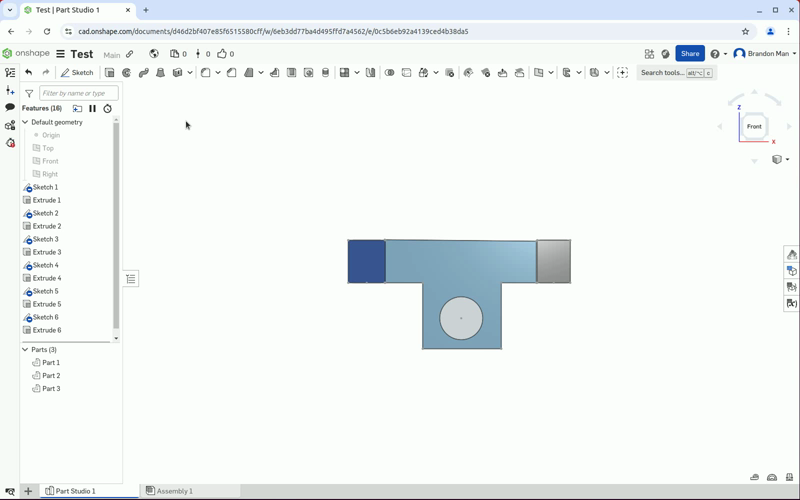
key(shift+7)
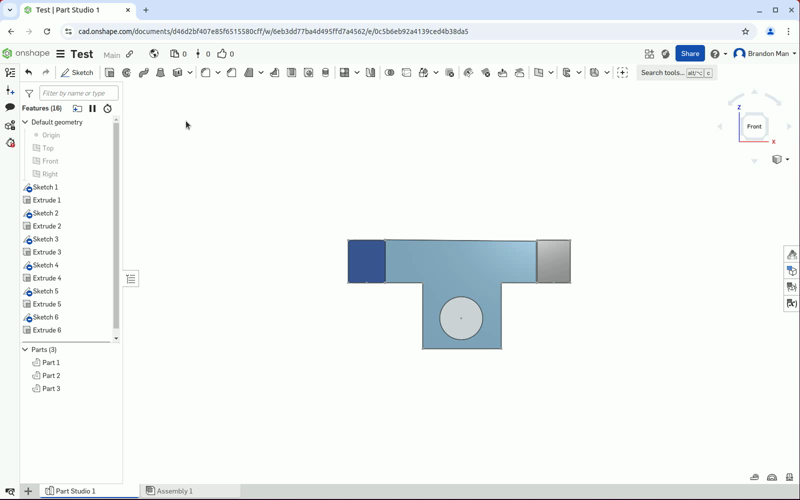
key(left, 2)
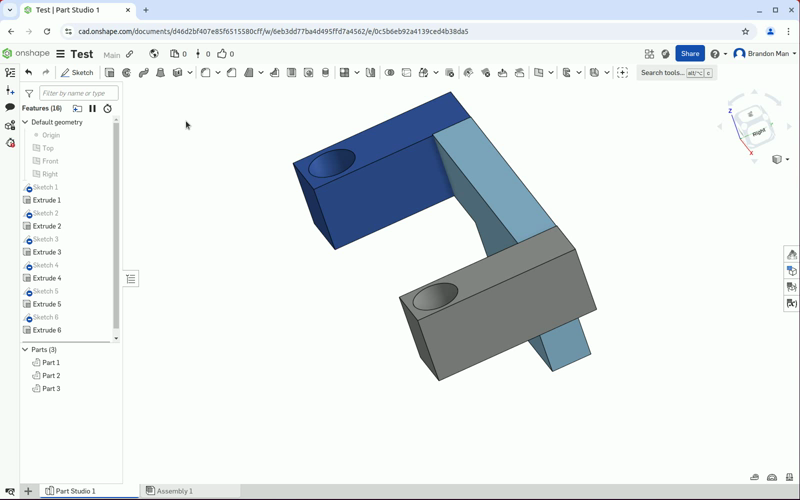
key(down, 2)
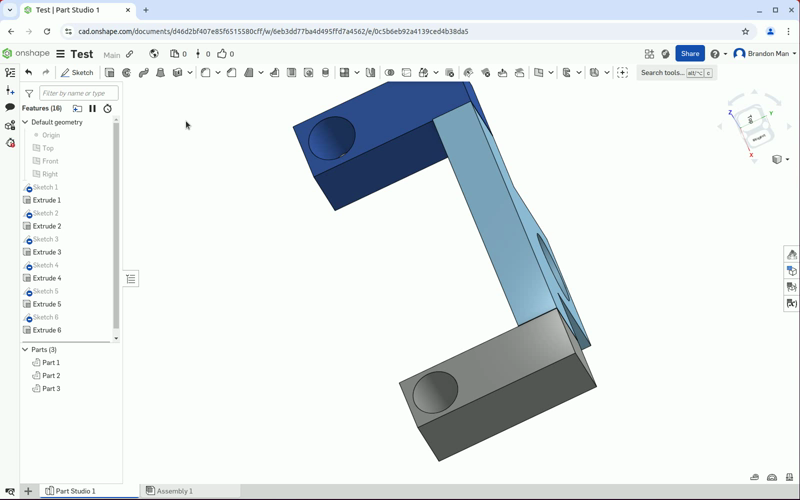
key(up, 2)
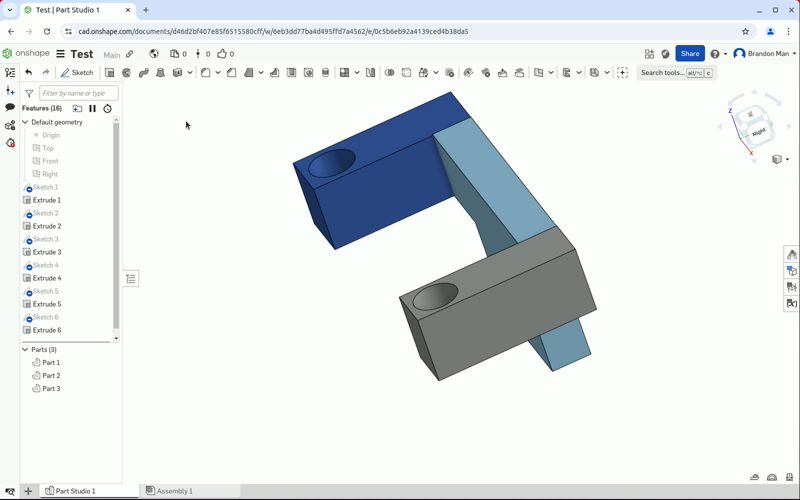
key(right, 2)
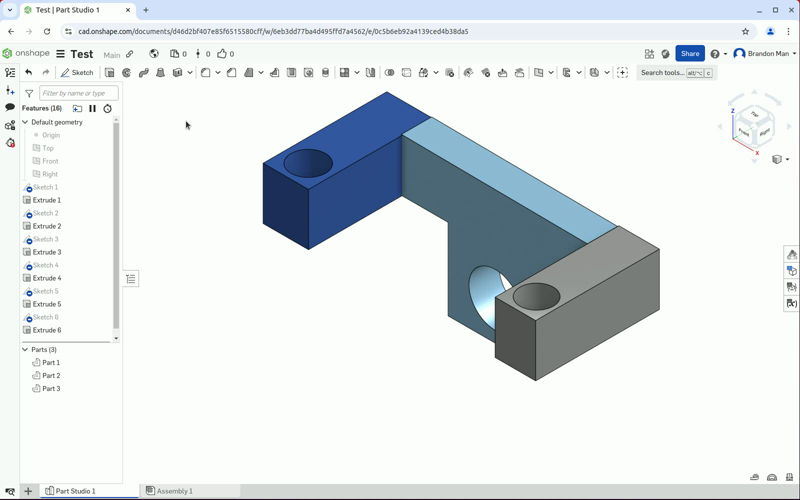
mouse_move(69, 189)
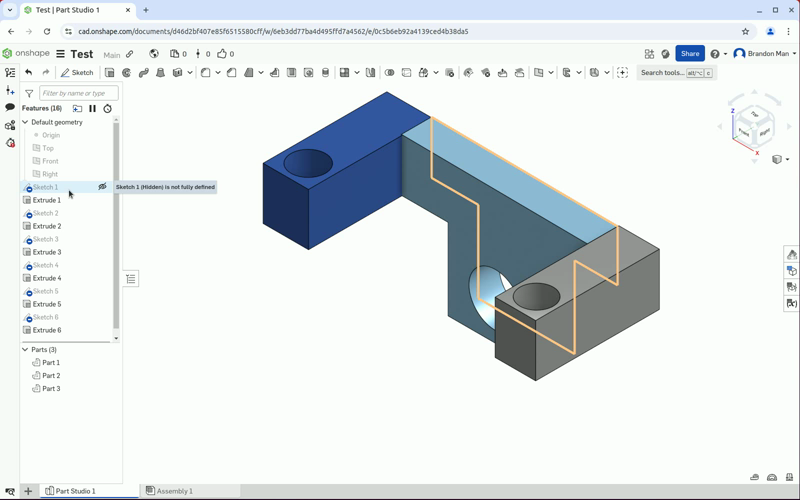
click(69, 189)